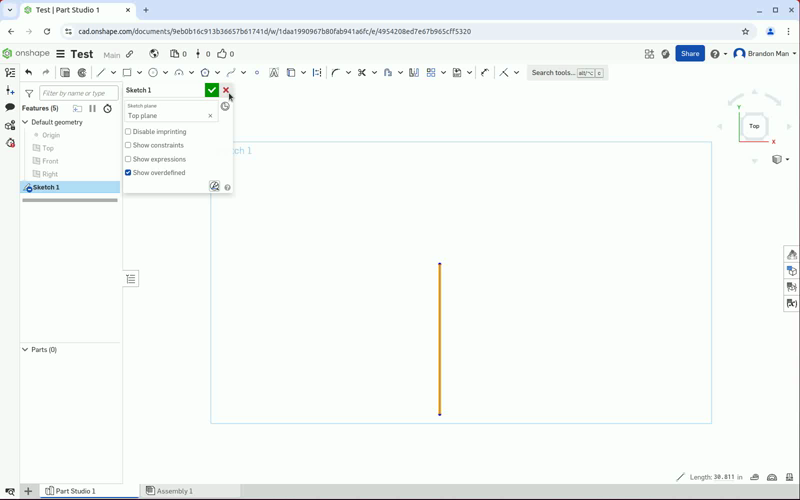
key(shift+h)
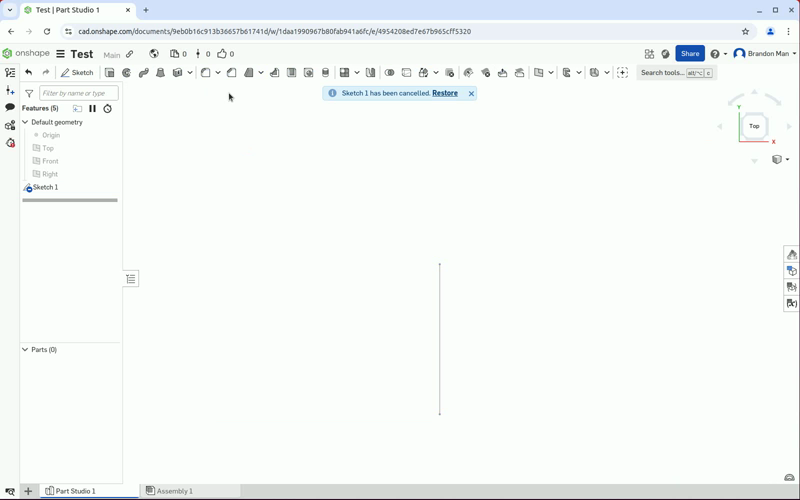
key(shift+s)
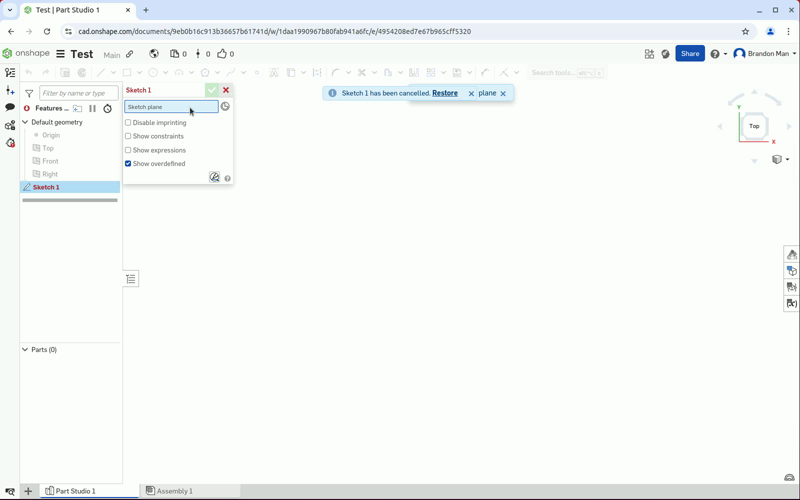
mouse_move(73, 150)
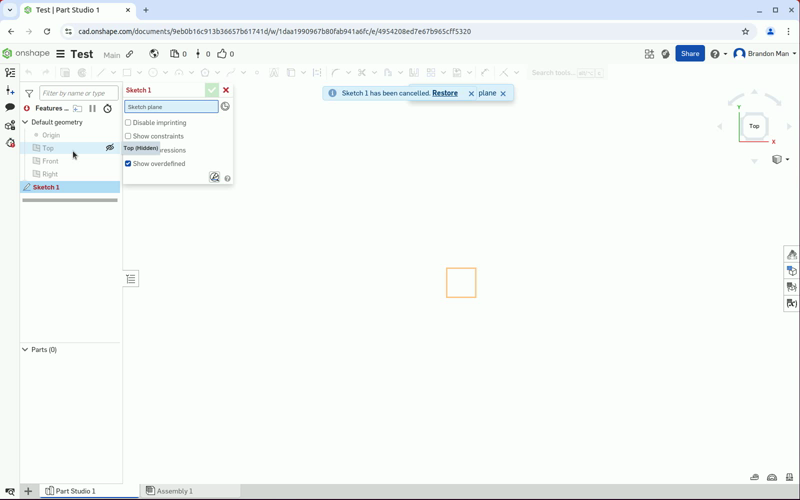
click(73, 150)
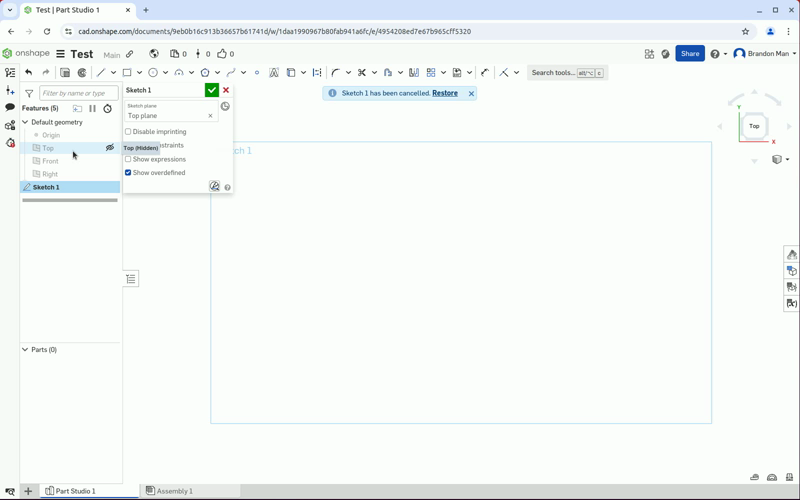
mouse_move(73, 352)
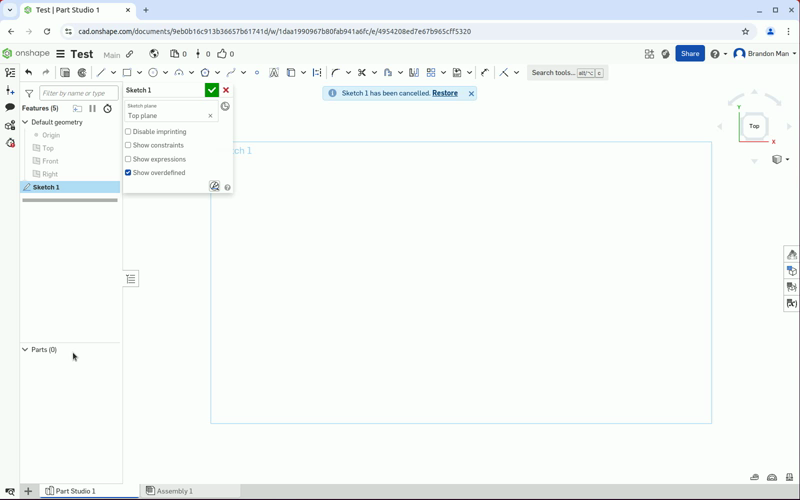
key(y)
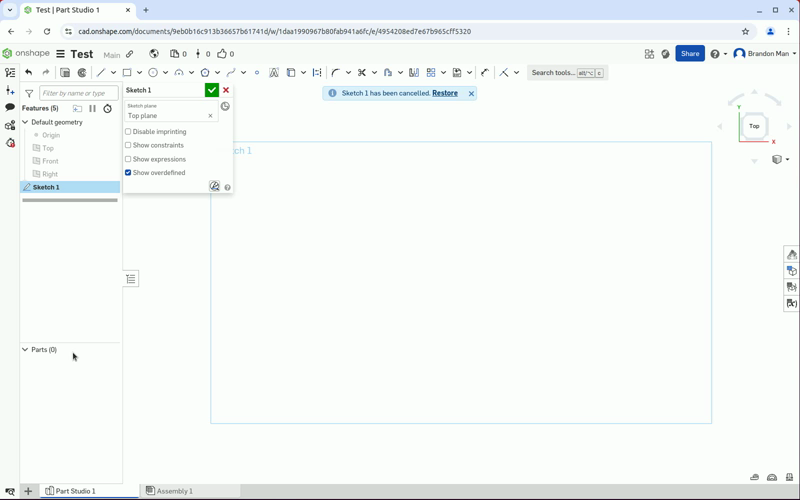
key(a)
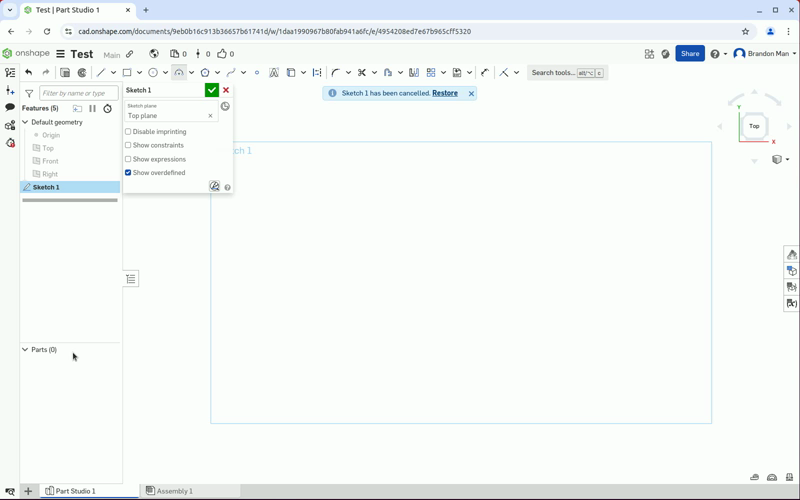
key_down(shift)
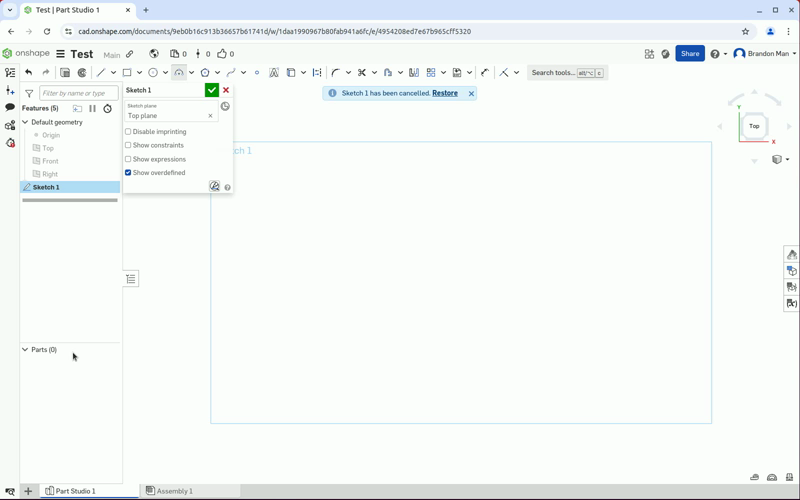
mouse_move(451, 295)
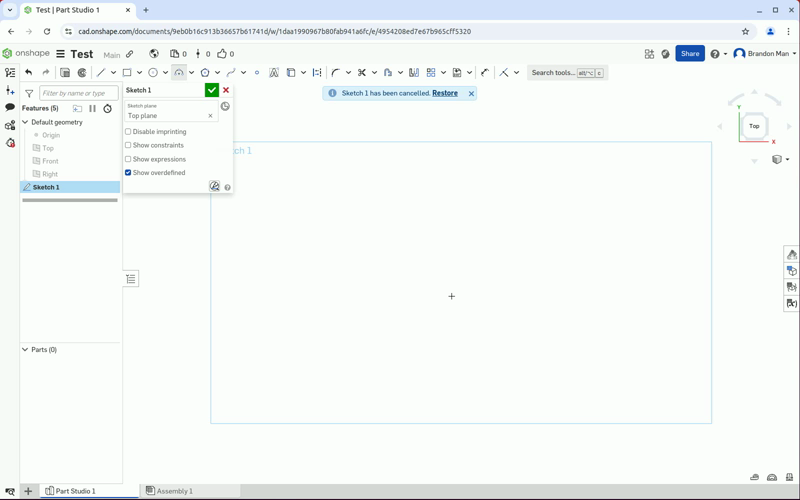
click(451, 295)
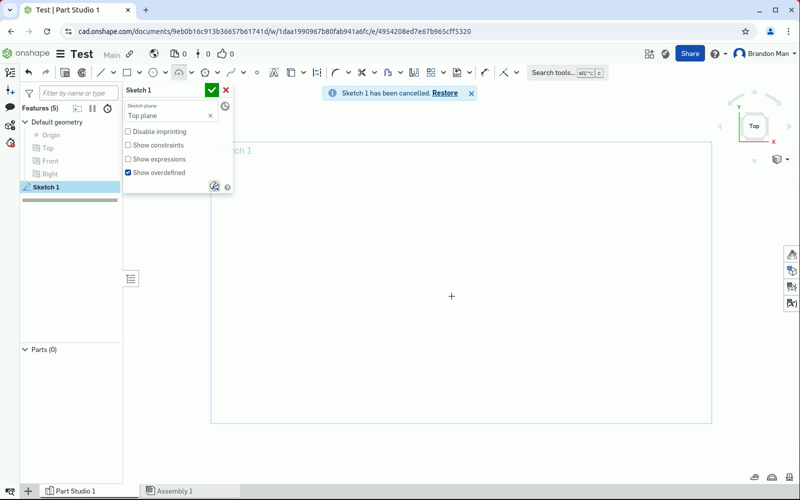
key_up(shift)
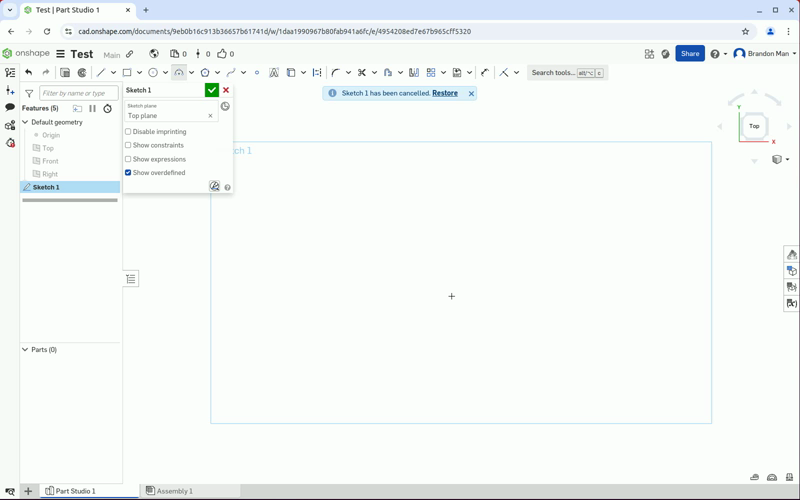
key_down(shift)
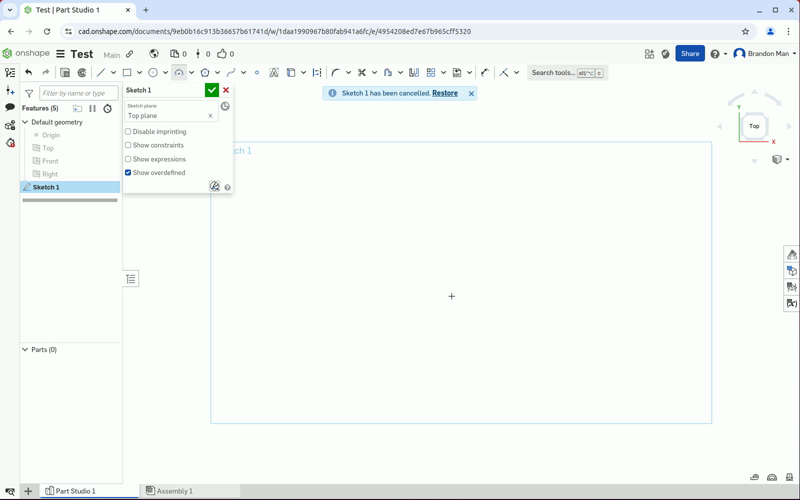
mouse_move(452, 296)
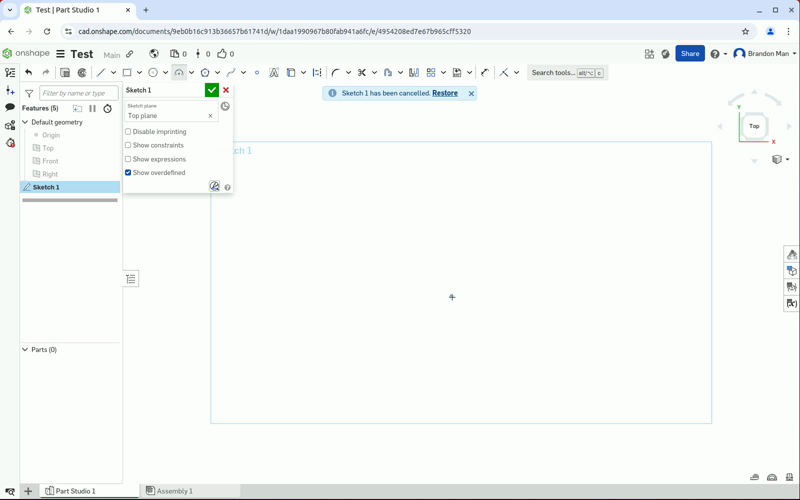
scroll(6)
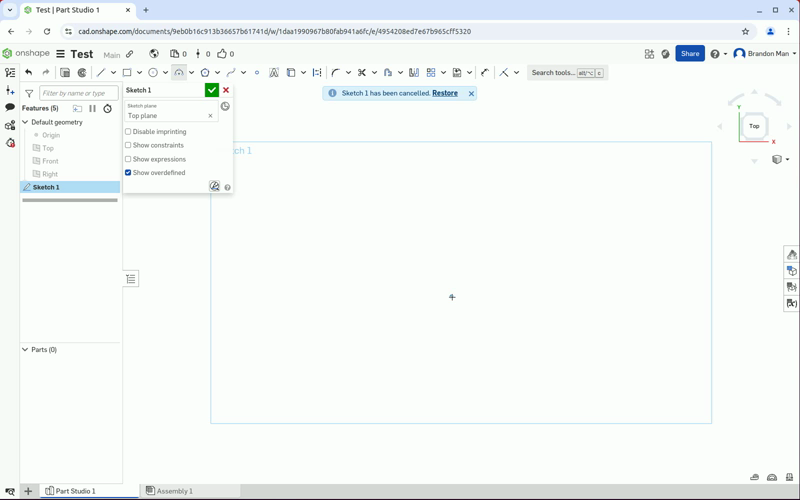
scroll(6)
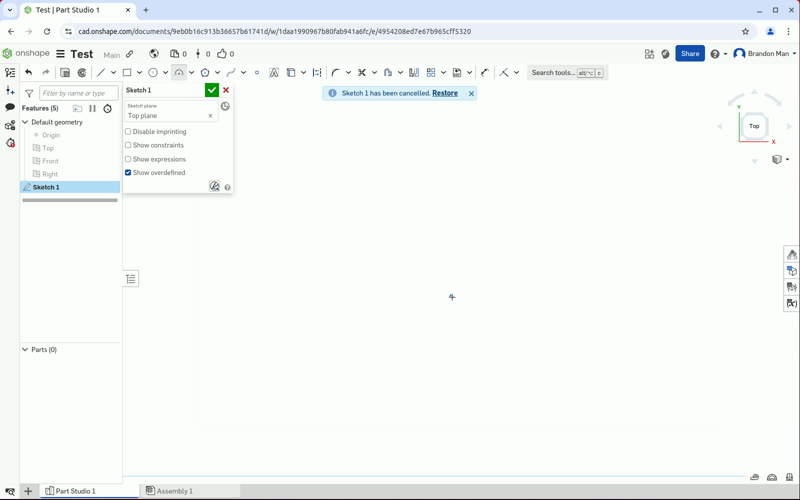
scroll(6)
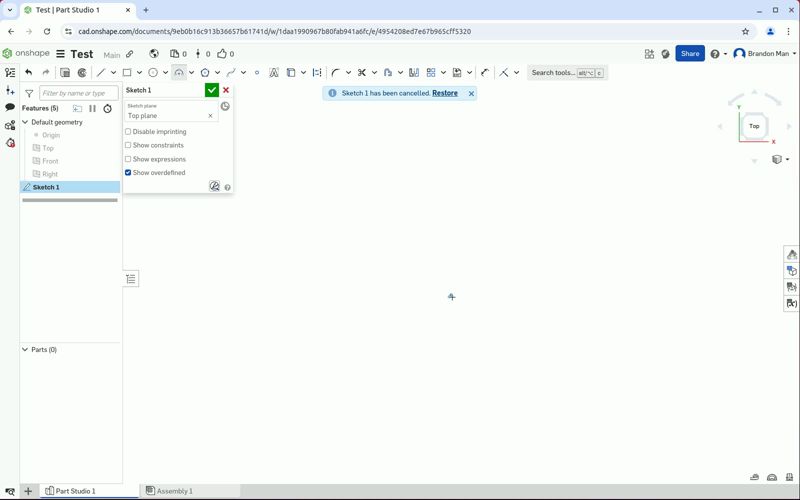
scroll(6)
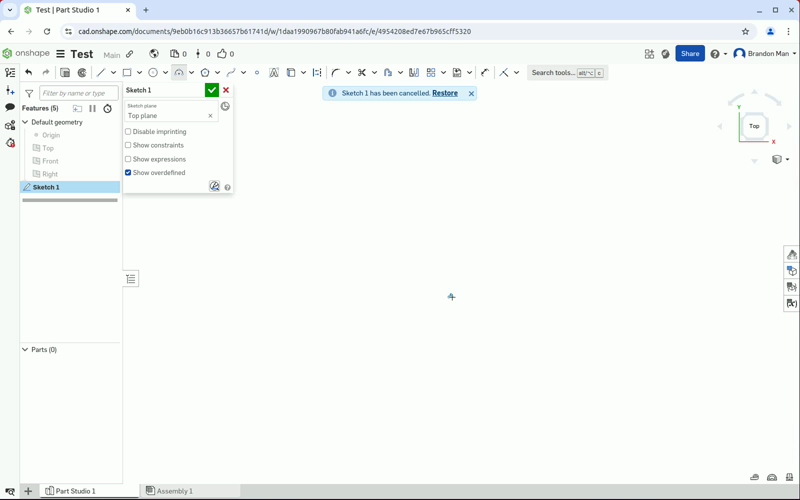
scroll(6)
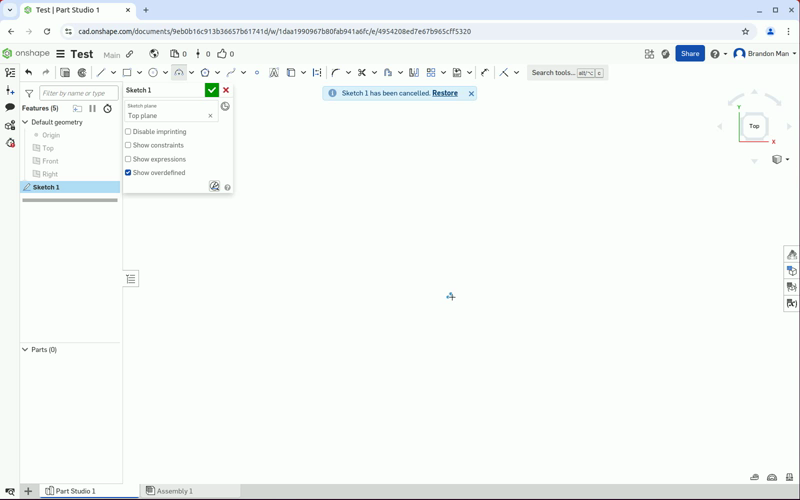
scroll(6)
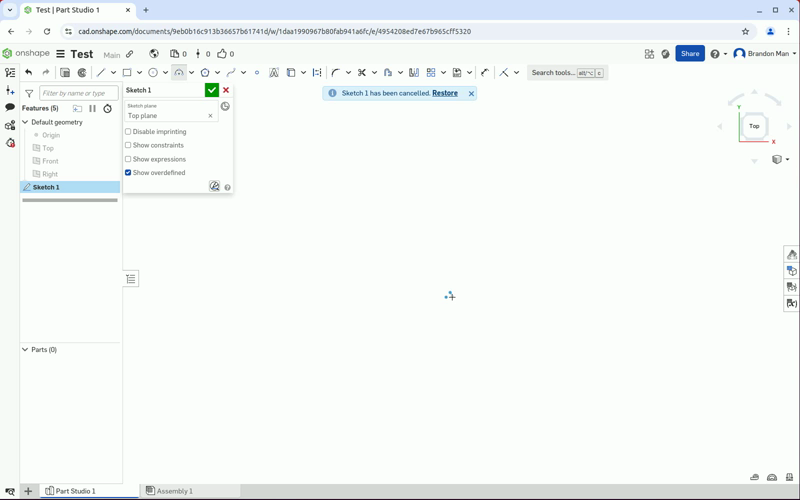
scroll(6)
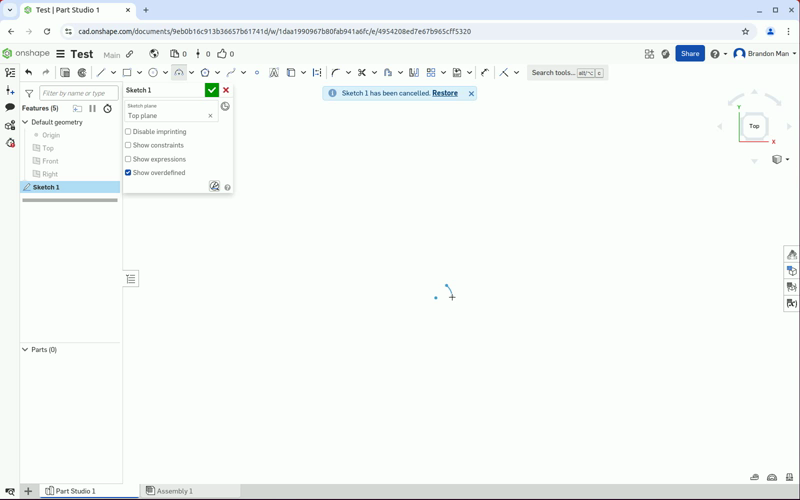
click(452, 296)
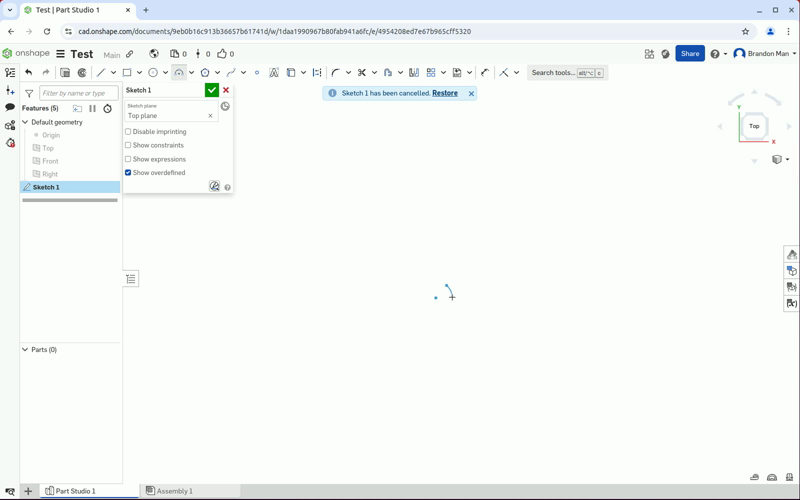
scroll(-6)
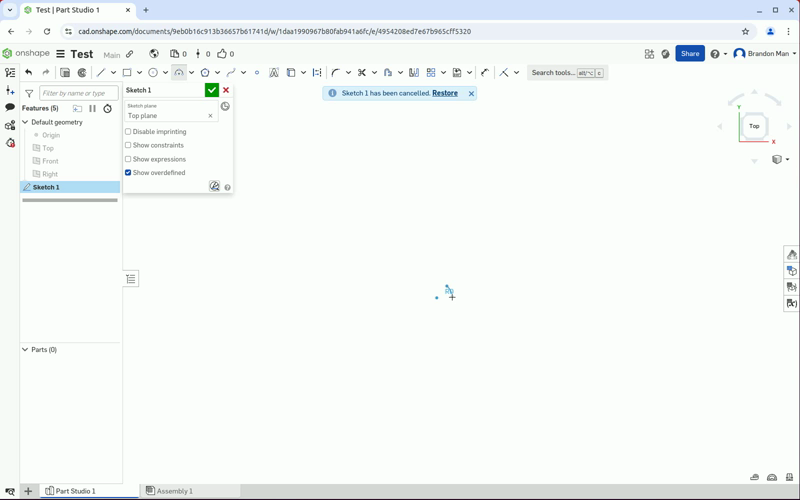
scroll(-6)
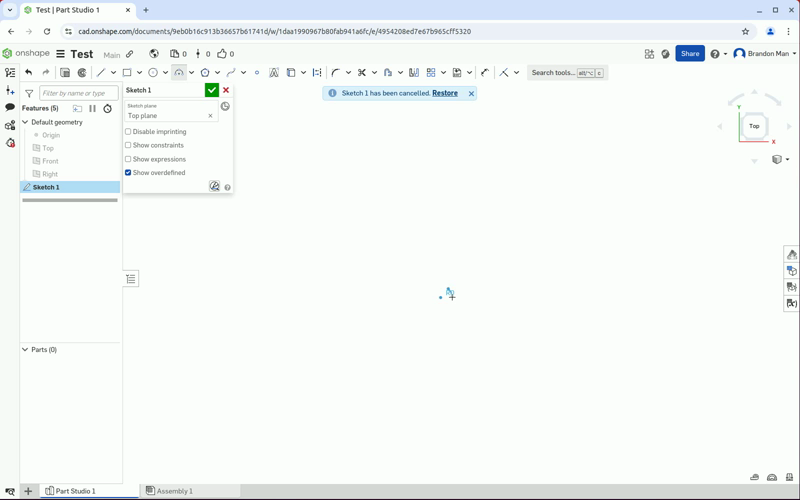
scroll(-6)
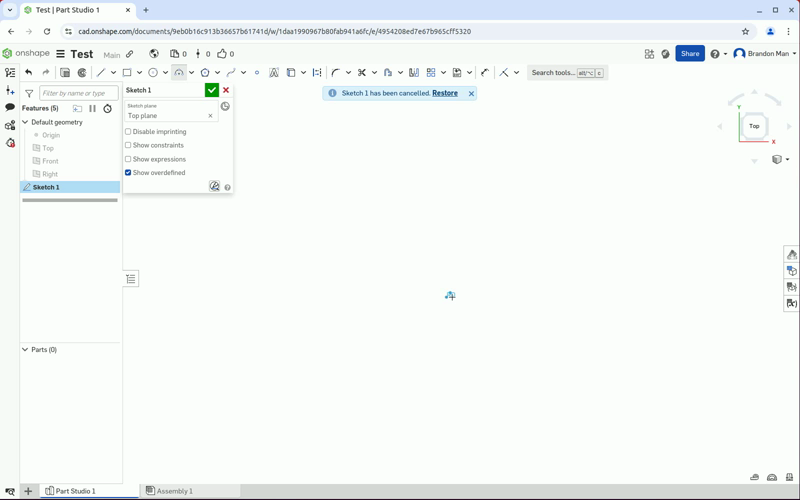
scroll(-6)
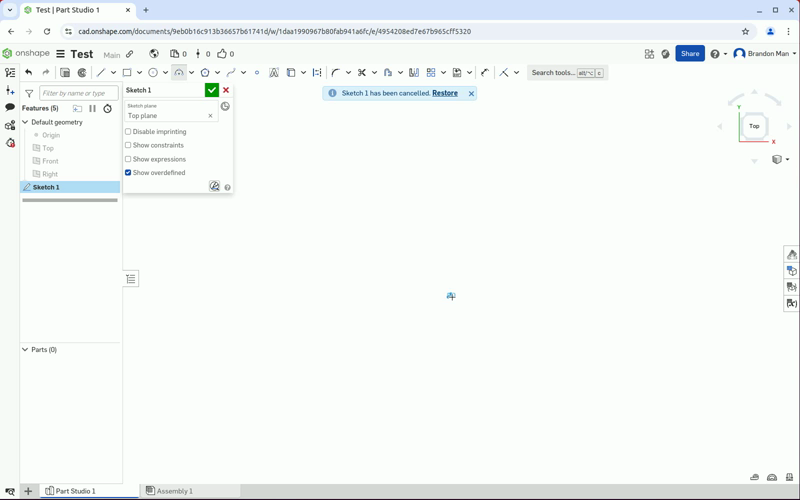
scroll(-6)
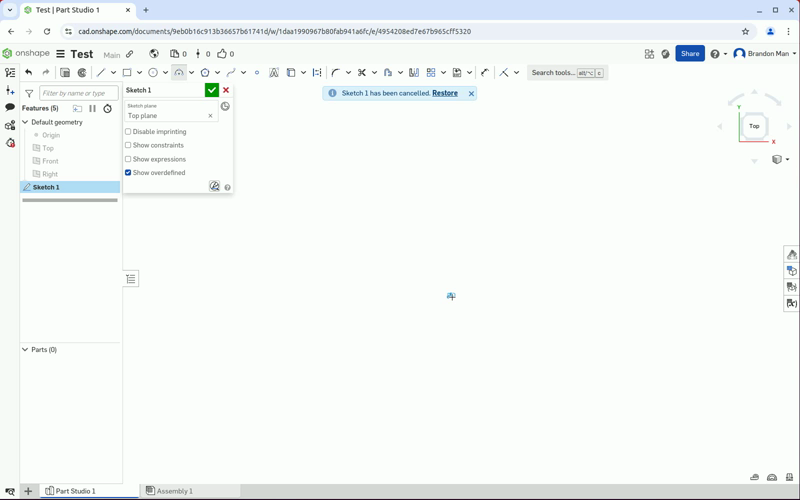
scroll(-6)
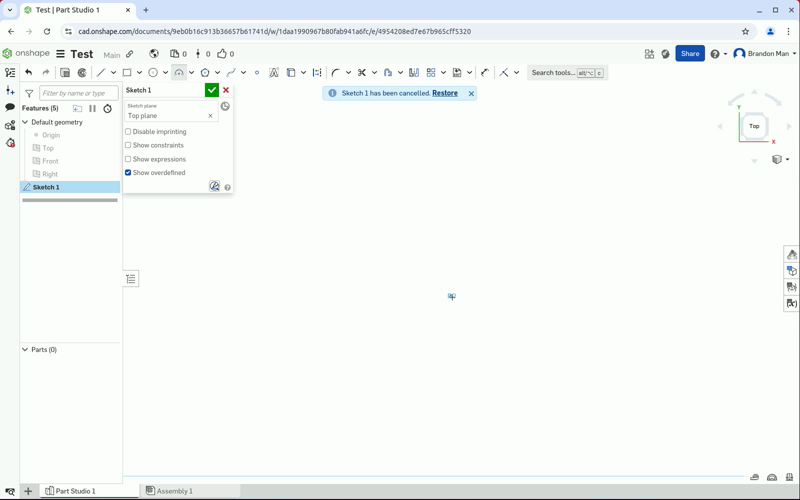
scroll(-6)
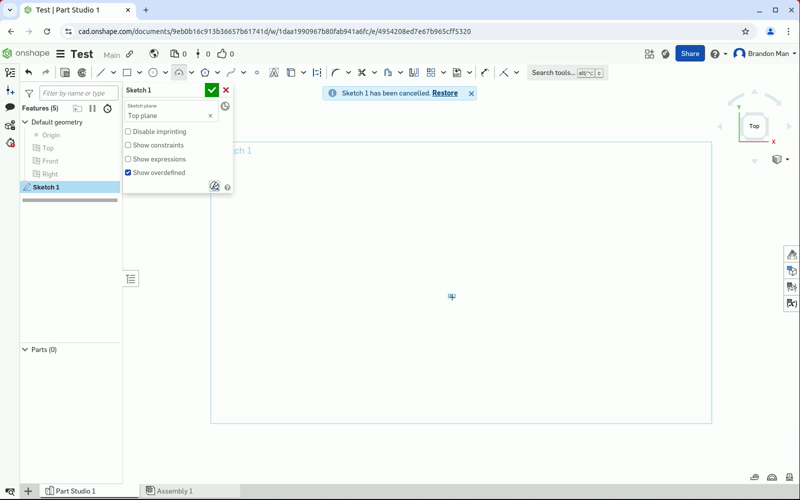
mouse_move(451, 296)
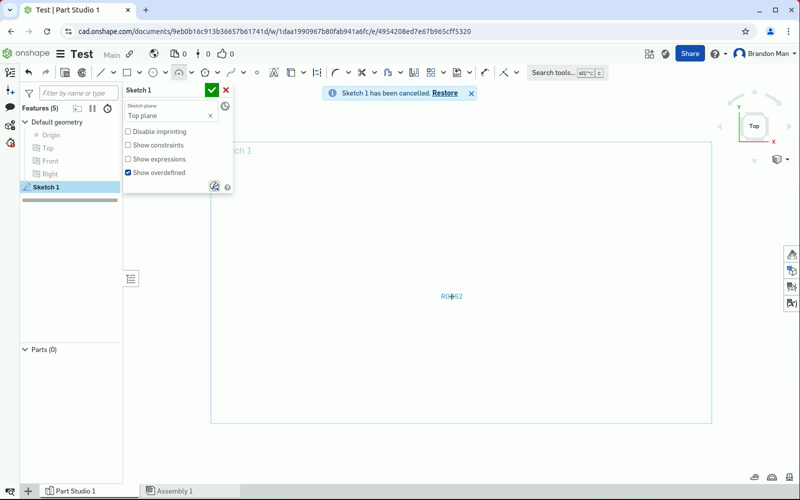
scroll(6)
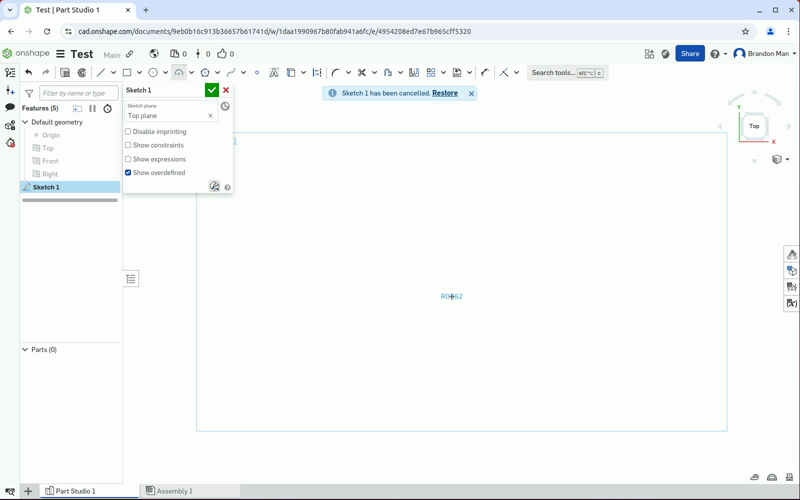
scroll(6)
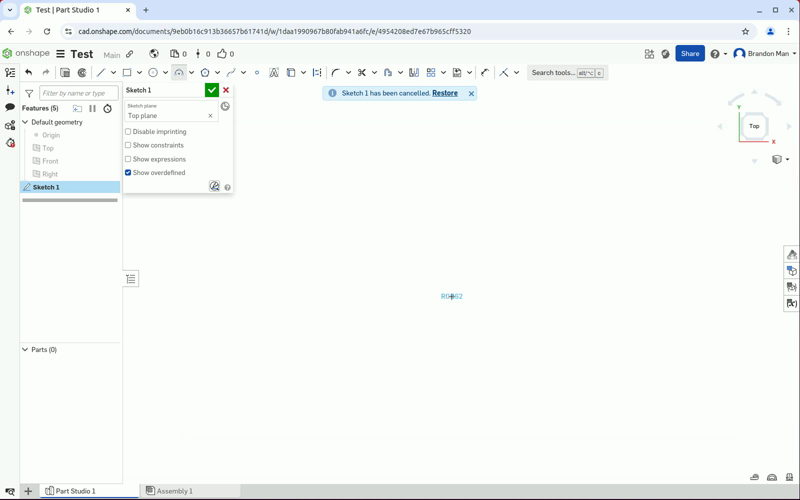
scroll(6)
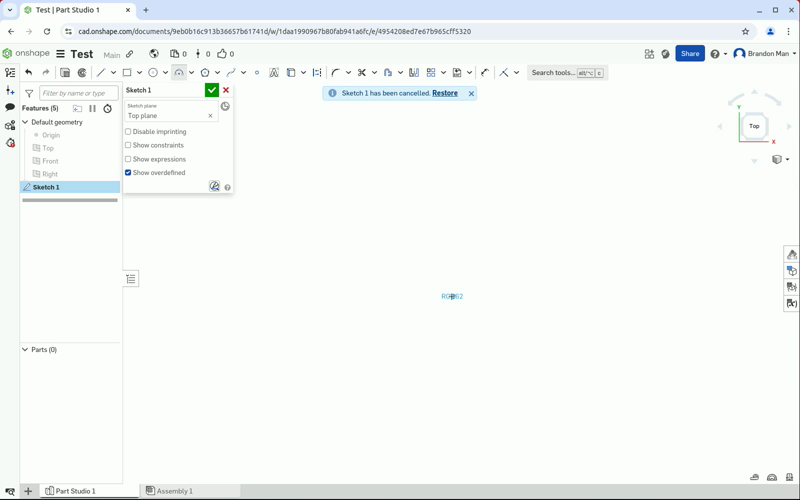
scroll(6)
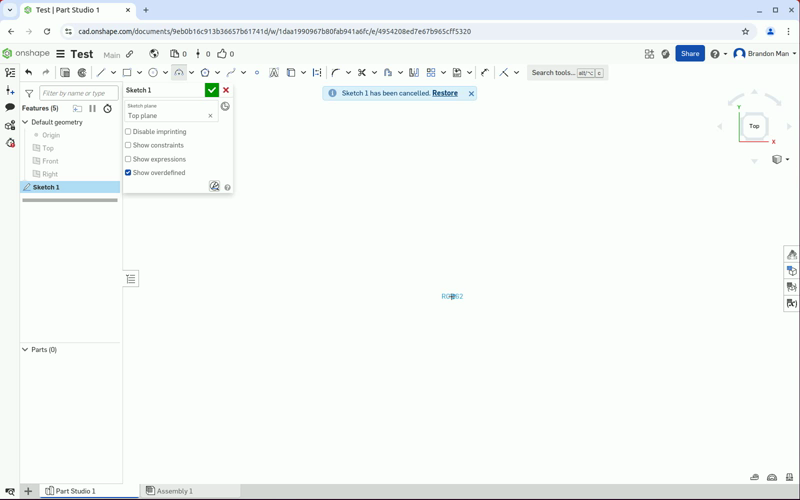
scroll(6)
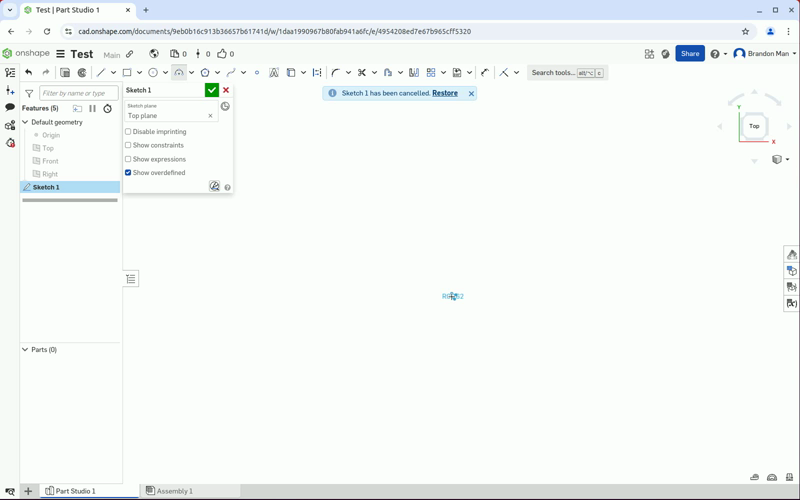
scroll(6)
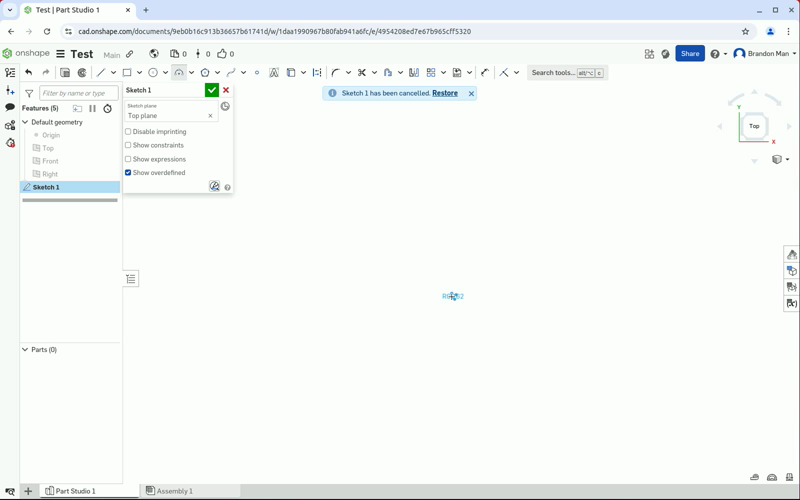
scroll(6)
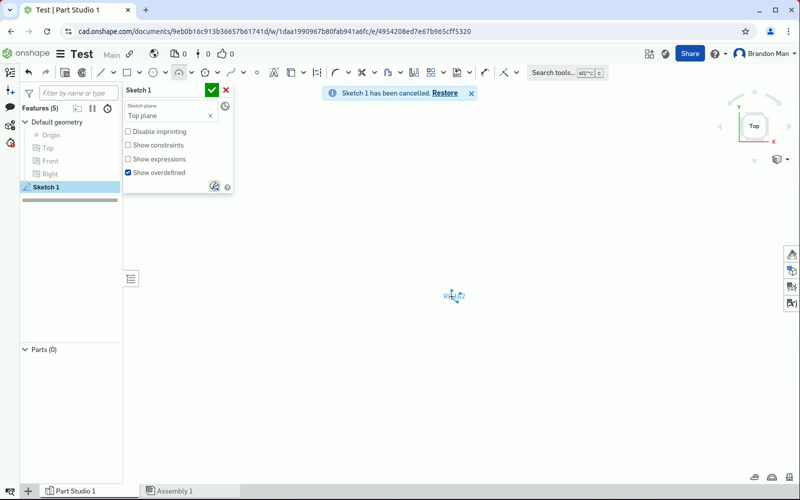
click(451, 296)
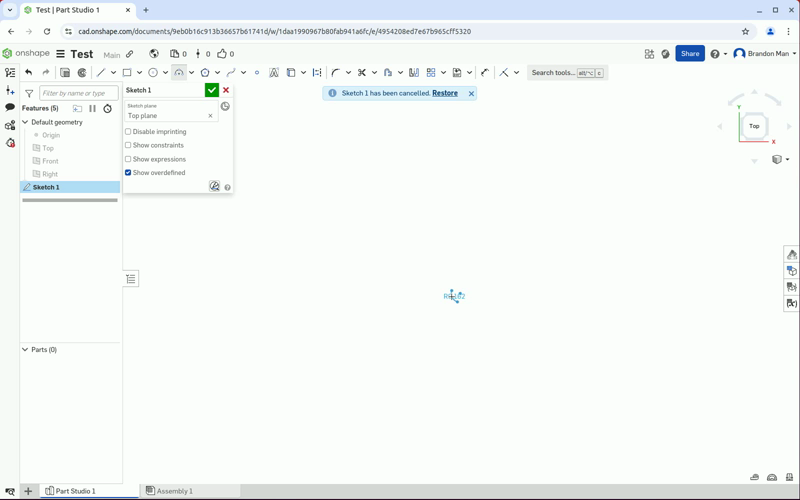
scroll(-6)
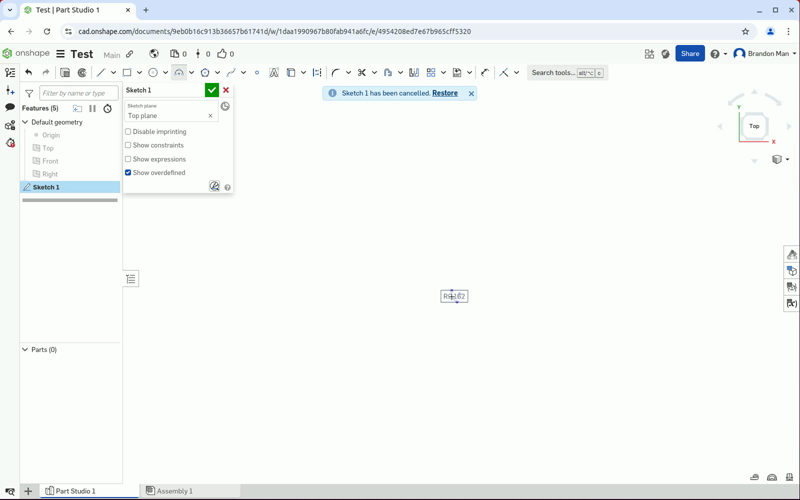
scroll(-6)
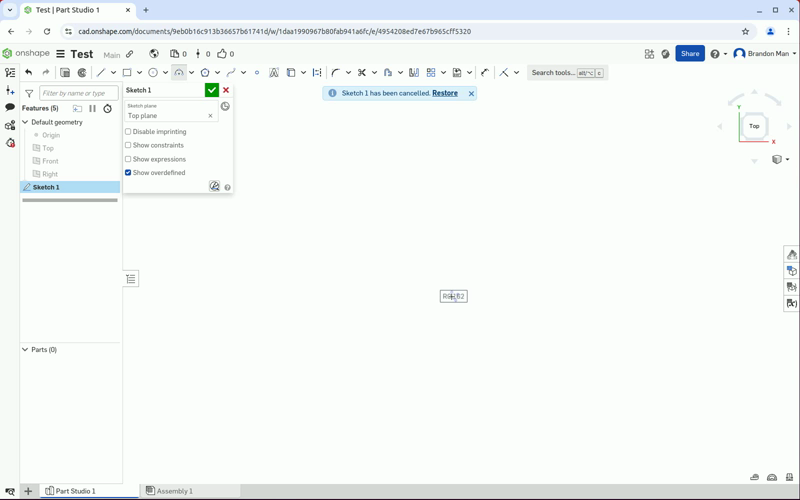
scroll(-6)
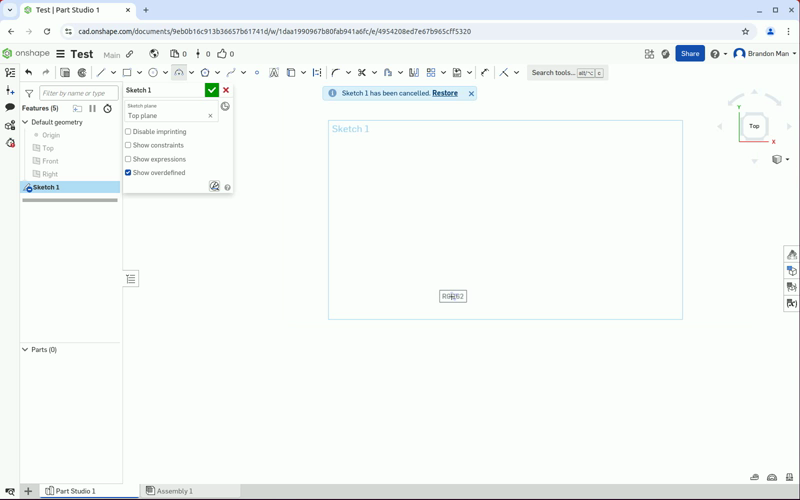
scroll(-6)
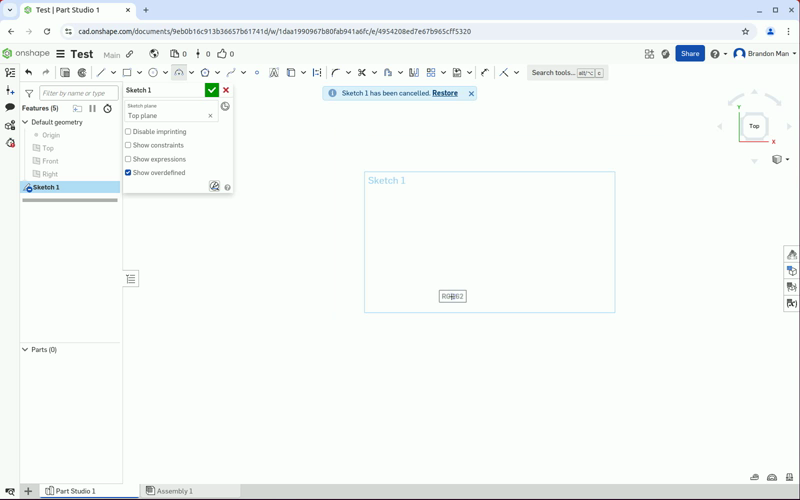
scroll(-6)
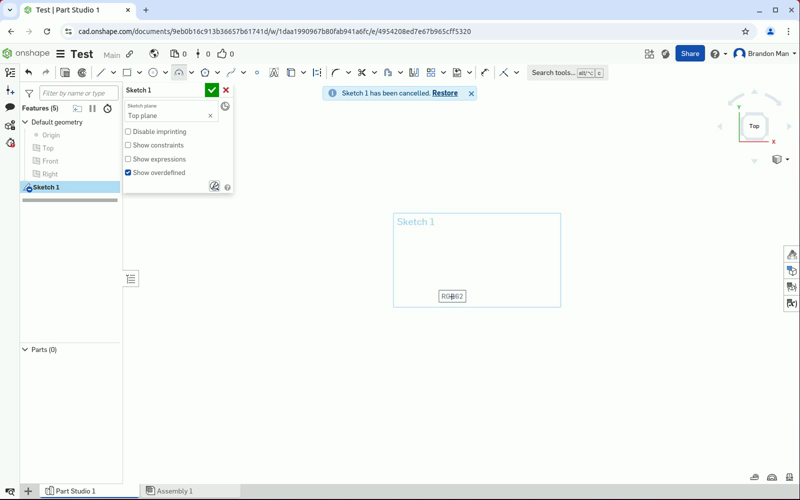
scroll(-6)
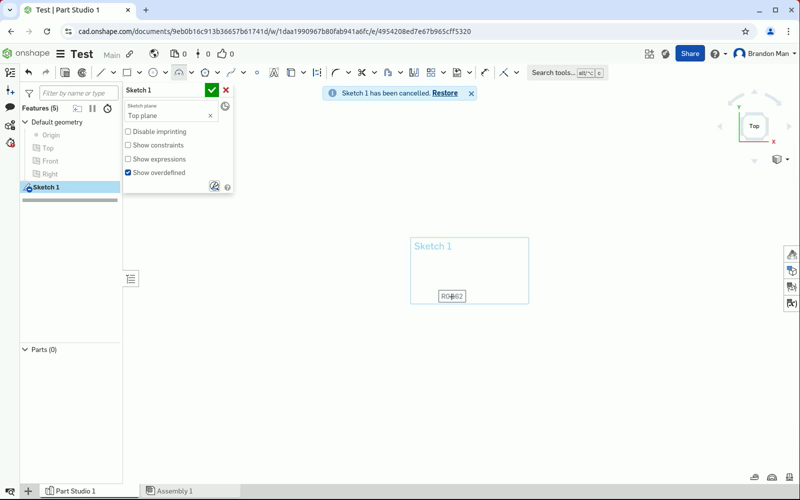
scroll(-6)
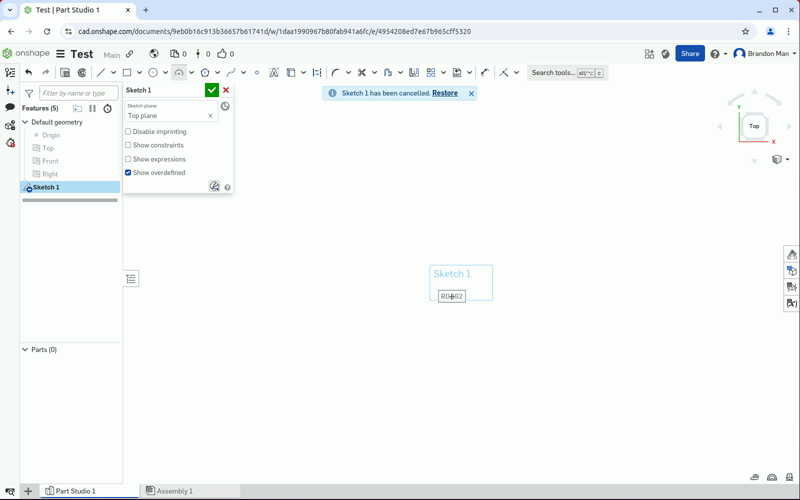
key_up(shift)
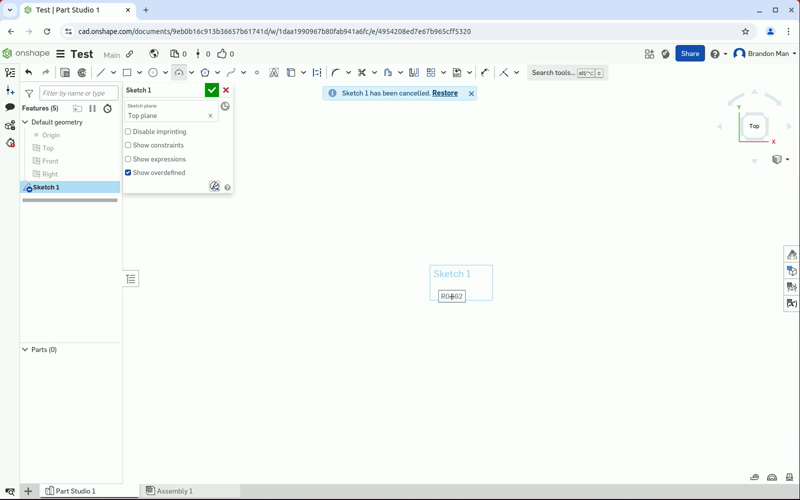
key(esc)
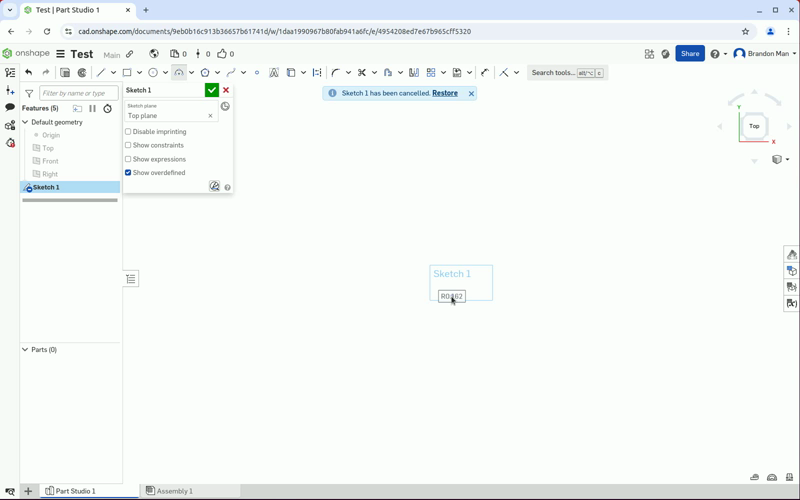
key(l)
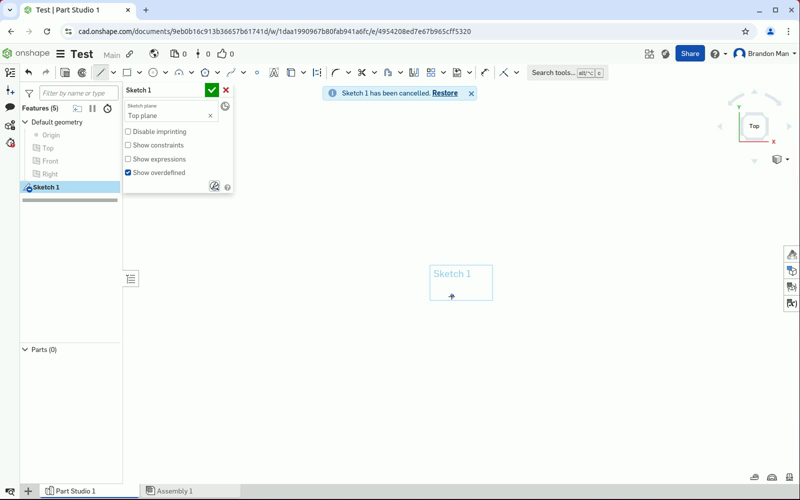
mouse_move(452, 296)
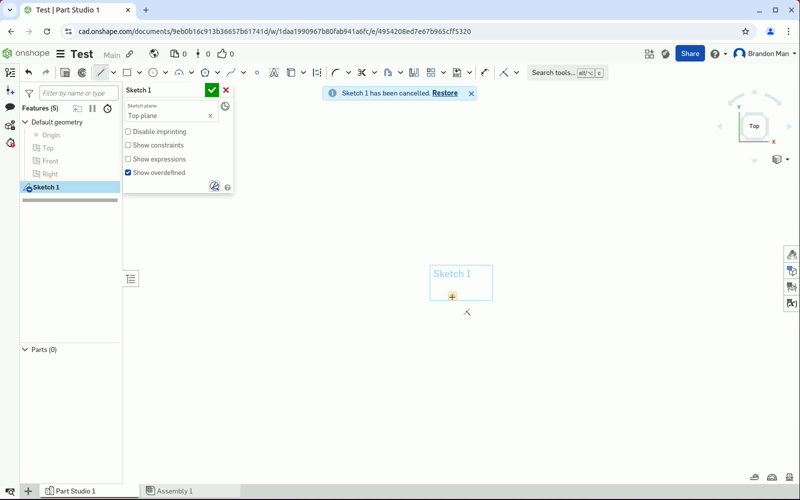
scroll(6)
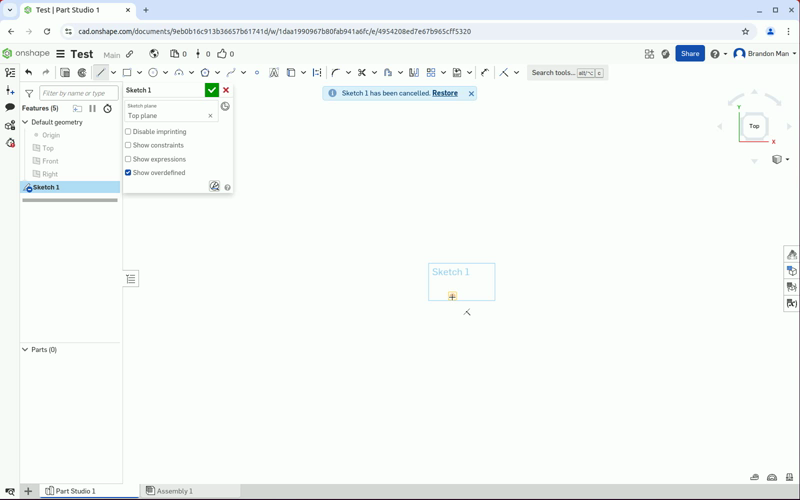
scroll(6)
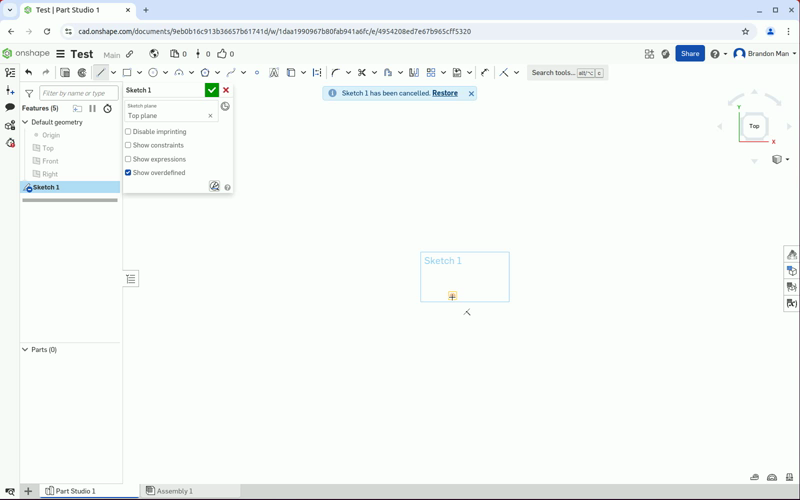
scroll(6)
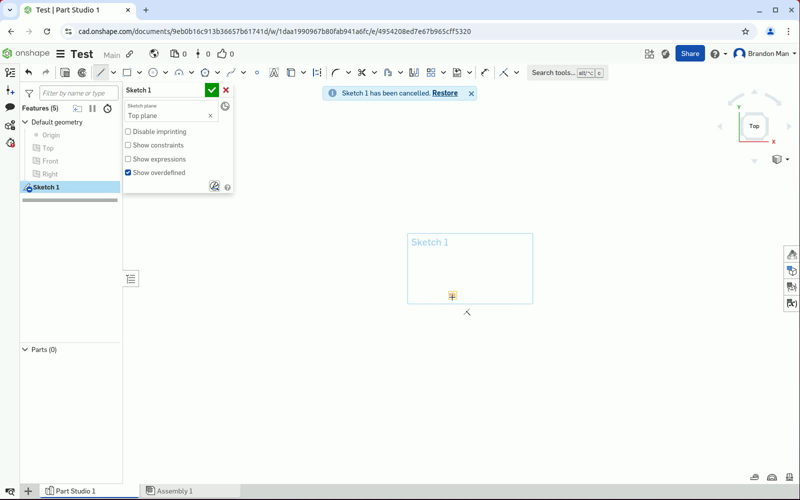
scroll(6)
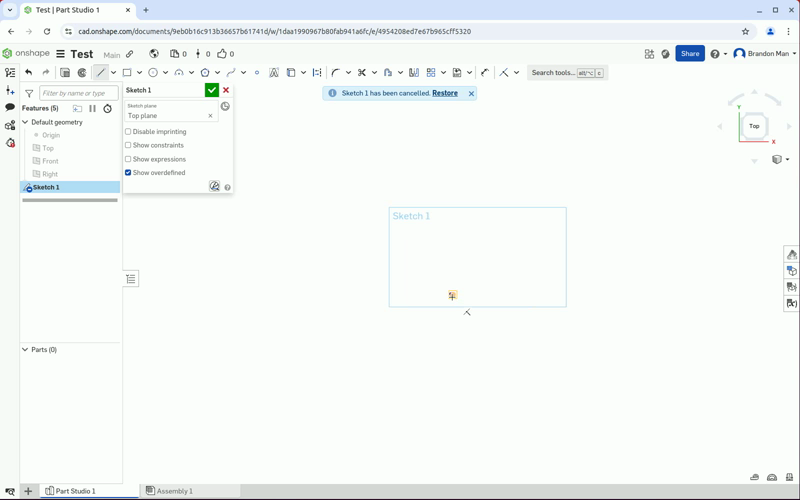
scroll(6)
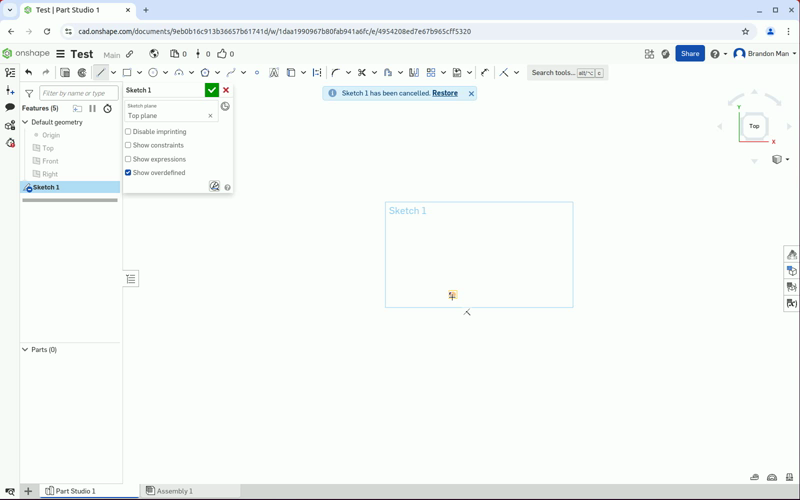
scroll(6)
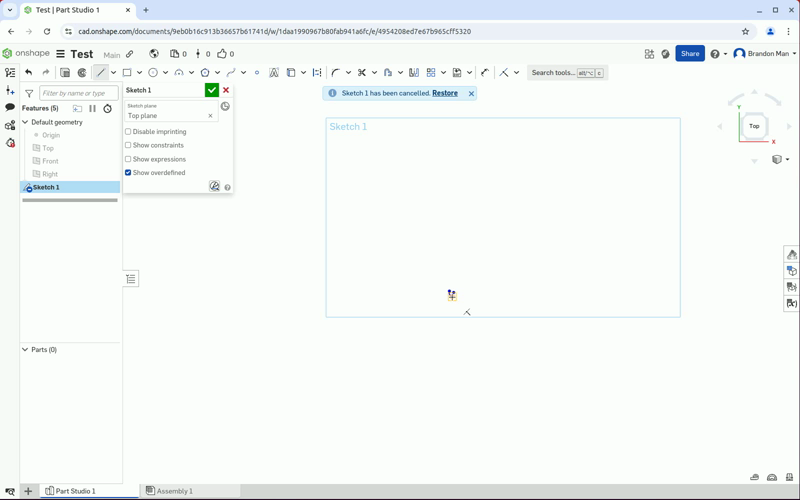
scroll(6)
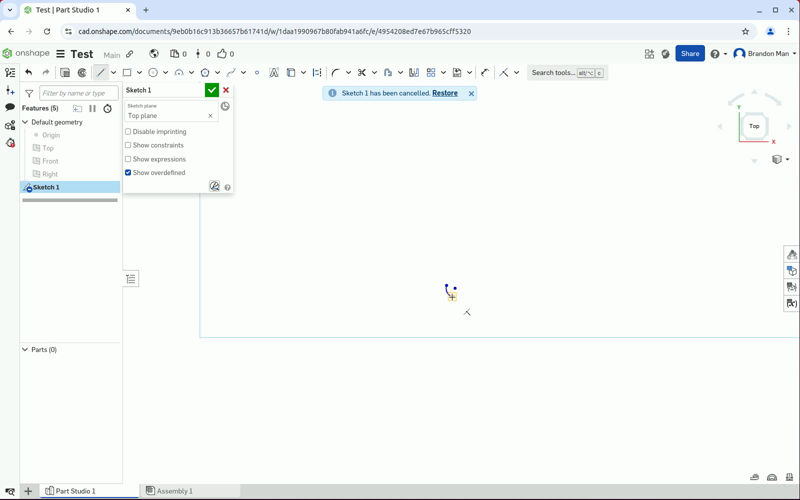
click(452, 296)
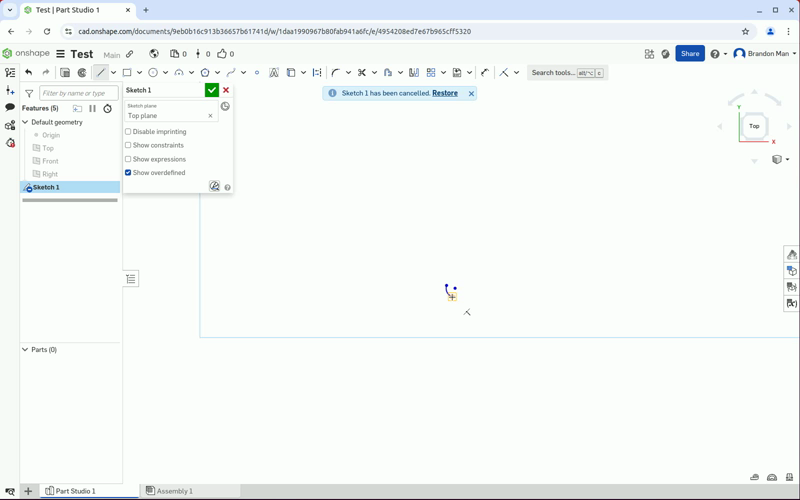
scroll(-6)
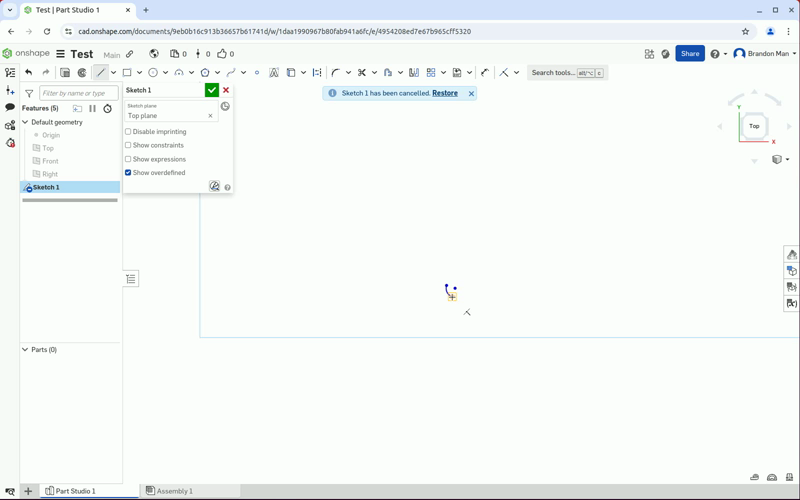
scroll(-6)
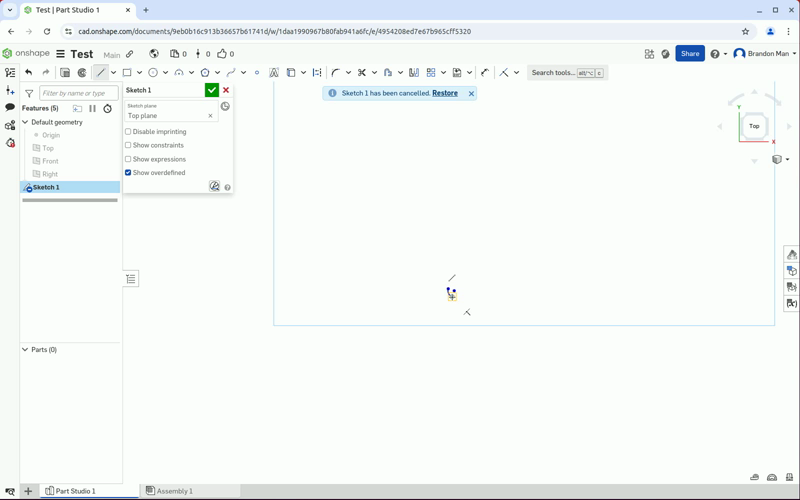
scroll(-6)
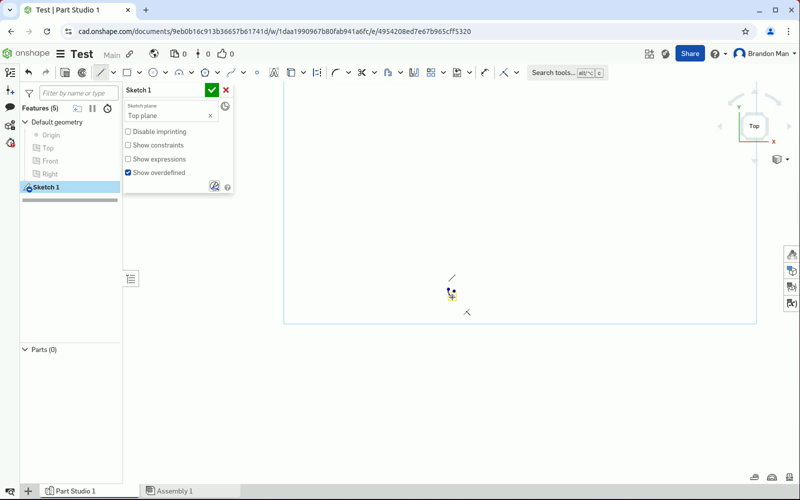
scroll(-6)
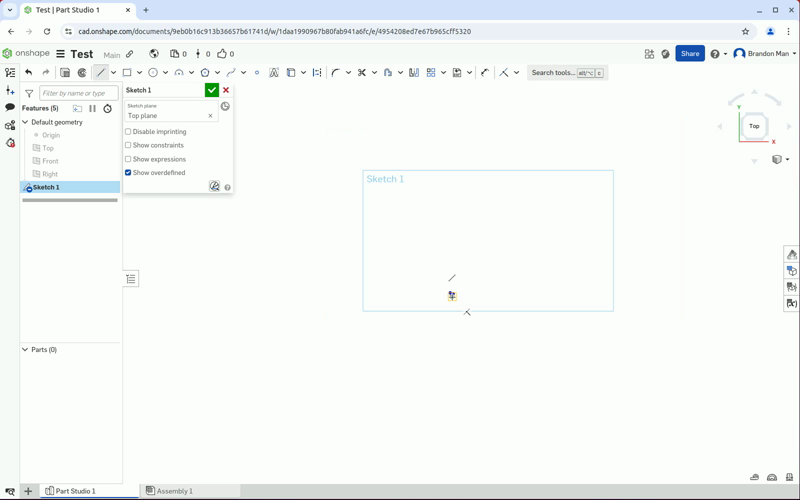
scroll(-6)
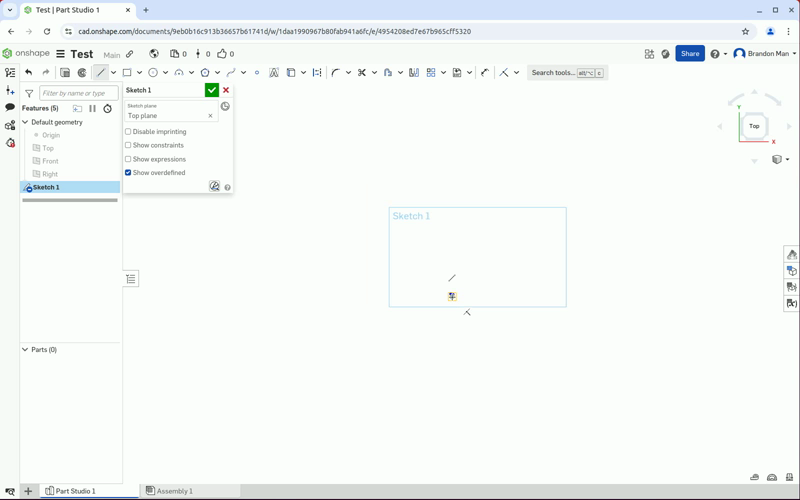
scroll(-6)
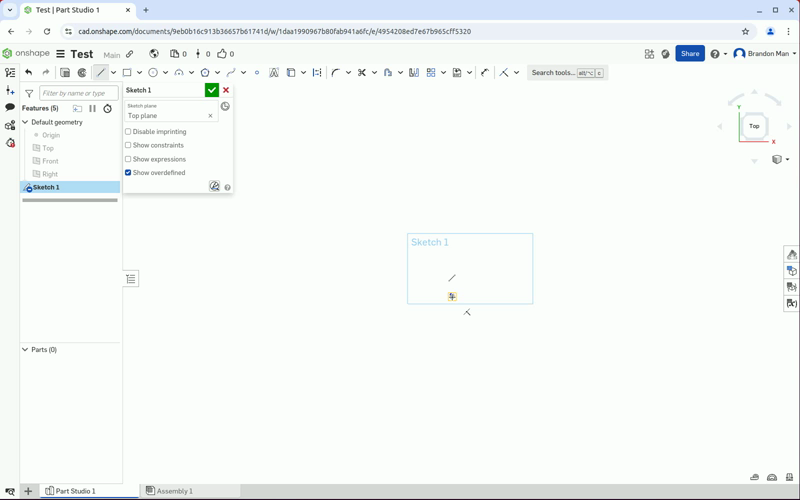
scroll(-6)
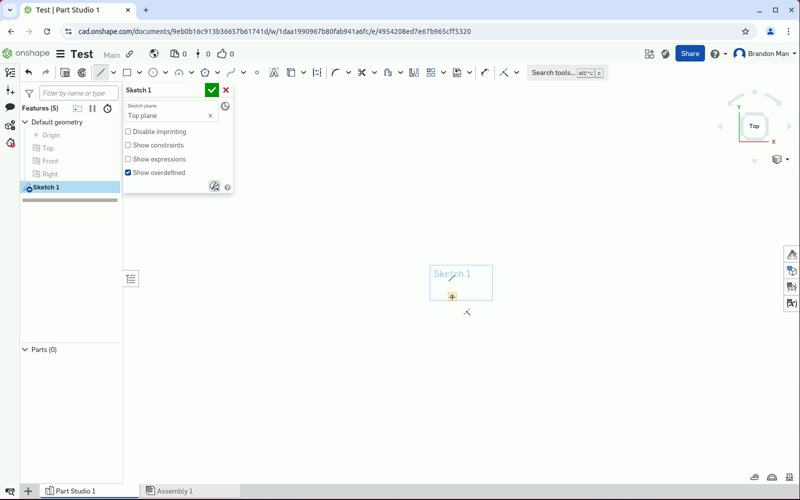
key_down(shift)
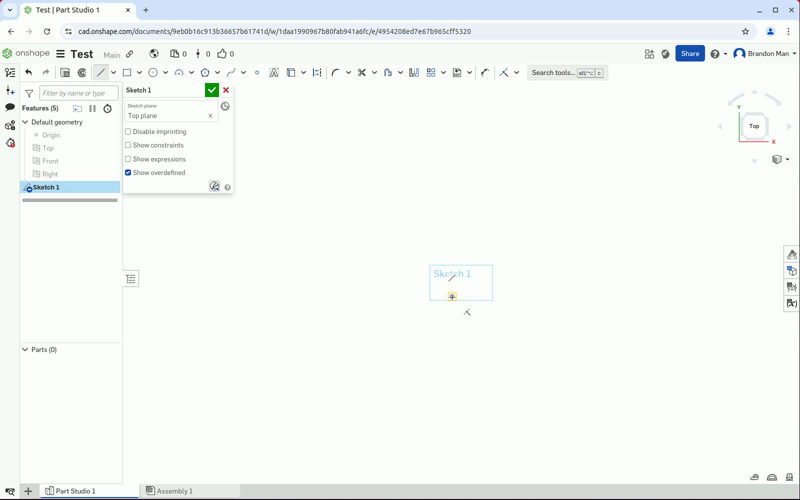
mouse_move(482, 296)
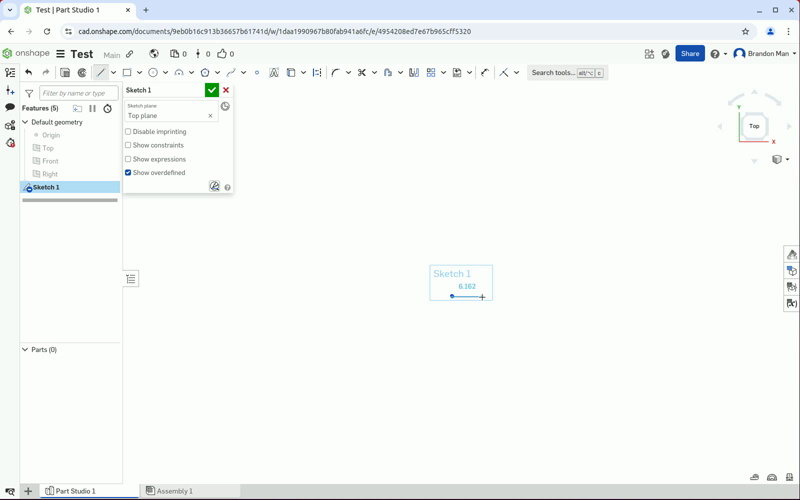
mouse_move(469, 296)
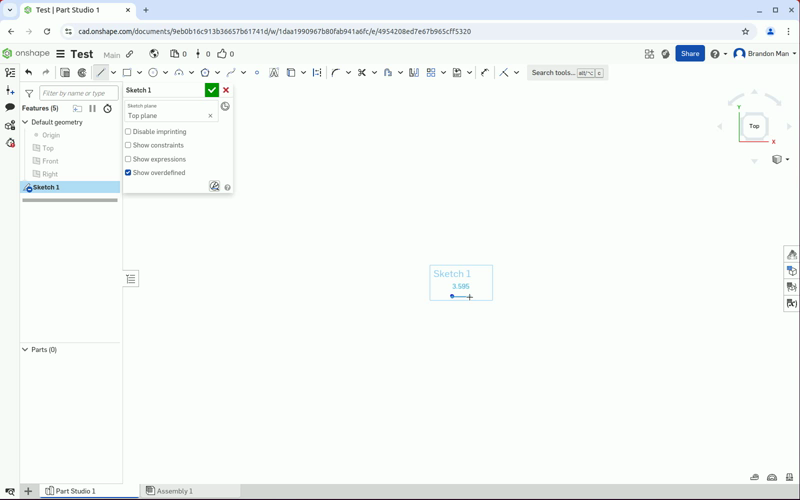
click(469, 296)
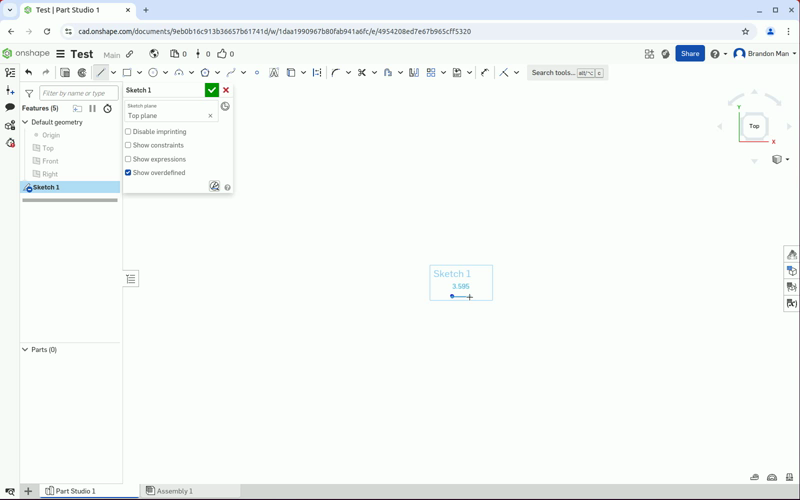
key_up(shift)
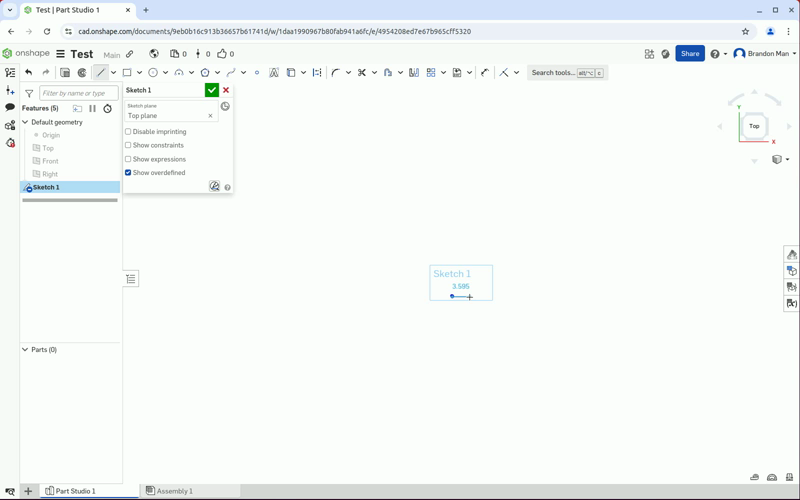
key(esc)
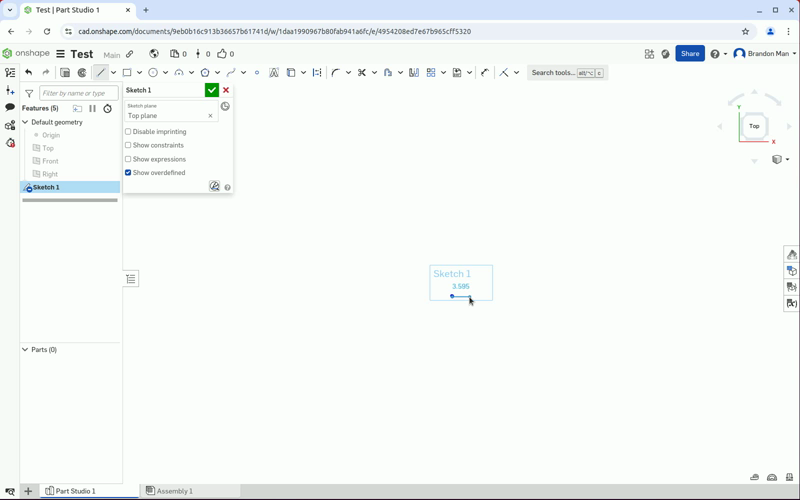
key(a)
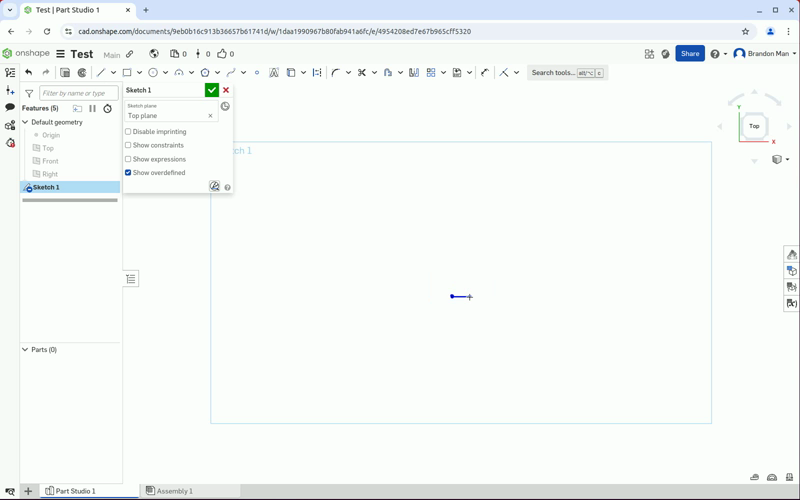
mouse_move(469, 296)
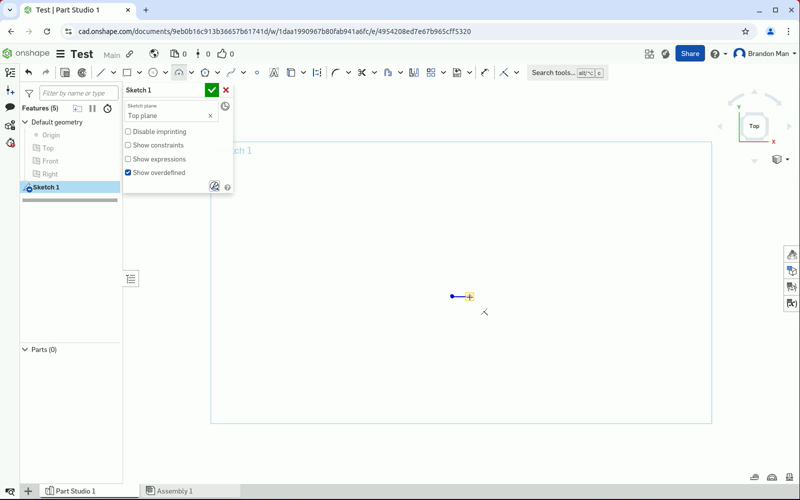
click(469, 296)
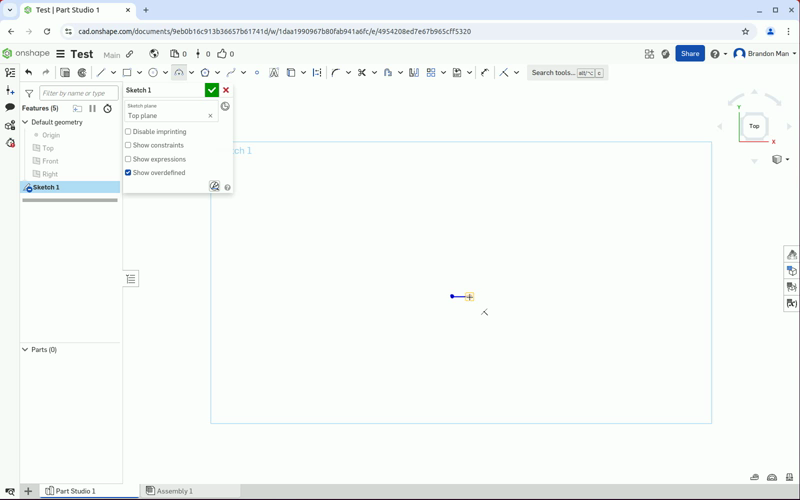
key_down(shift)
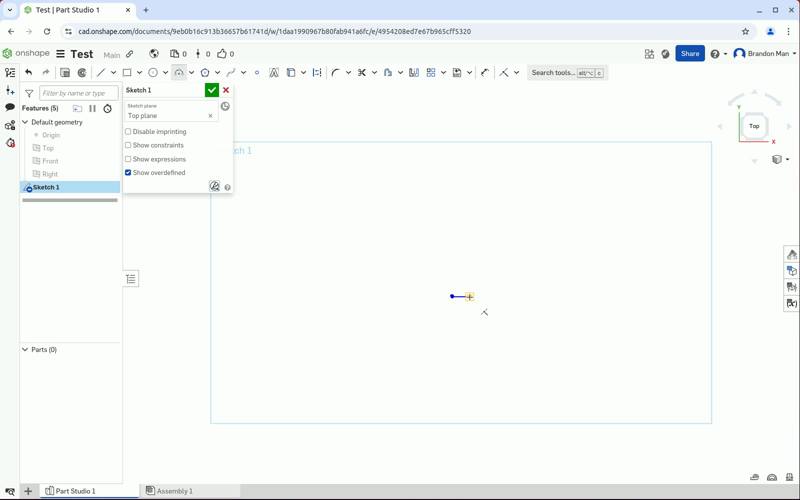
mouse_move(470, 295)
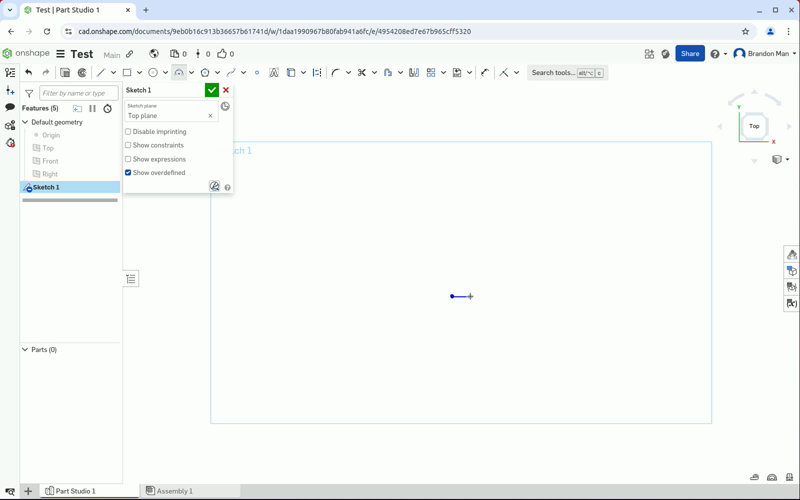
scroll(6)
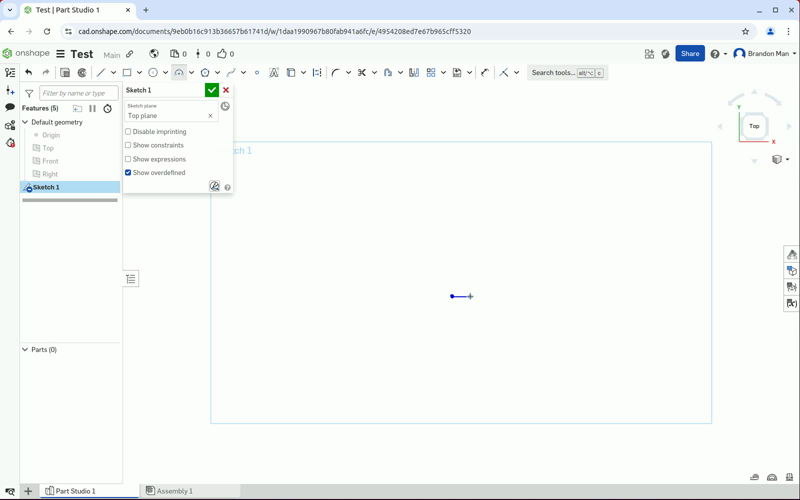
scroll(6)
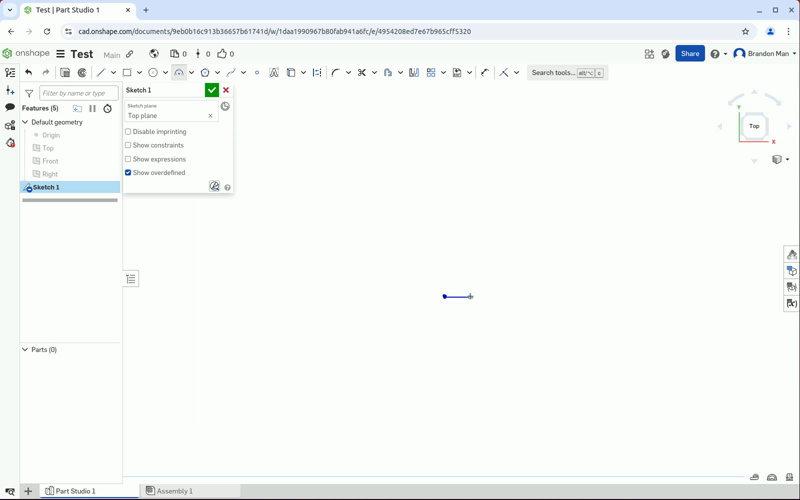
scroll(6)
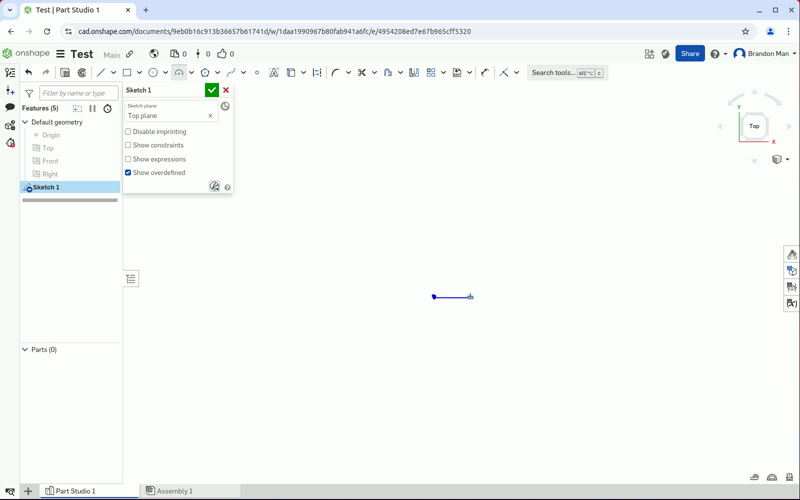
scroll(6)
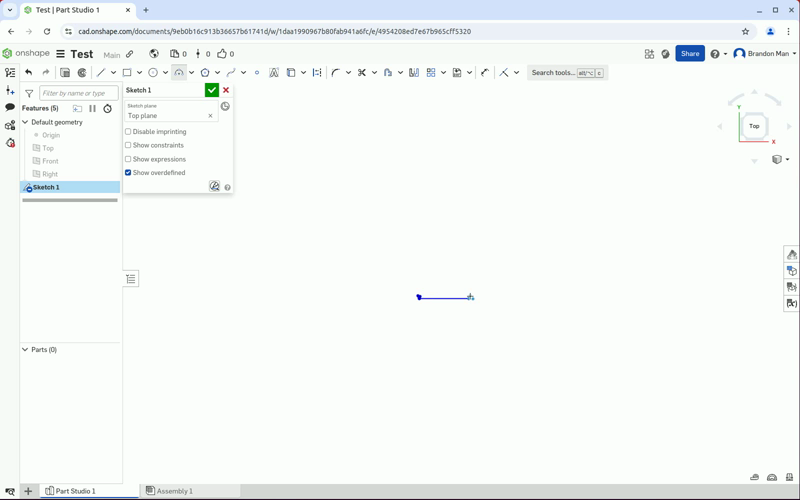
scroll(6)
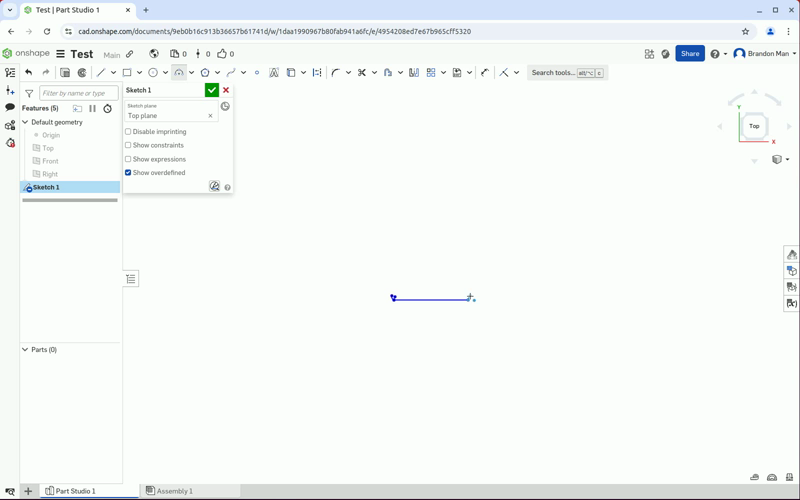
scroll(6)
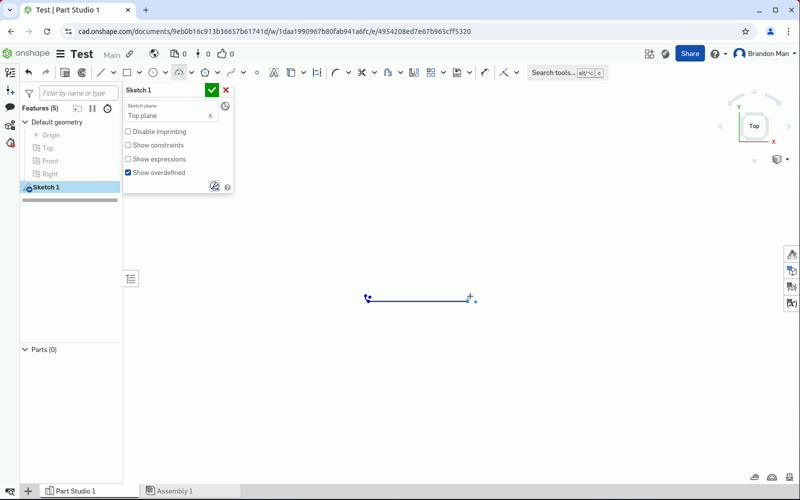
scroll(6)
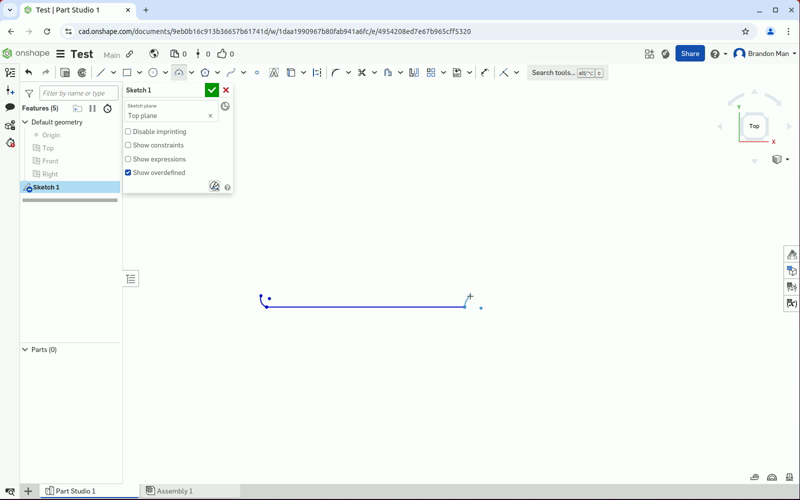
click(470, 295)
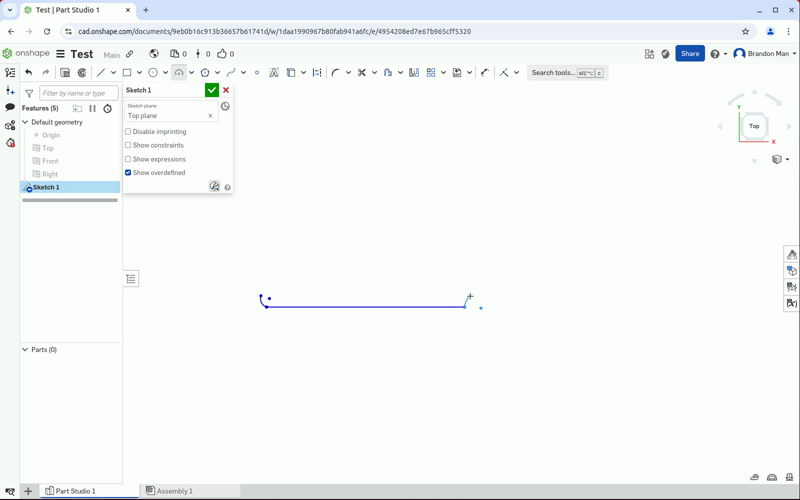
scroll(-6)
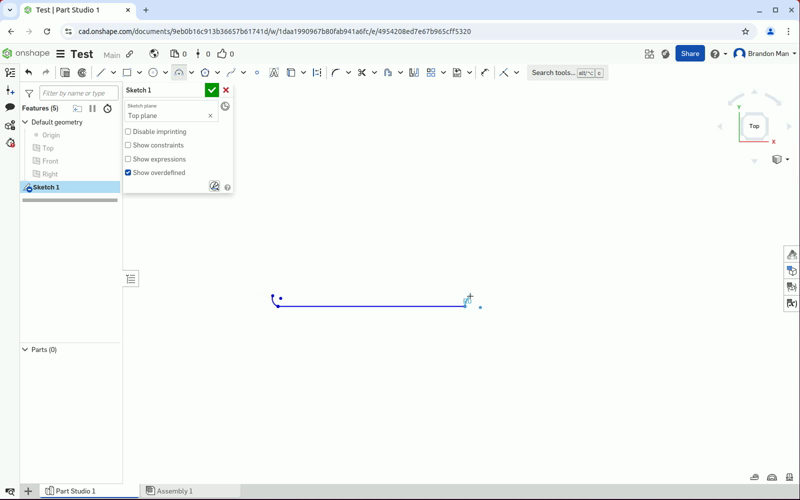
scroll(-6)
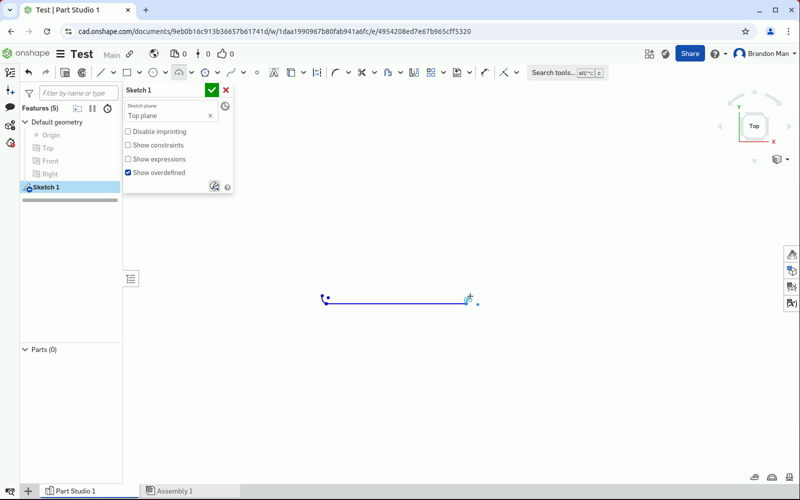
scroll(-6)
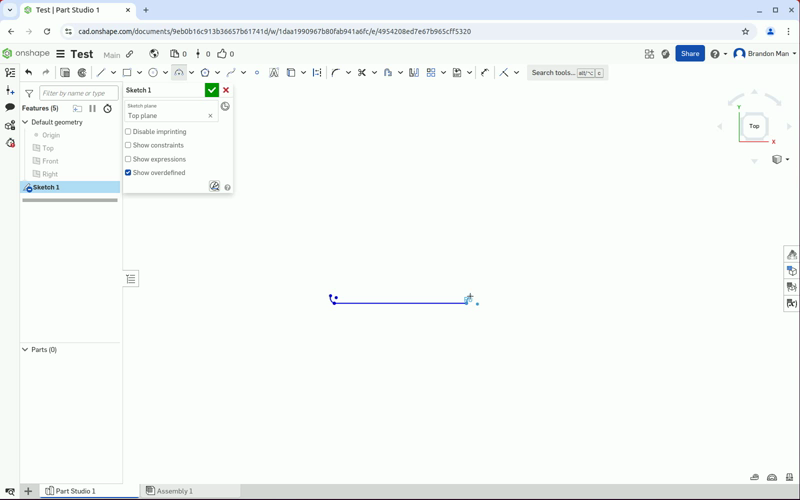
scroll(-6)
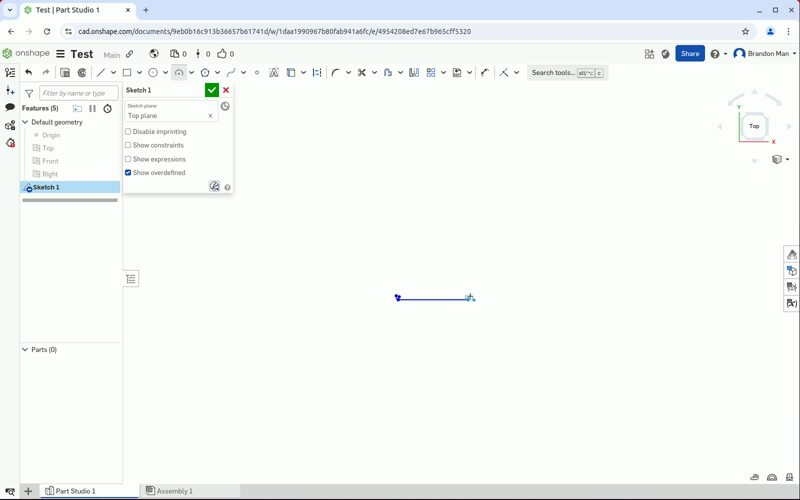
scroll(-6)
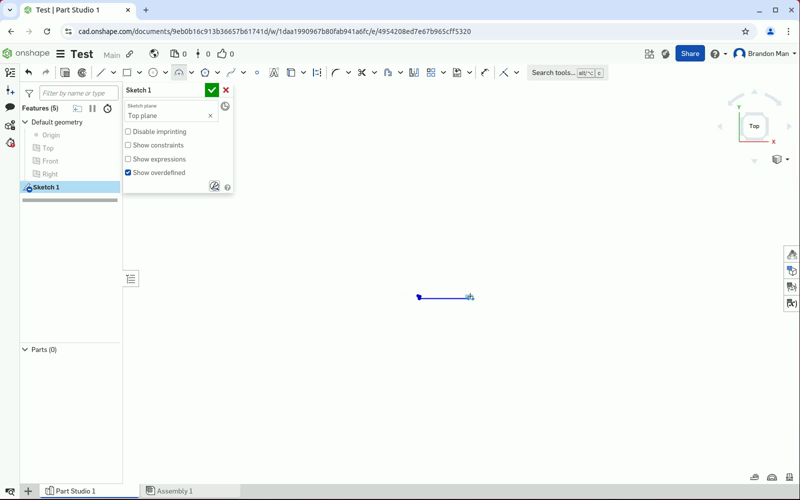
scroll(-6)
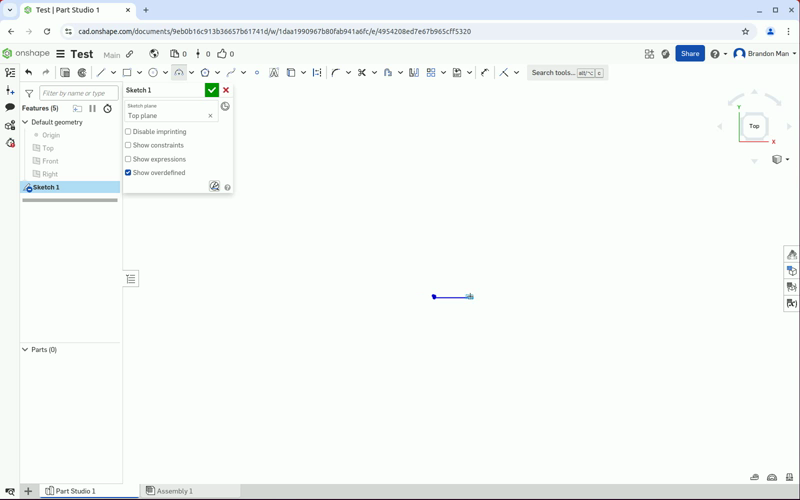
scroll(-6)
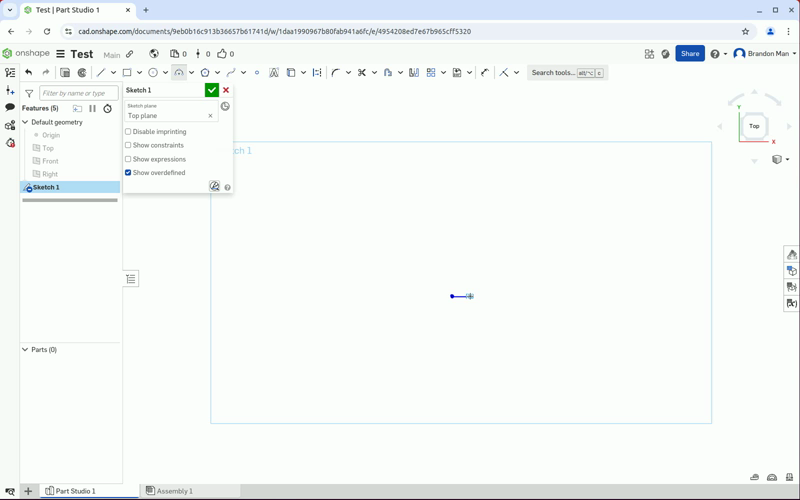
mouse_move(470, 296)
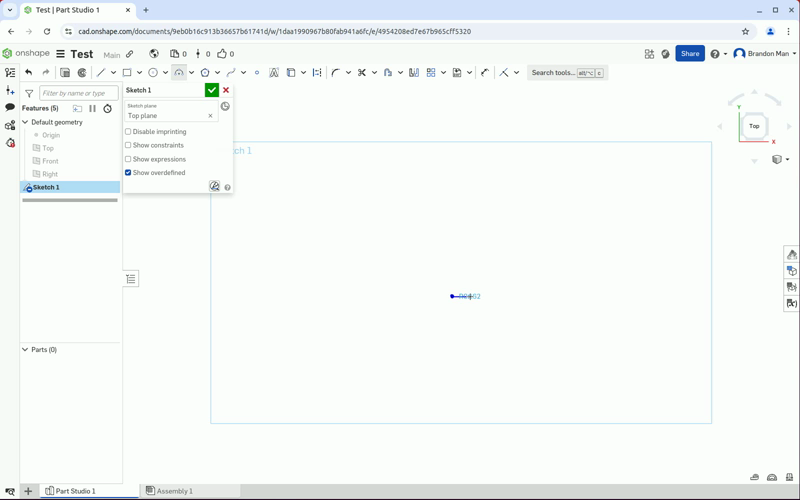
scroll(6)
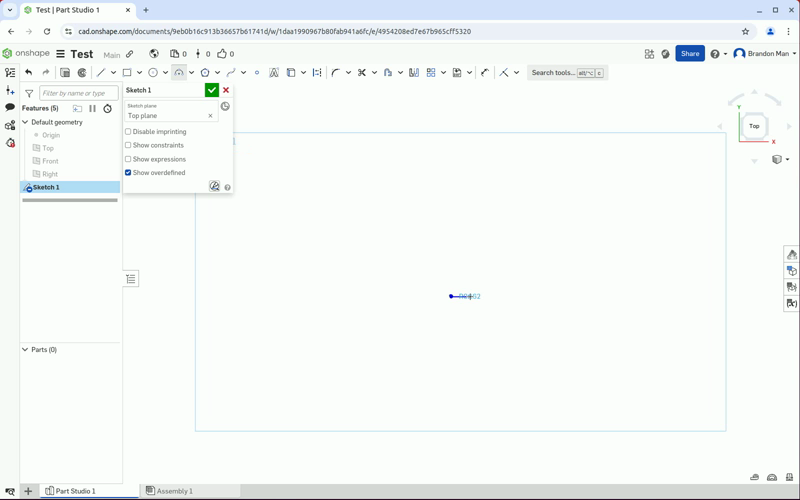
scroll(6)
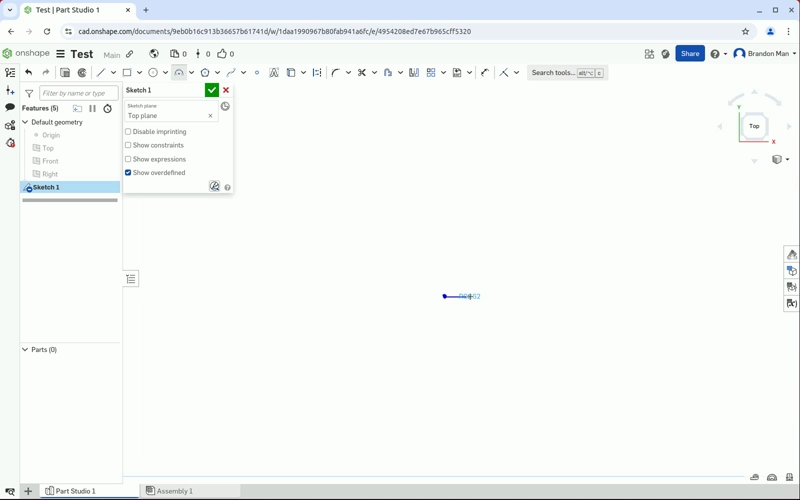
scroll(6)
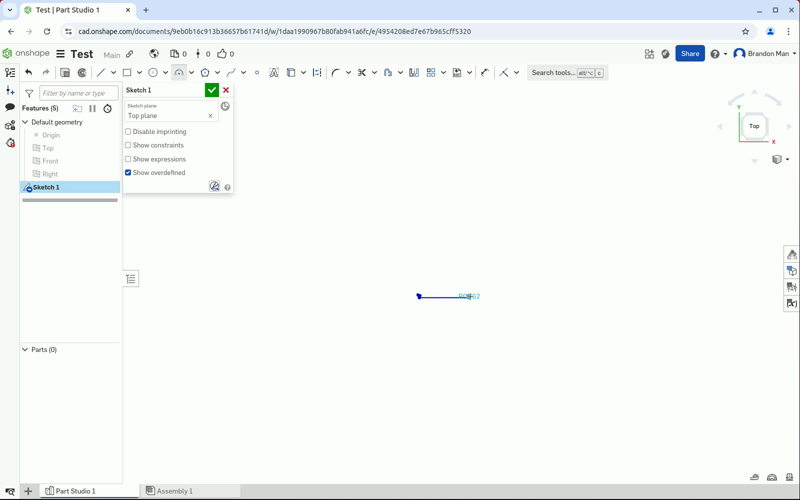
scroll(6)
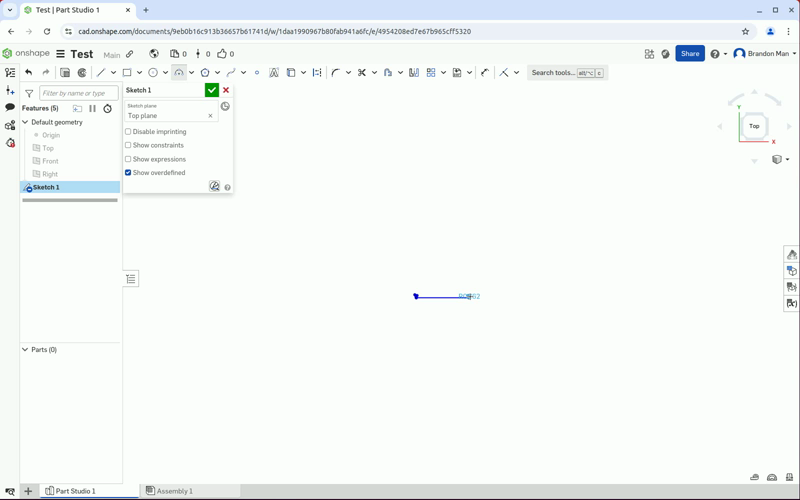
scroll(6)
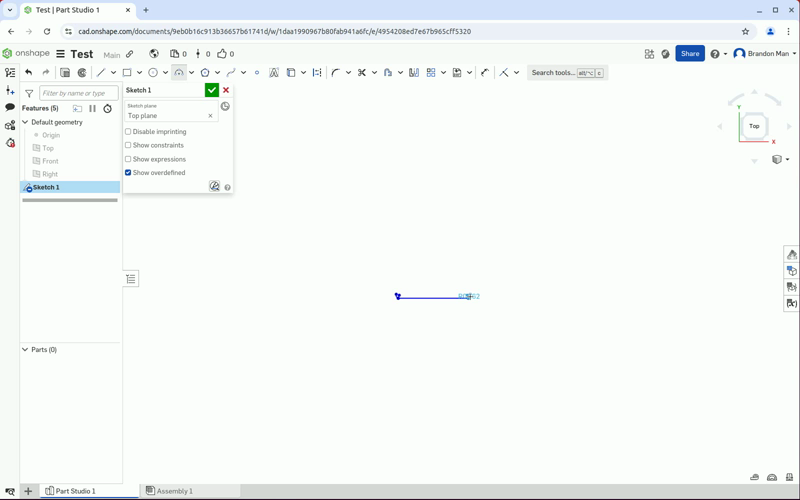
scroll(6)
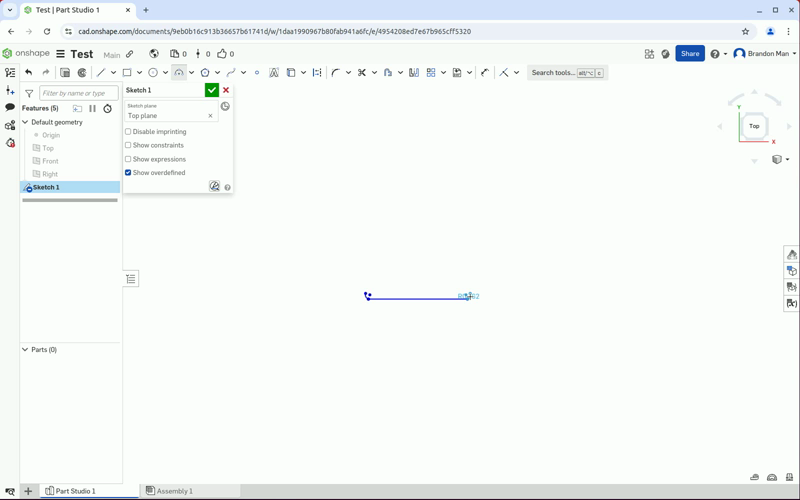
scroll(6)
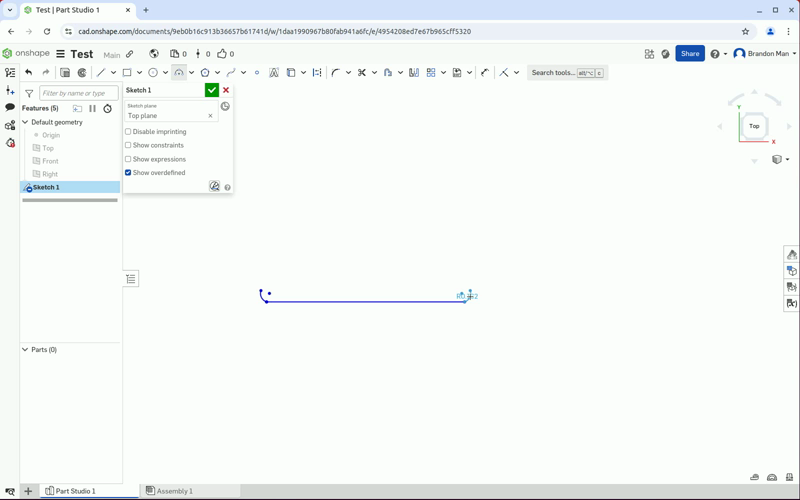
click(470, 296)
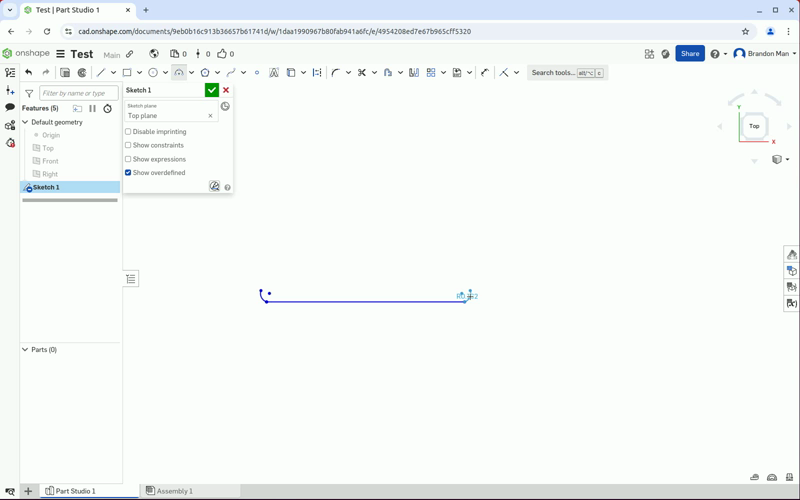
scroll(-6)
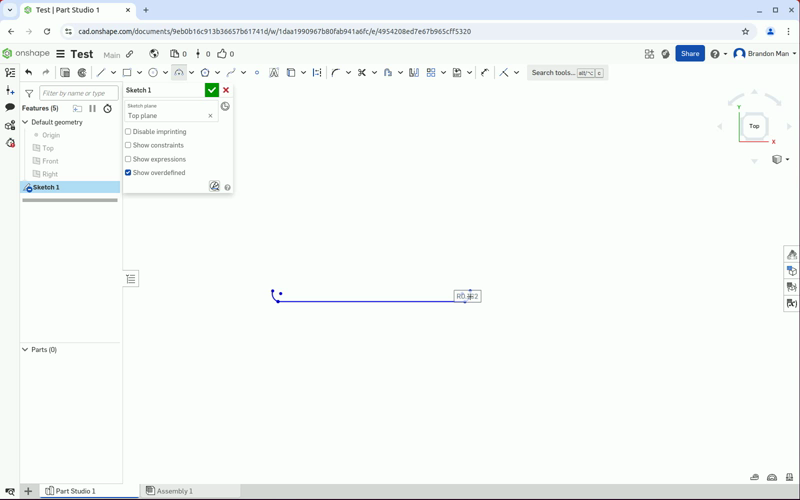
scroll(-6)
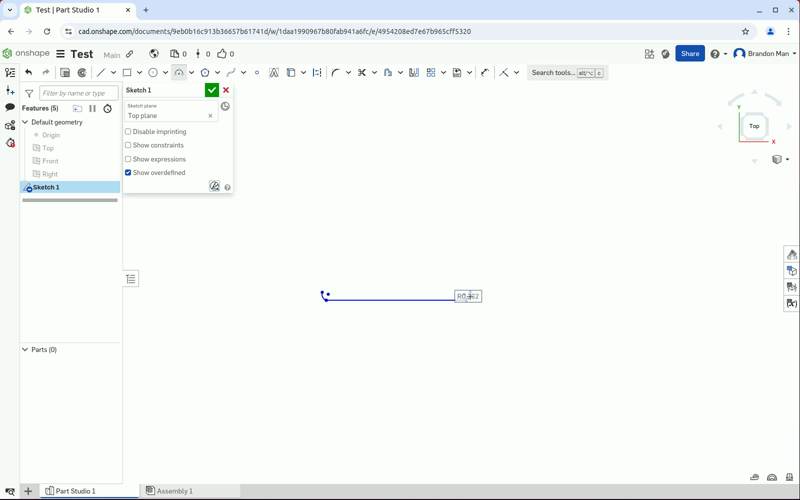
scroll(-6)
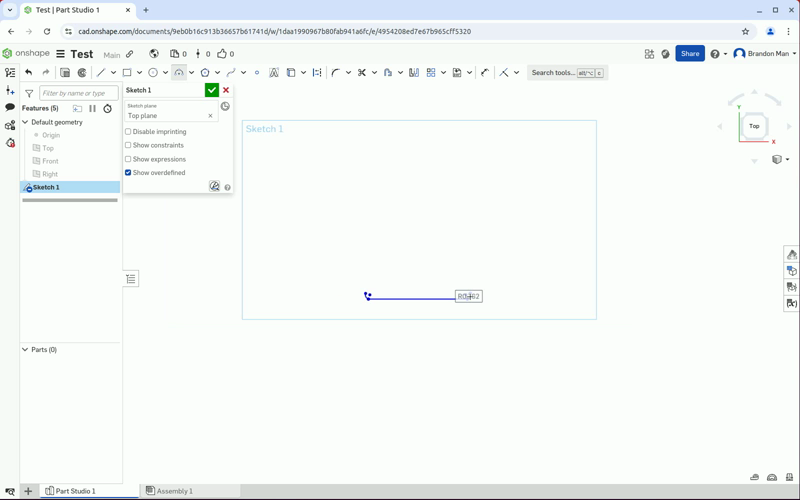
scroll(-6)
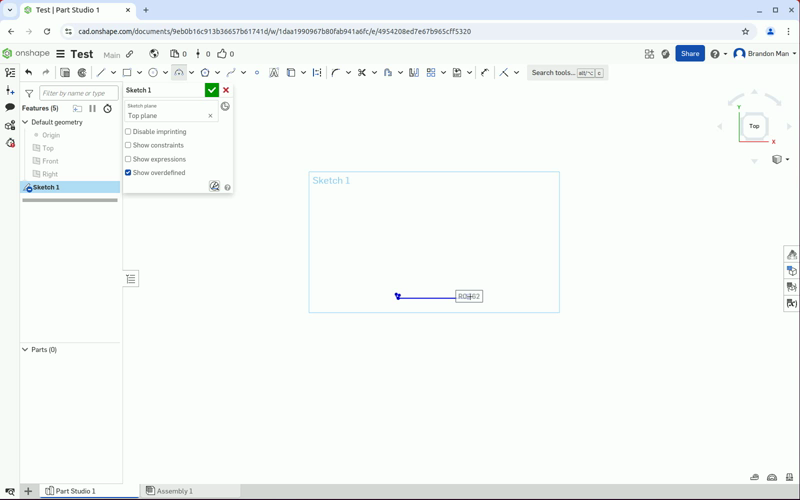
scroll(-6)
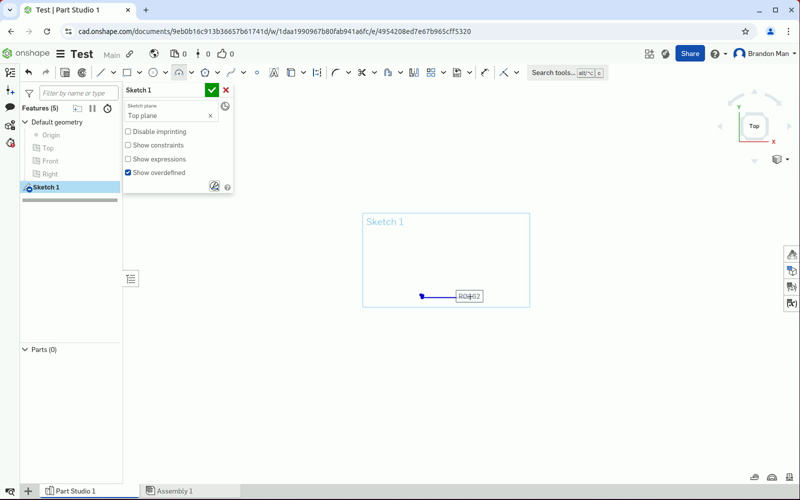
scroll(-6)
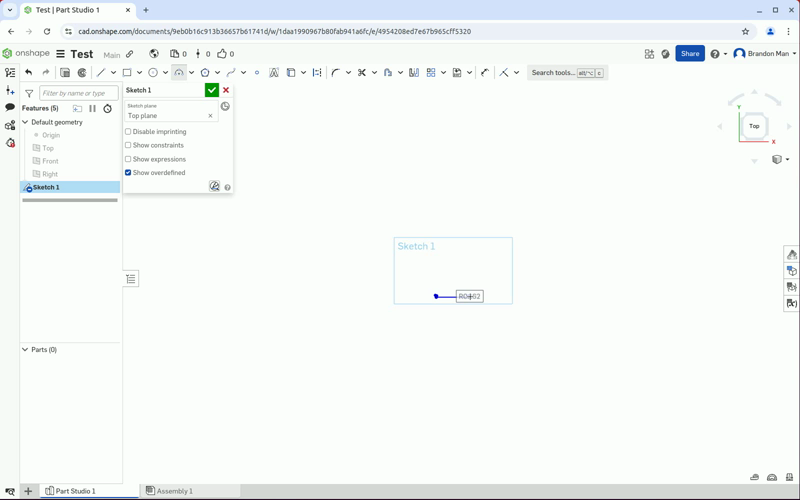
scroll(-6)
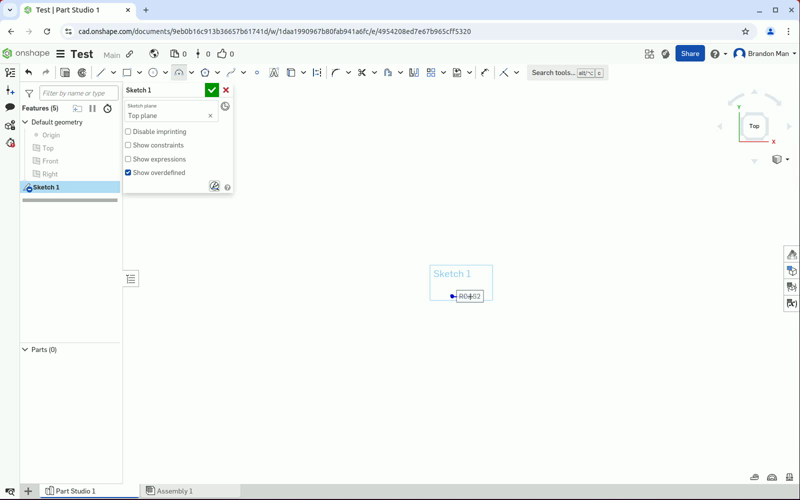
key_up(shift)
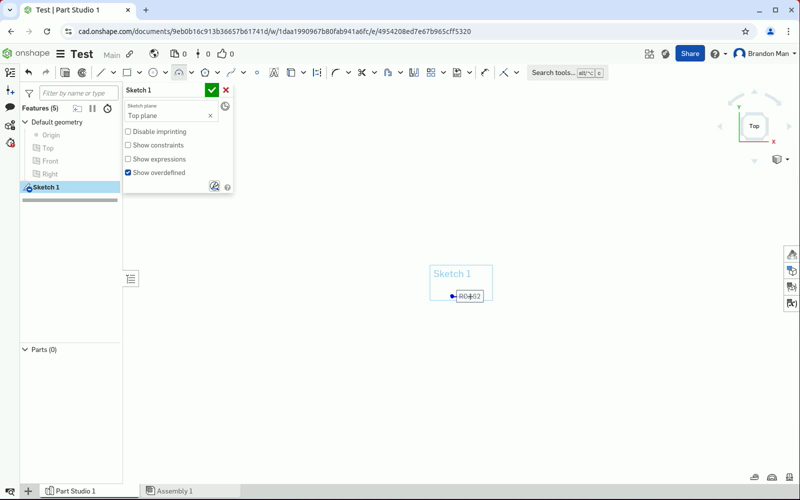
key(esc)
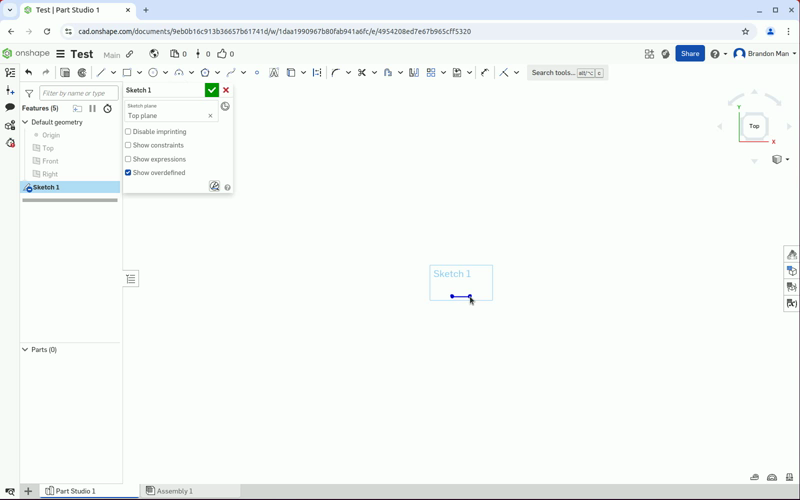
key(l)
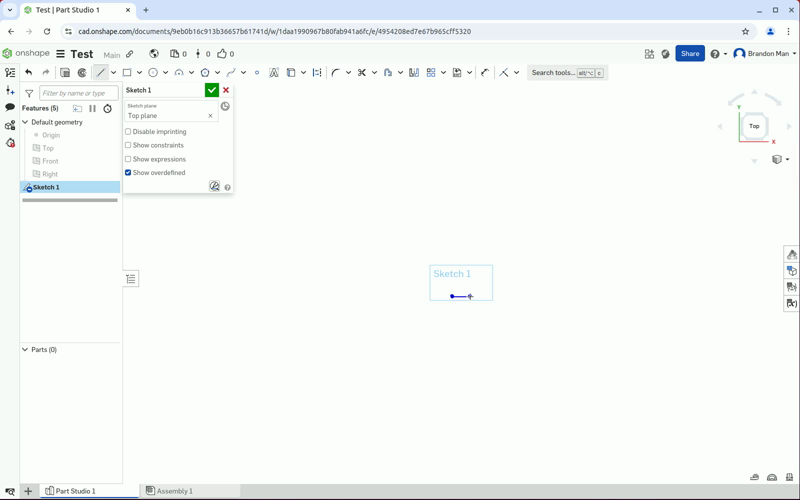
mouse_move(470, 295)
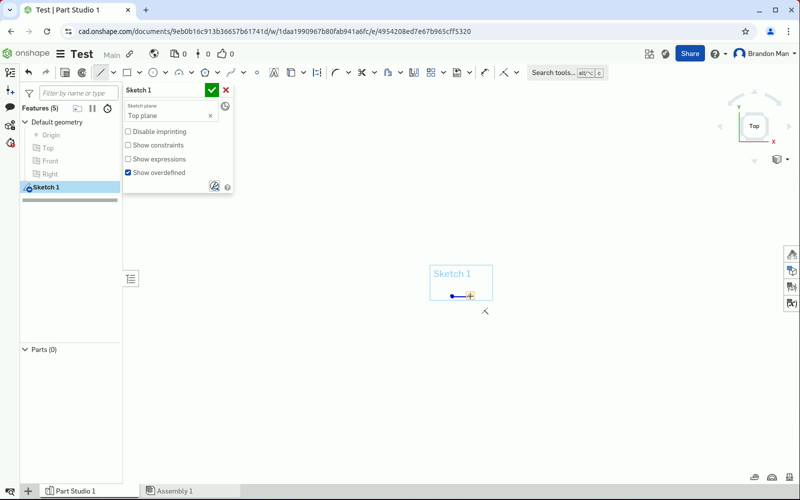
scroll(6)
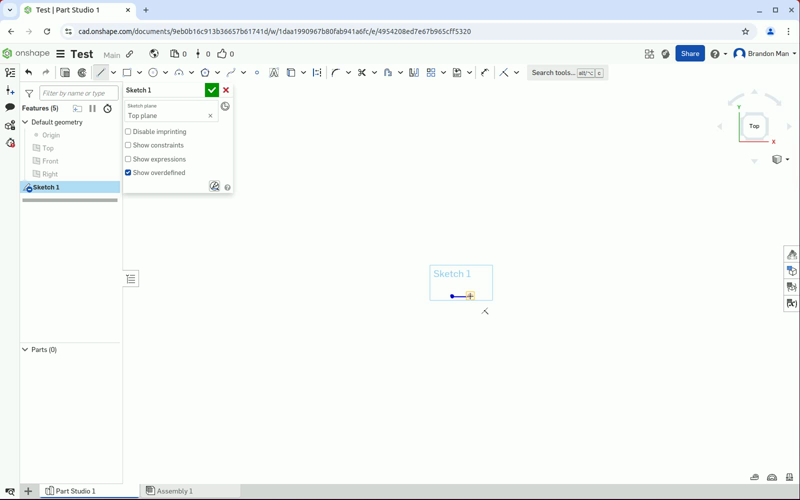
scroll(6)
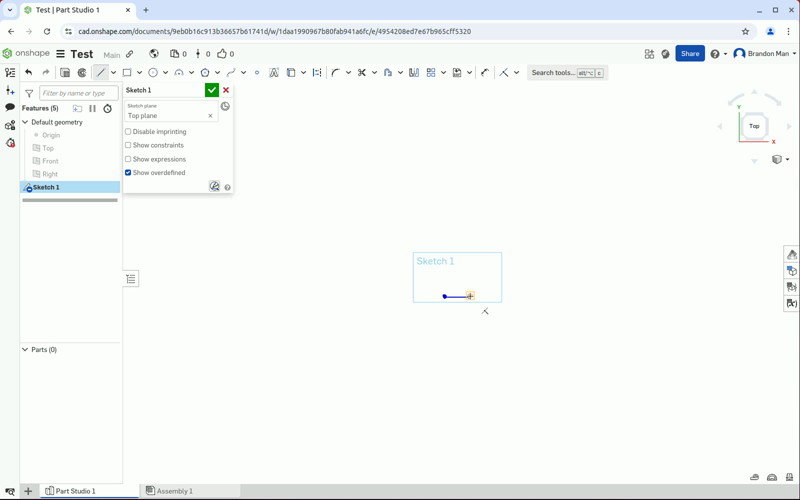
scroll(6)
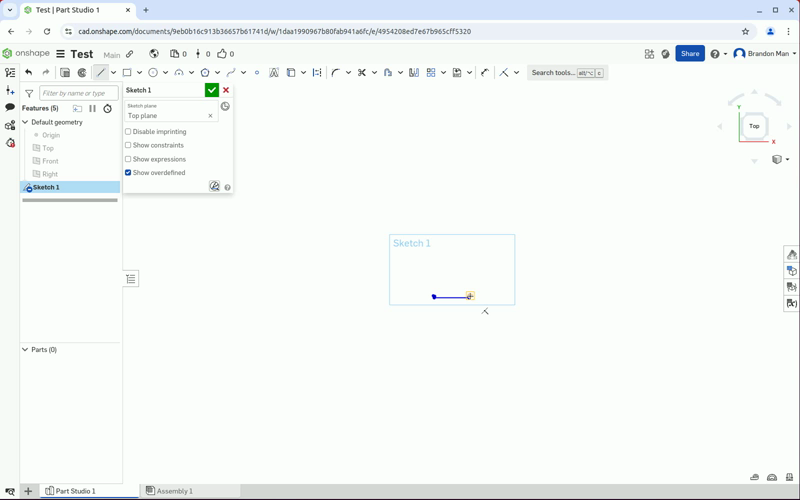
scroll(6)
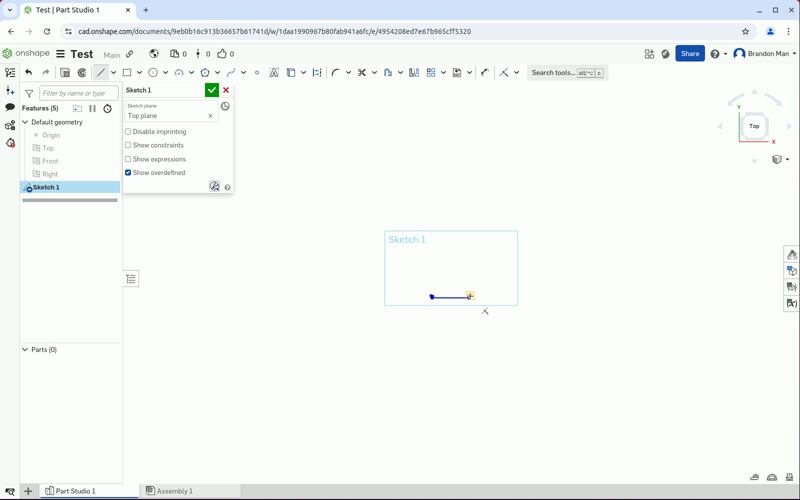
scroll(6)
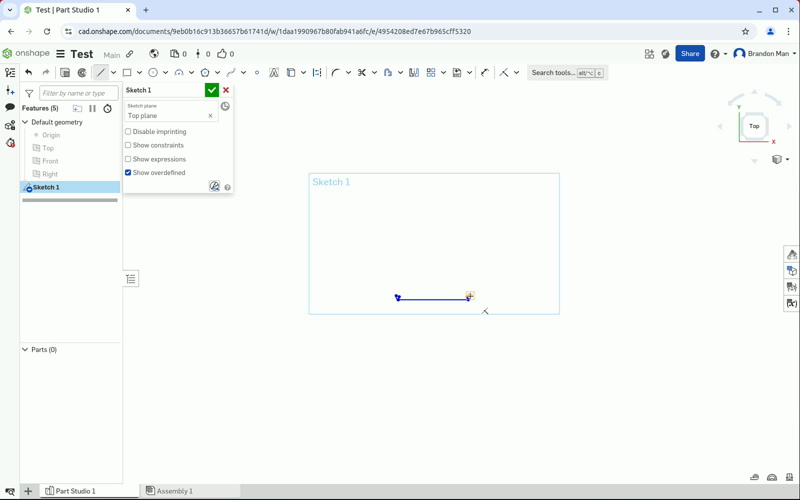
scroll(6)
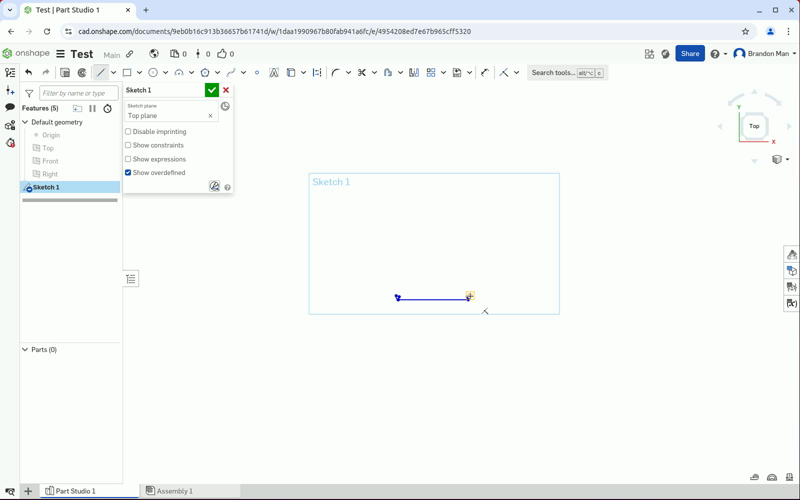
scroll(6)
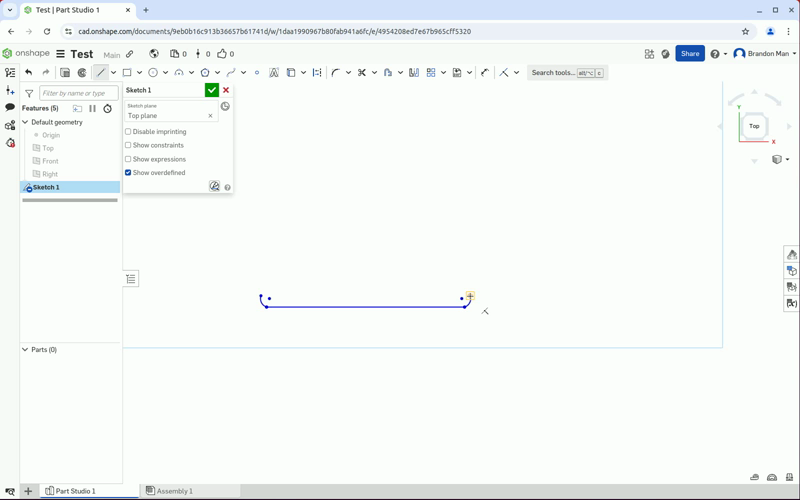
click(470, 295)
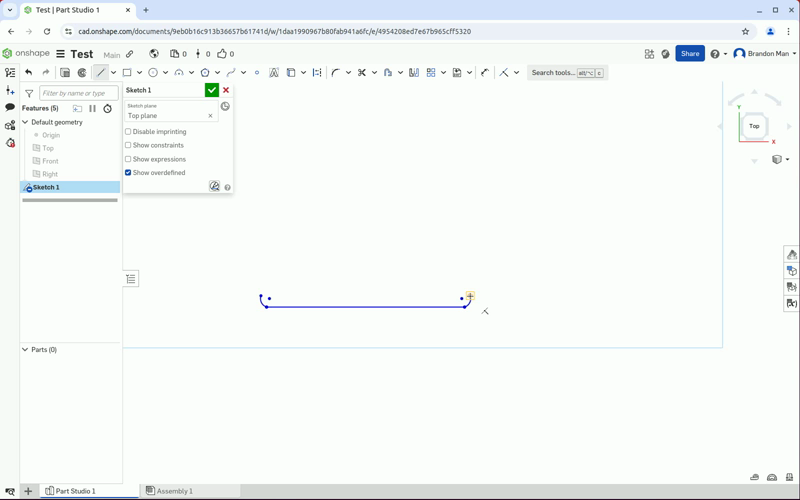
scroll(-6)
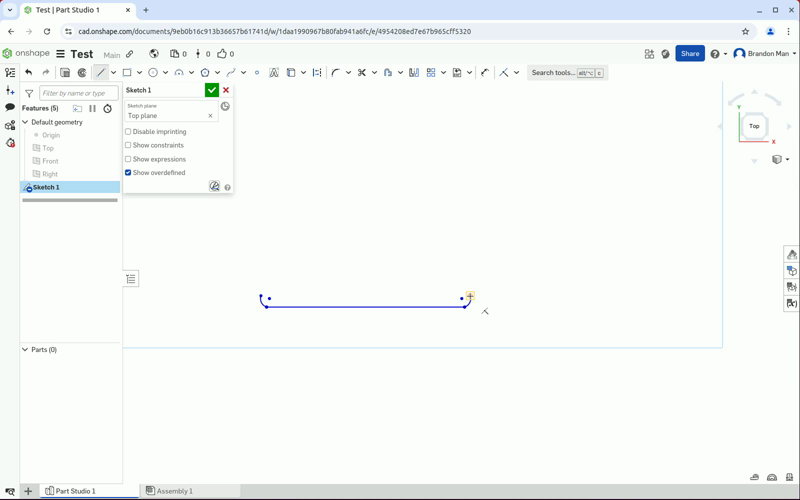
scroll(-6)
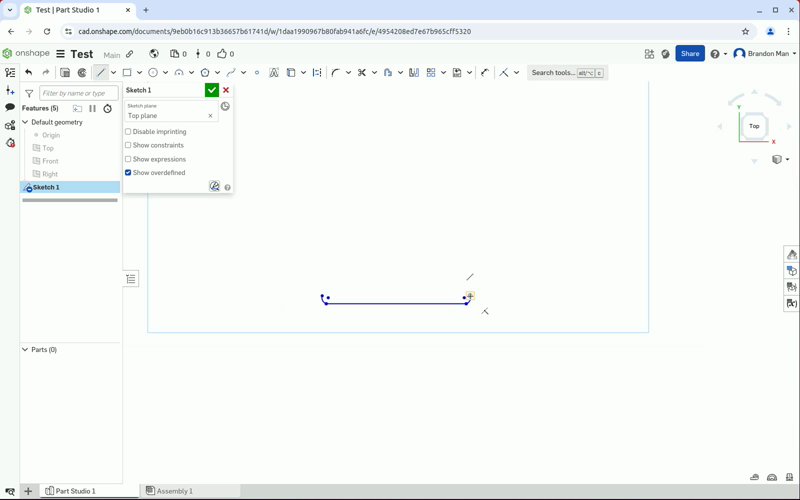
scroll(-6)
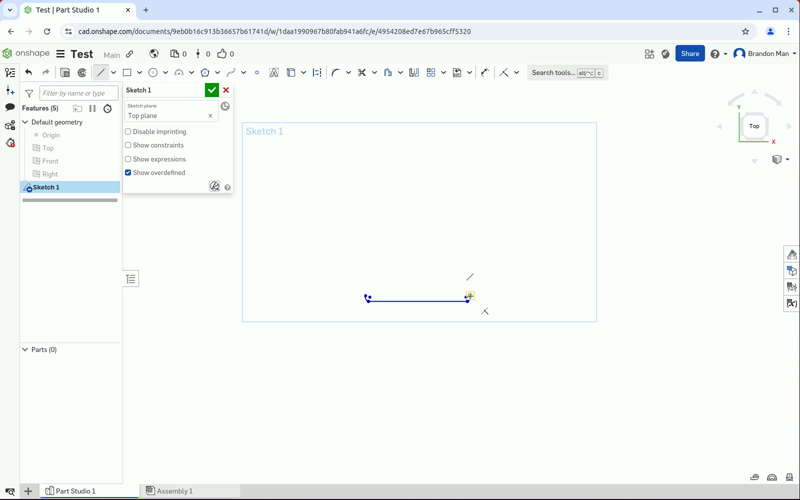
scroll(-6)
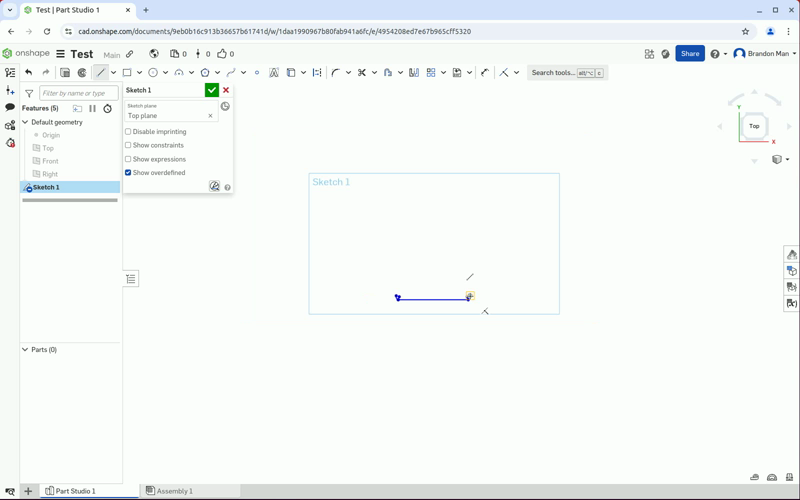
scroll(-6)
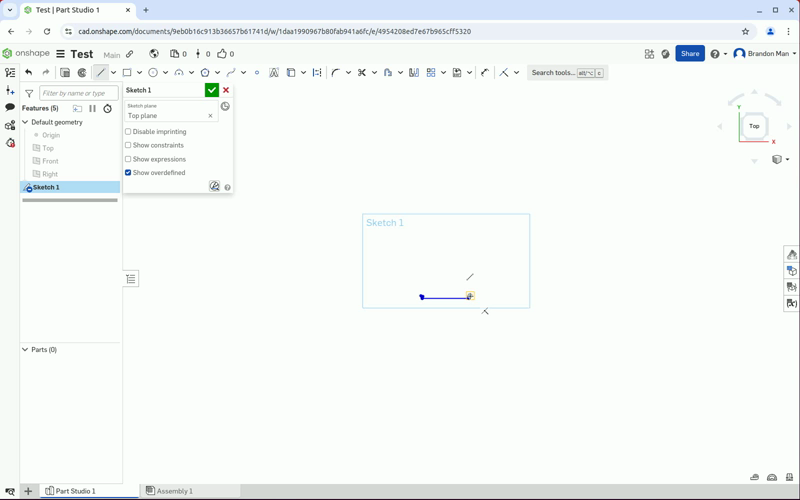
scroll(-6)
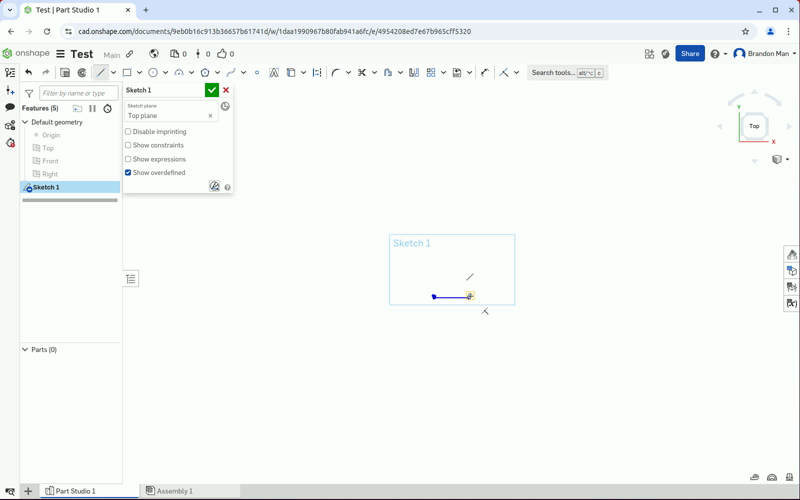
scroll(-6)
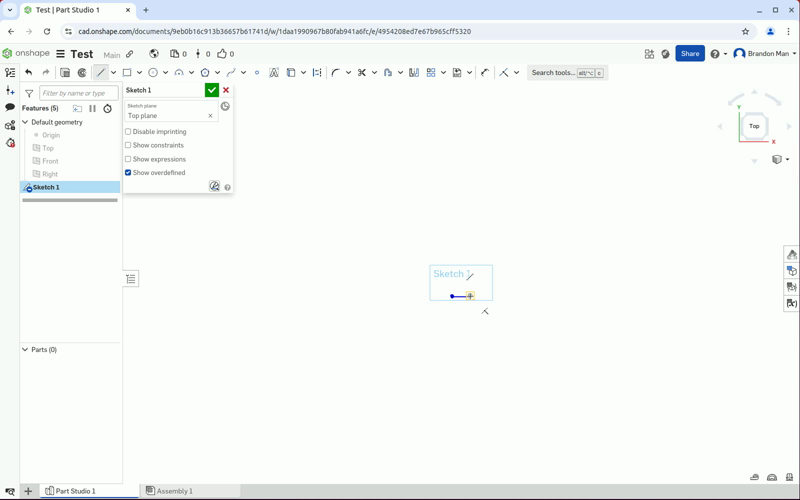
key_down(shift)
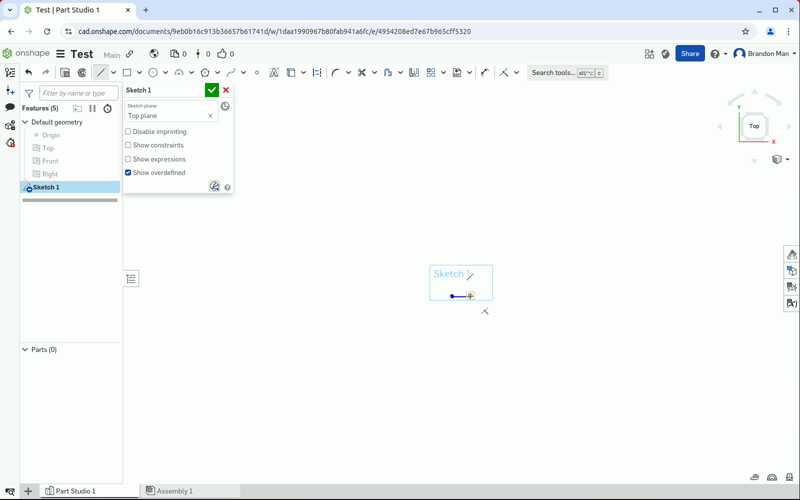
mouse_move(500, 295)
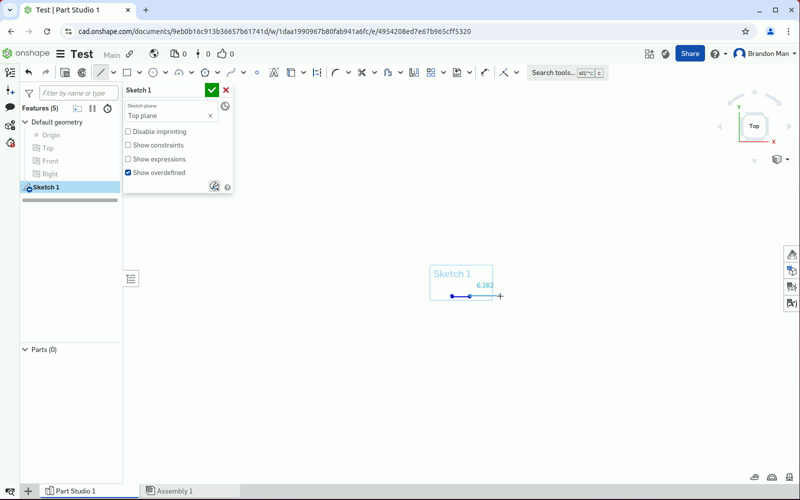
mouse_move(470, 268)
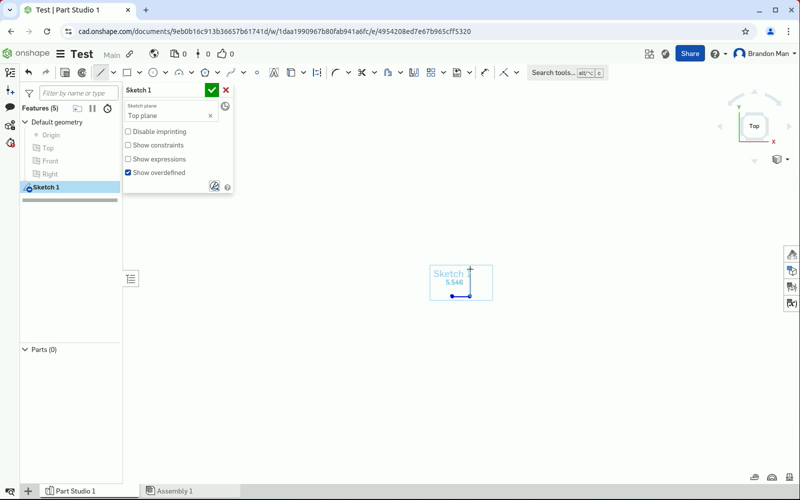
click(470, 268)
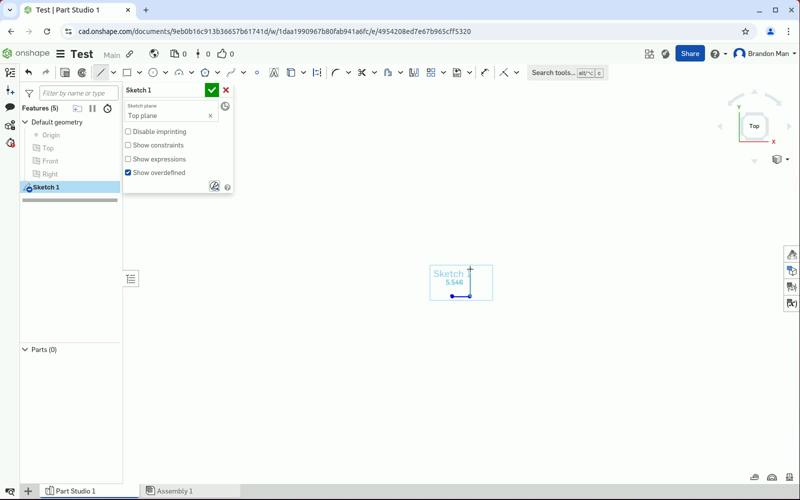
key_up(shift)
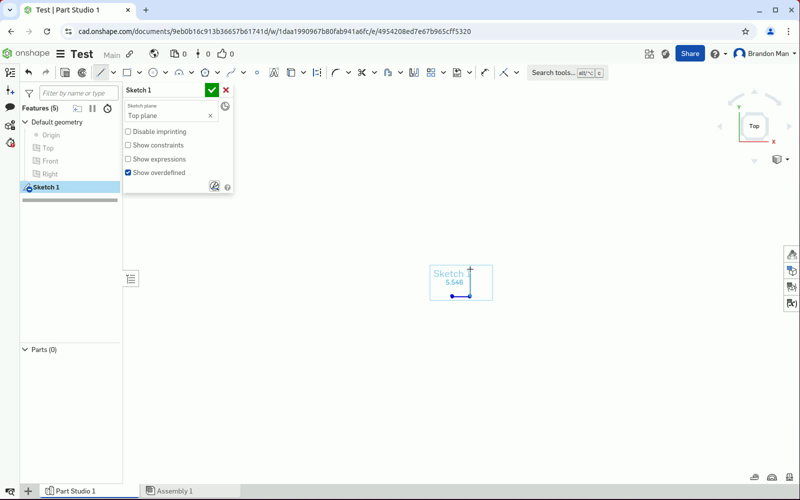
key(esc)
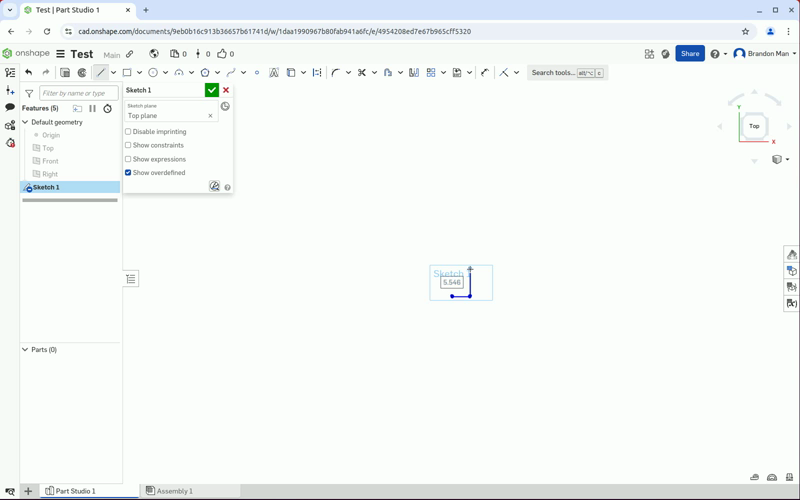
key(a)
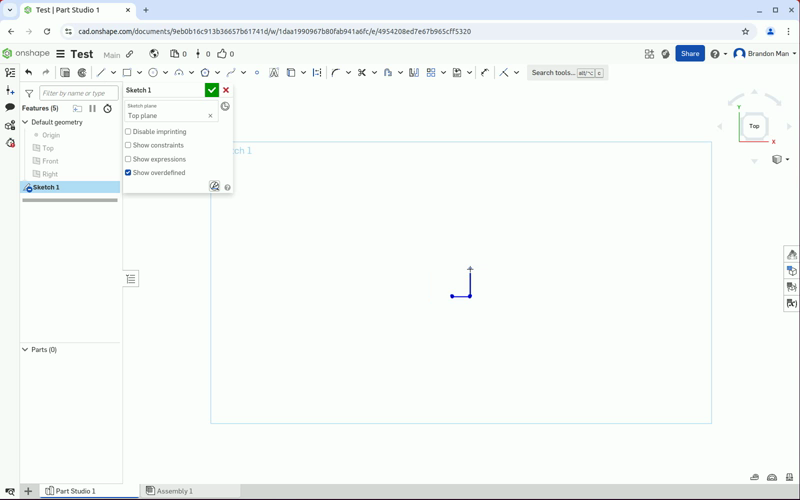
mouse_move(470, 268)
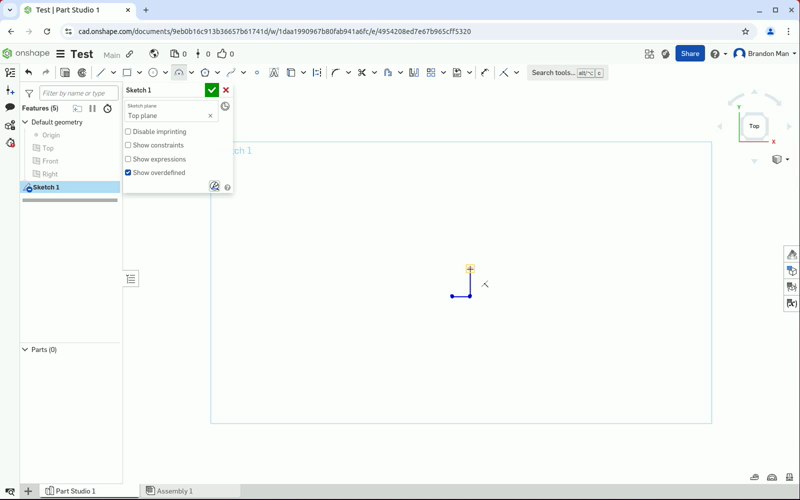
click(470, 268)
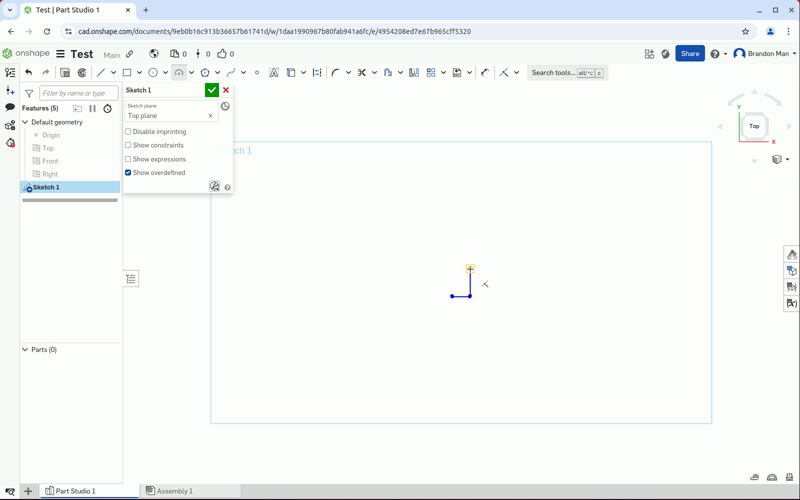
key_down(shift)
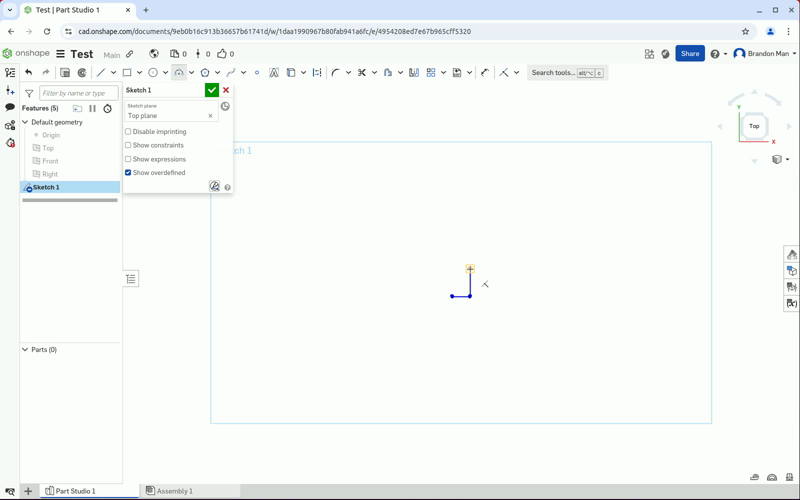
mouse_move(469, 267)
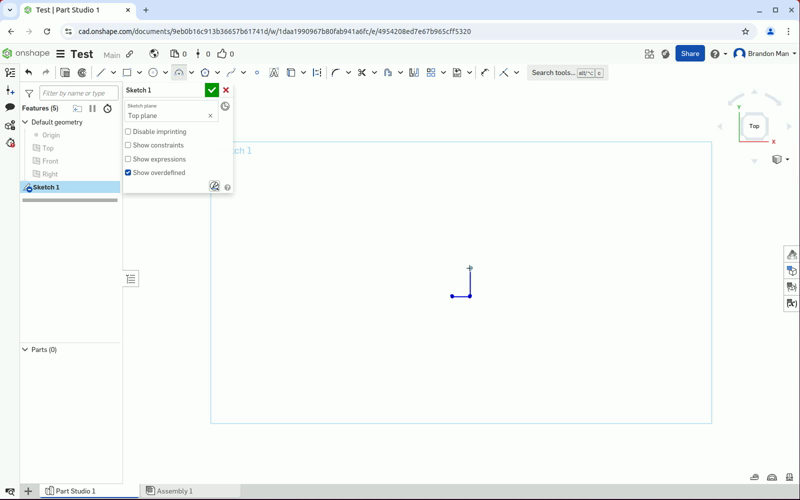
scroll(6)
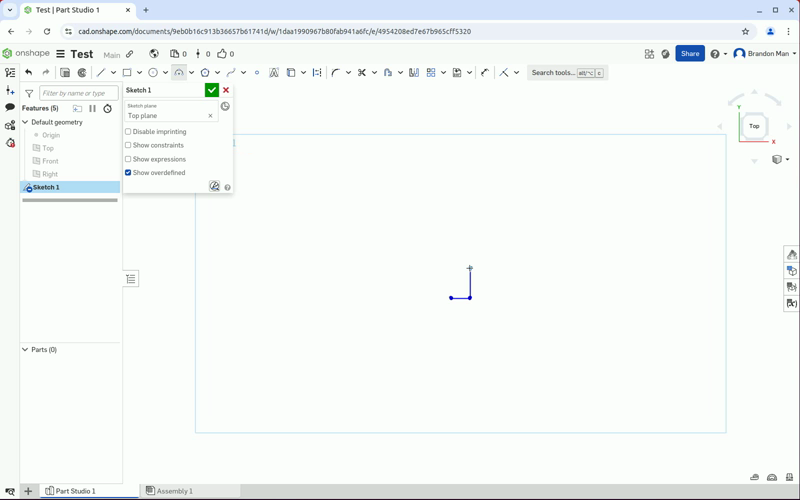
scroll(6)
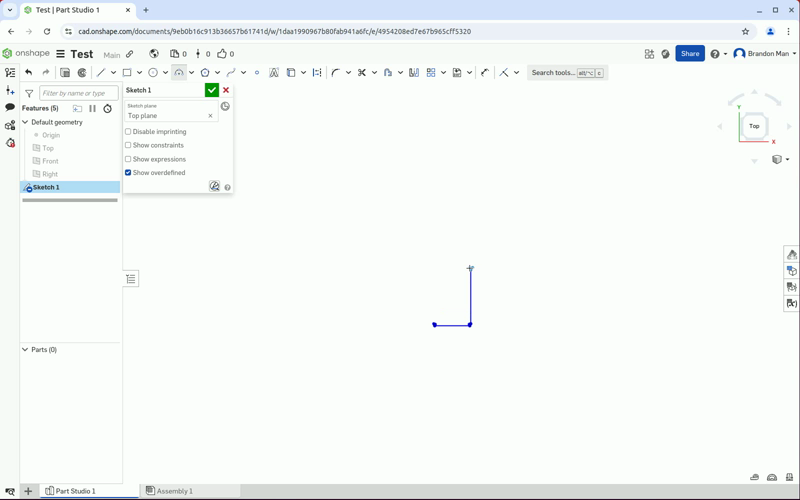
scroll(6)
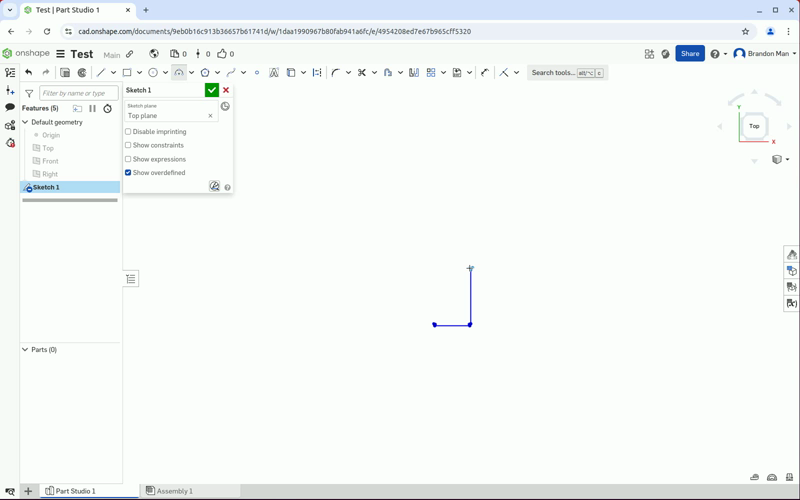
scroll(6)
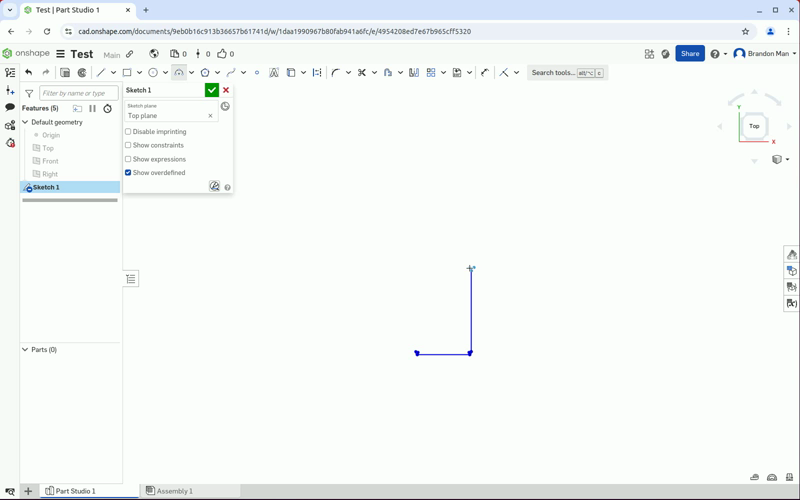
scroll(6)
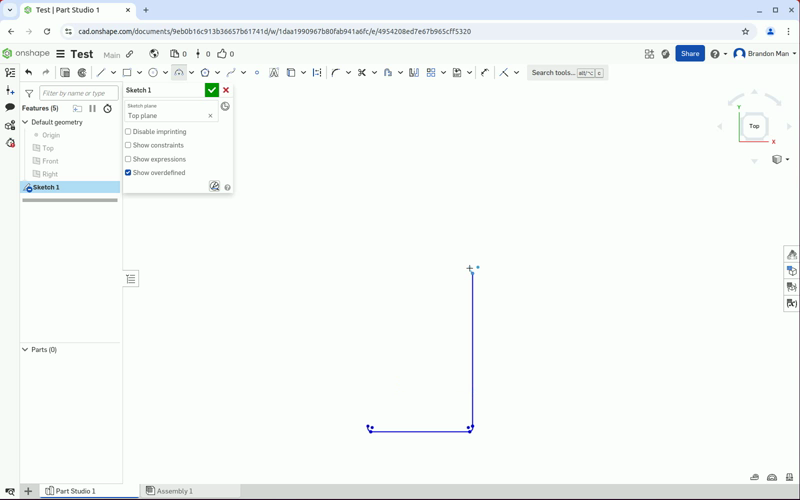
scroll(6)
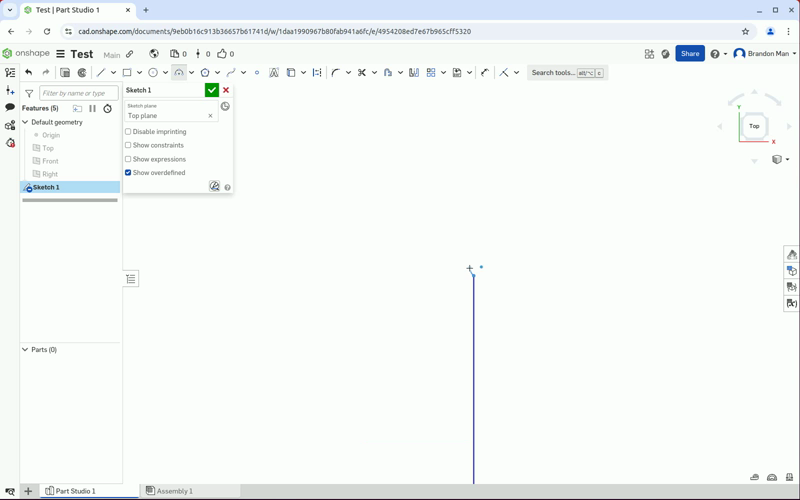
scroll(6)
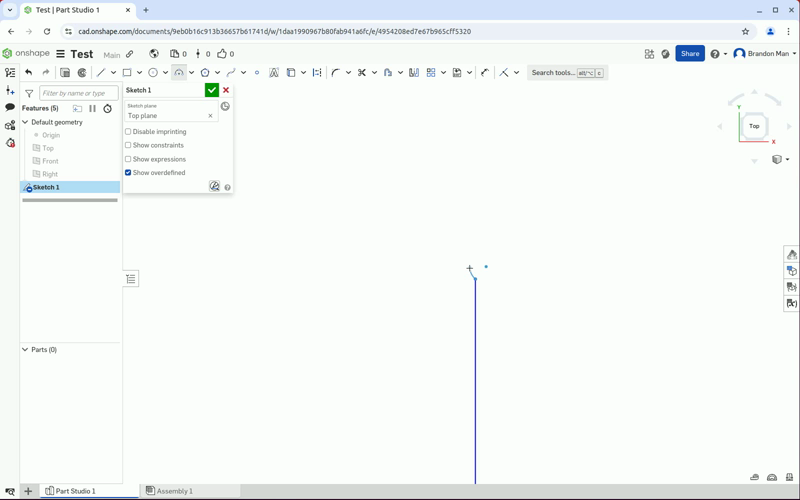
click(469, 267)
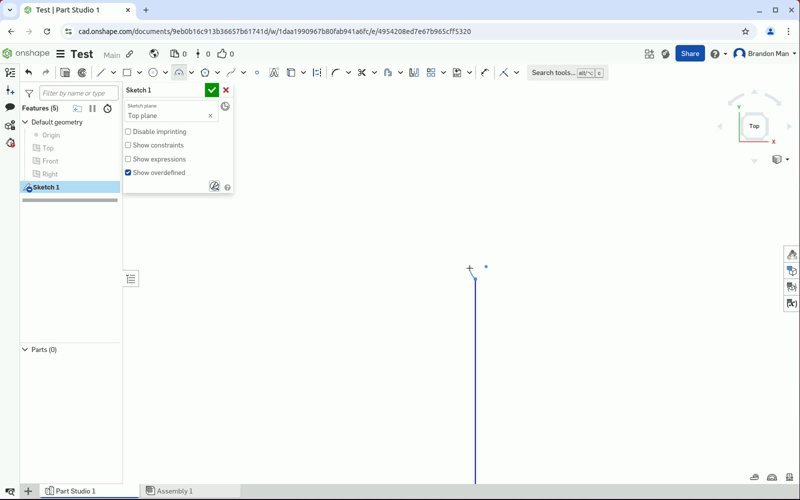
scroll(-6)
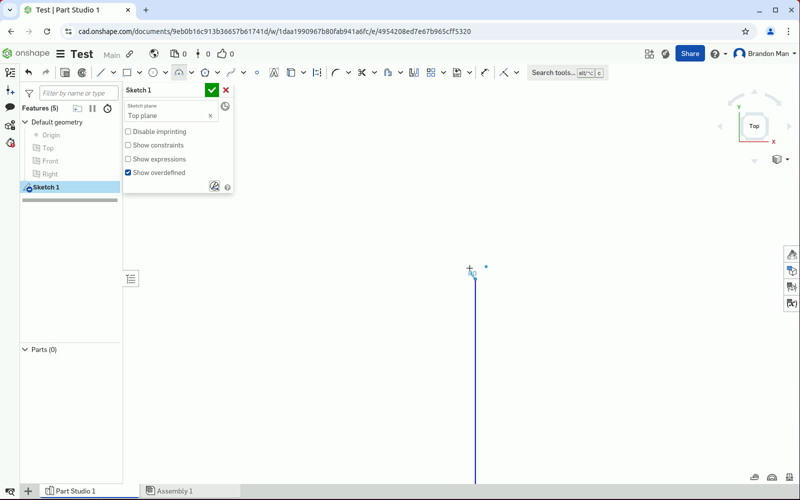
scroll(-6)
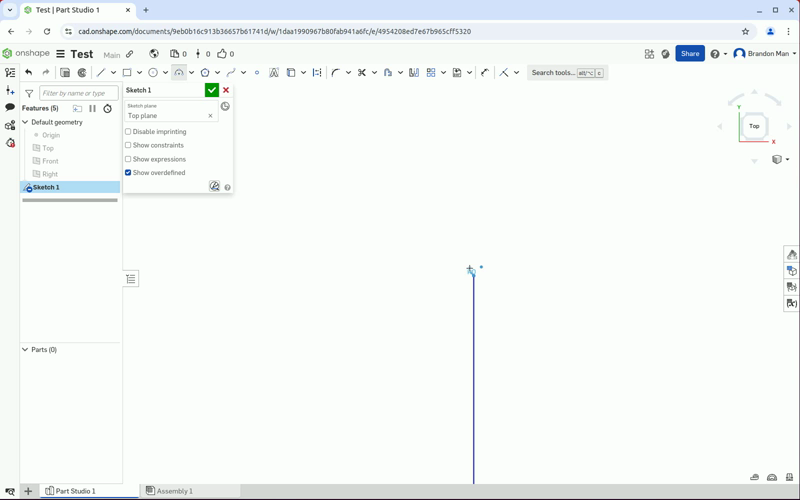
scroll(-6)
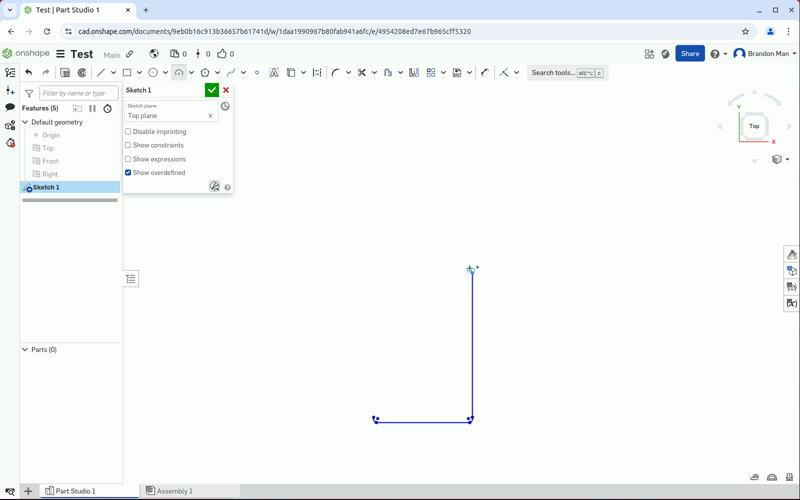
scroll(-6)
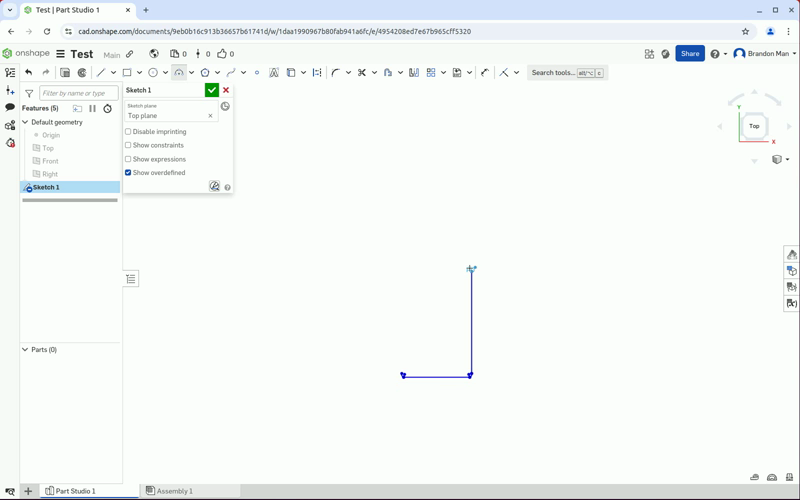
scroll(-6)
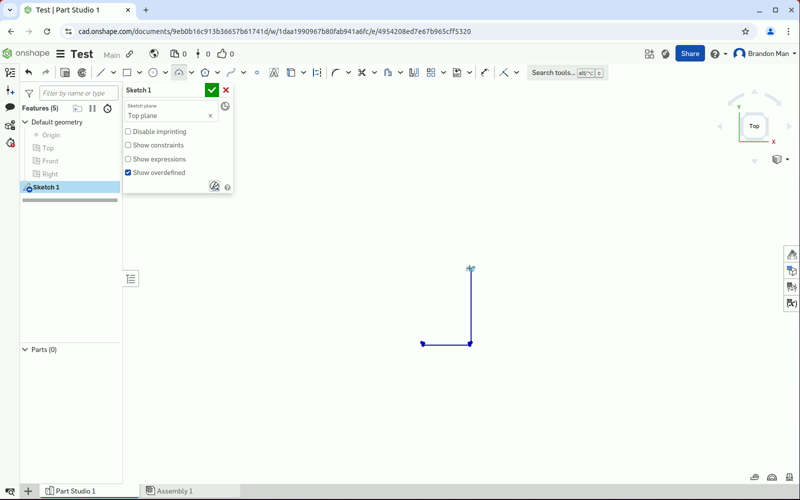
scroll(-6)
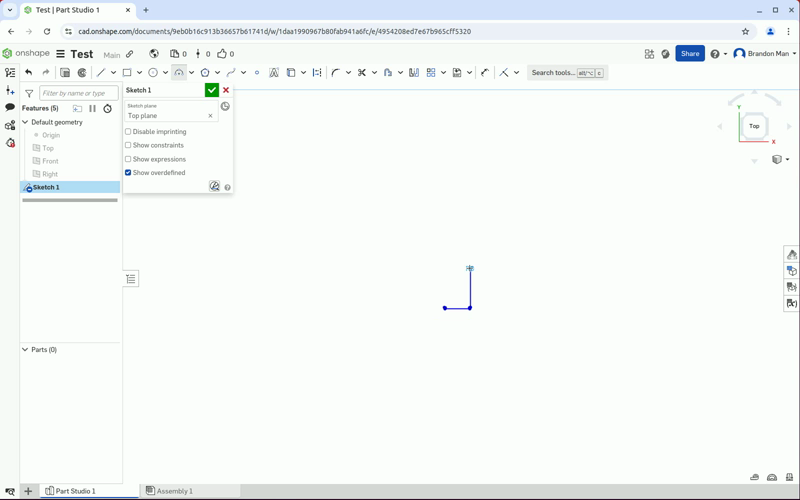
scroll(-6)
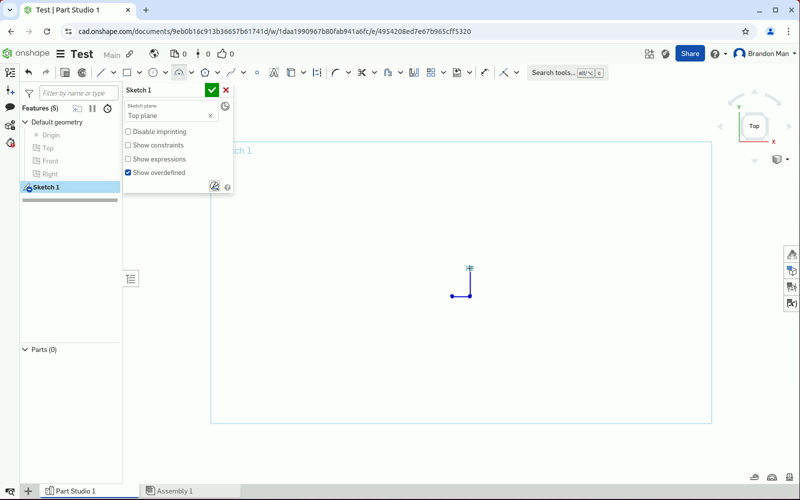
mouse_move(470, 268)
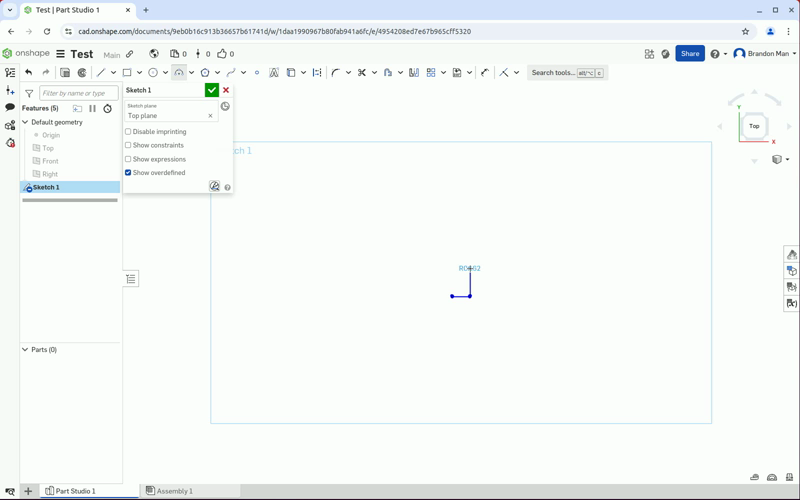
scroll(6)
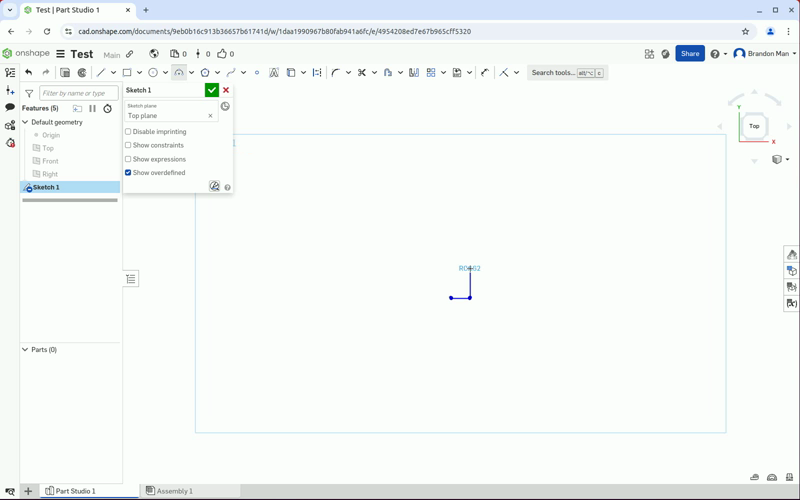
scroll(6)
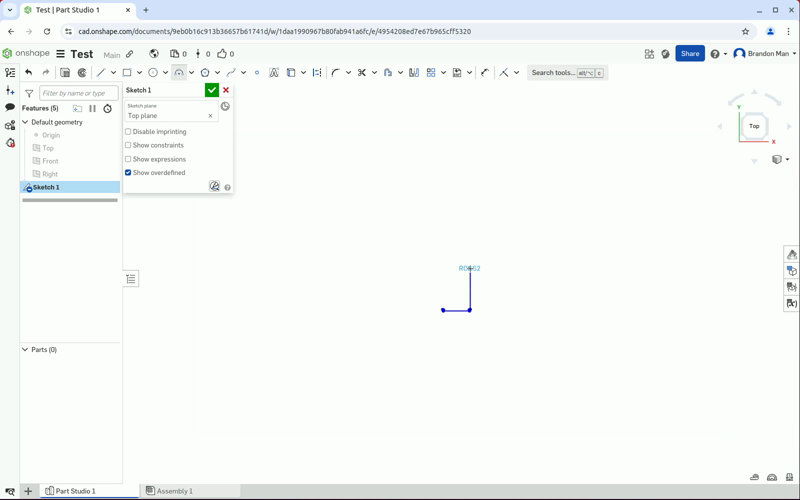
scroll(6)
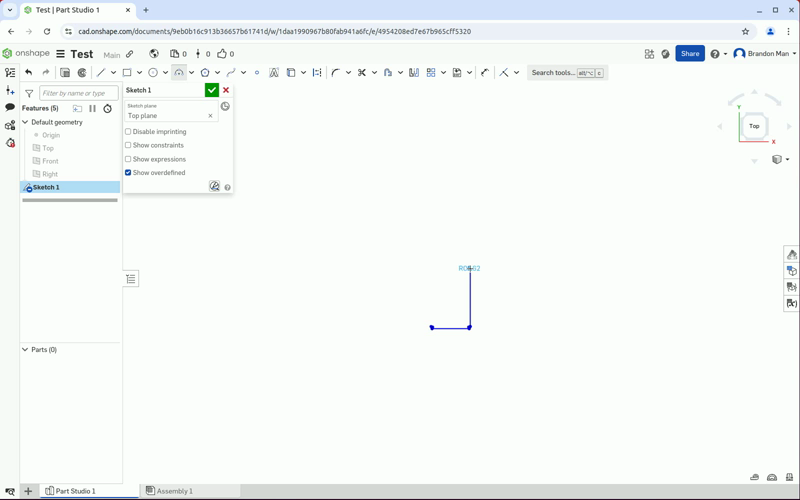
scroll(6)
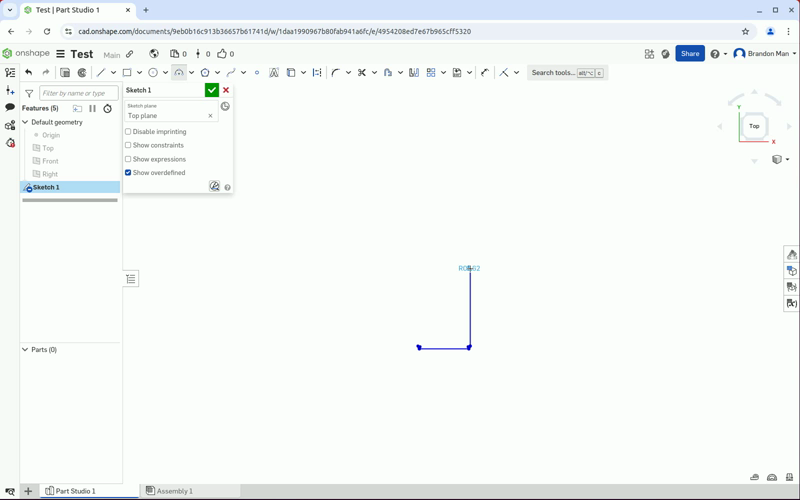
scroll(6)
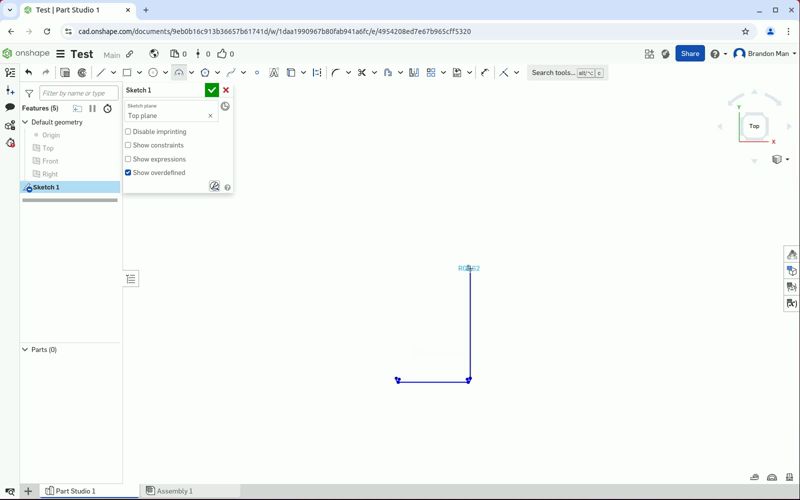
scroll(6)
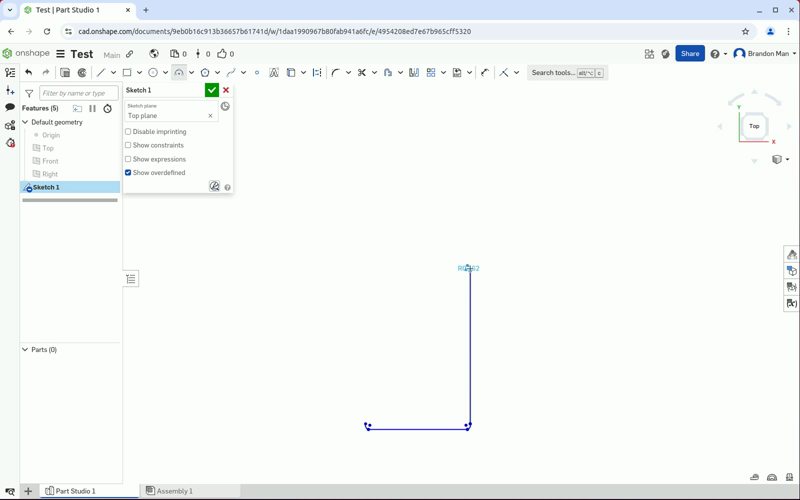
scroll(6)
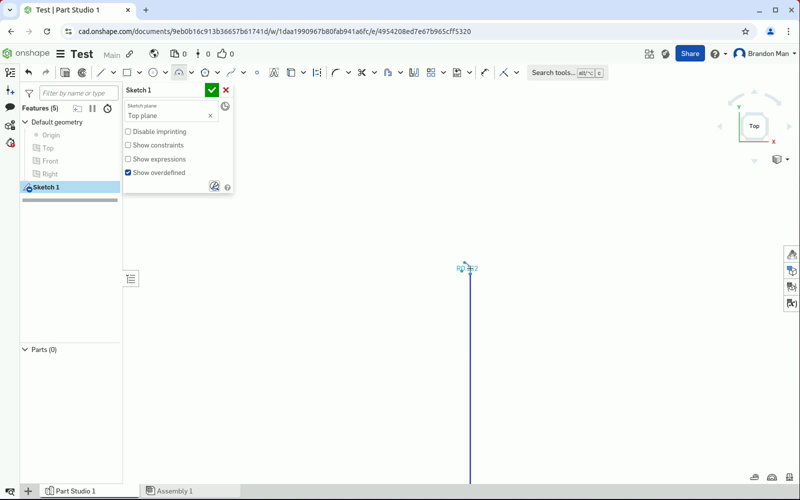
click(470, 268)
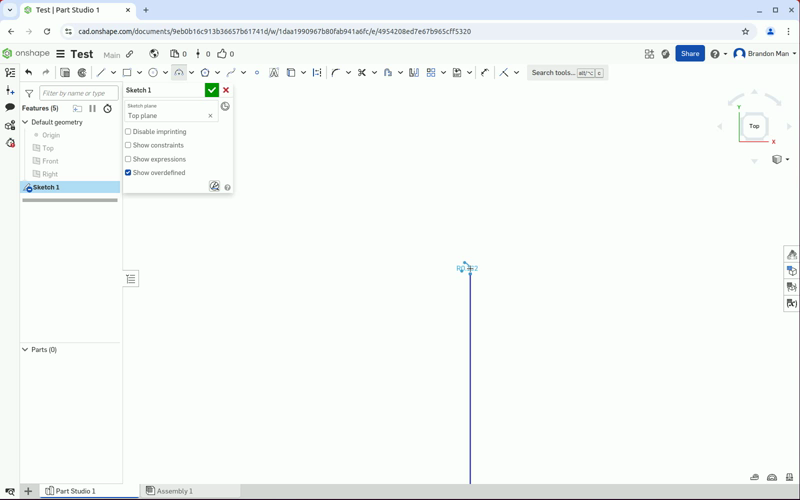
scroll(-6)
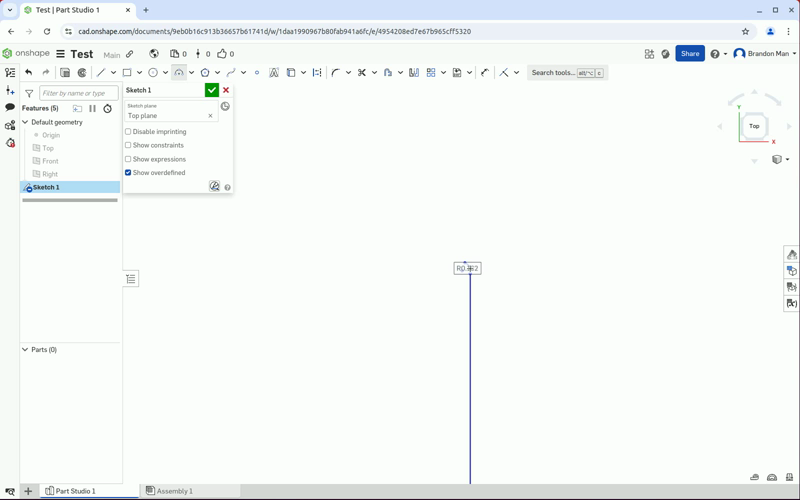
scroll(-6)
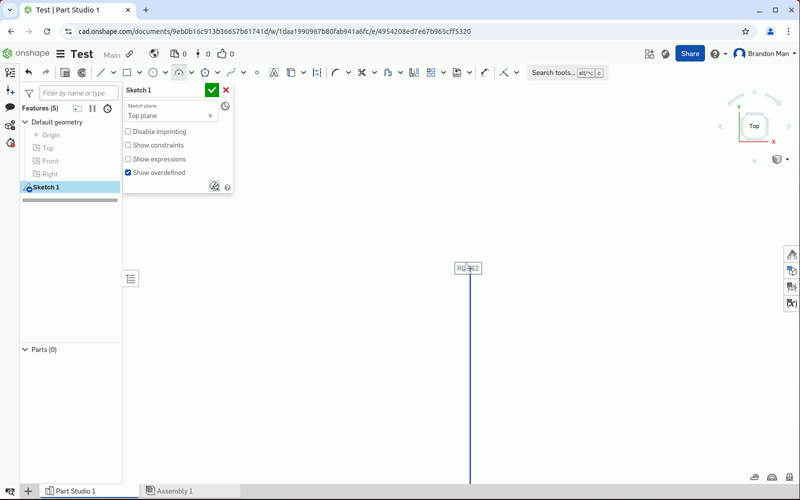
scroll(-6)
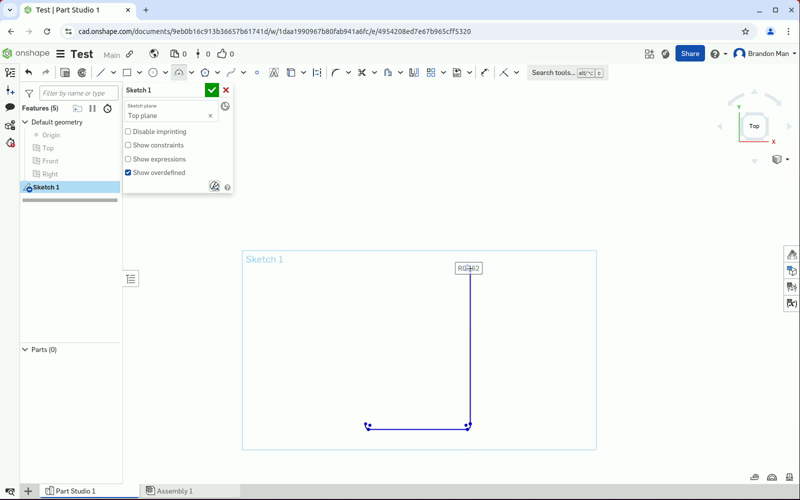
scroll(-6)
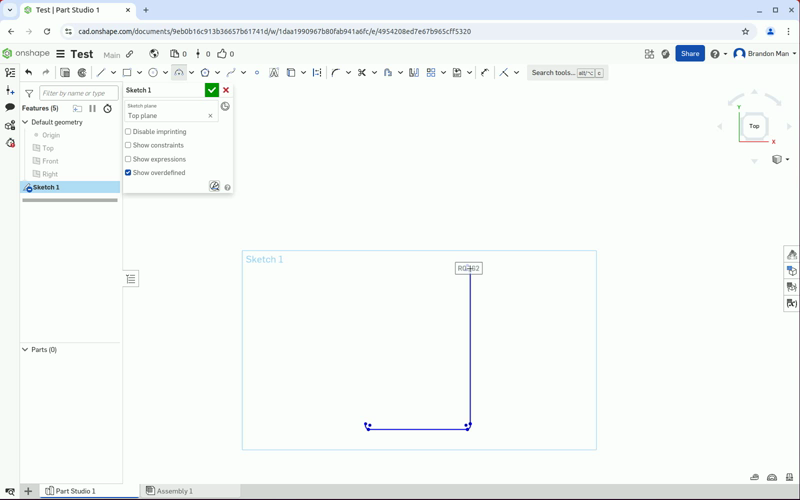
scroll(-6)
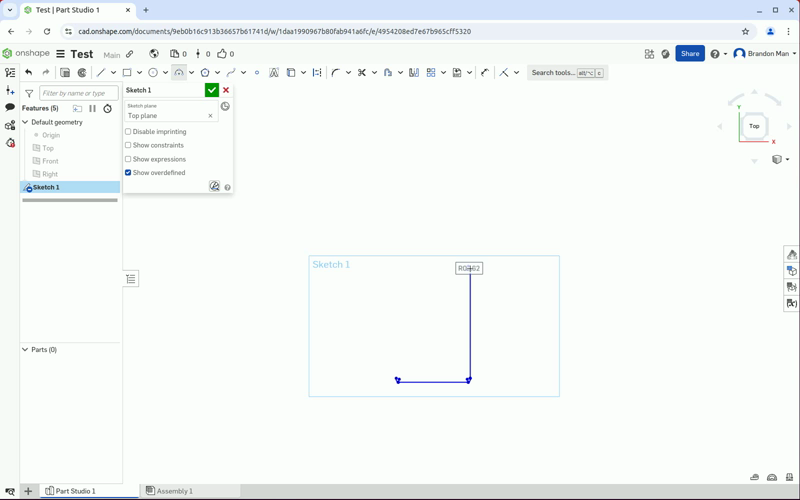
scroll(-6)
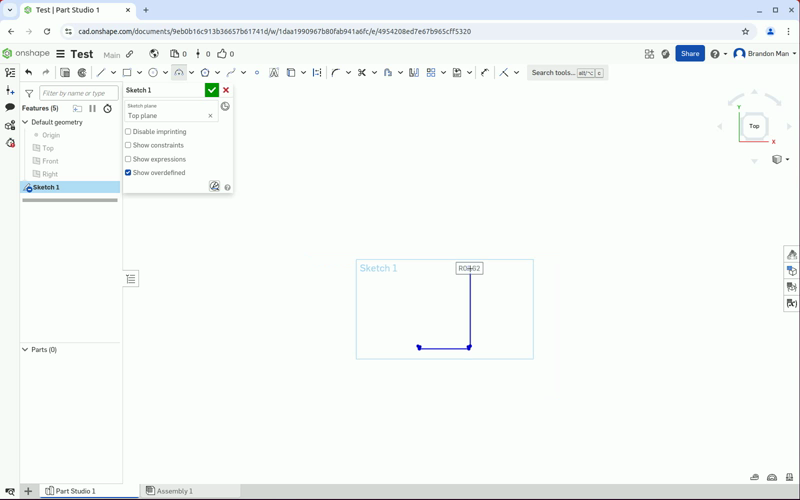
scroll(-6)
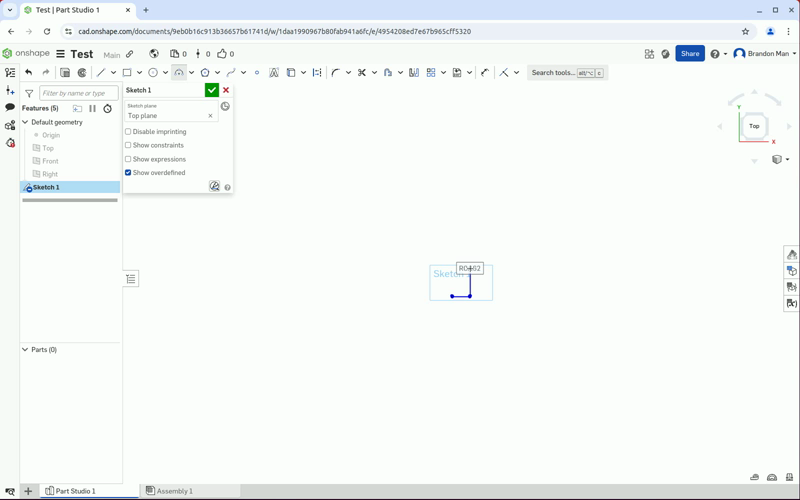
key_up(shift)
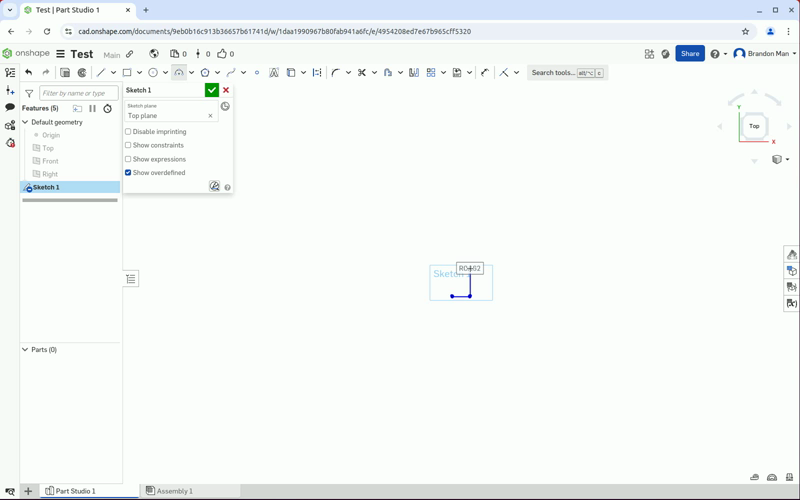
key(esc)
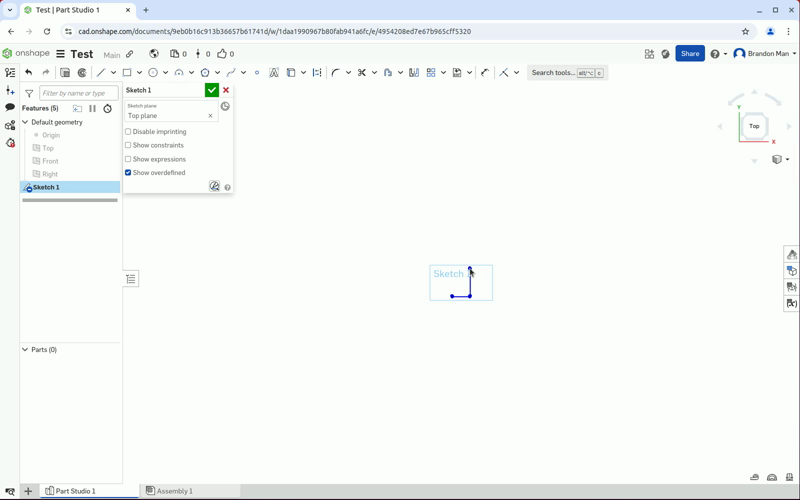
key(l)
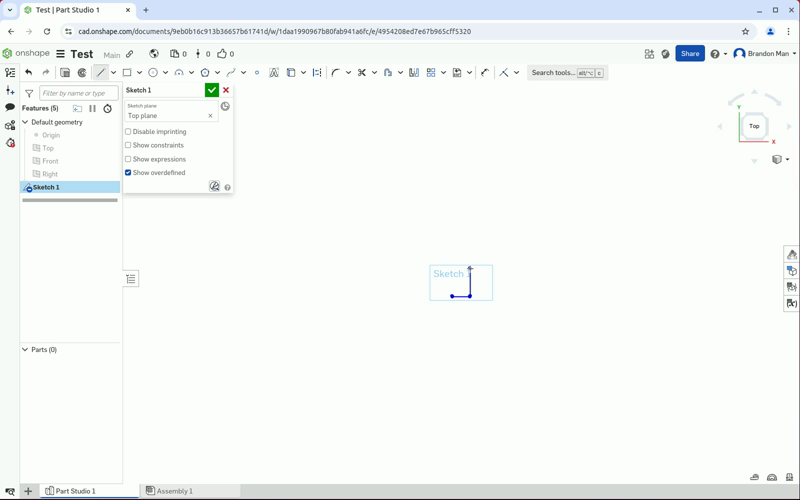
mouse_move(469, 267)
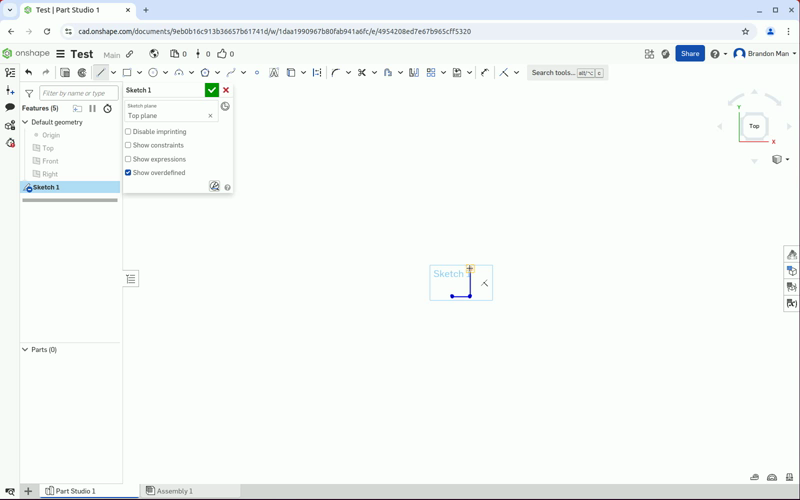
scroll(6)
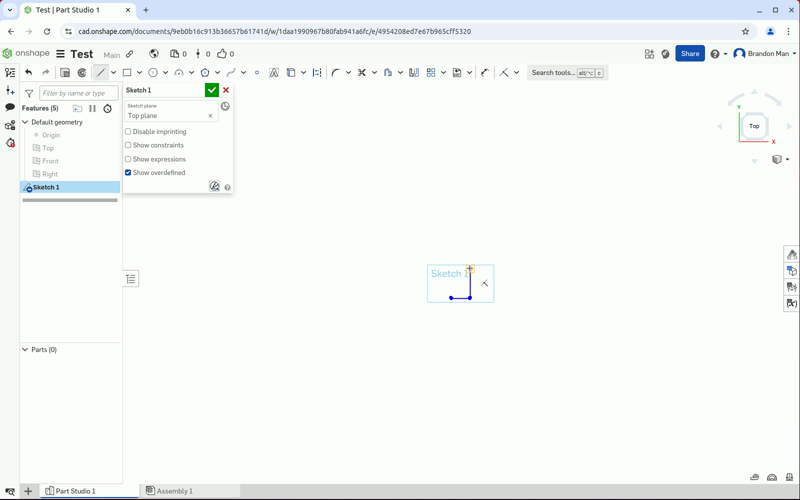
scroll(6)
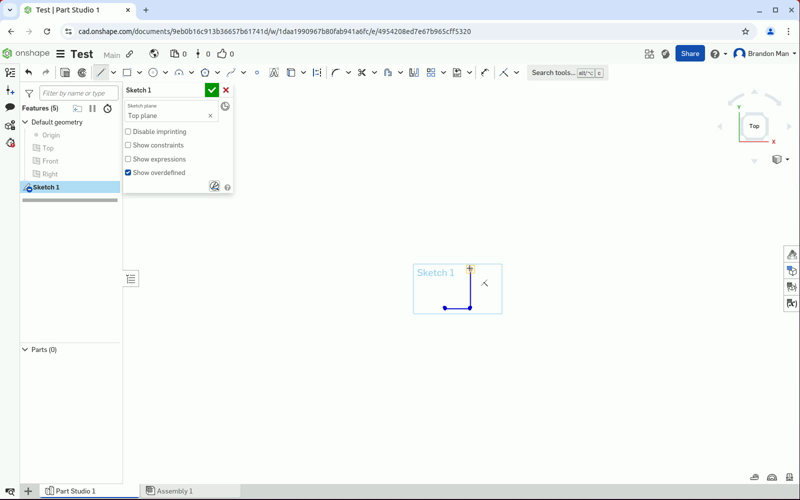
scroll(6)
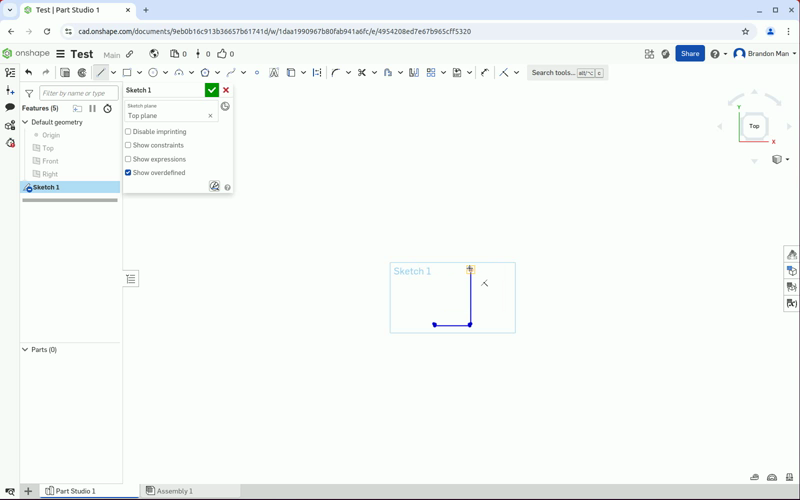
scroll(6)
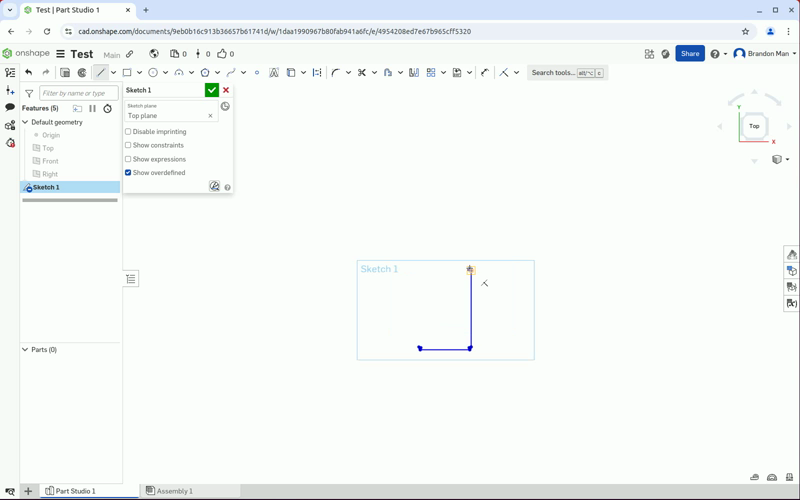
scroll(6)
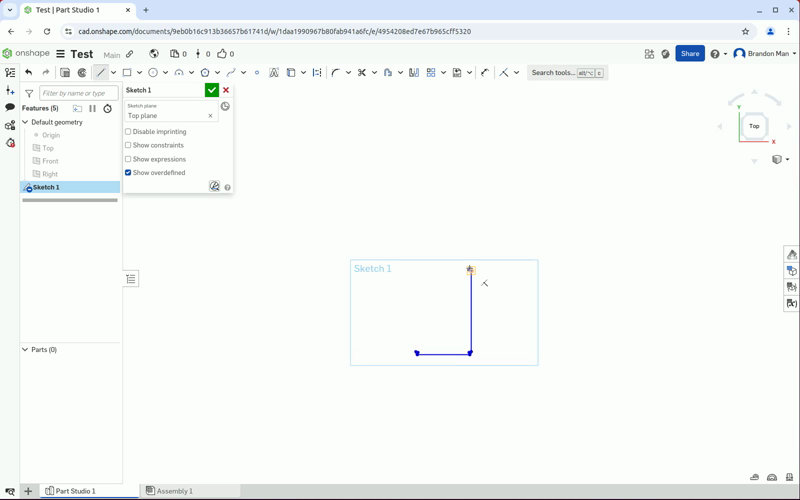
scroll(6)
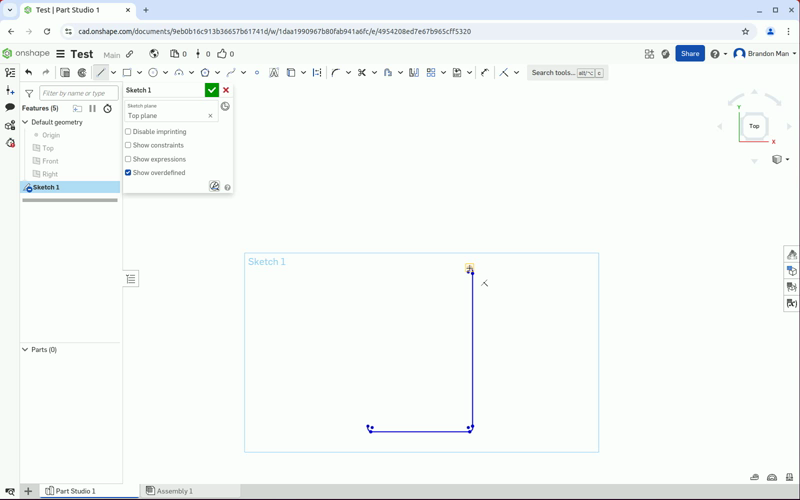
scroll(6)
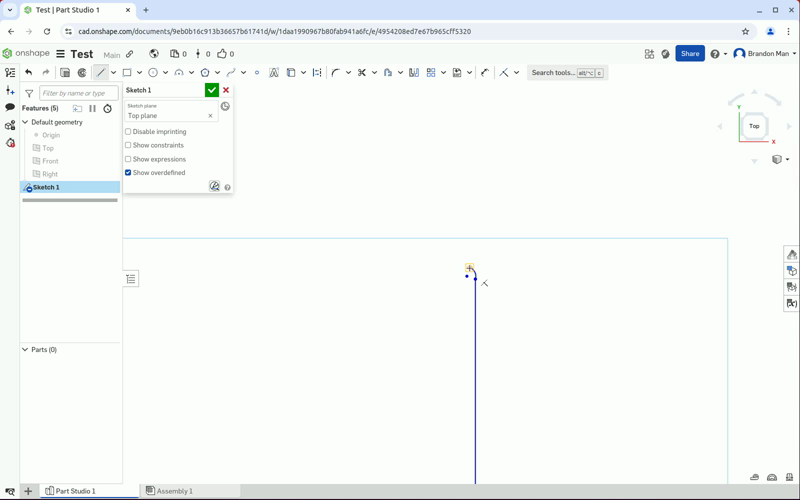
click(469, 267)
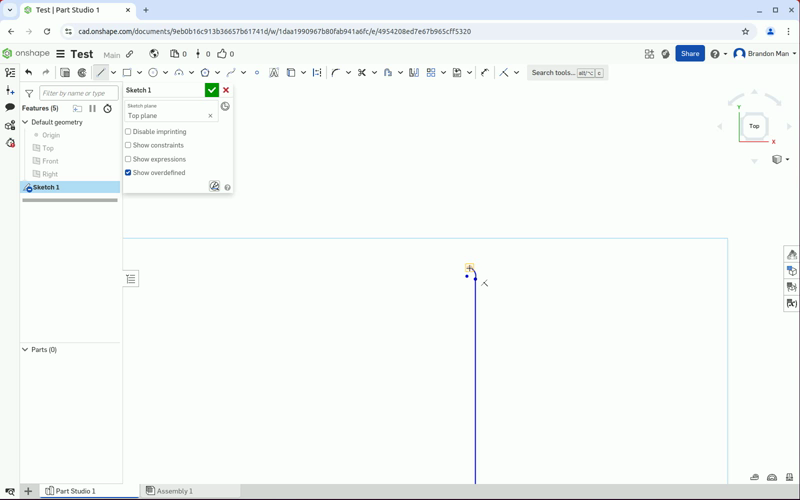
scroll(-6)
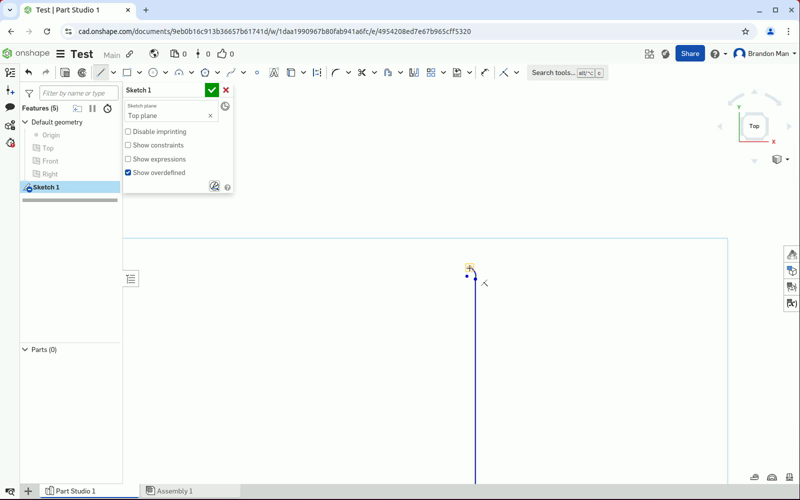
scroll(-6)
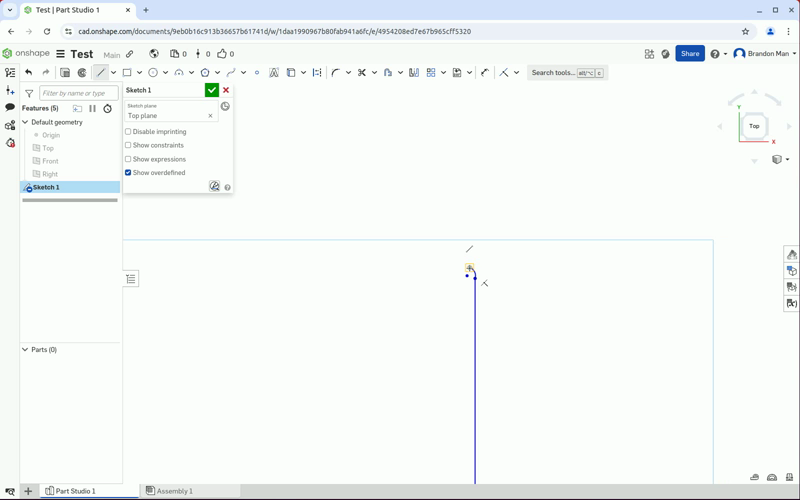
scroll(-6)
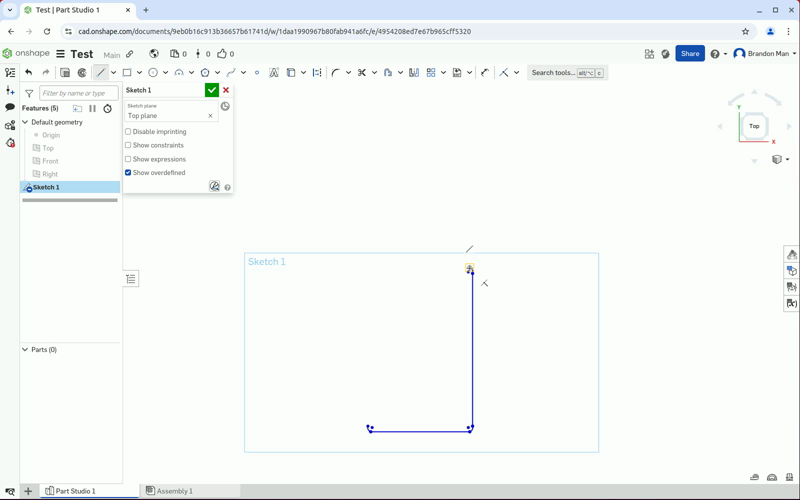
scroll(-6)
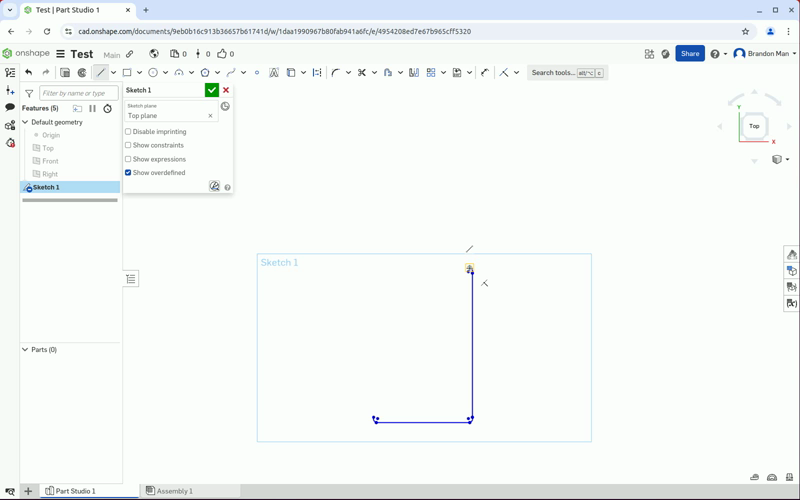
scroll(-6)
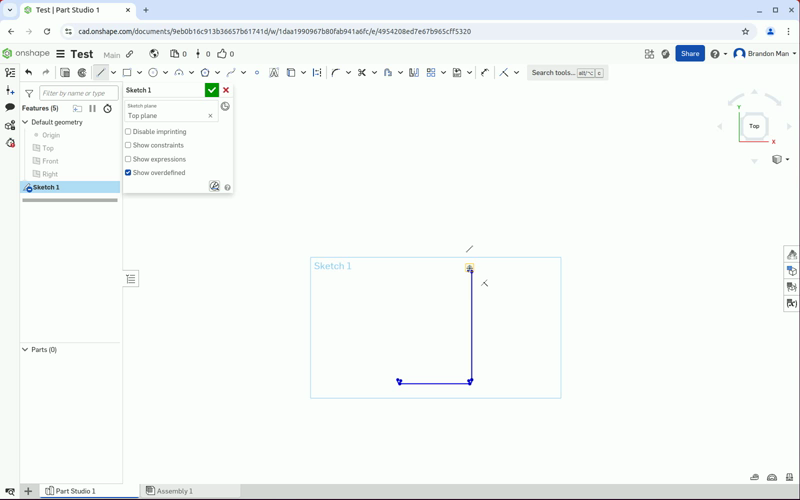
scroll(-6)
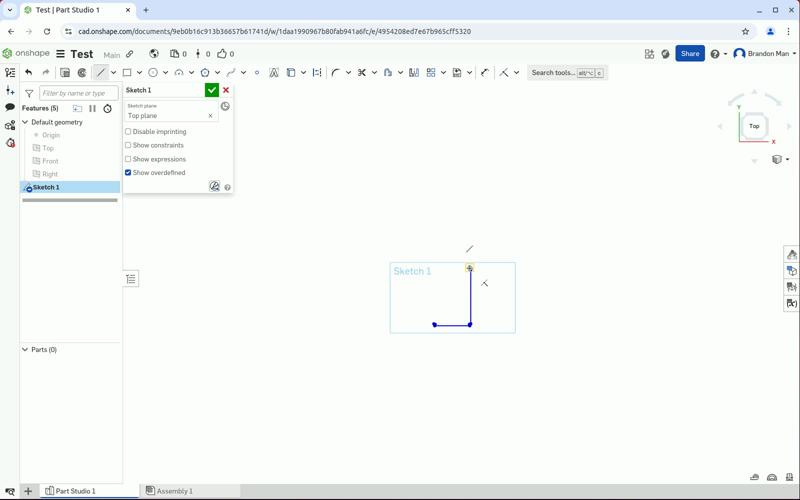
scroll(-6)
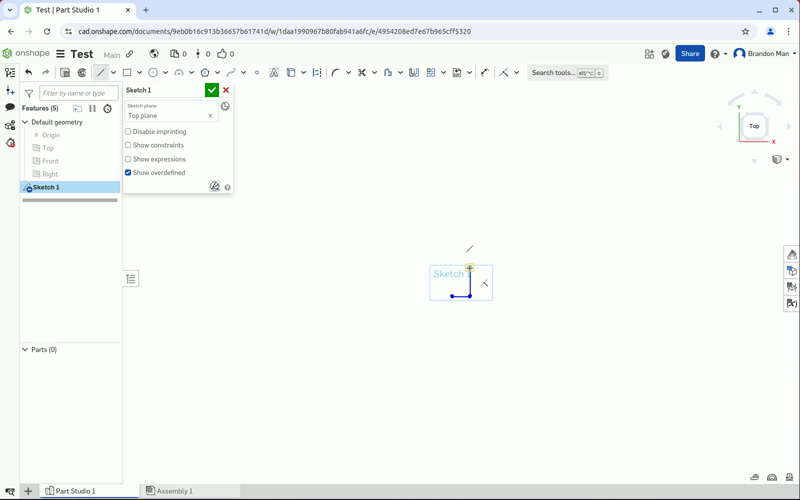
key_down(shift)
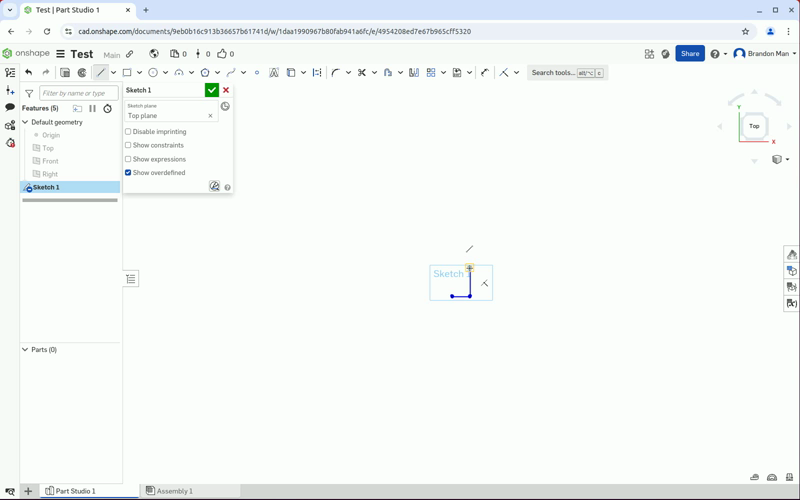
mouse_move(499, 267)
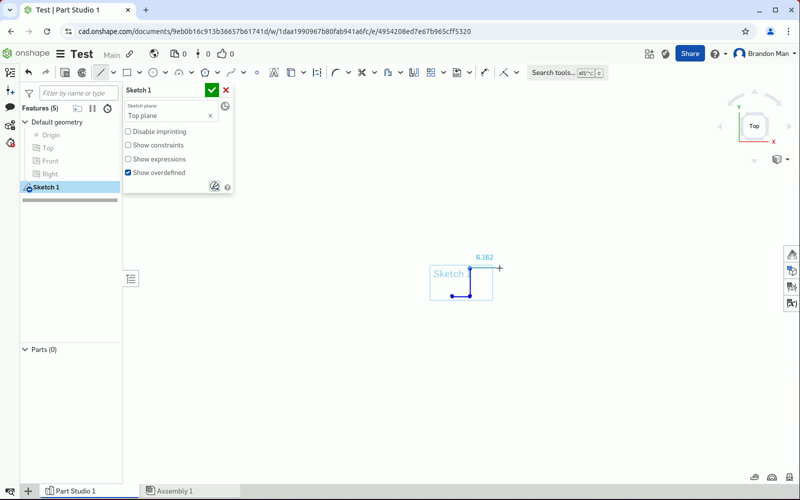
mouse_move(452, 267)
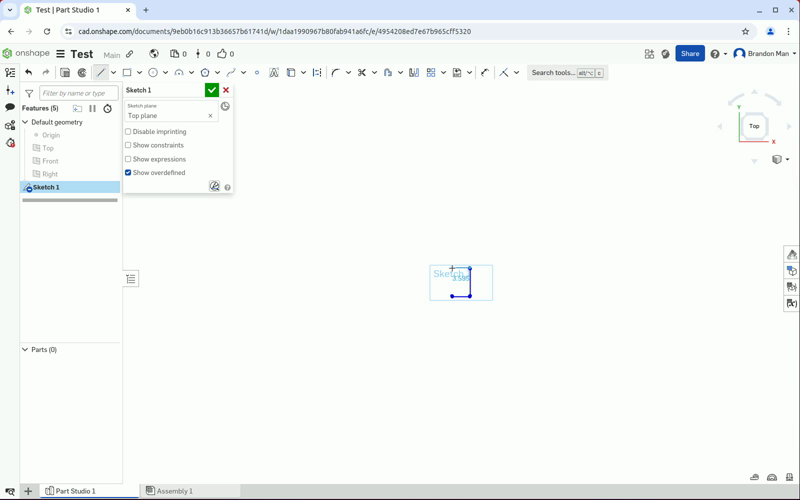
click(452, 267)
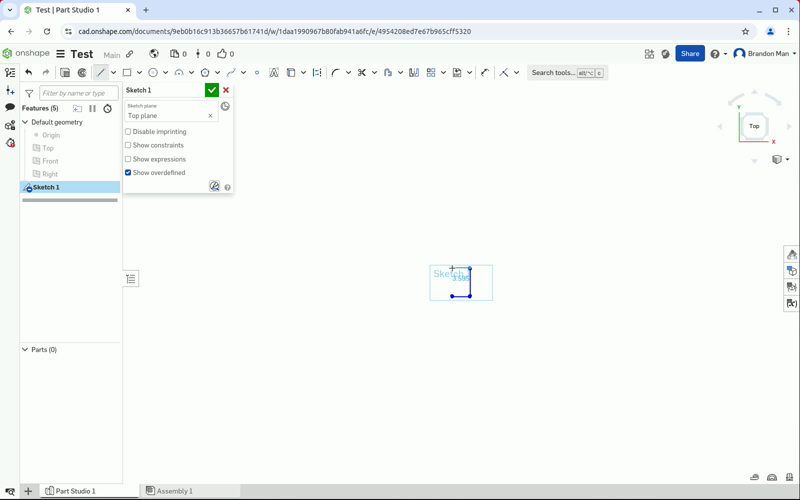
key_up(shift)
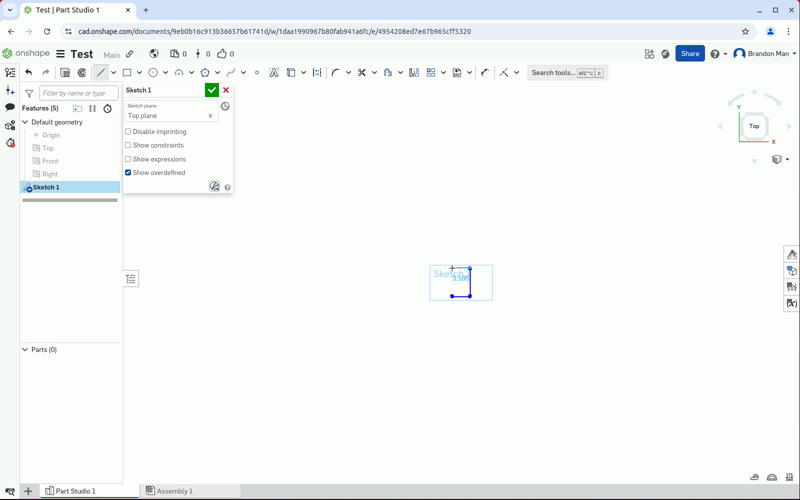
key(esc)
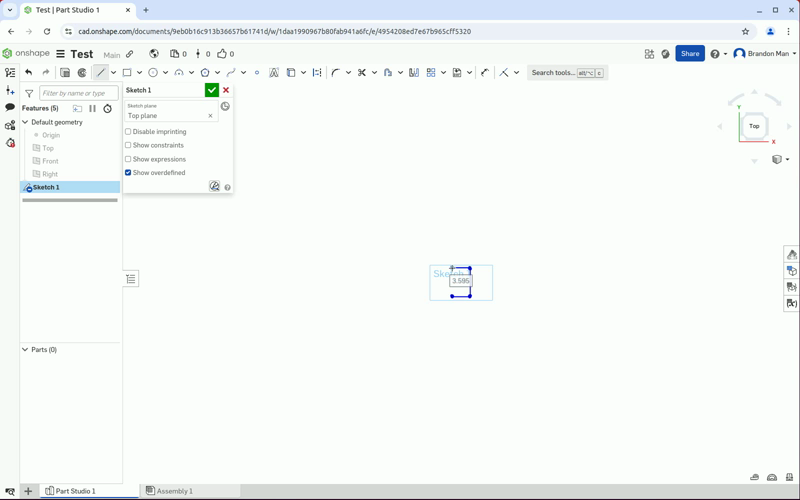
key(a)
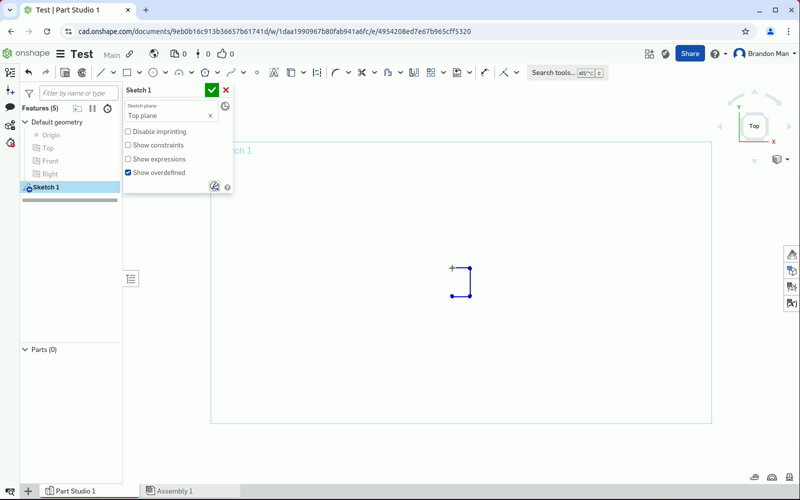
mouse_move(452, 267)
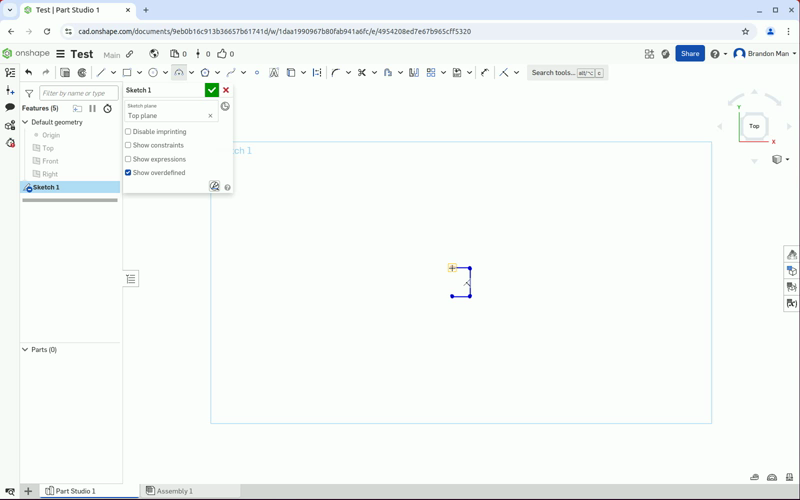
click(452, 267)
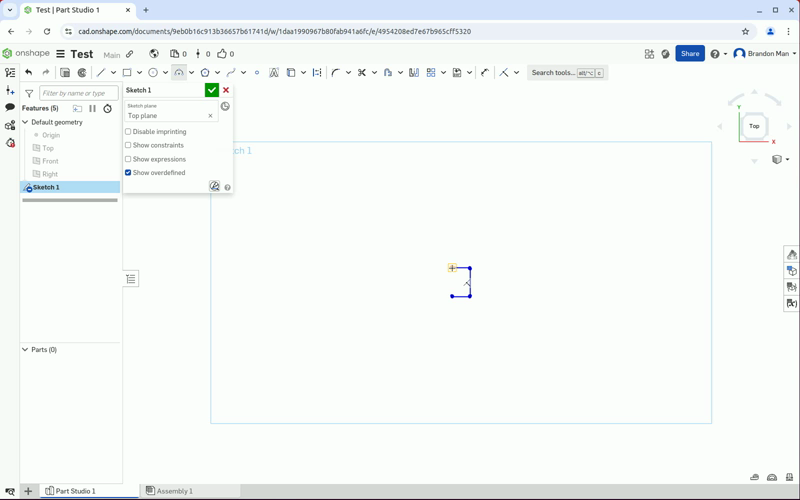
key_down(shift)
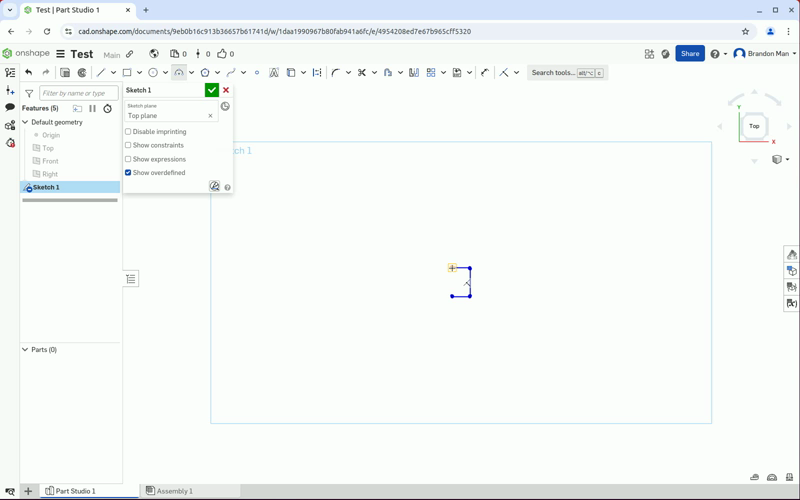
mouse_move(451, 268)
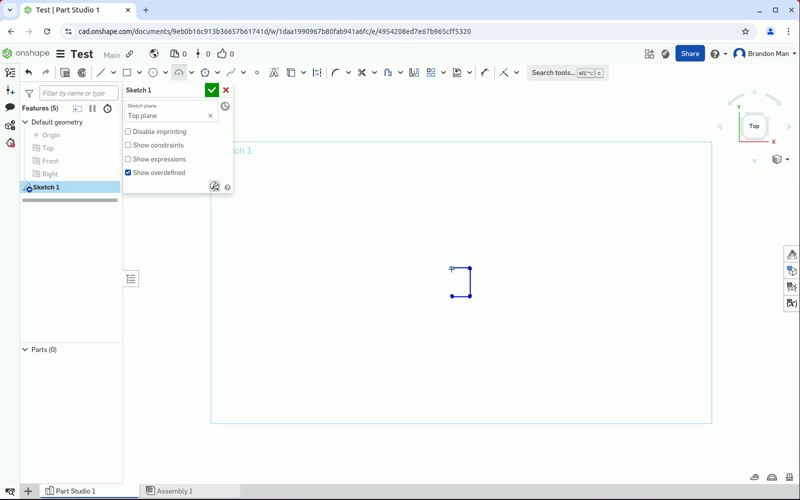
scroll(6)
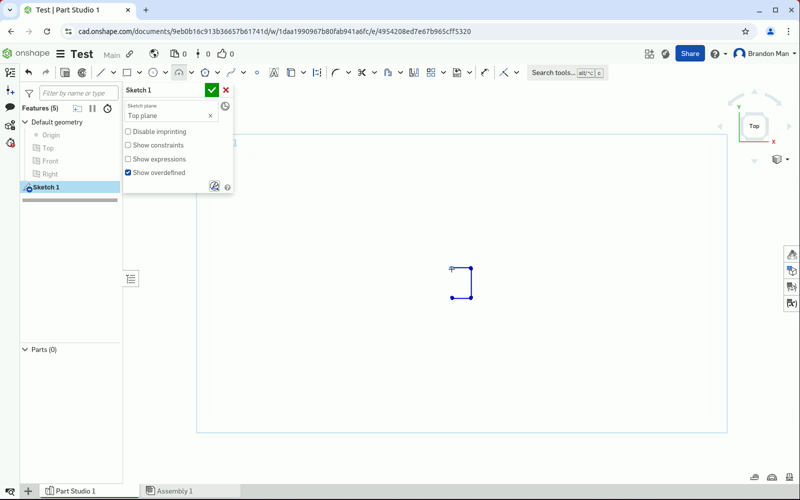
scroll(6)
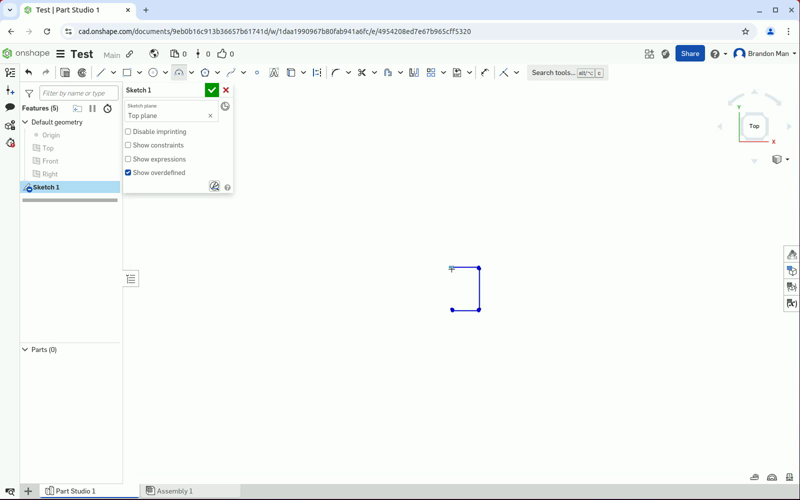
scroll(6)
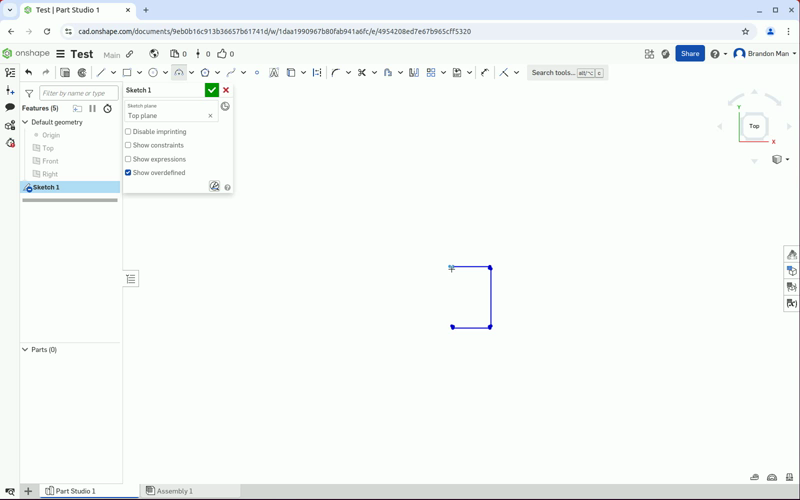
scroll(6)
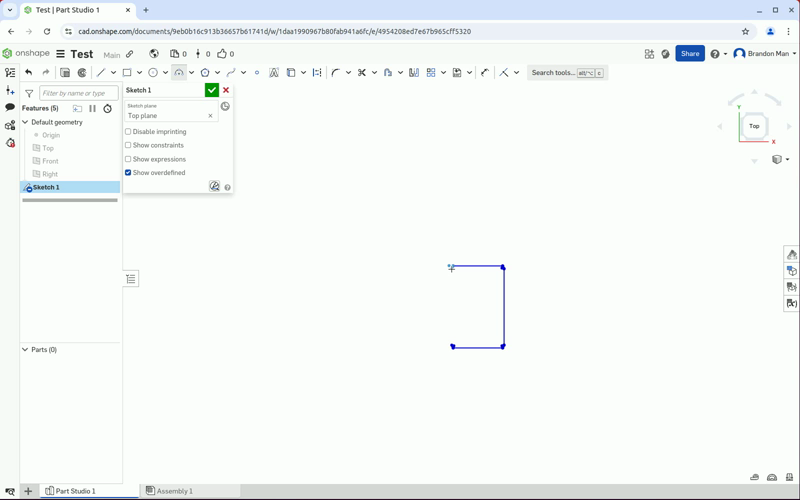
scroll(6)
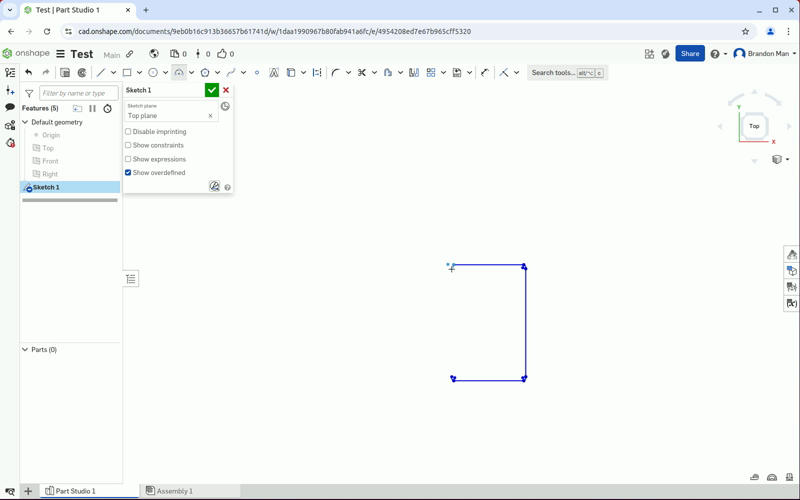
scroll(6)
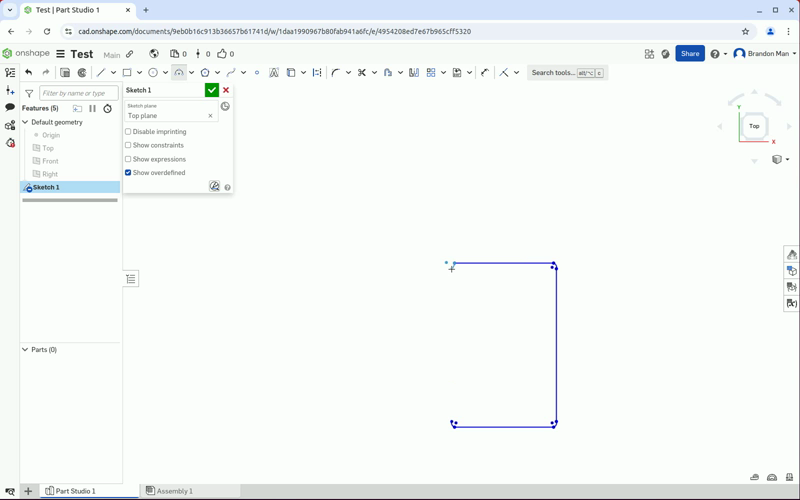
scroll(6)
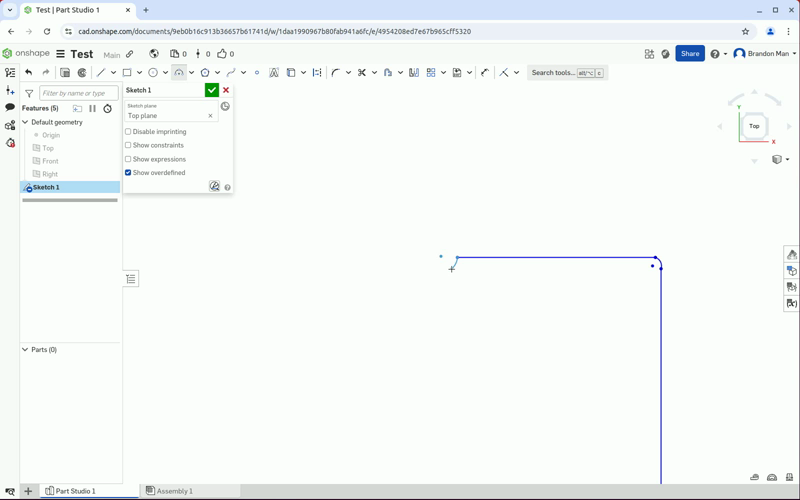
click(451, 268)
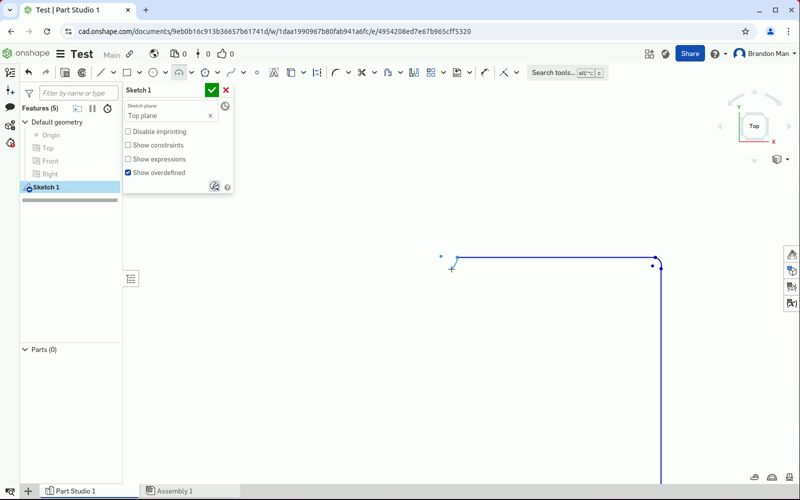
scroll(-6)
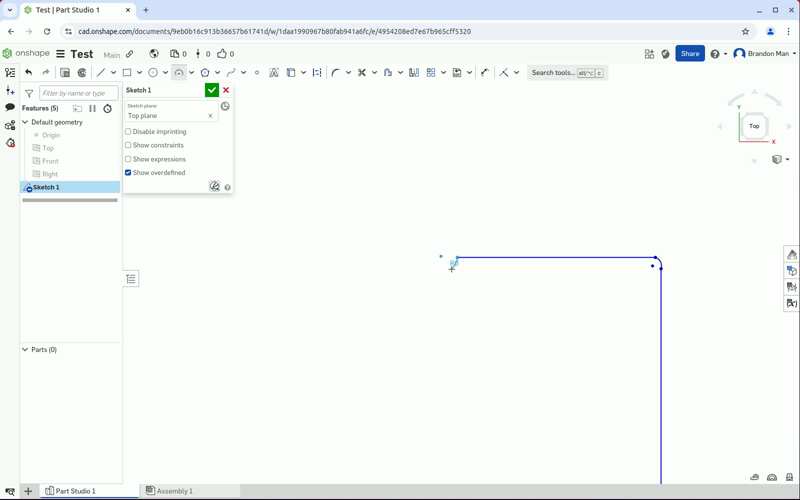
scroll(-6)
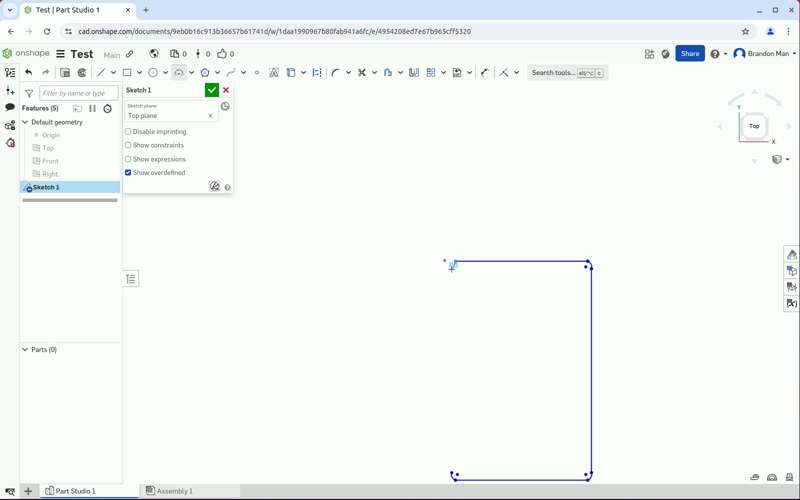
scroll(-6)
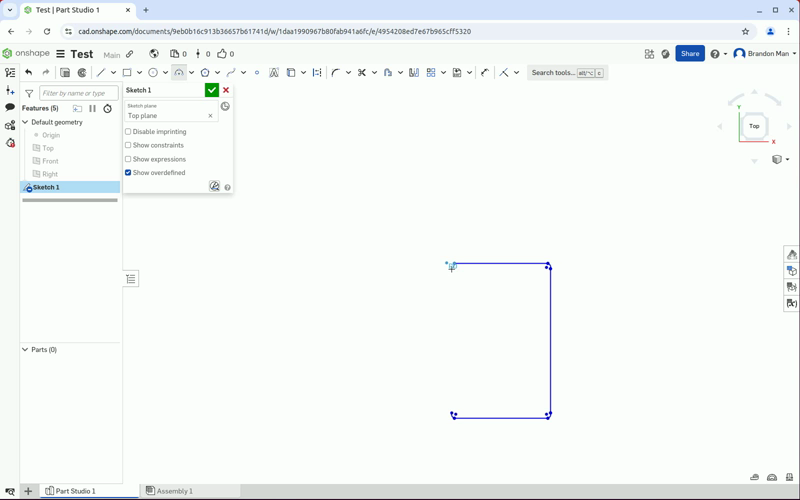
scroll(-6)
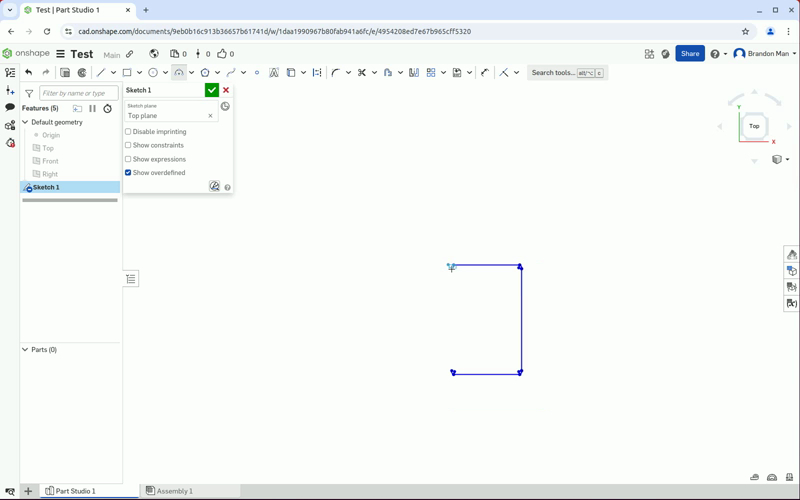
scroll(-6)
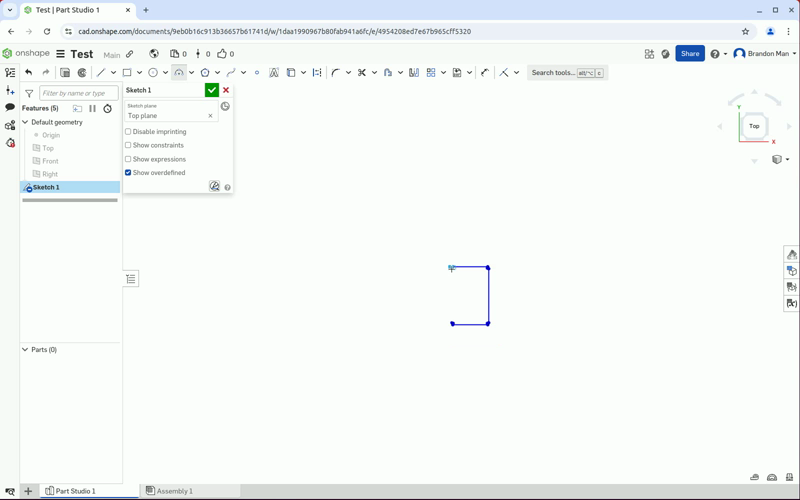
scroll(-6)
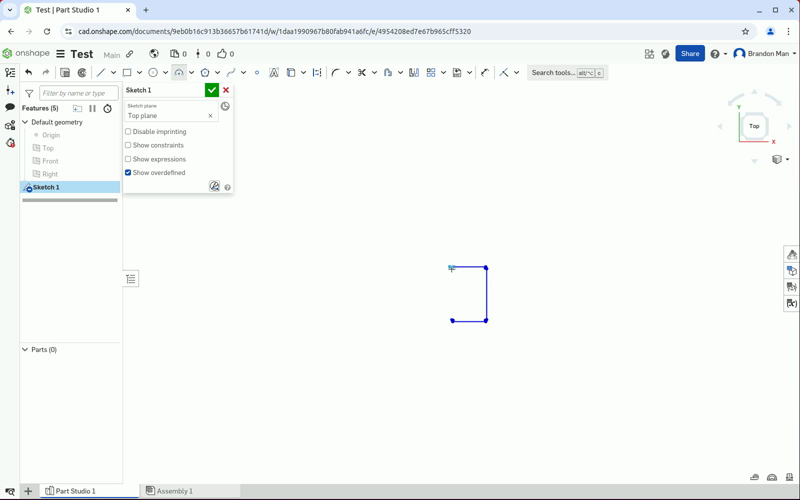
scroll(-6)
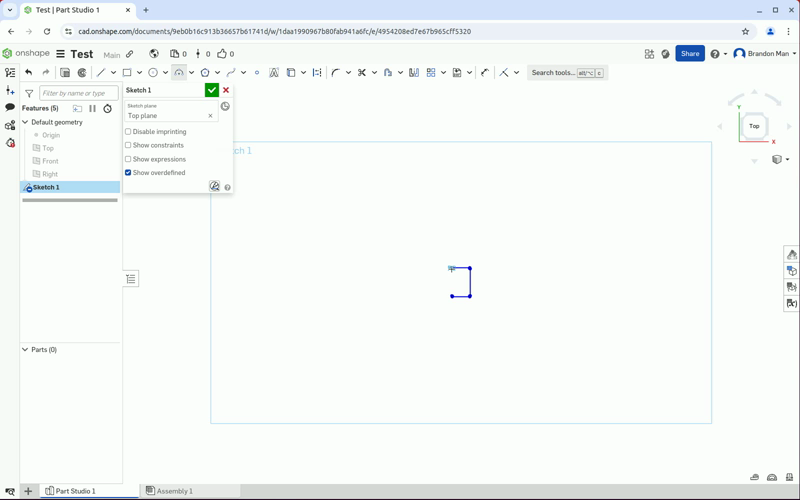
mouse_move(451, 268)
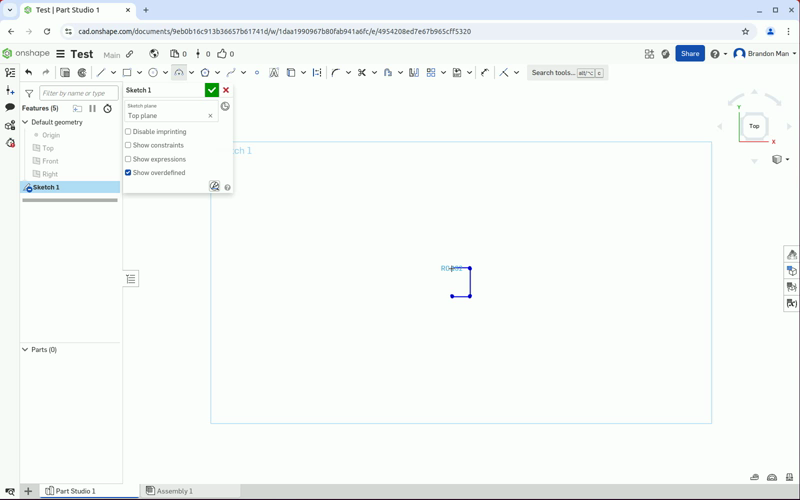
scroll(6)
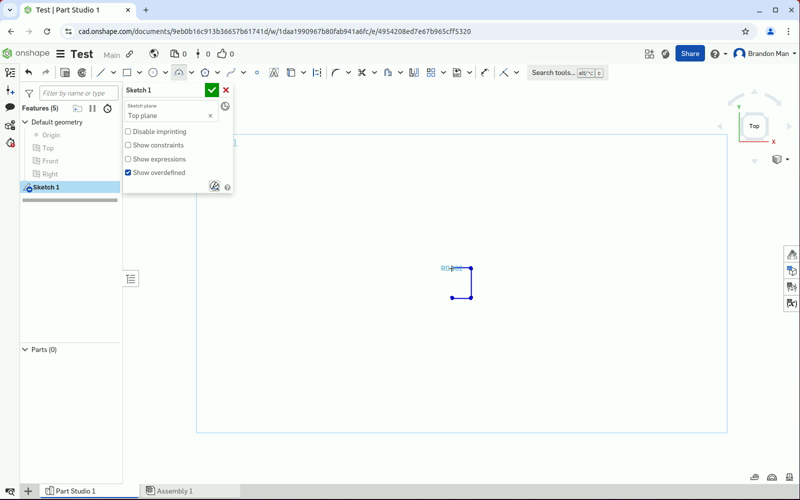
scroll(6)
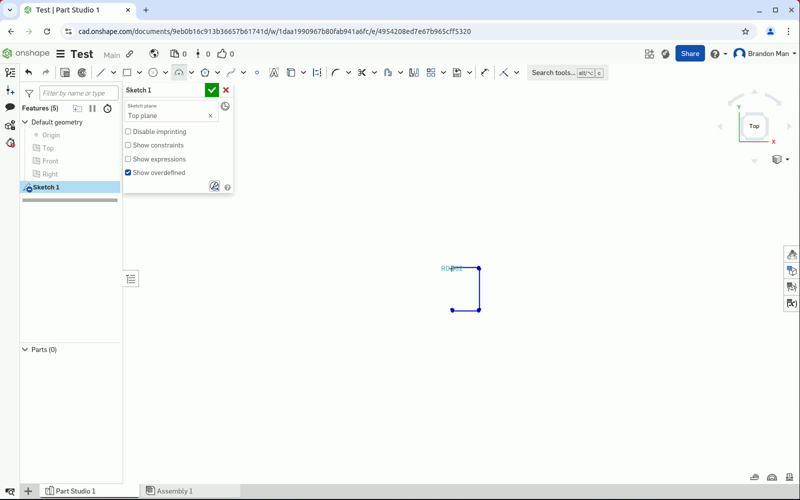
scroll(6)
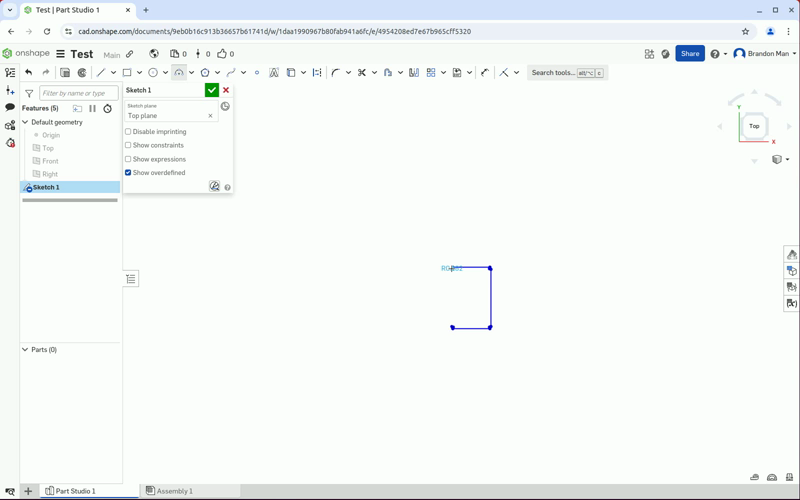
scroll(6)
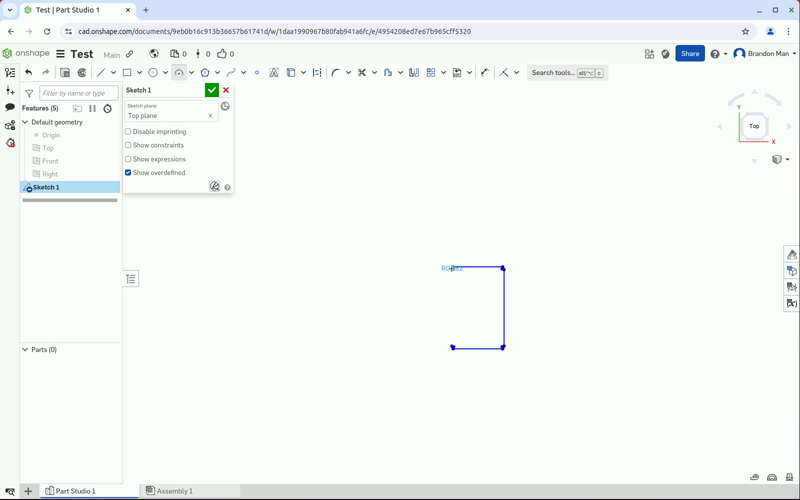
scroll(6)
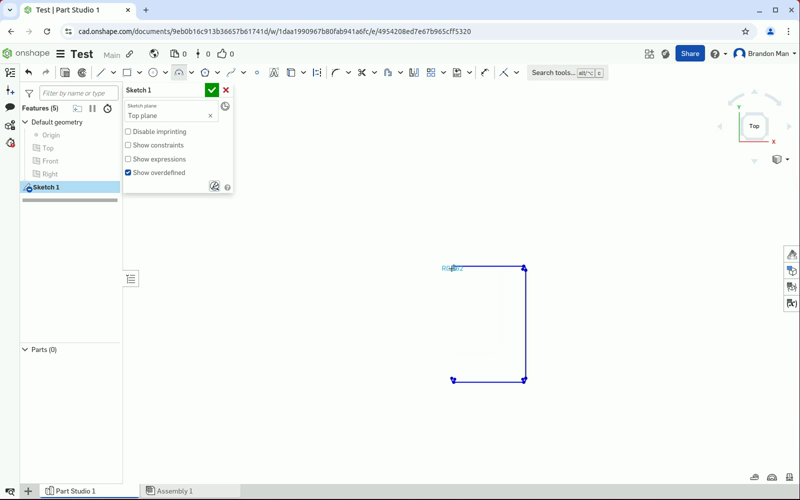
scroll(6)
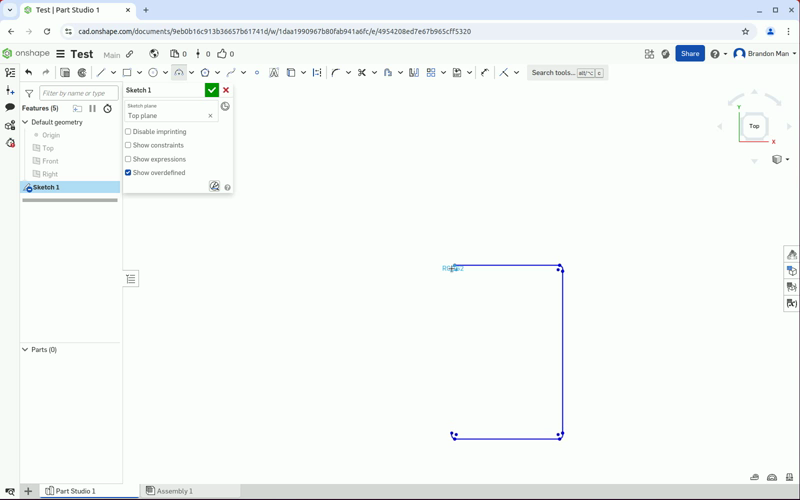
scroll(6)
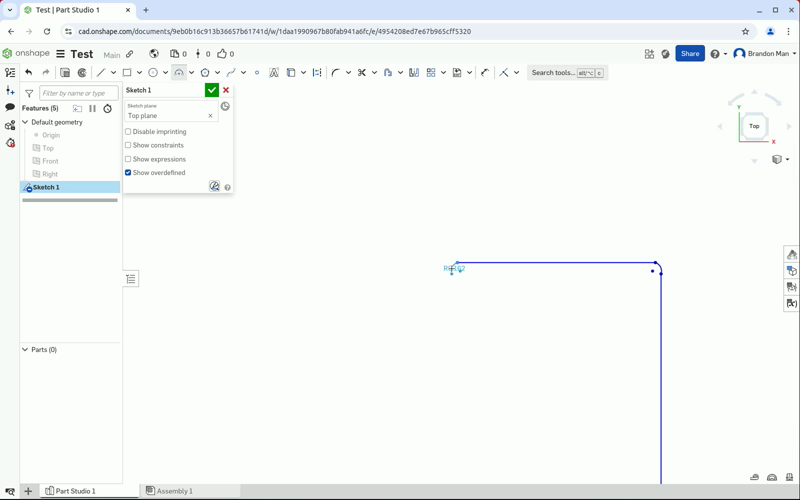
click(451, 268)
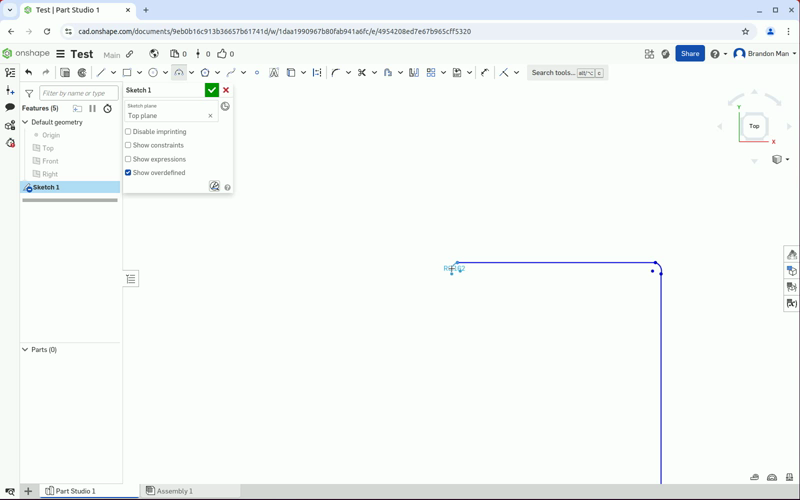
scroll(-6)
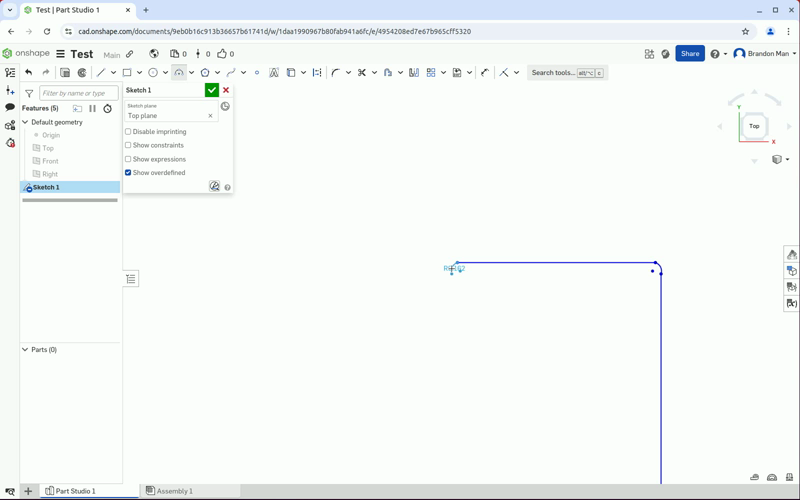
scroll(-6)
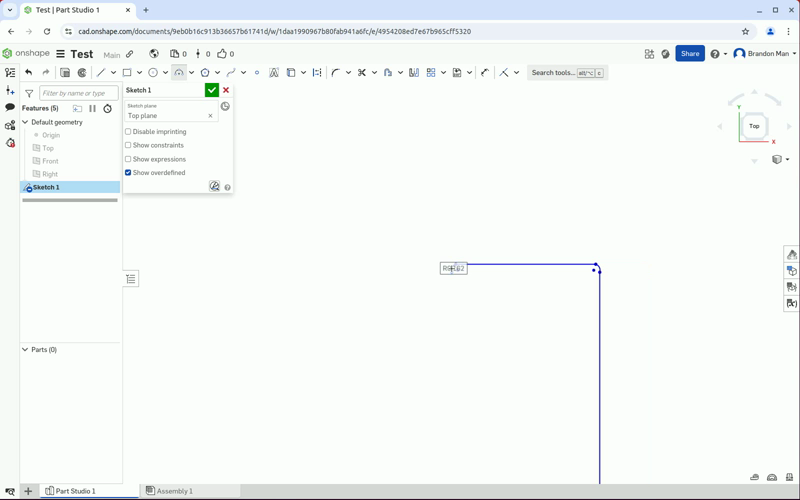
scroll(-6)
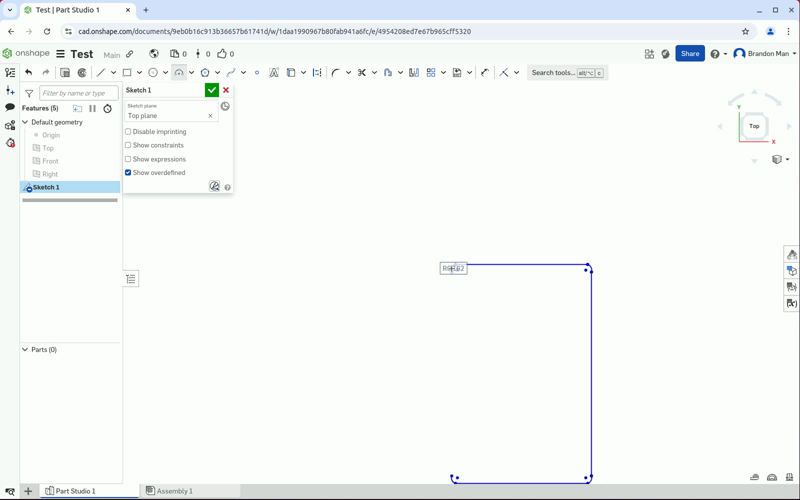
scroll(-6)
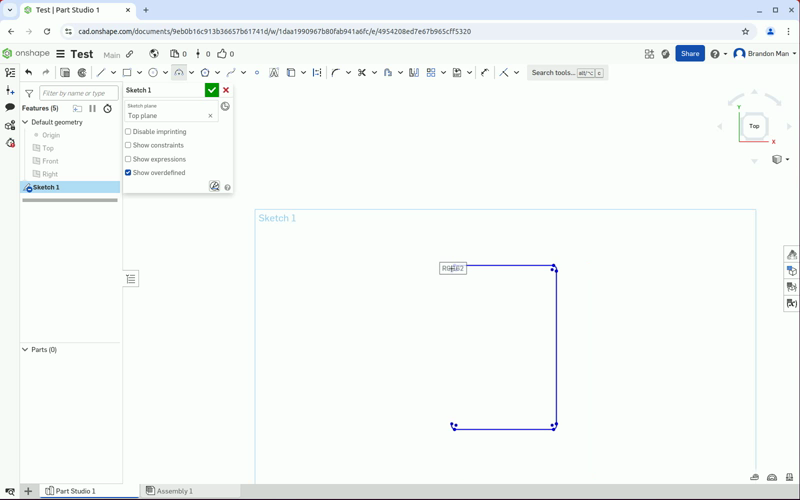
scroll(-6)
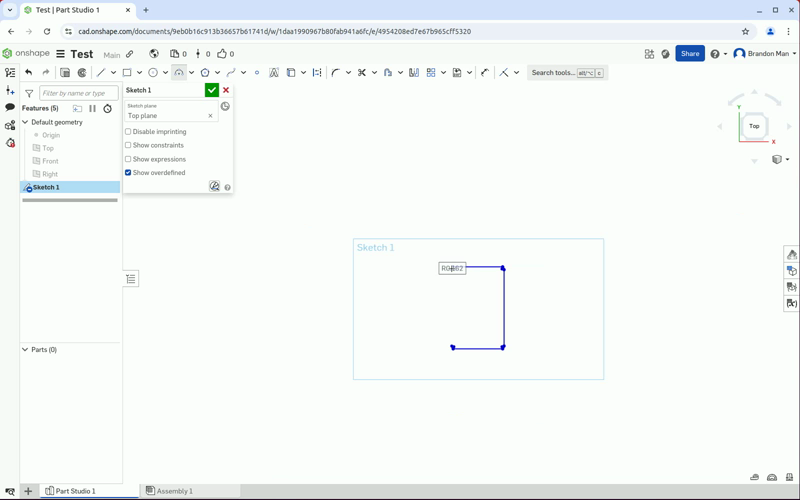
scroll(-6)
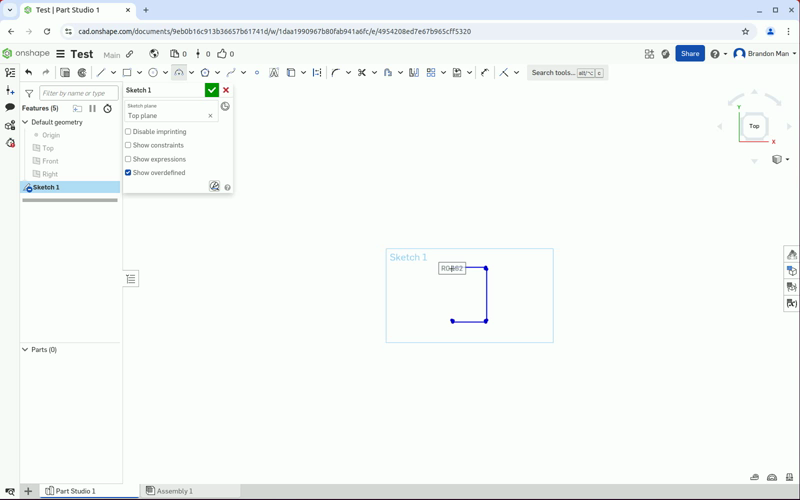
scroll(-6)
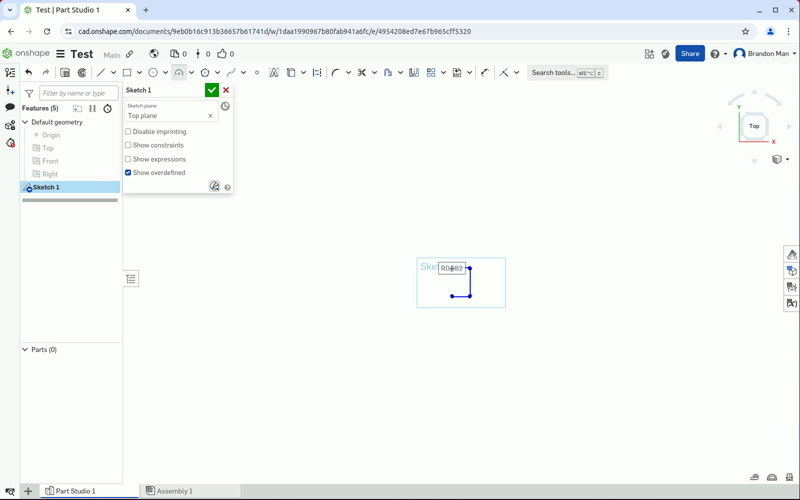
key_up(shift)
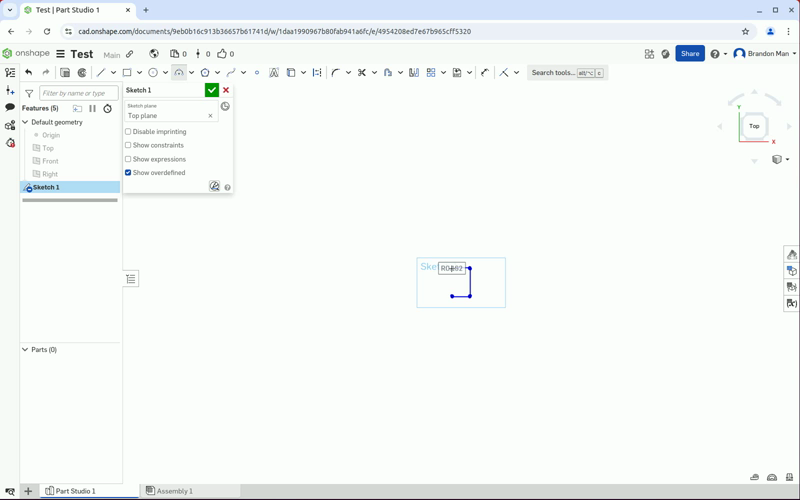
key(esc)
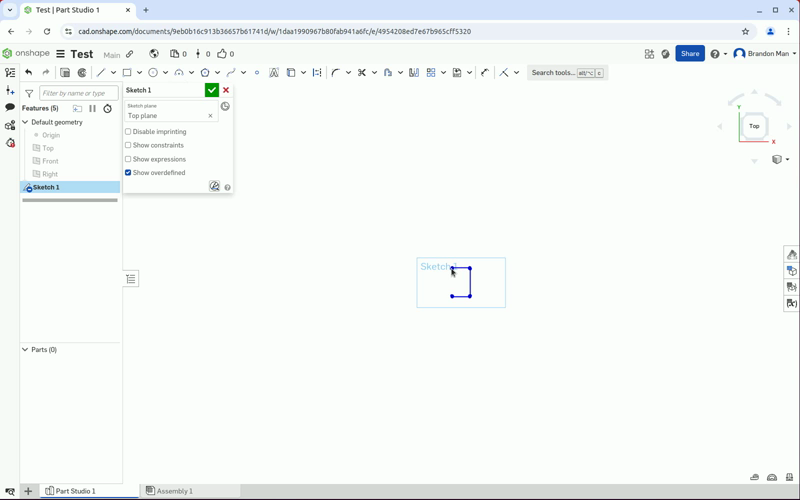
key(l)
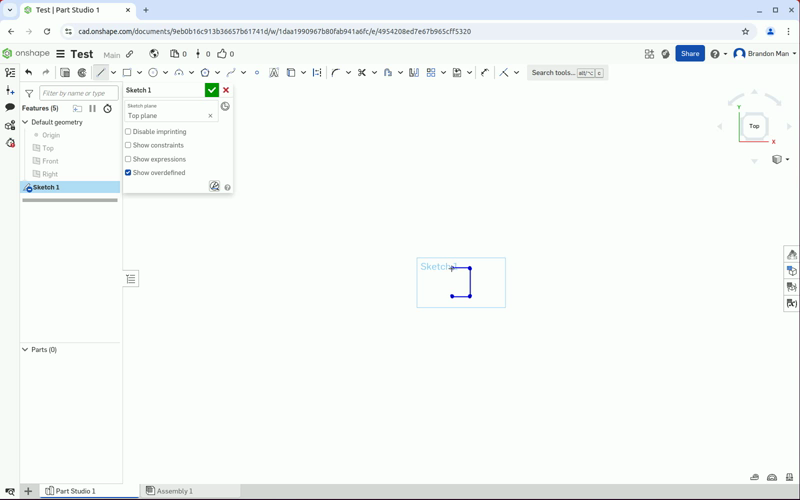
mouse_move(451, 268)
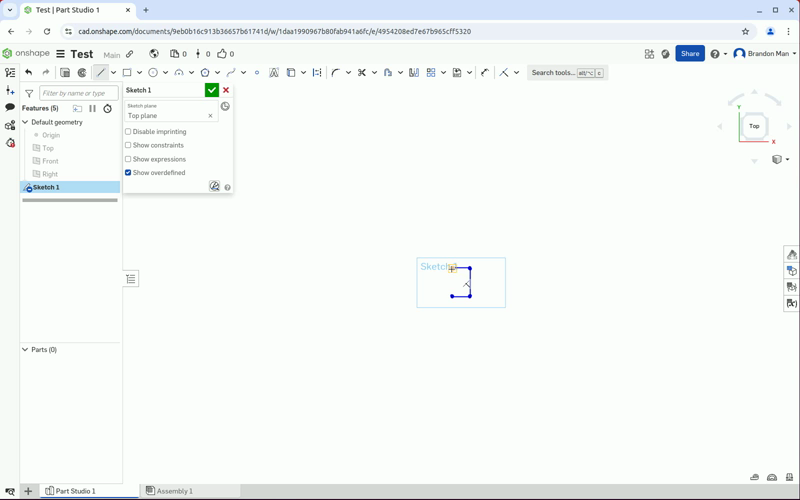
scroll(6)
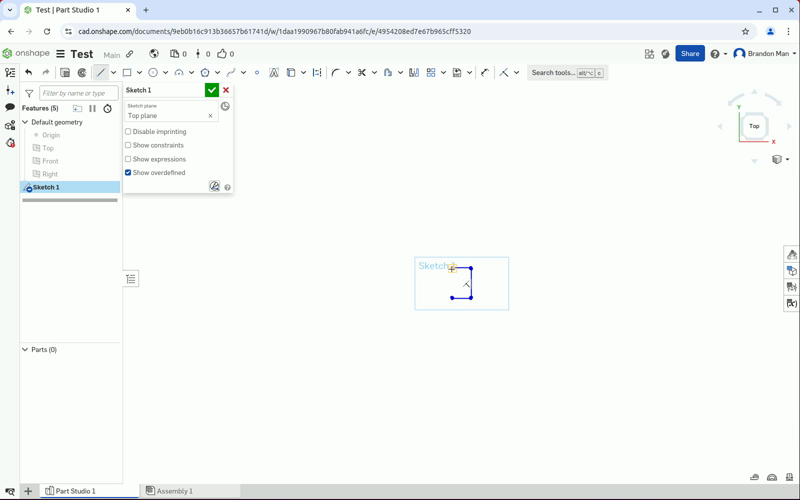
scroll(6)
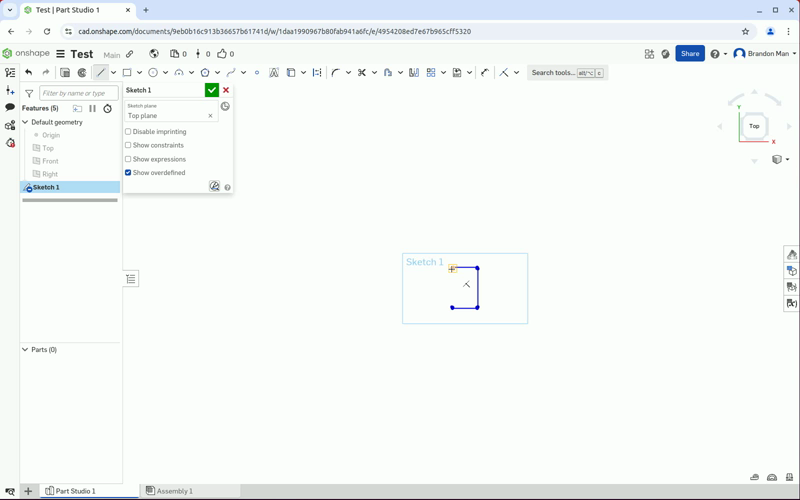
scroll(6)
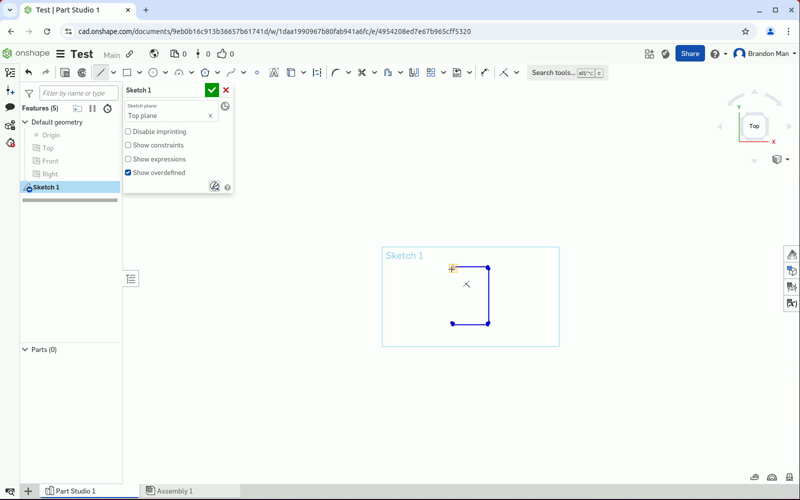
scroll(6)
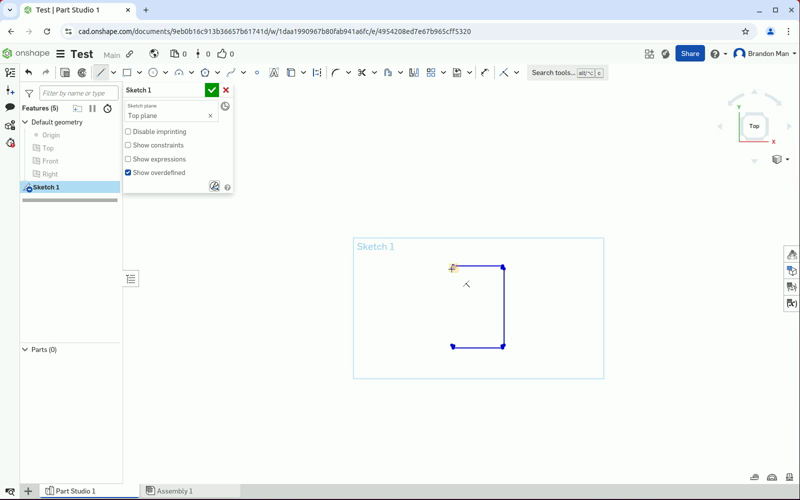
scroll(6)
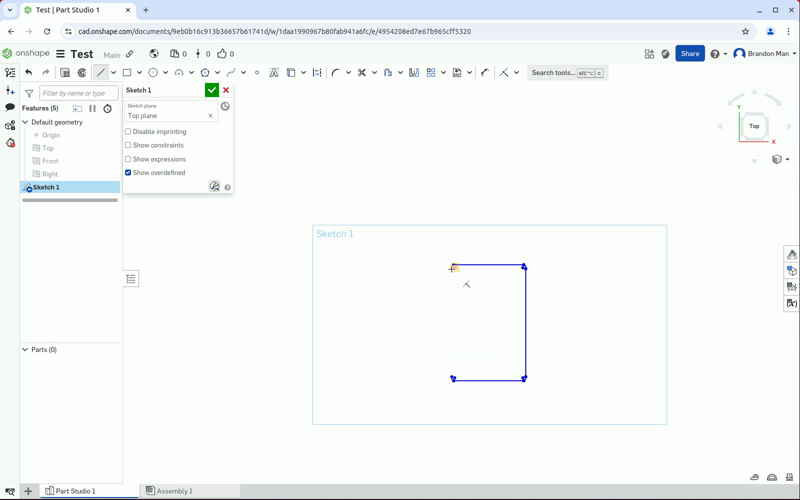
scroll(6)
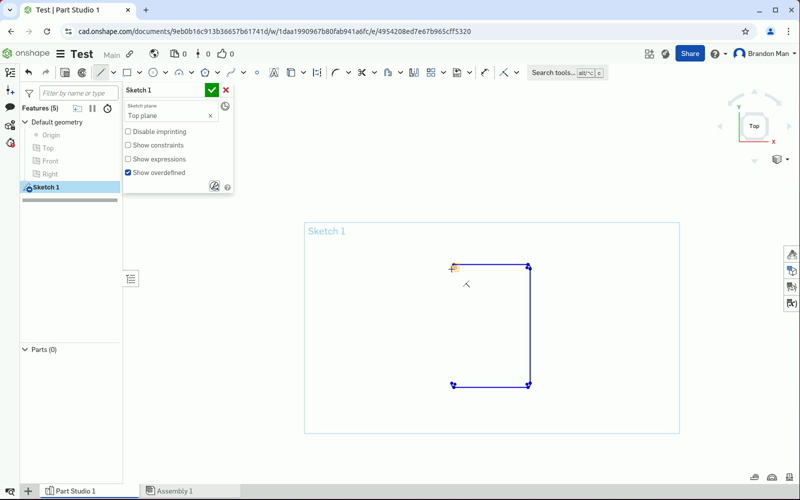
scroll(6)
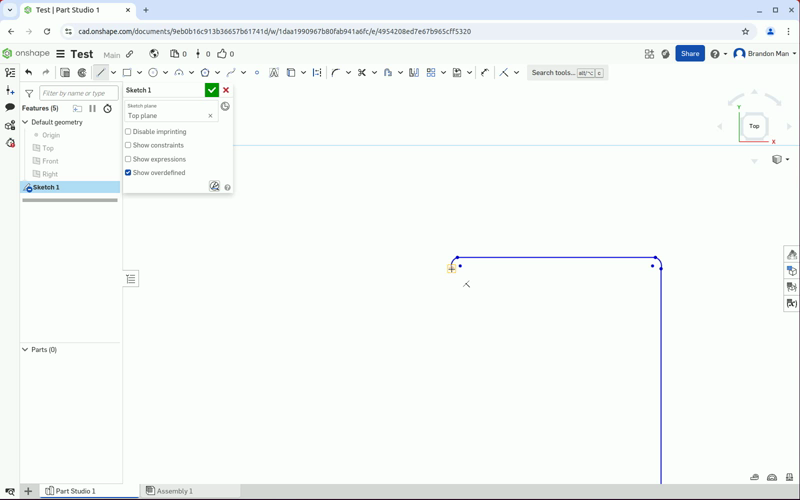
click(451, 268)
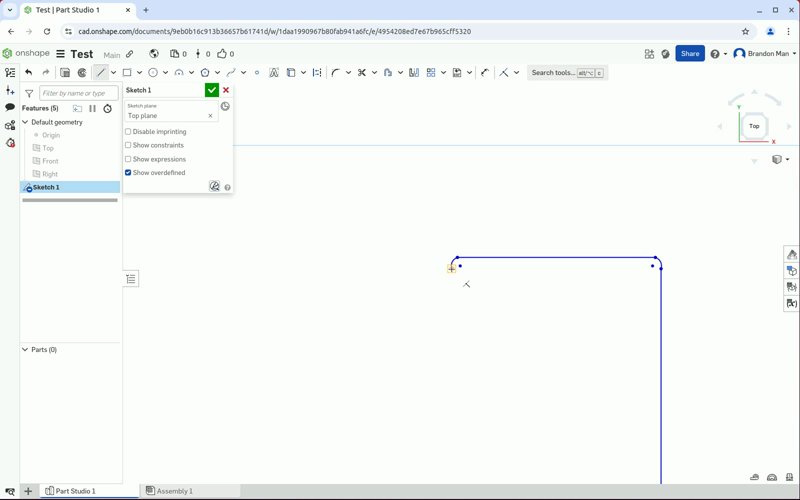
scroll(-6)
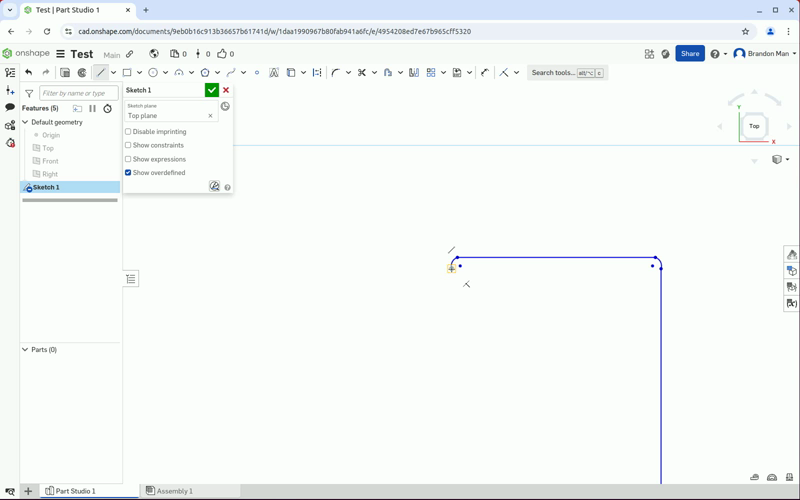
scroll(-6)
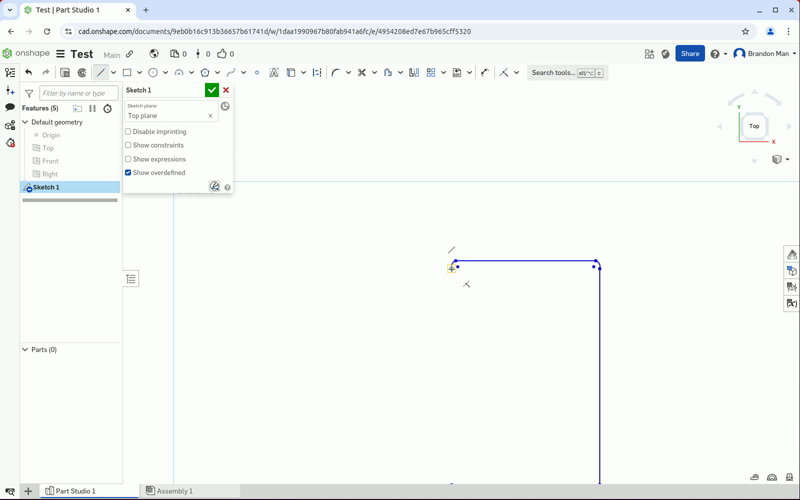
scroll(-6)
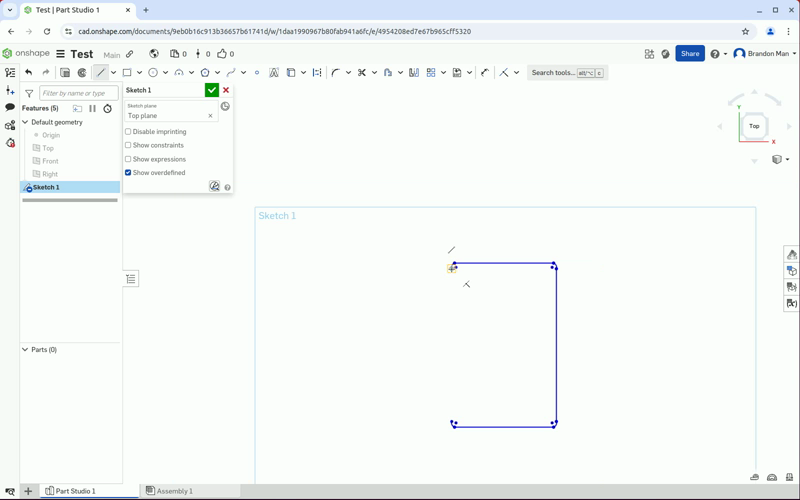
scroll(-6)
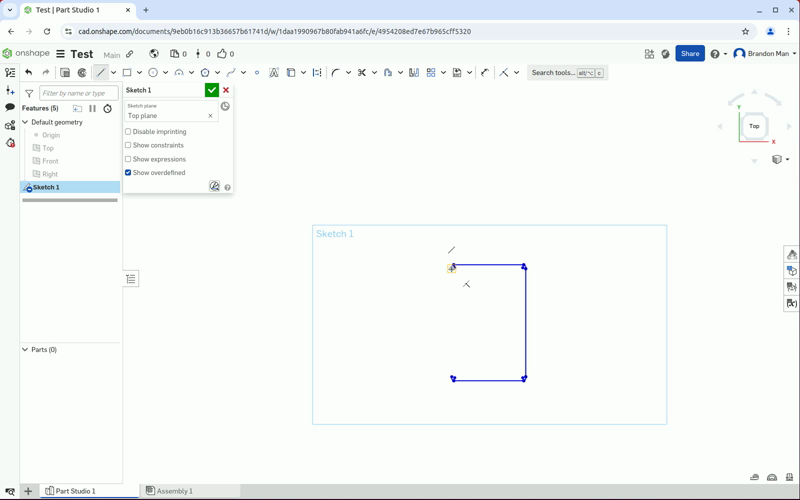
scroll(-6)
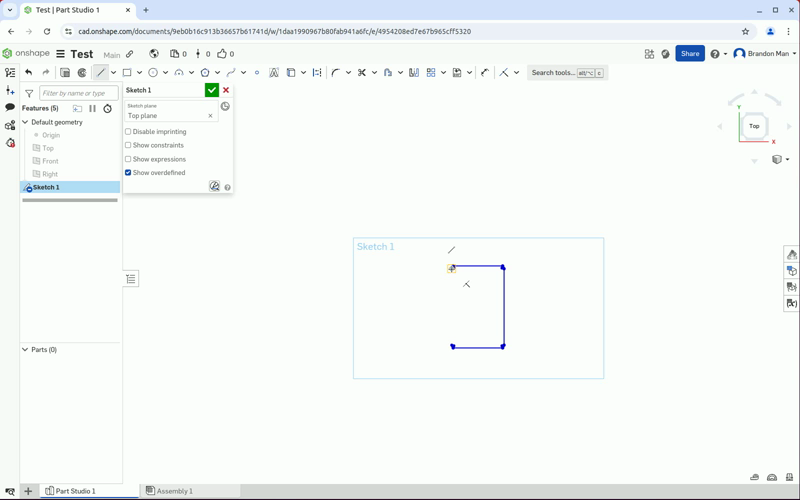
scroll(-6)
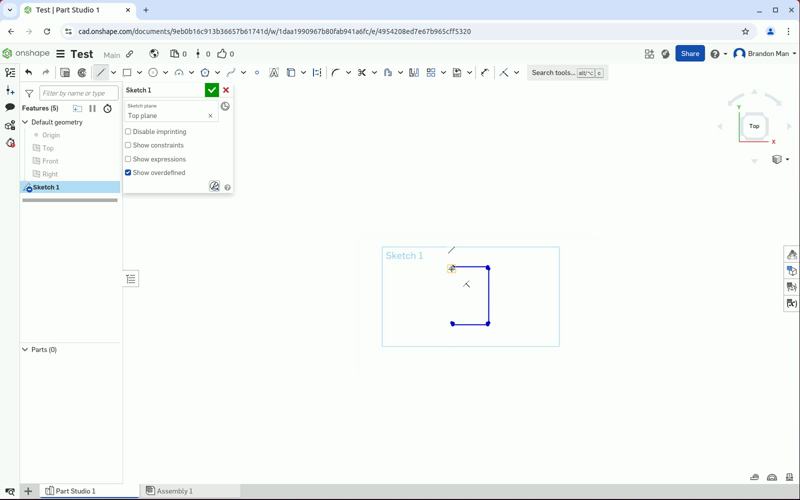
scroll(-6)
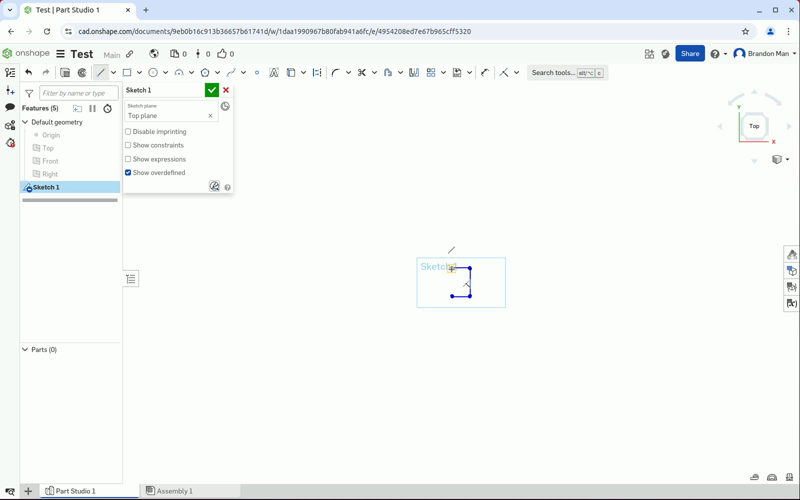
mouse_move(481, 268)
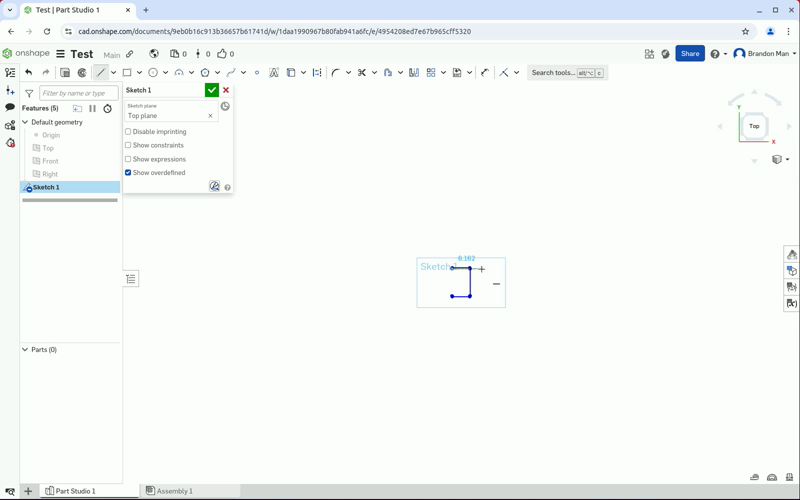
key_down(shift)
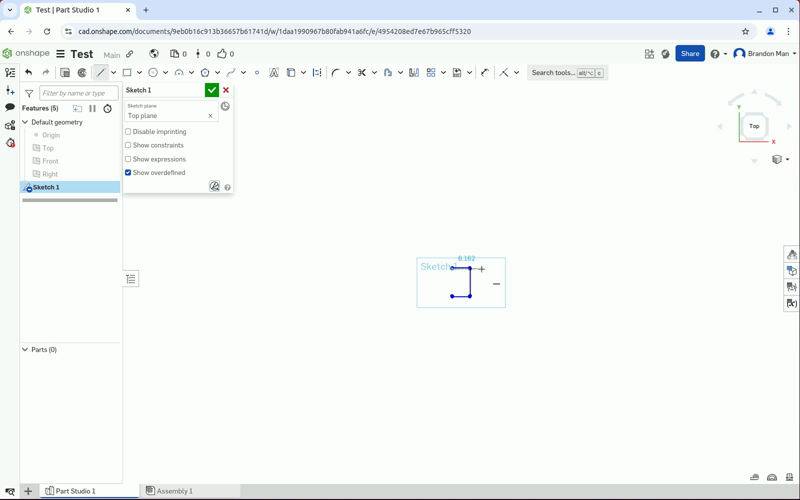
mouse_move(451, 295)
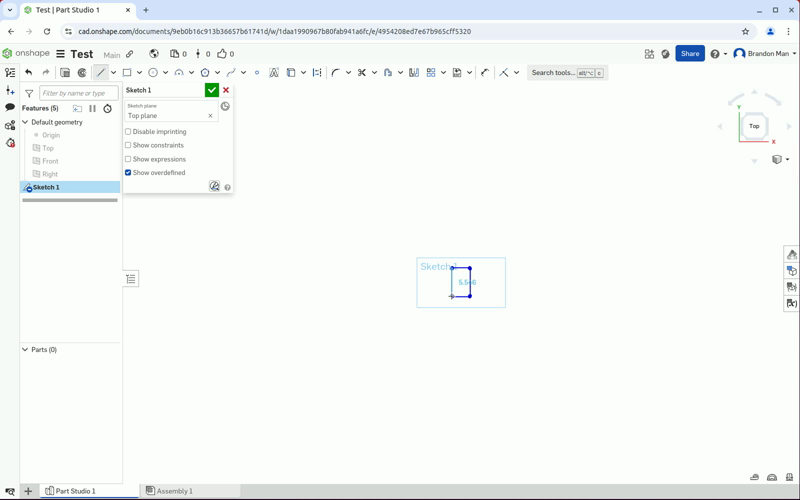
scroll(6)
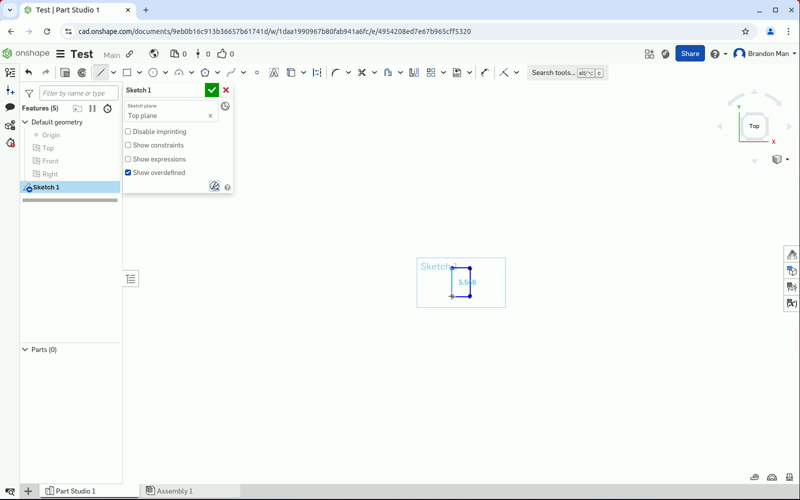
scroll(6)
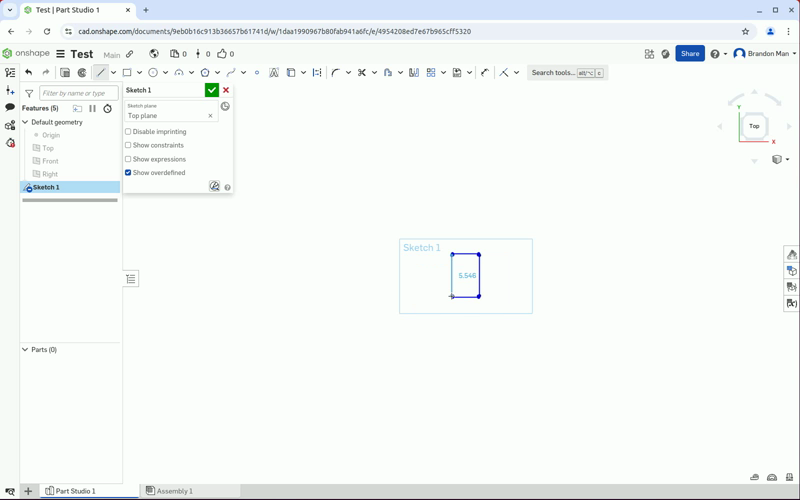
scroll(6)
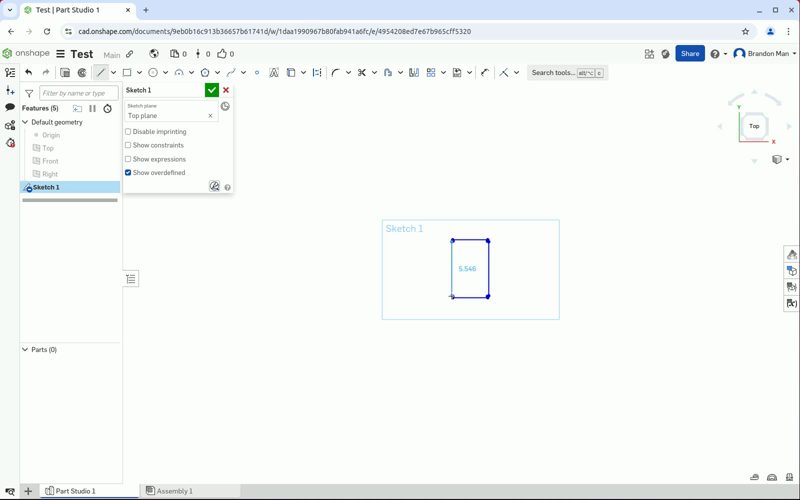
scroll(6)
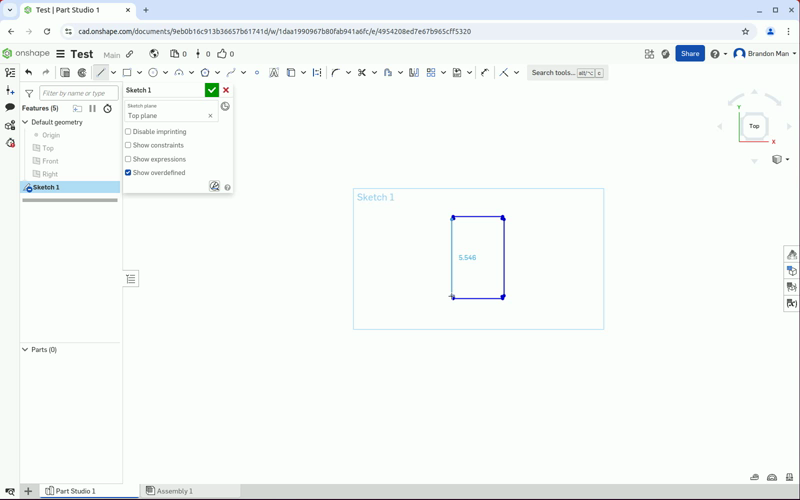
scroll(6)
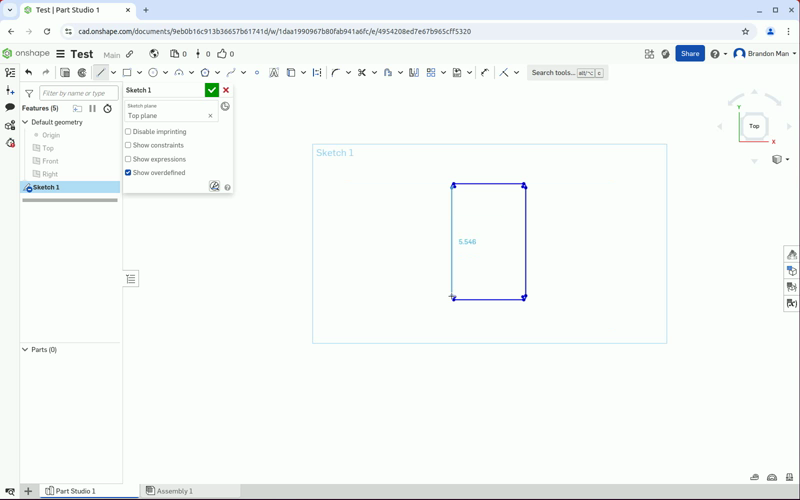
scroll(6)
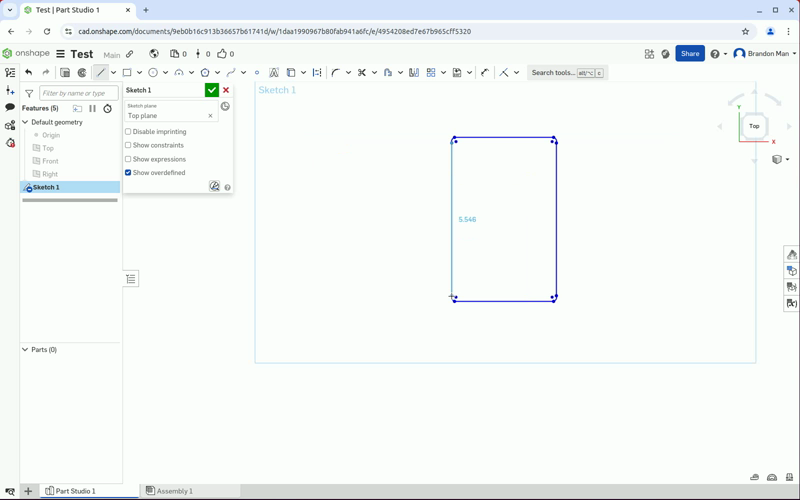
scroll(6)
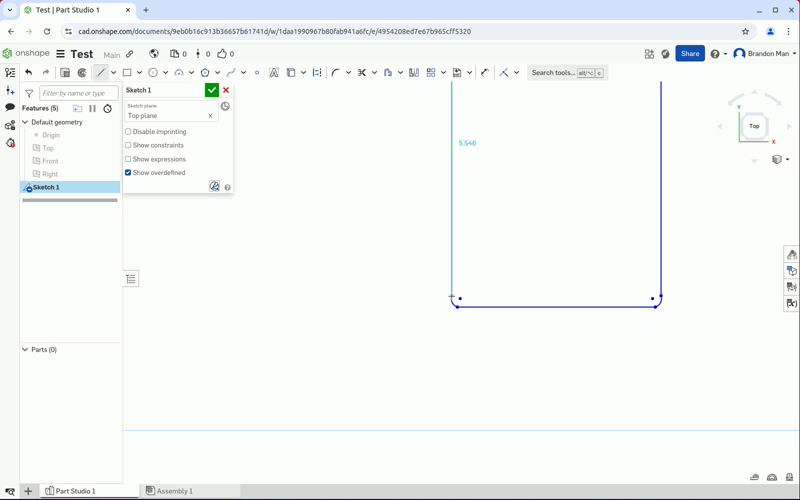
key_up(shift)
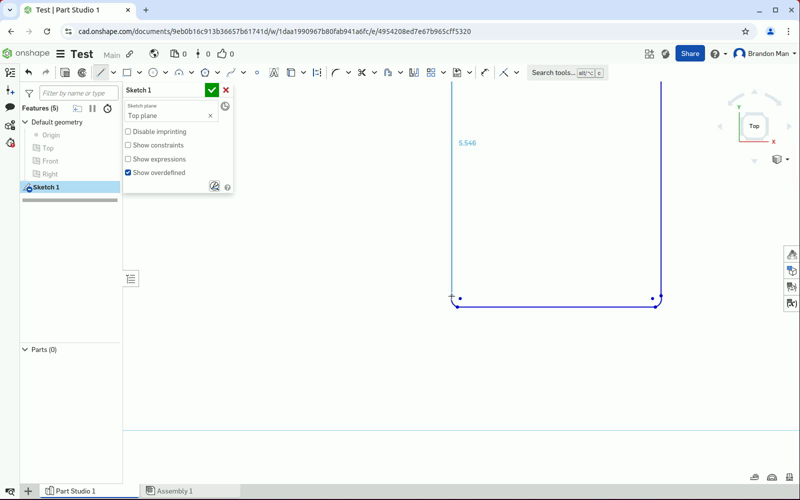
click(451, 295)
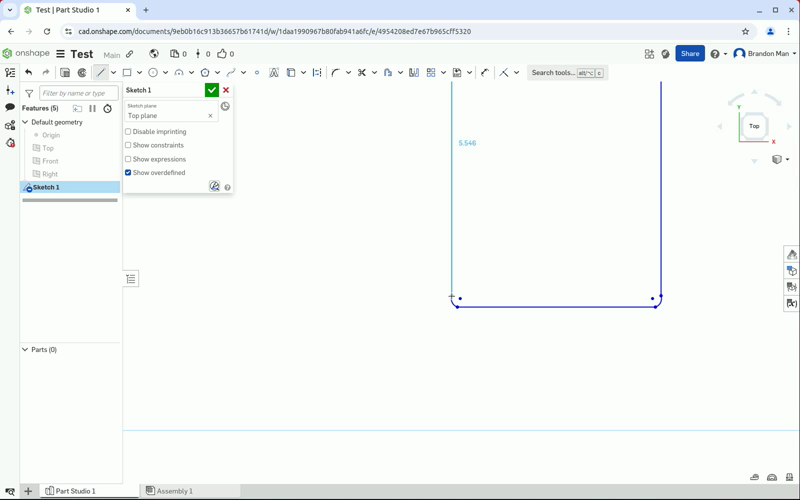
scroll(-6)
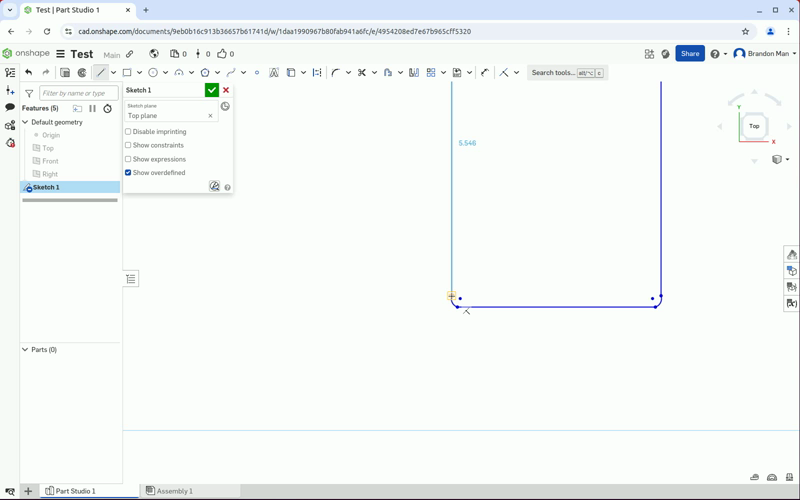
scroll(-6)
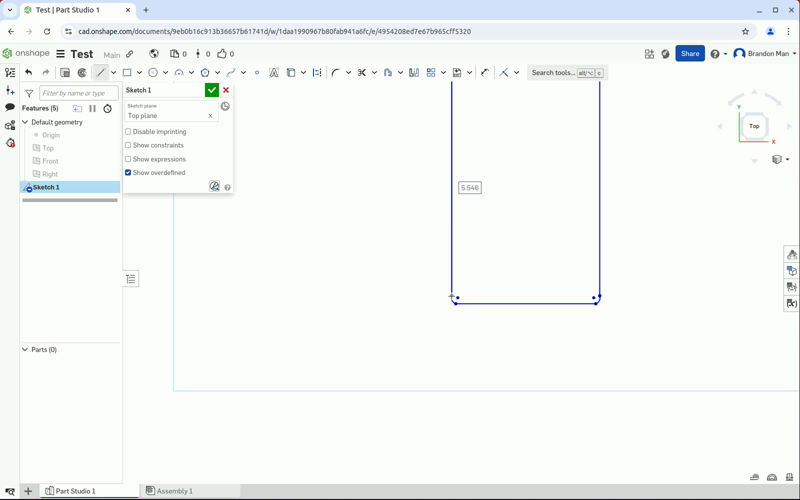
scroll(-6)
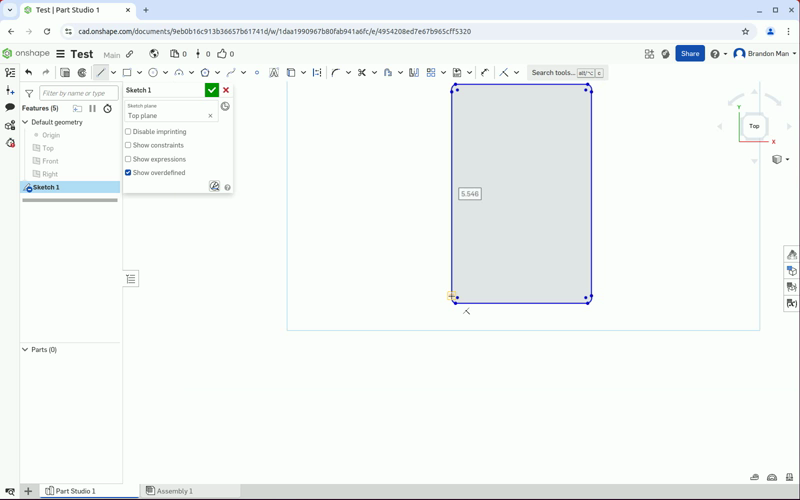
scroll(-6)
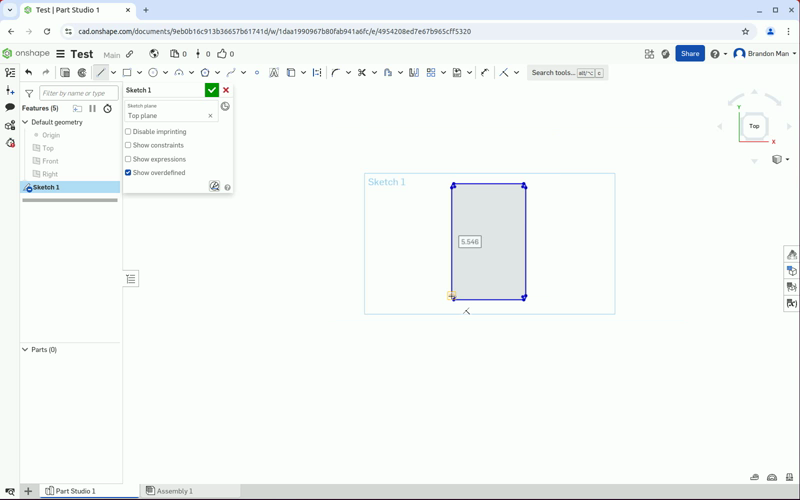
scroll(-6)
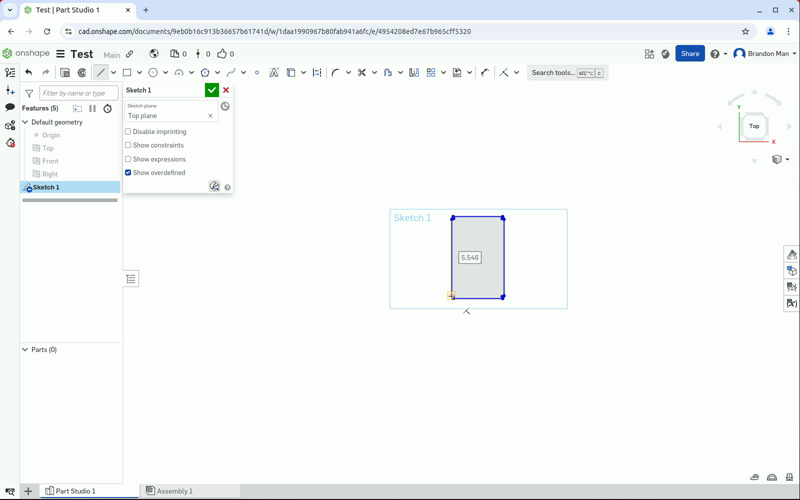
scroll(-6)
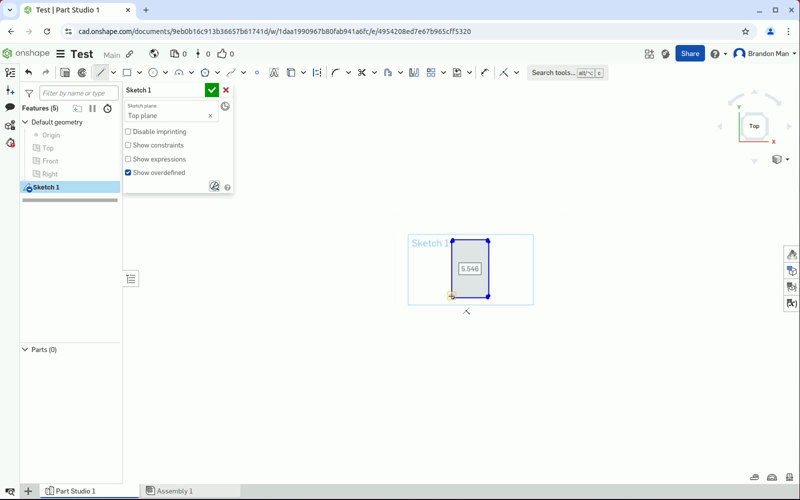
scroll(-6)
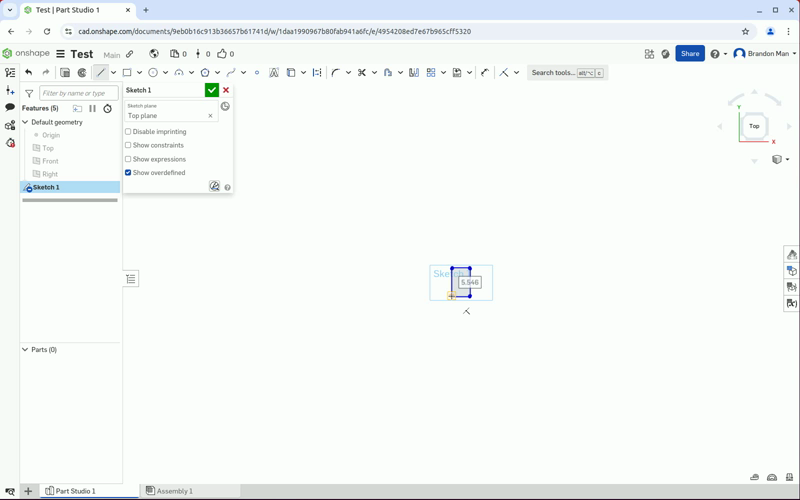
key(esc)
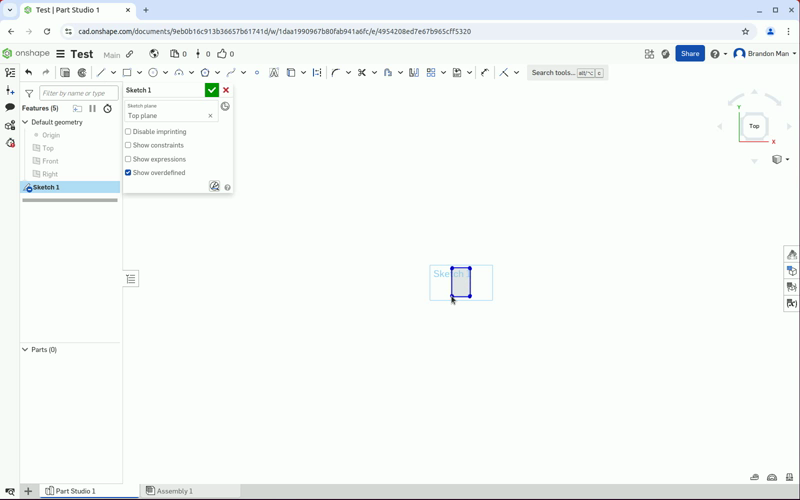
key(l)
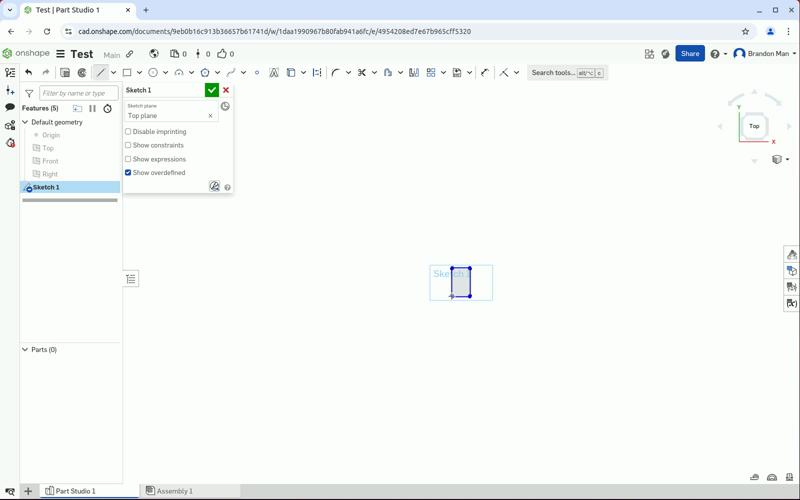
key_down(shift)
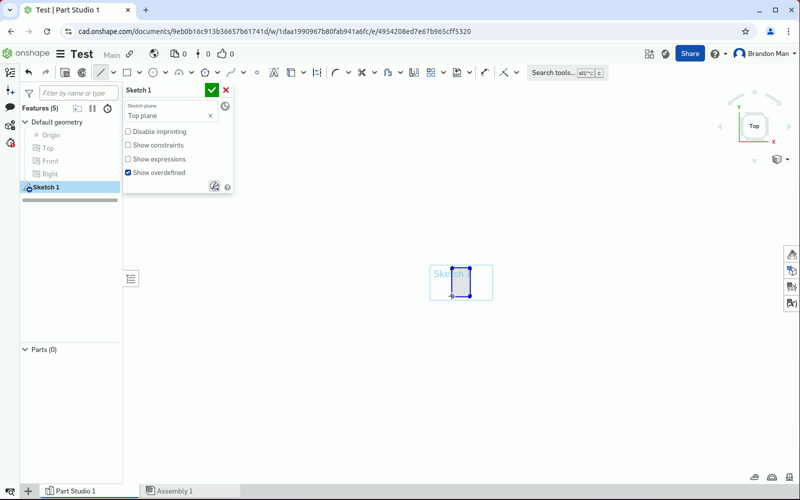
mouse_move(453, 294)
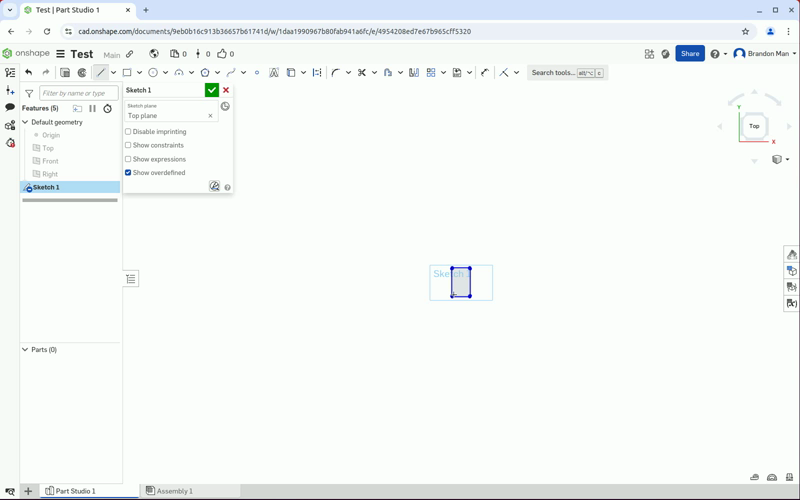
scroll(6)
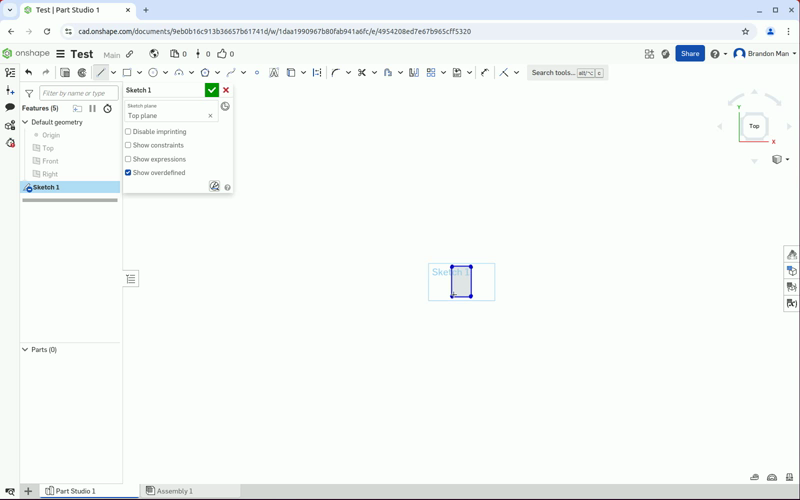
scroll(6)
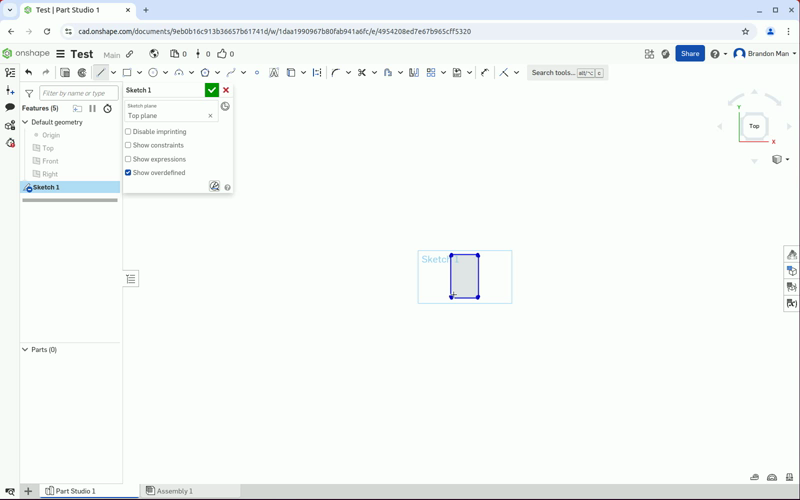
scroll(6)
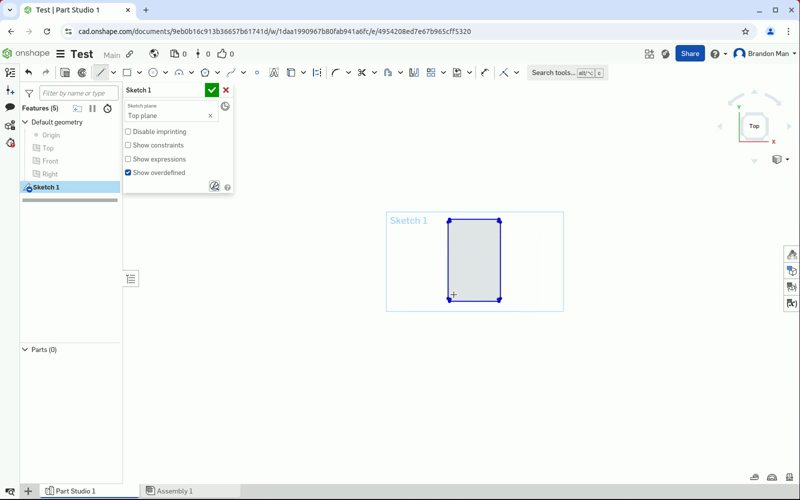
scroll(6)
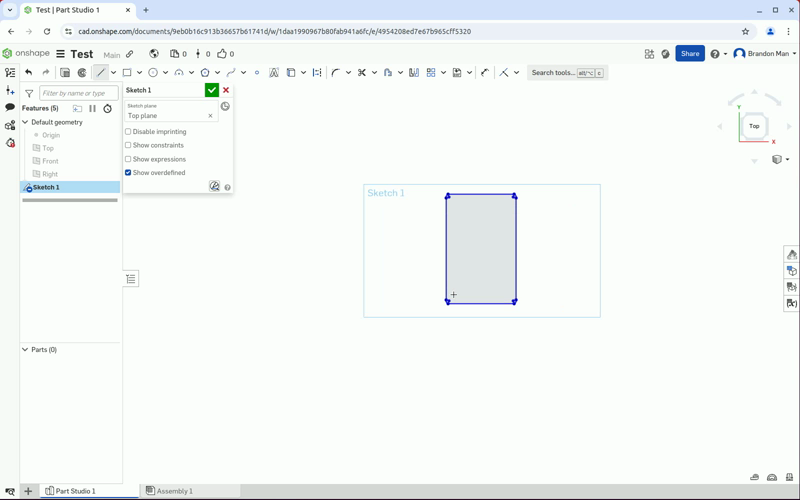
scroll(6)
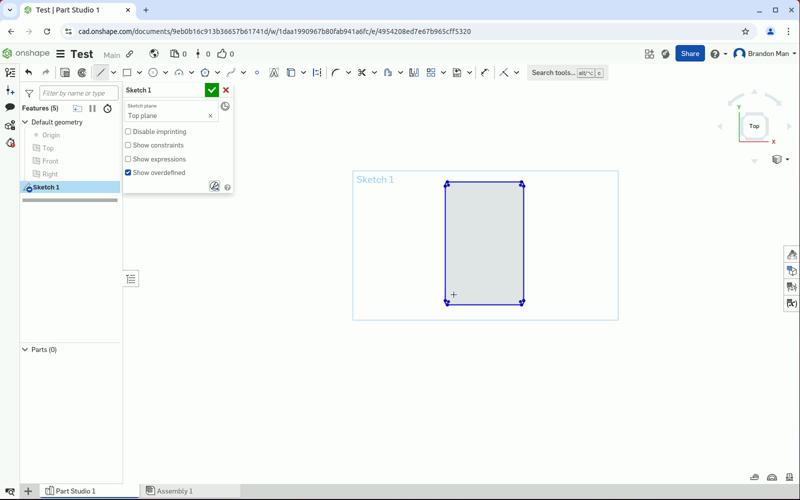
scroll(6)
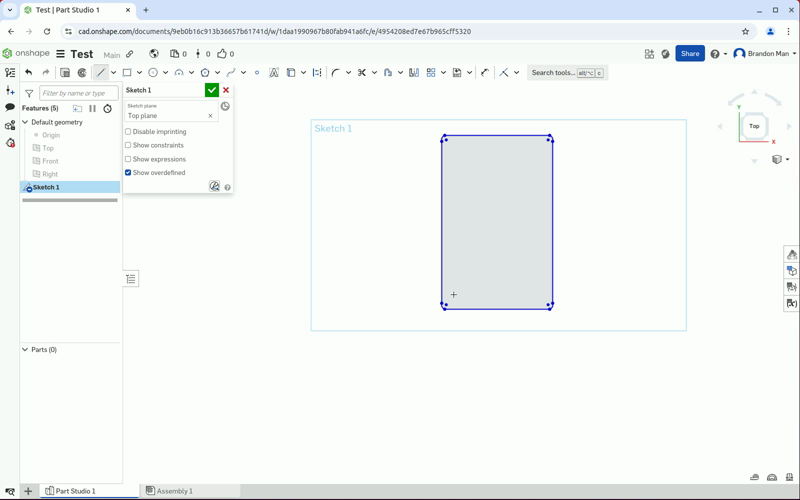
scroll(6)
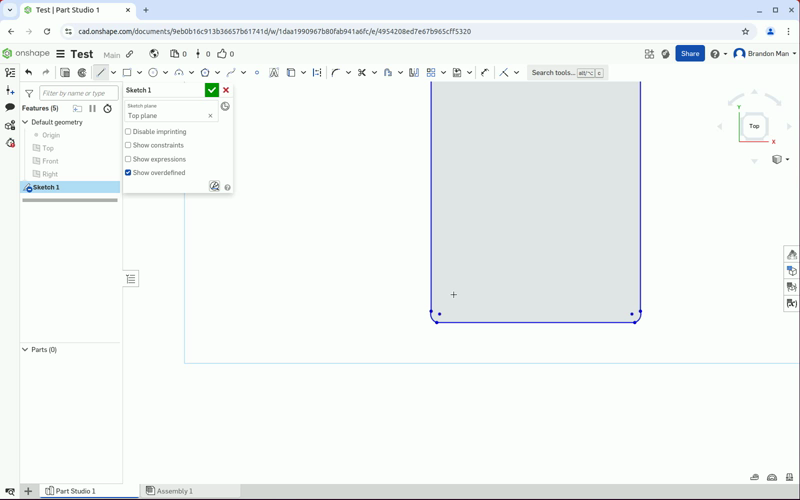
click(453, 294)
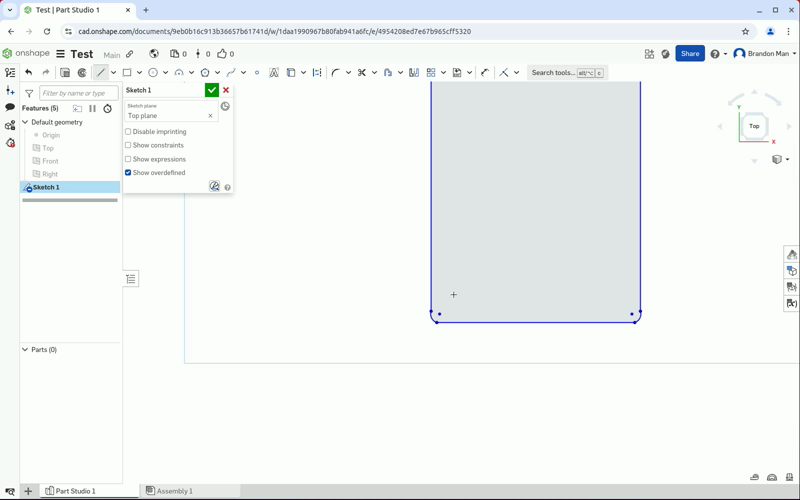
scroll(-6)
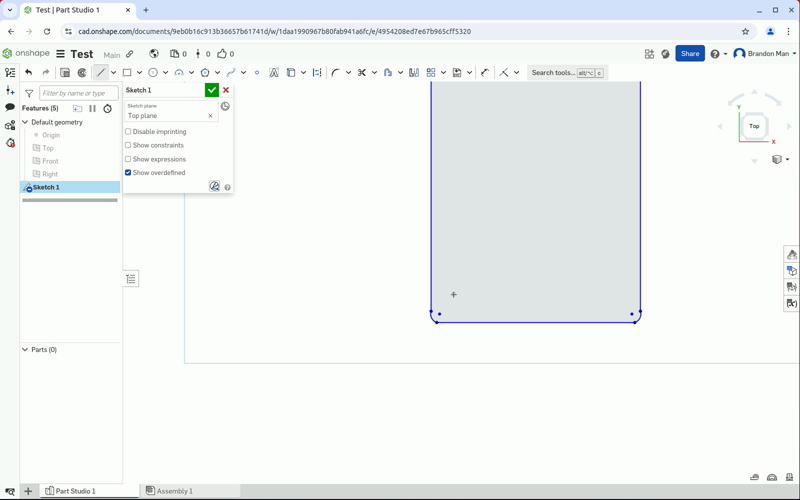
scroll(-6)
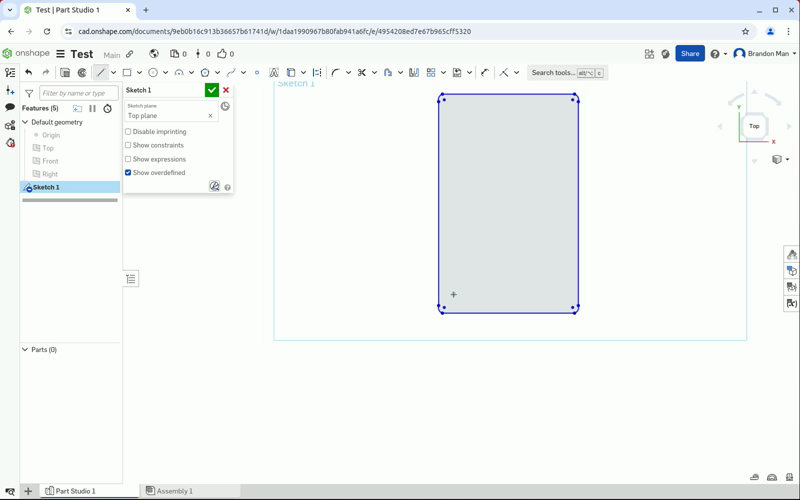
scroll(-6)
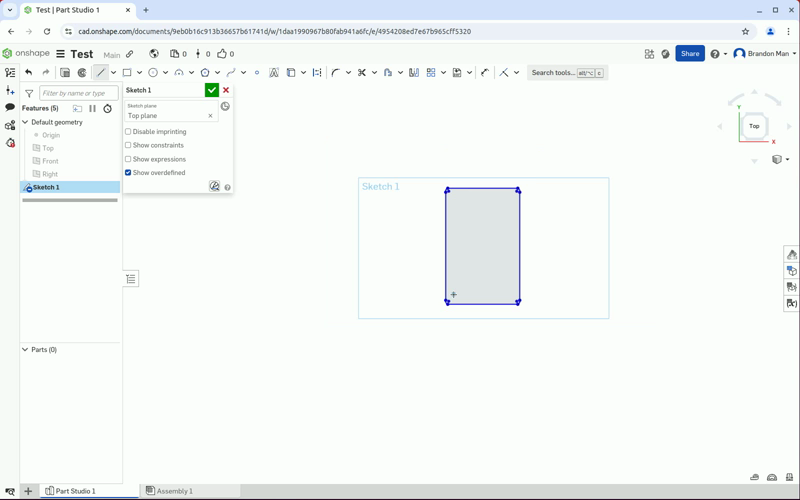
scroll(-6)
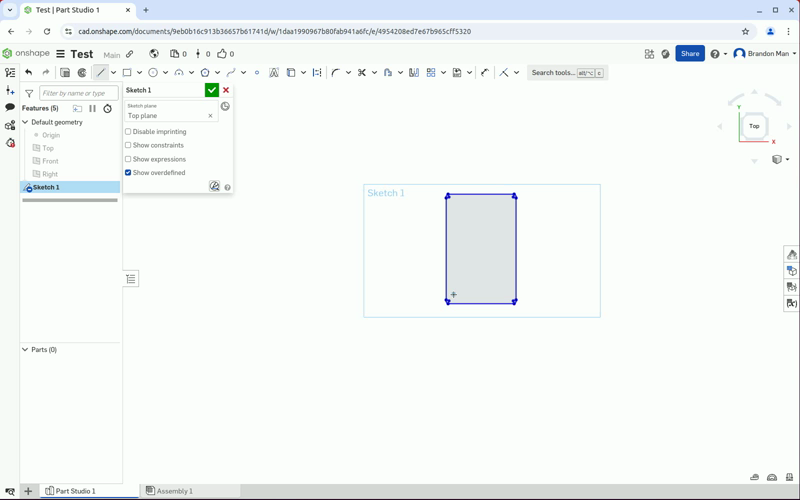
scroll(-6)
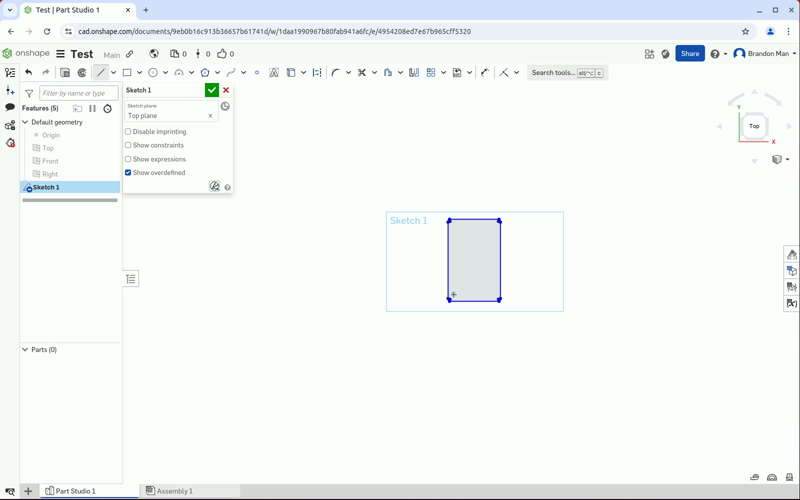
scroll(-6)
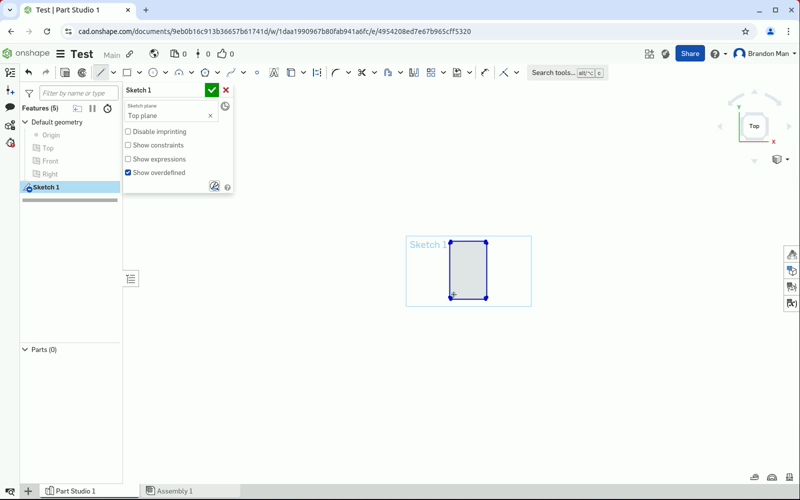
scroll(-6)
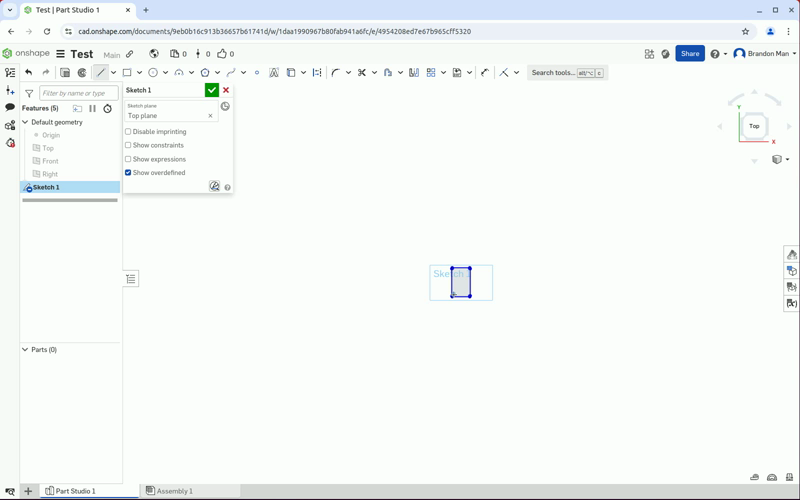
key_up(shift)
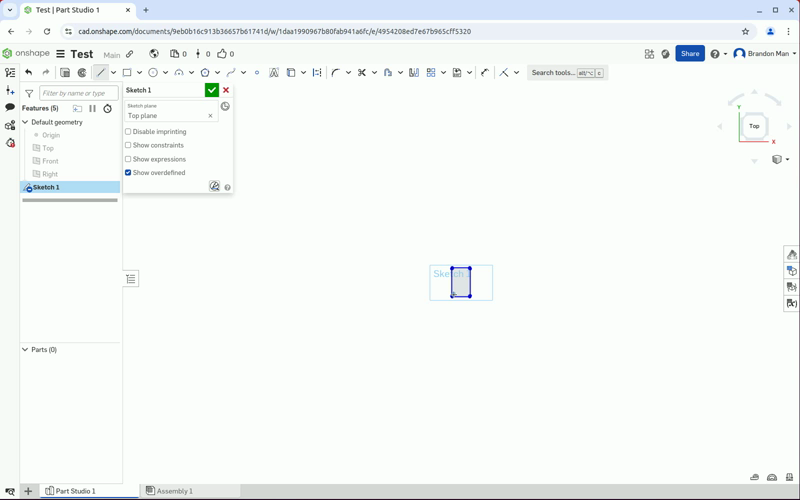
key_down(shift)
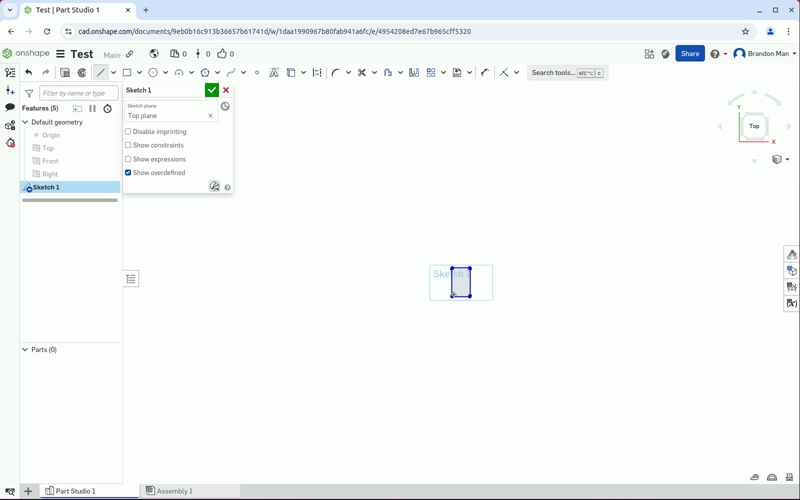
mouse_move(483, 294)
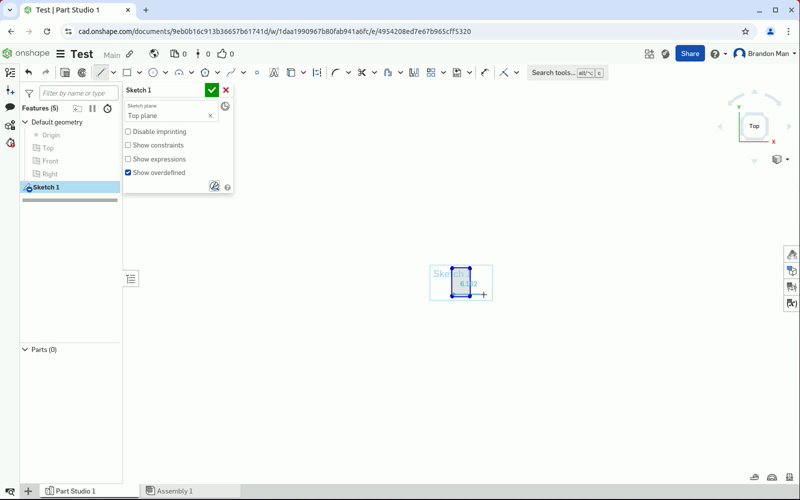
mouse_move(468, 294)
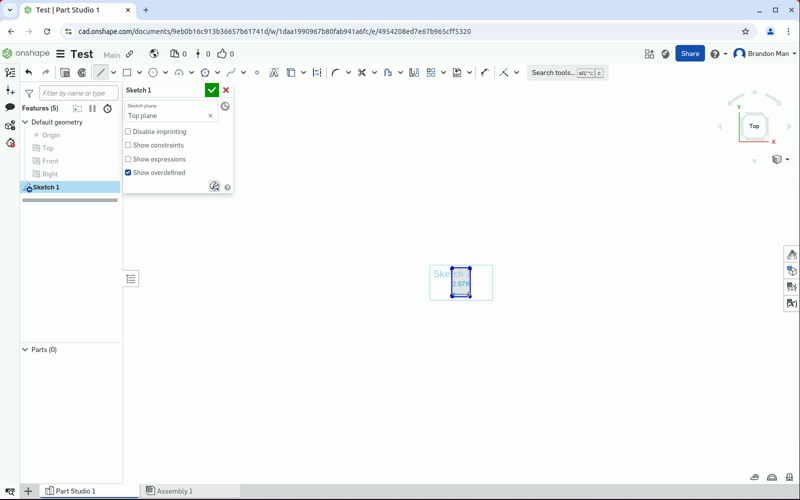
scroll(6)
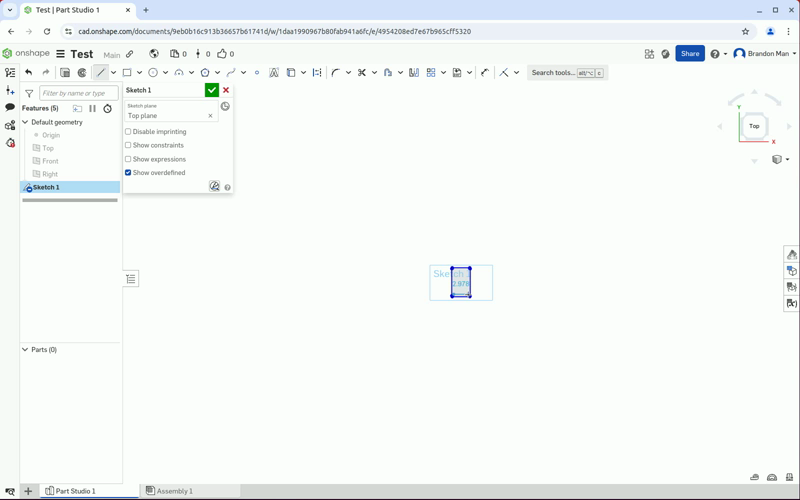
scroll(6)
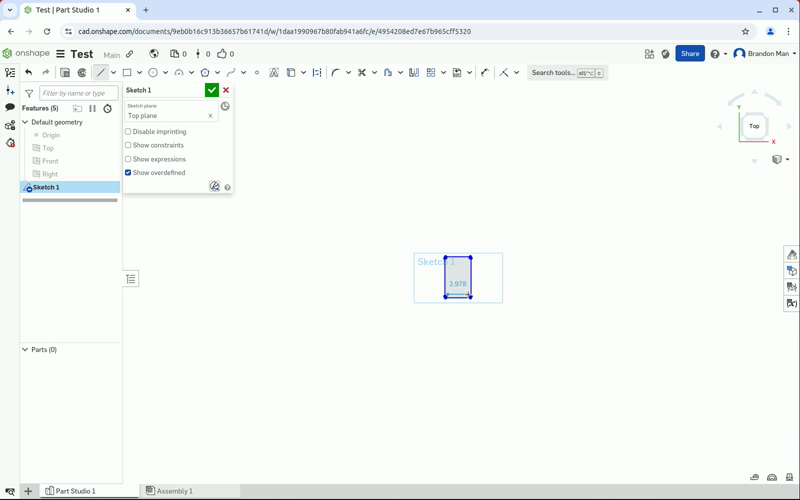
scroll(6)
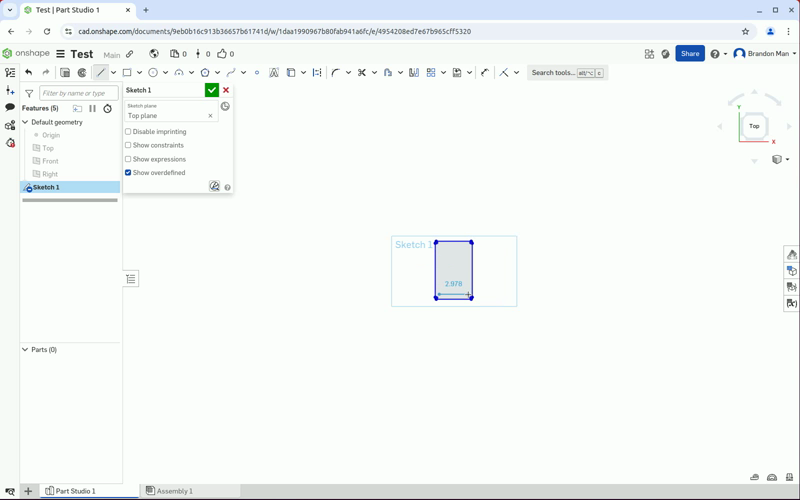
scroll(6)
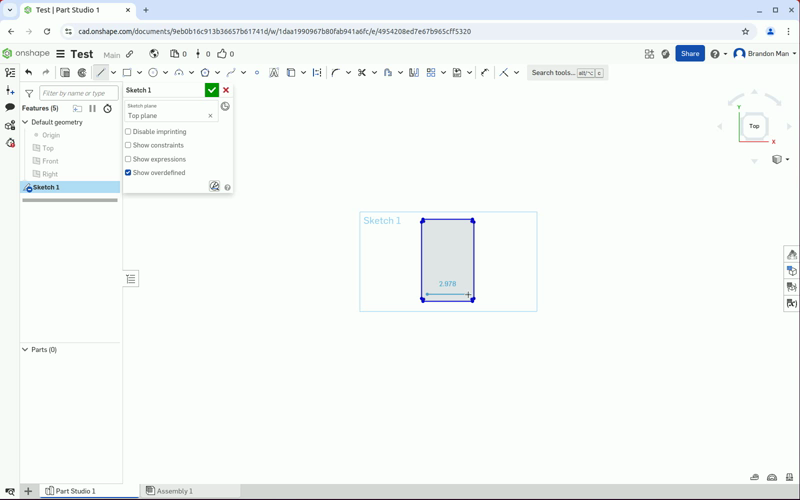
scroll(6)
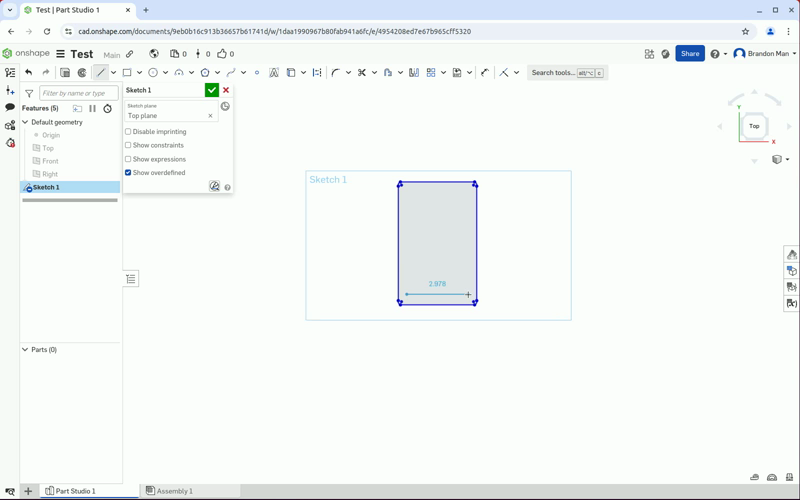
scroll(6)
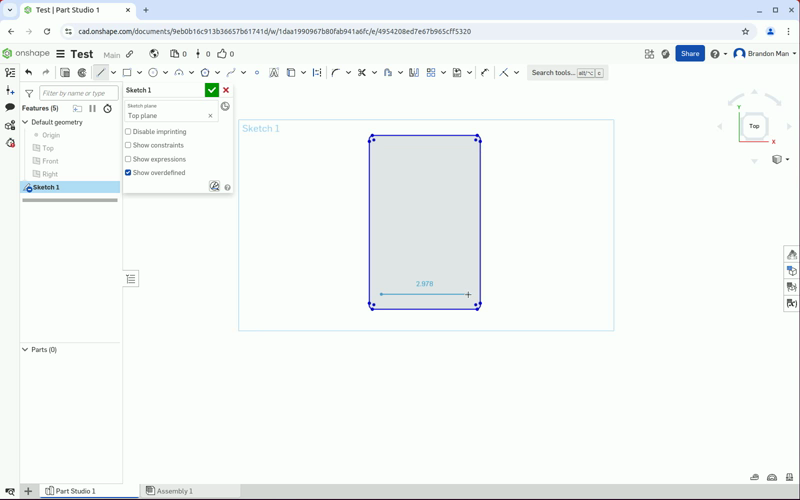
scroll(6)
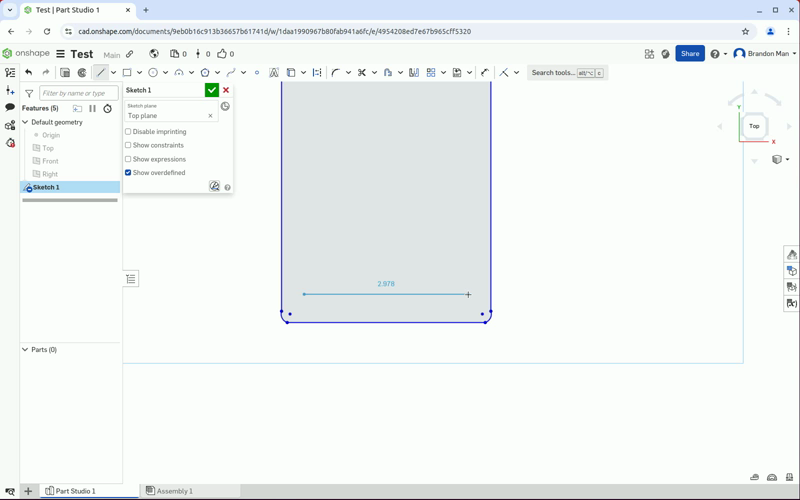
click(468, 294)
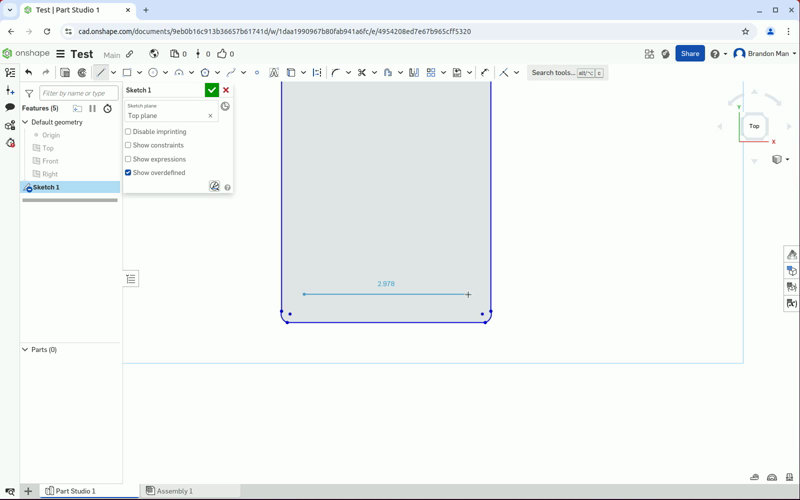
scroll(-6)
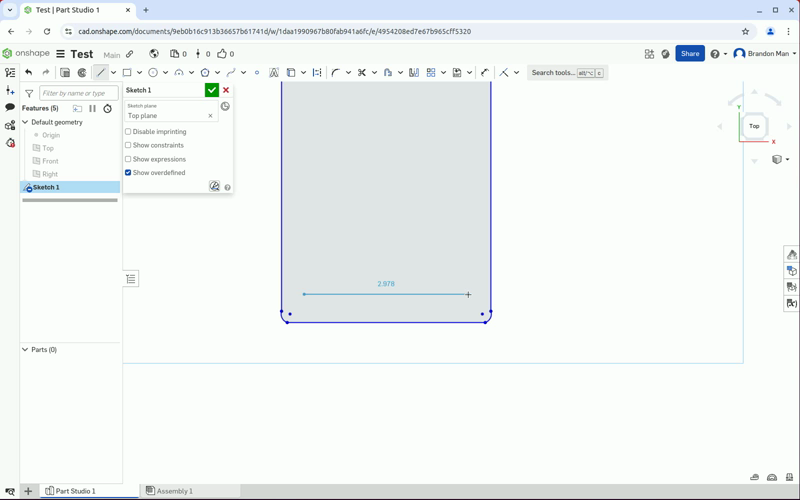
scroll(-6)
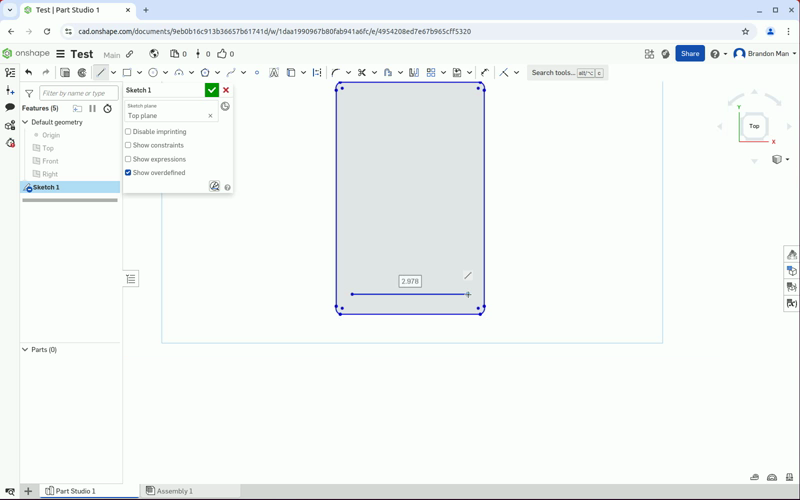
scroll(-6)
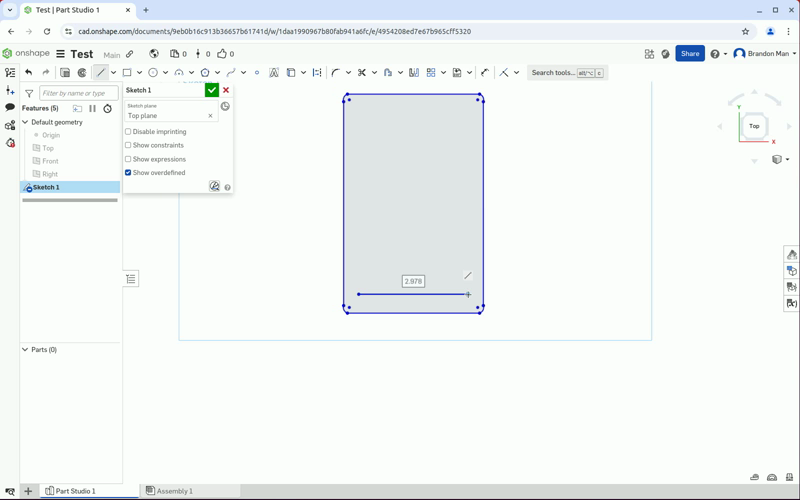
scroll(-6)
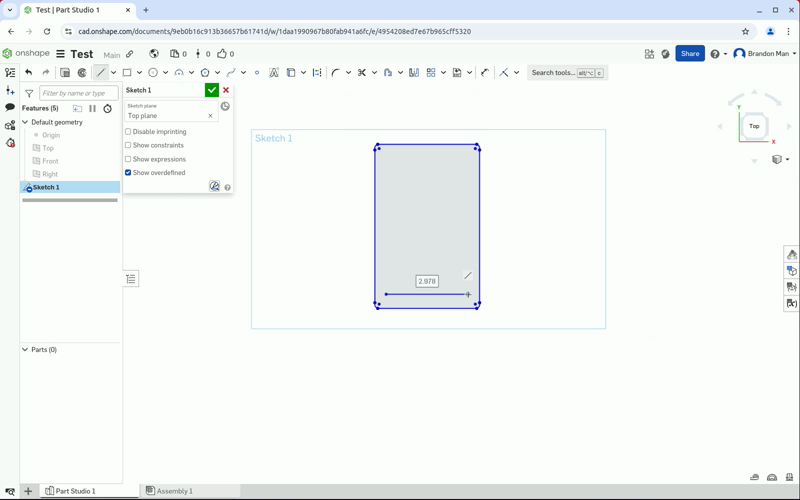
scroll(-6)
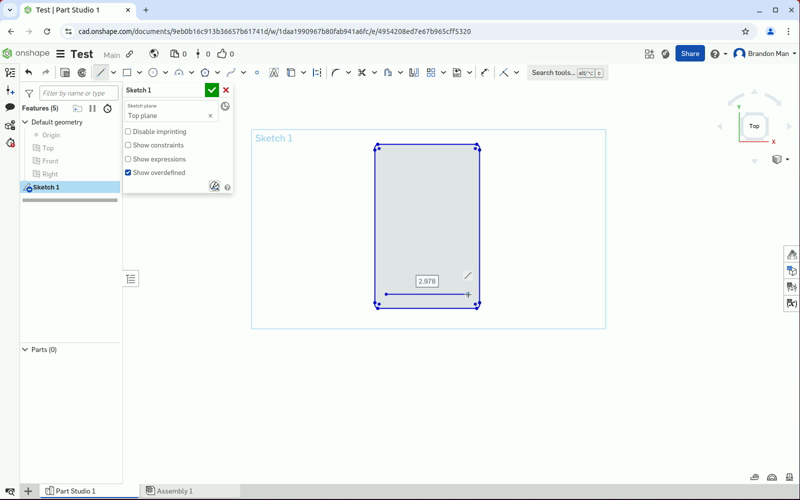
scroll(-6)
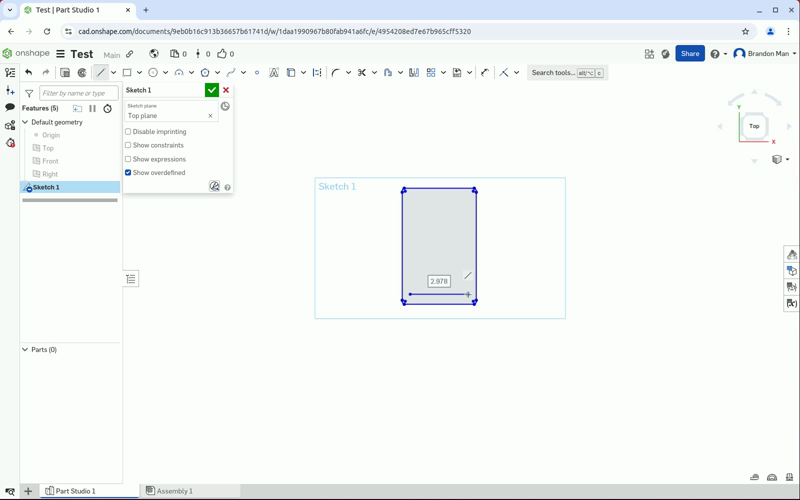
scroll(-6)
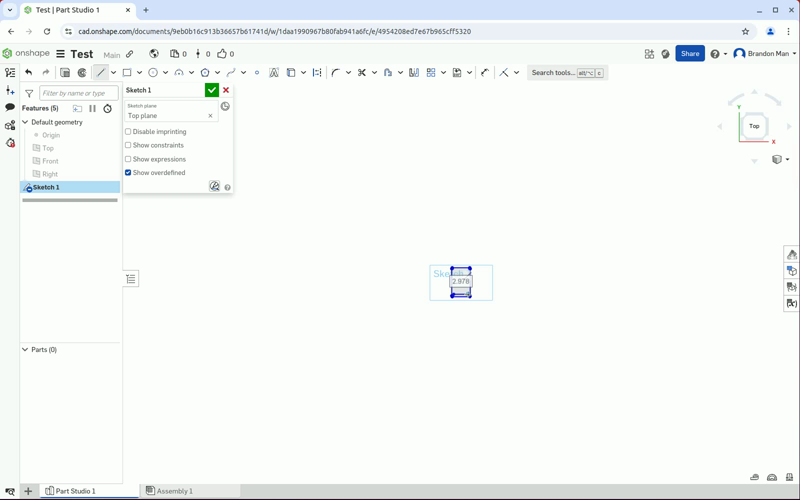
key_up(shift)
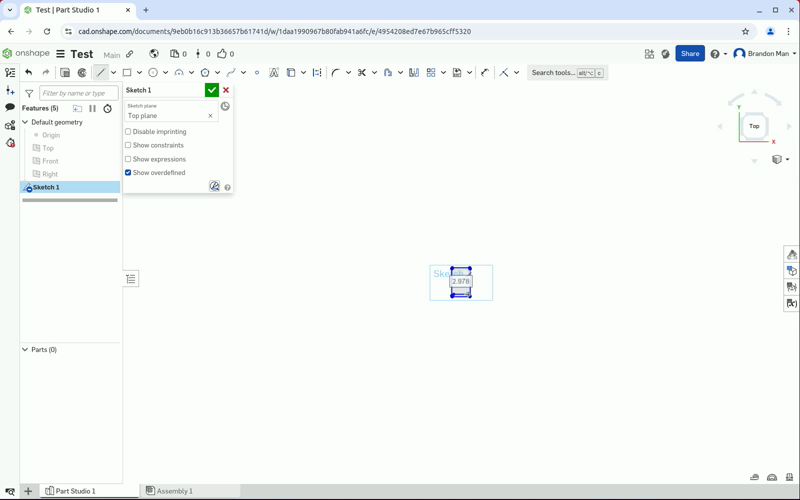
key_down(shift)
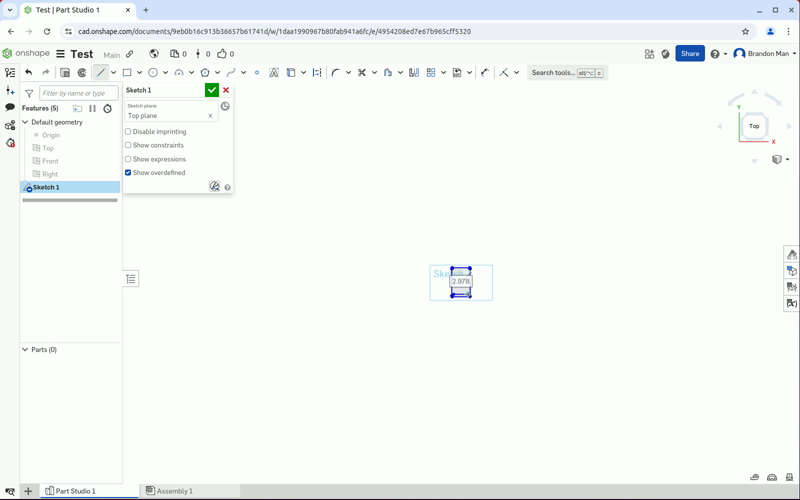
mouse_move(498, 294)
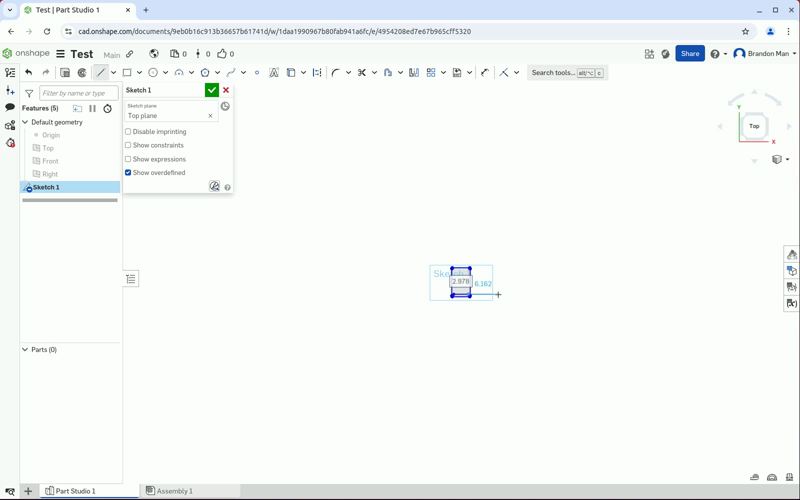
mouse_move(468, 270)
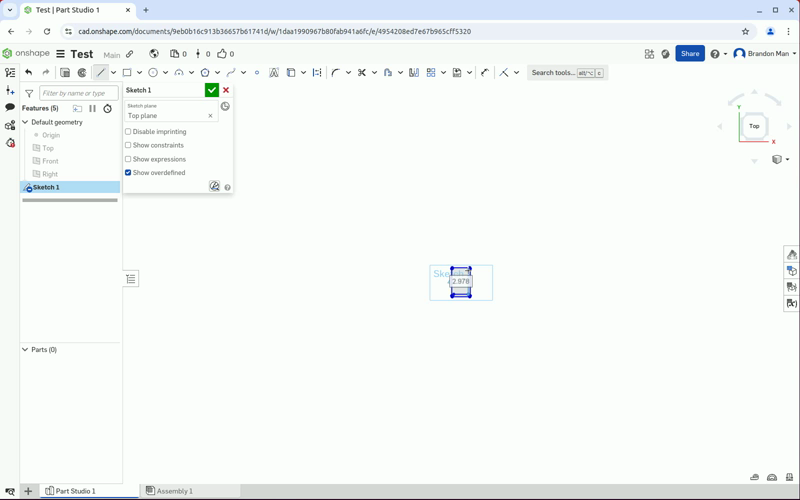
scroll(6)
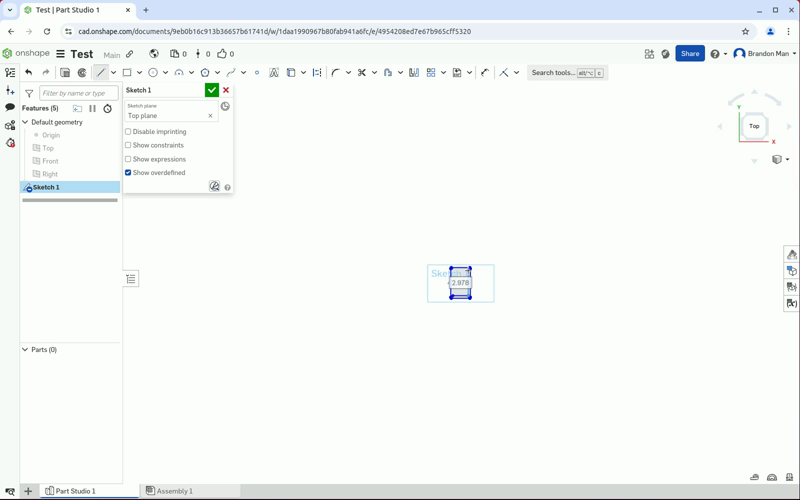
scroll(6)
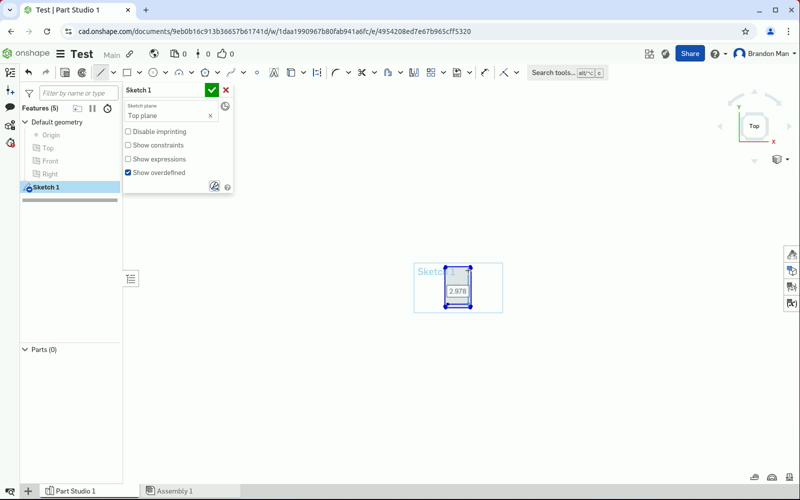
scroll(6)
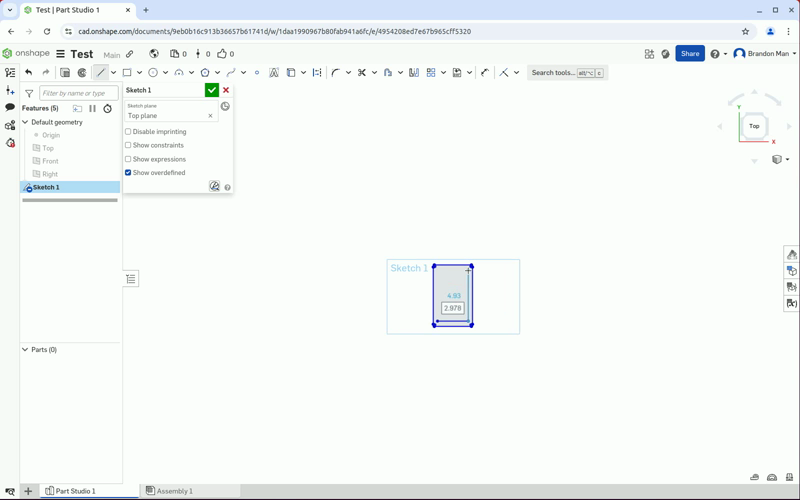
scroll(6)
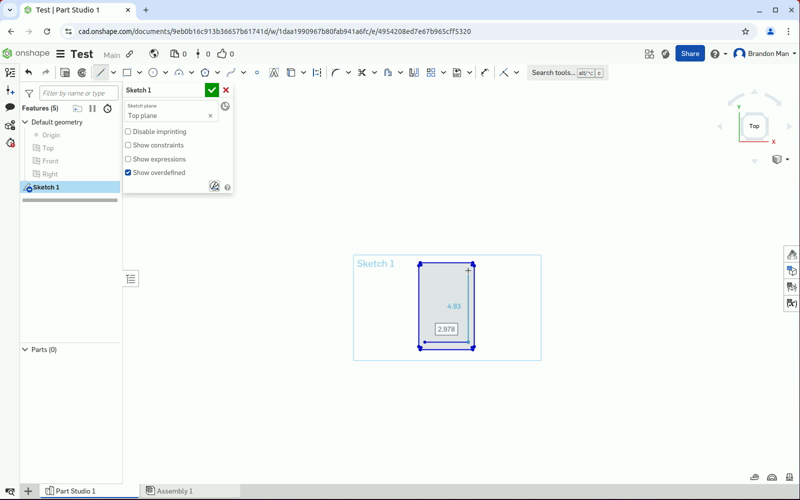
scroll(6)
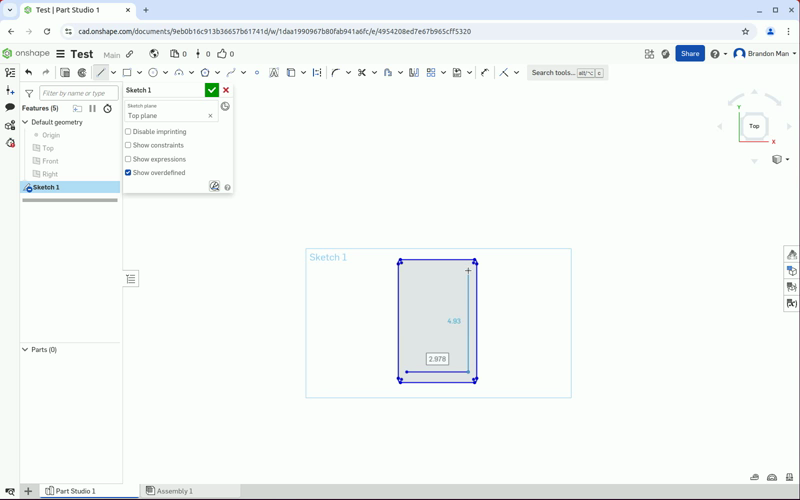
scroll(6)
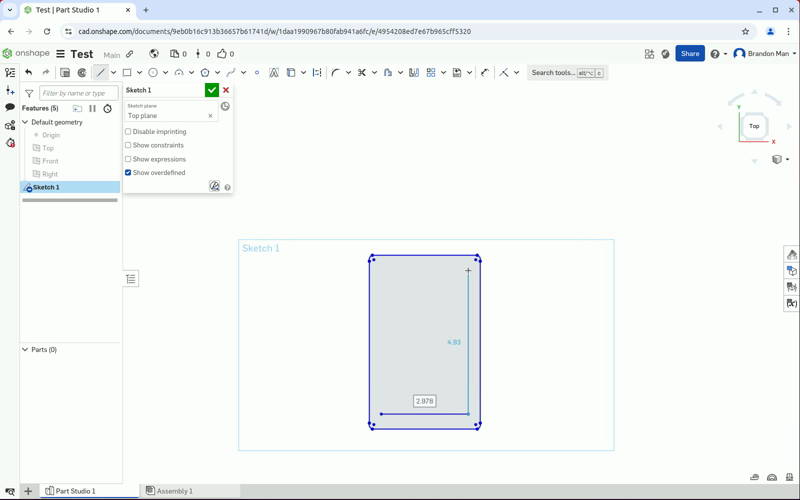
scroll(6)
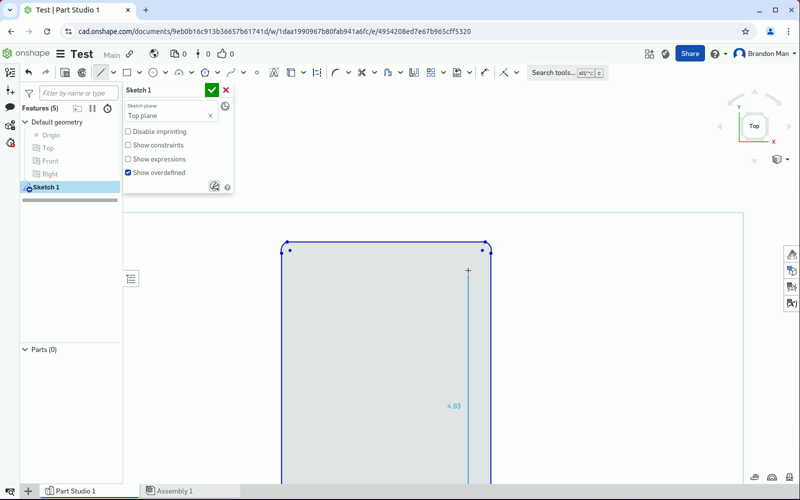
click(468, 270)
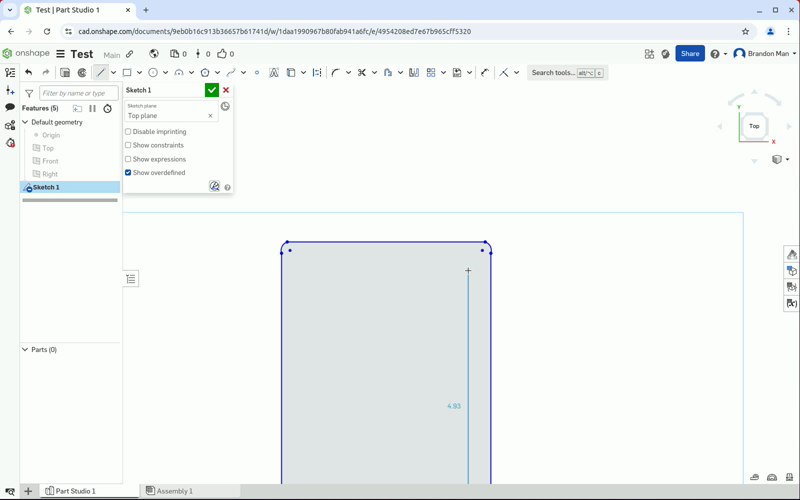
scroll(-6)
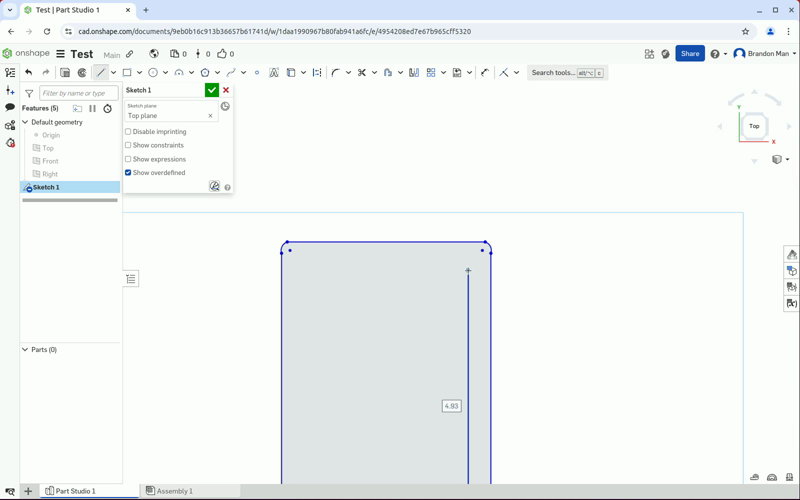
scroll(-6)
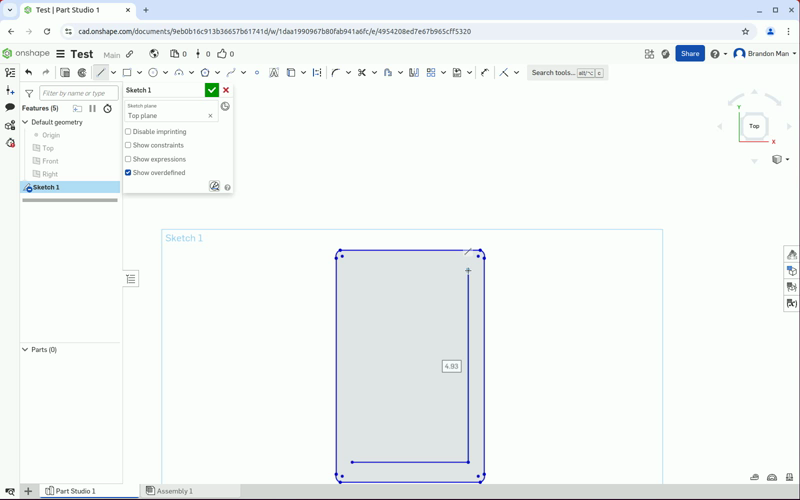
scroll(-6)
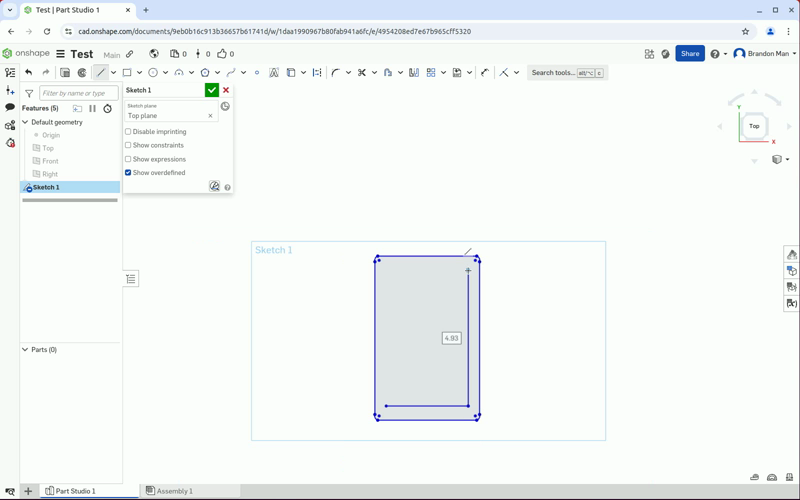
scroll(-6)
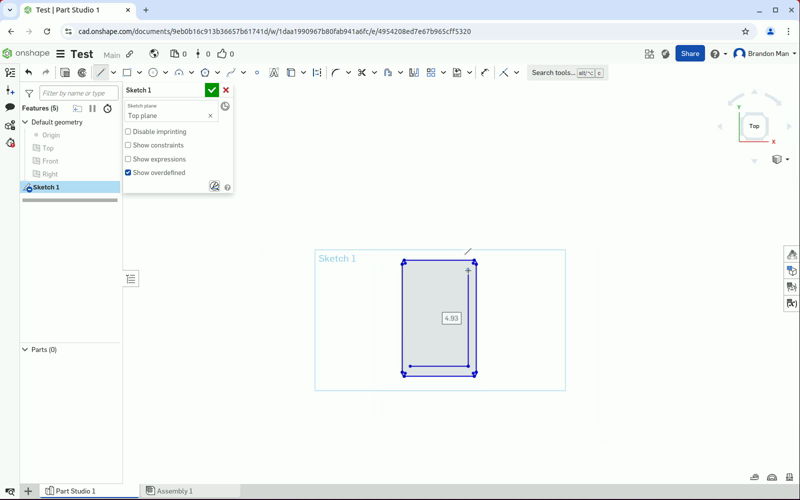
scroll(-6)
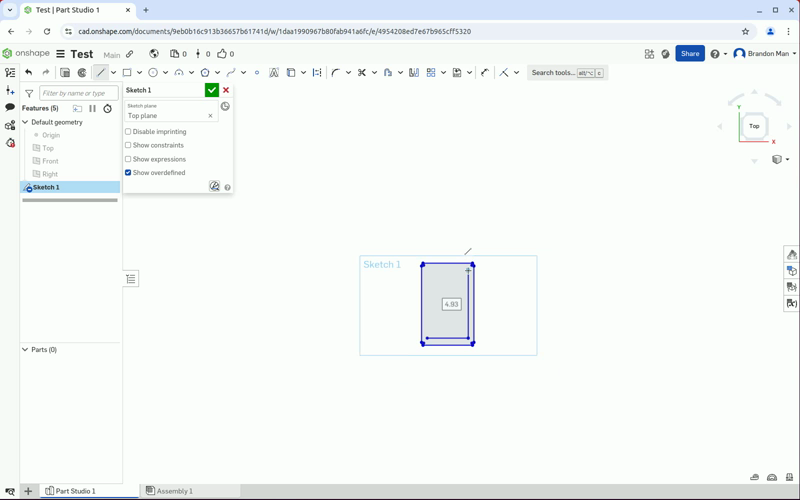
scroll(-6)
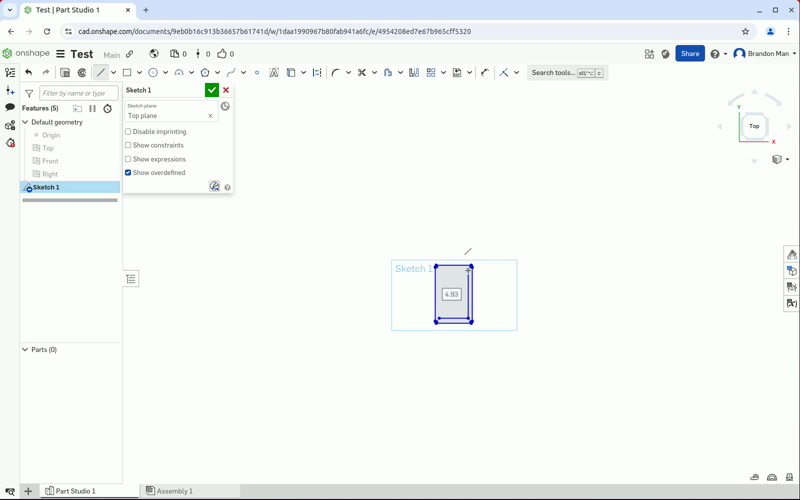
scroll(-6)
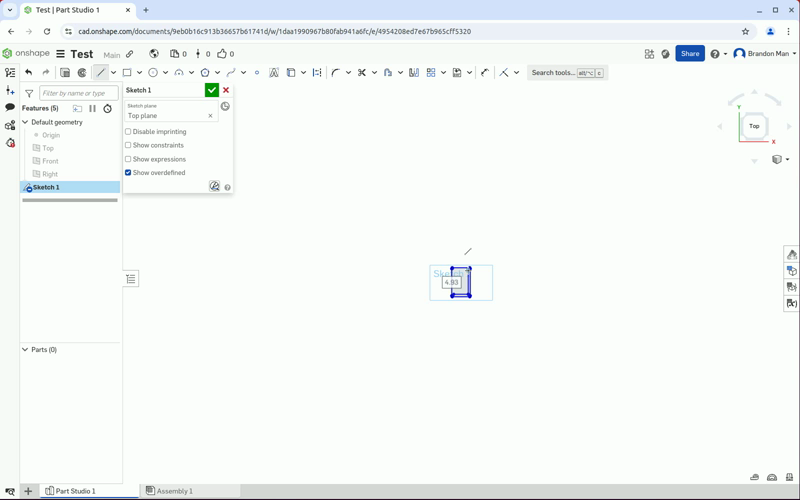
key_up(shift)
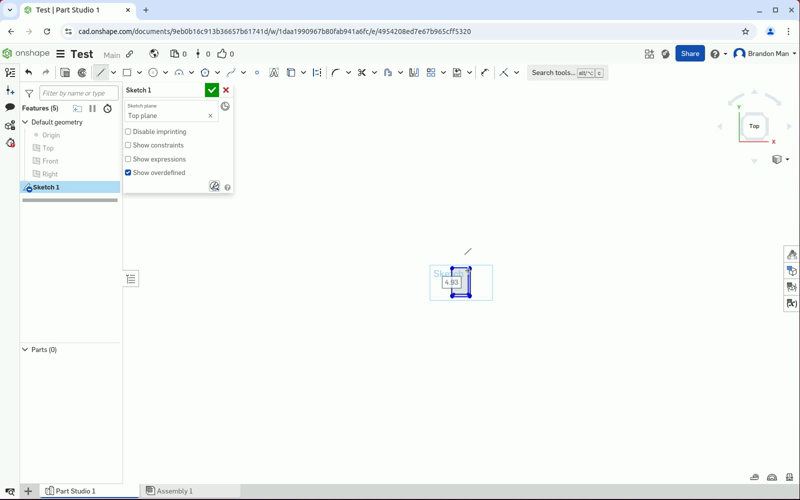
key_down(shift)
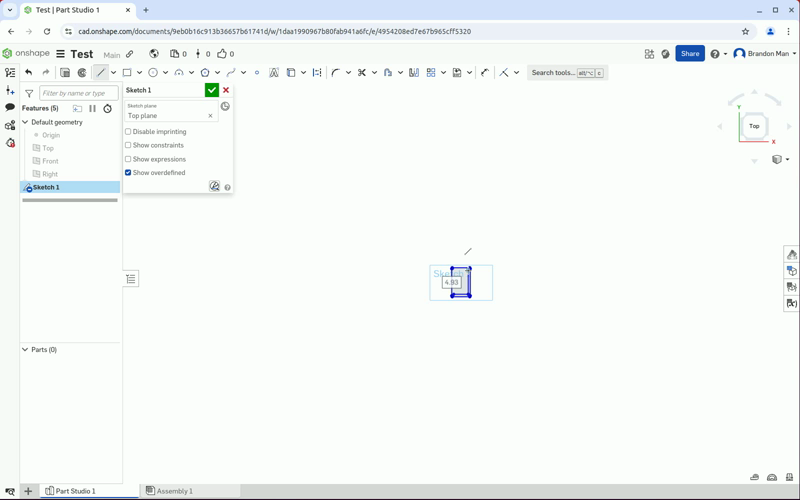
mouse_move(498, 270)
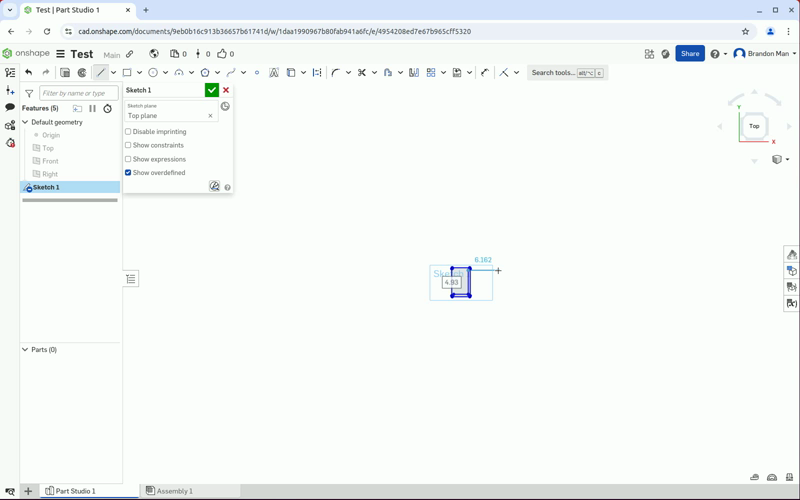
mouse_move(453, 270)
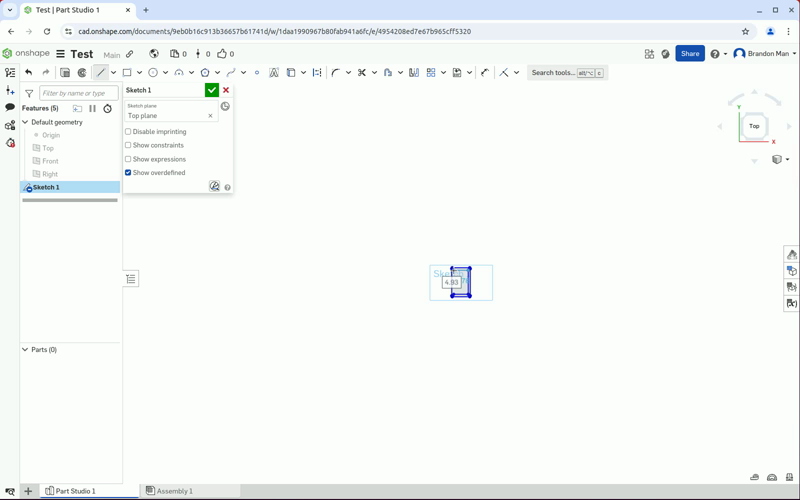
scroll(6)
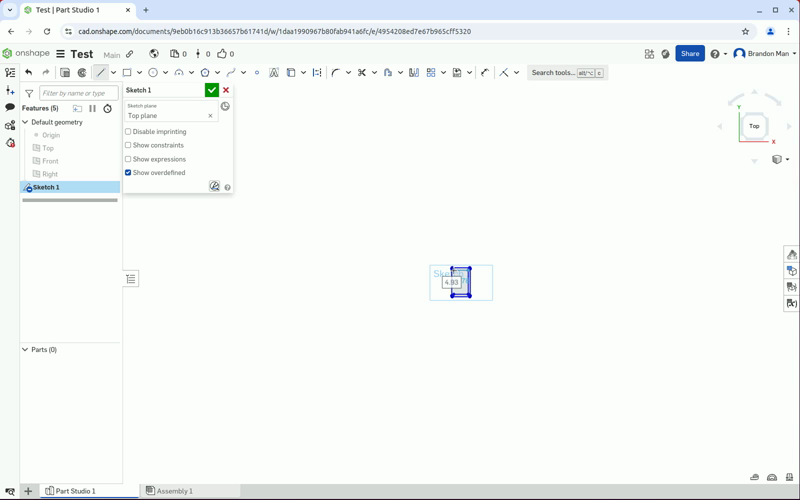
scroll(6)
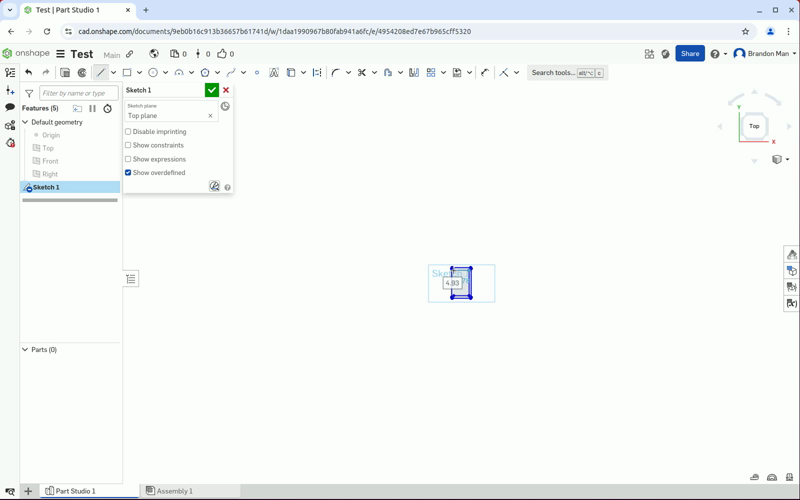
scroll(6)
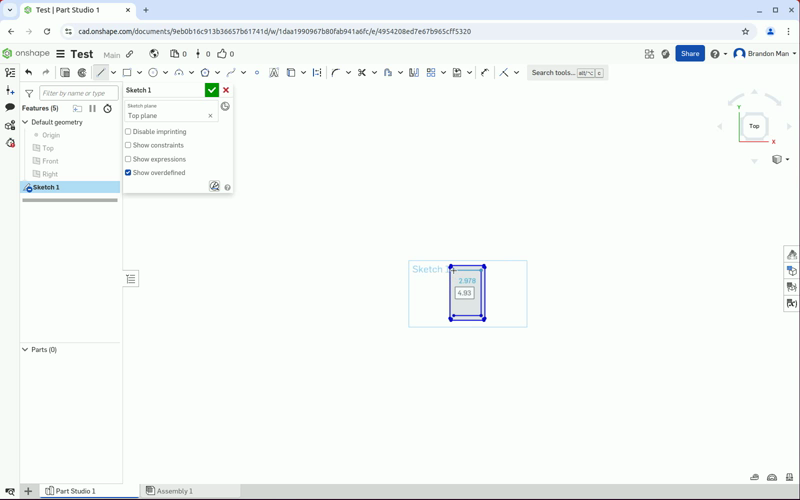
scroll(6)
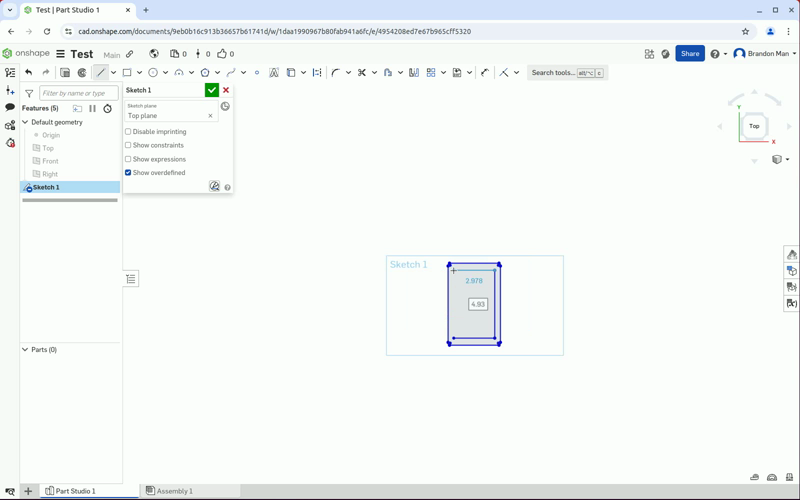
scroll(6)
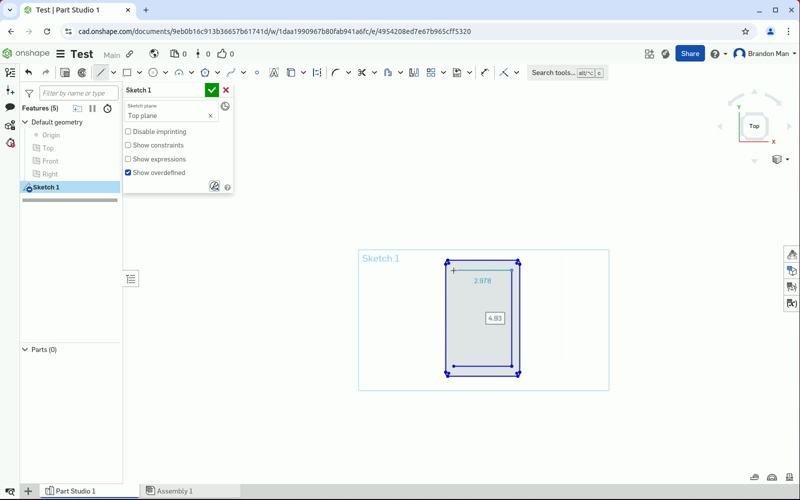
scroll(6)
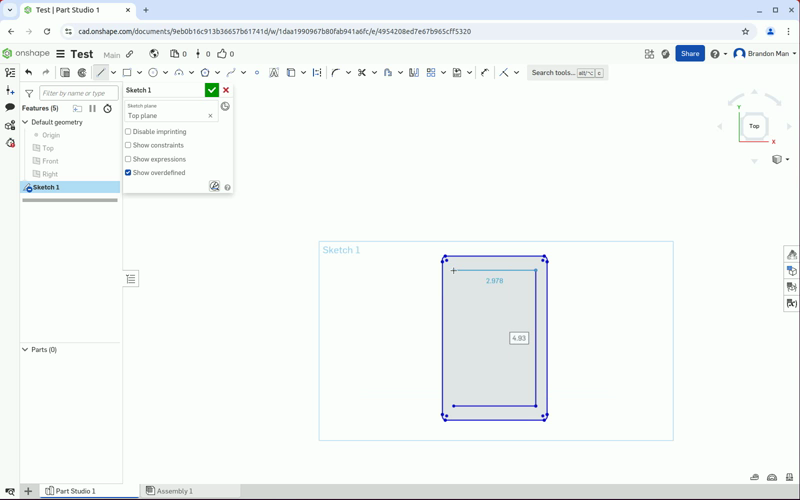
scroll(6)
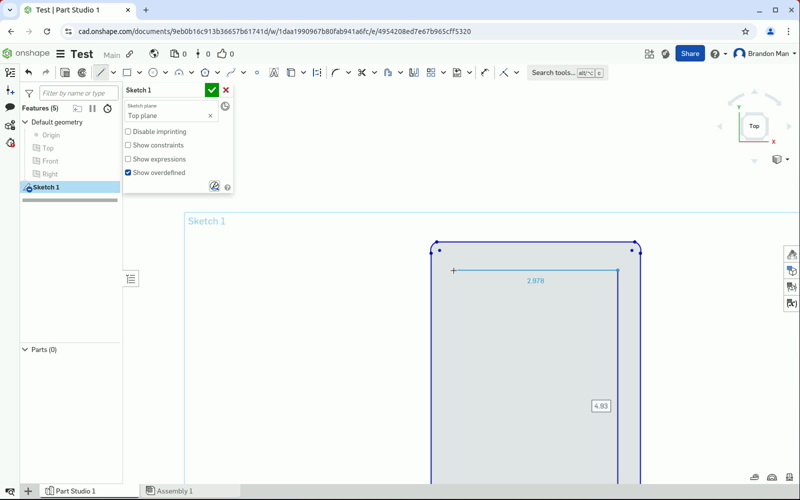
click(453, 270)
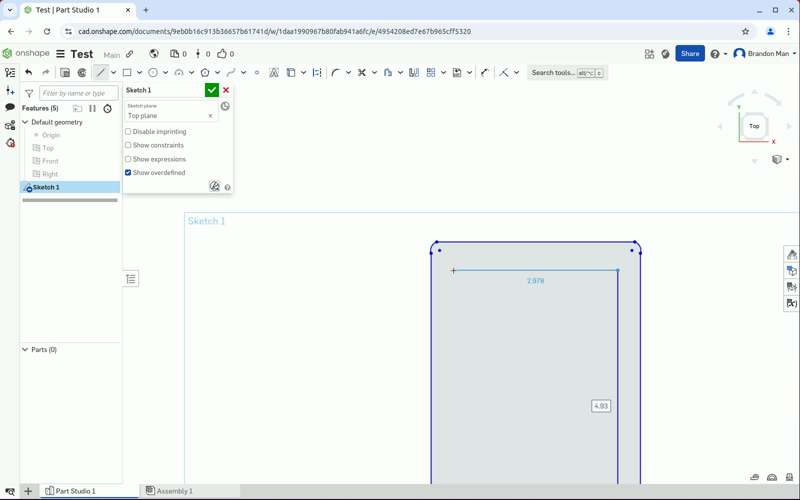
scroll(-6)
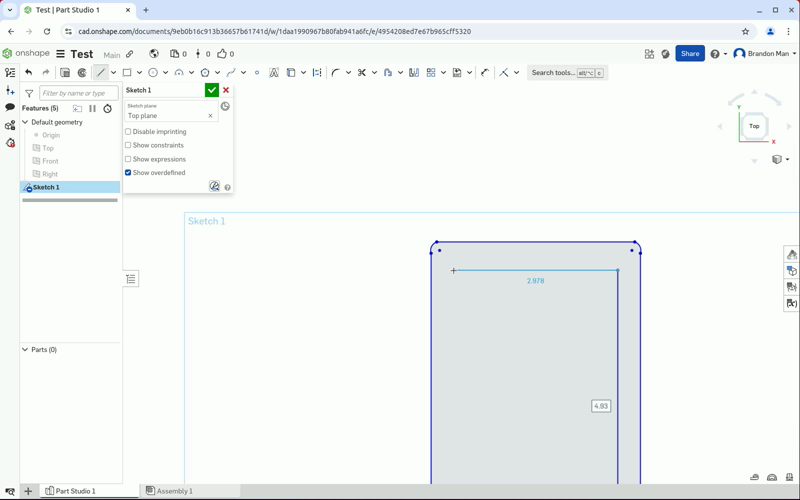
scroll(-6)
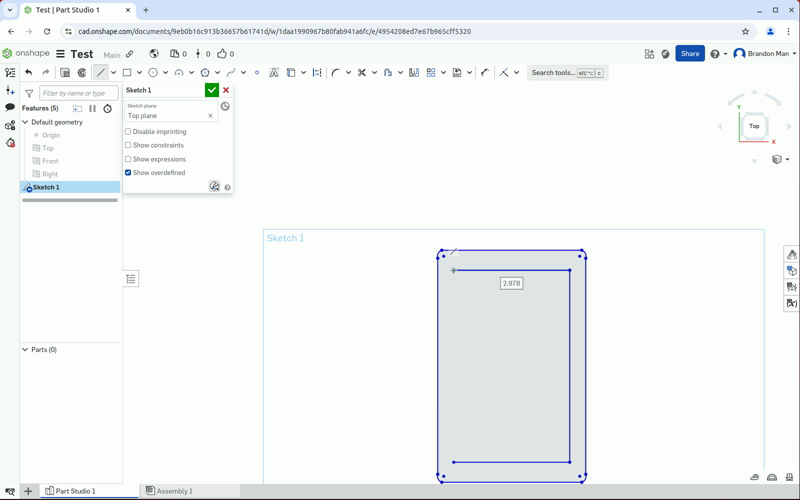
scroll(-6)
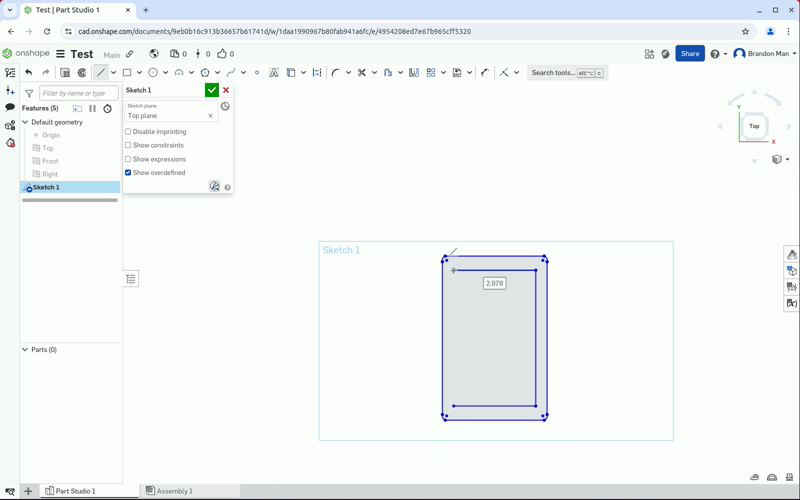
scroll(-6)
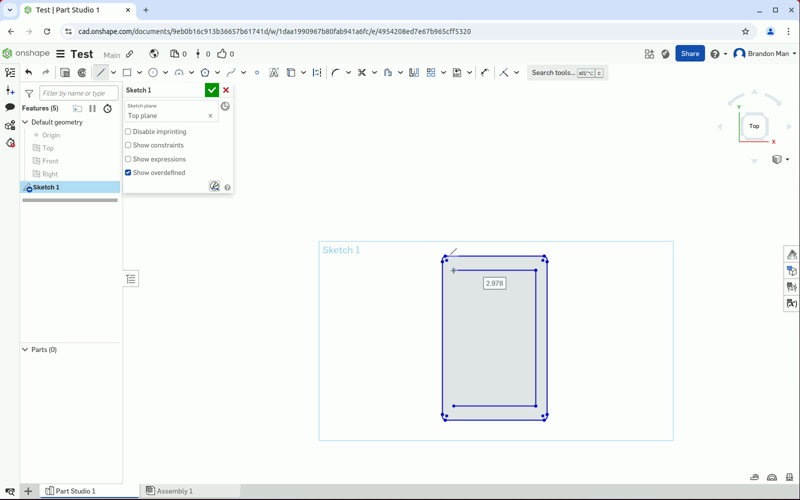
scroll(-6)
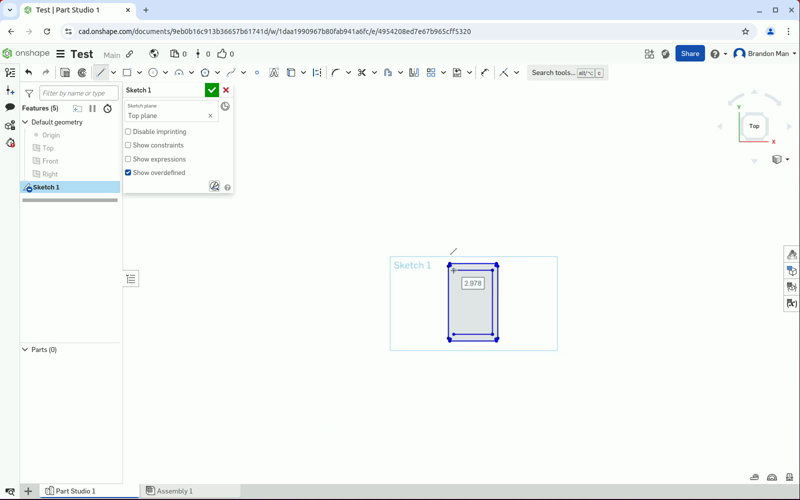
scroll(-6)
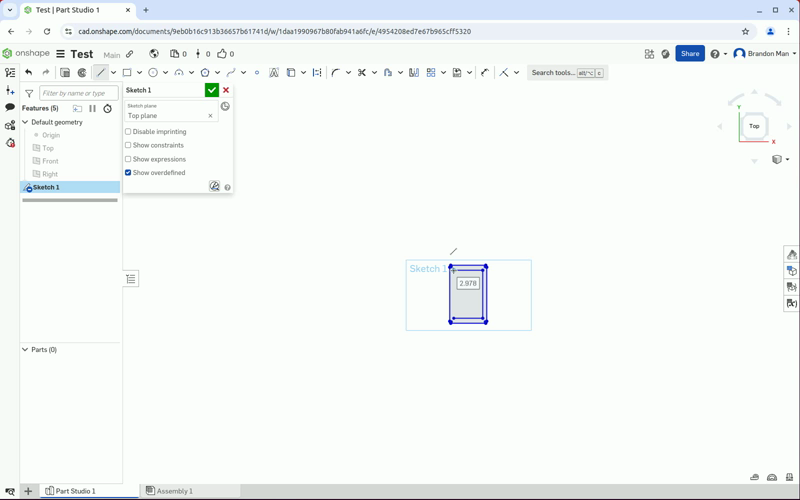
scroll(-6)
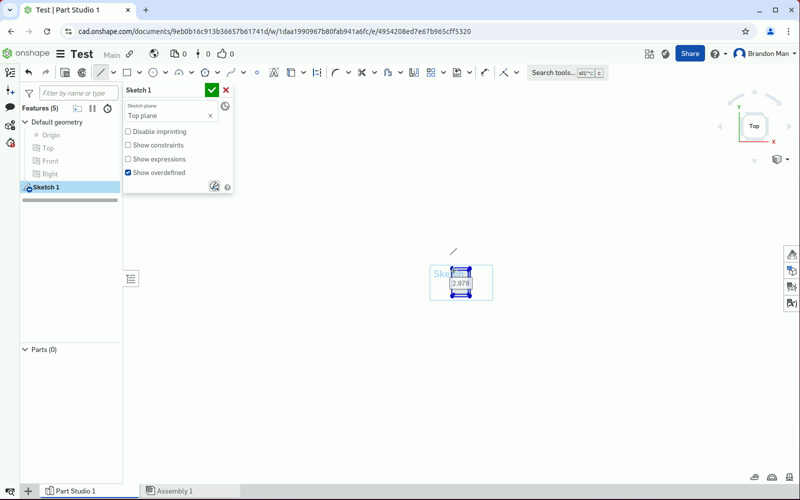
key_up(shift)
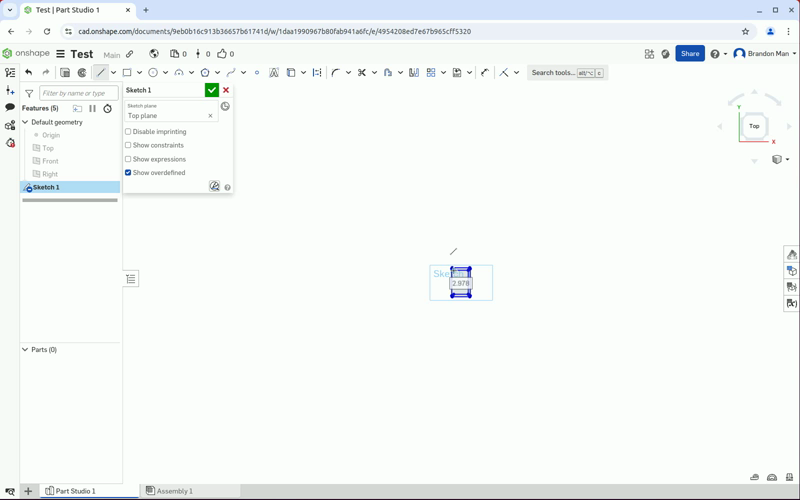
mouse_move(483, 270)
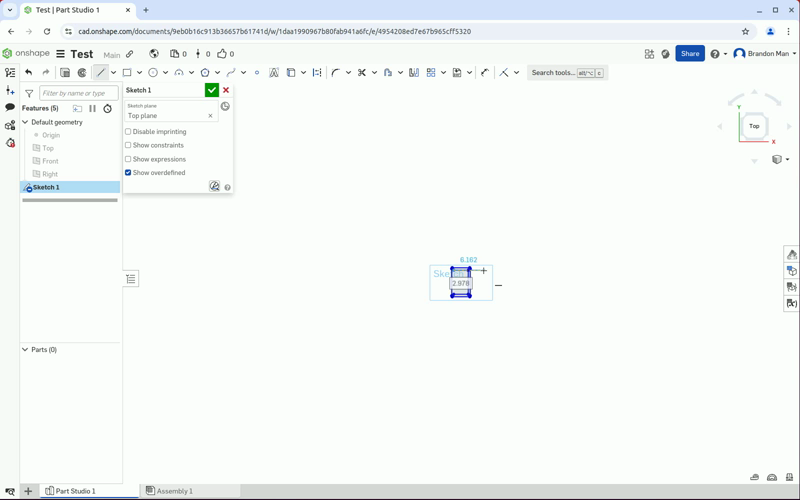
key_down(shift)
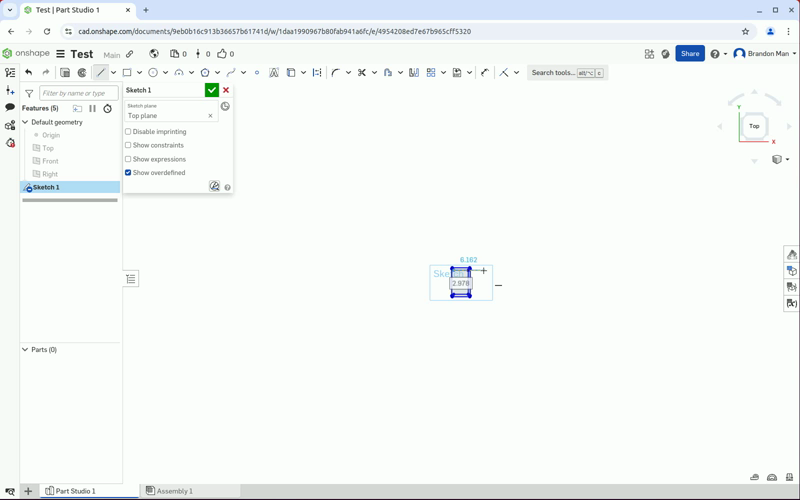
mouse_move(453, 294)
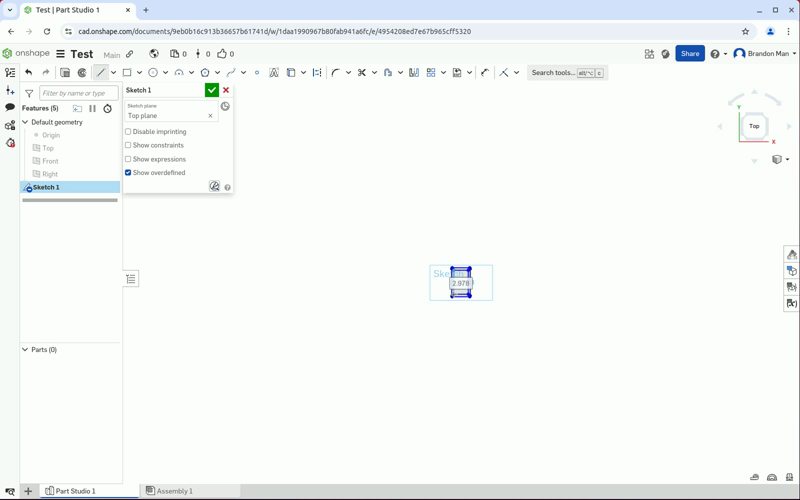
scroll(6)
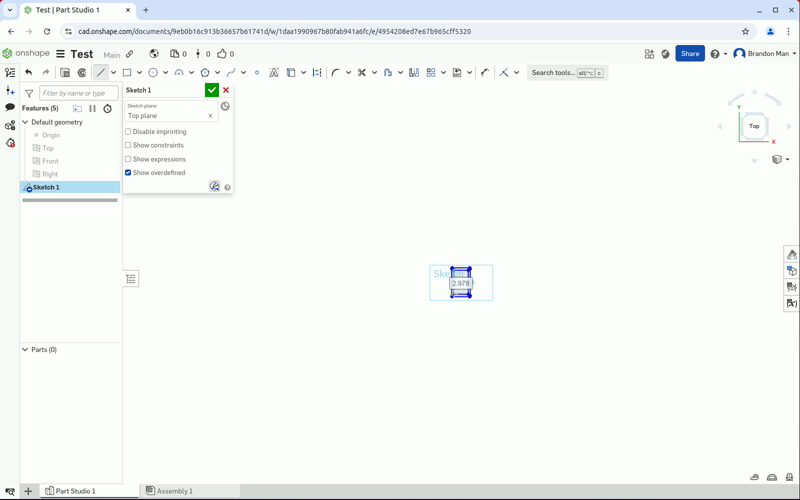
scroll(6)
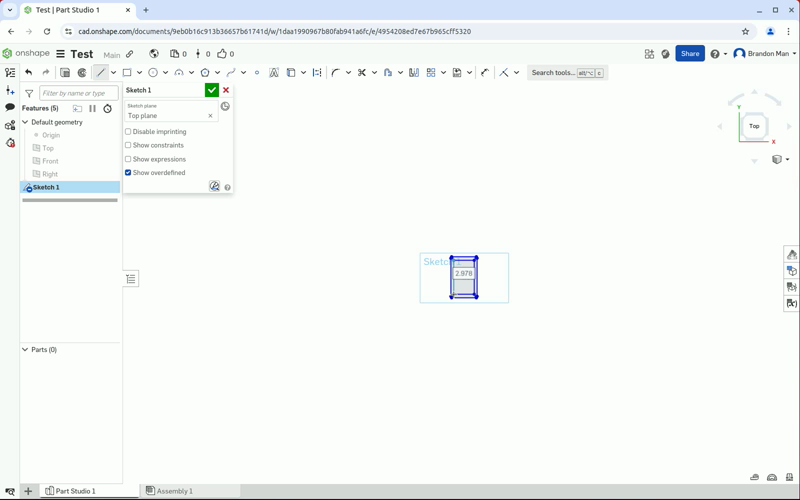
scroll(6)
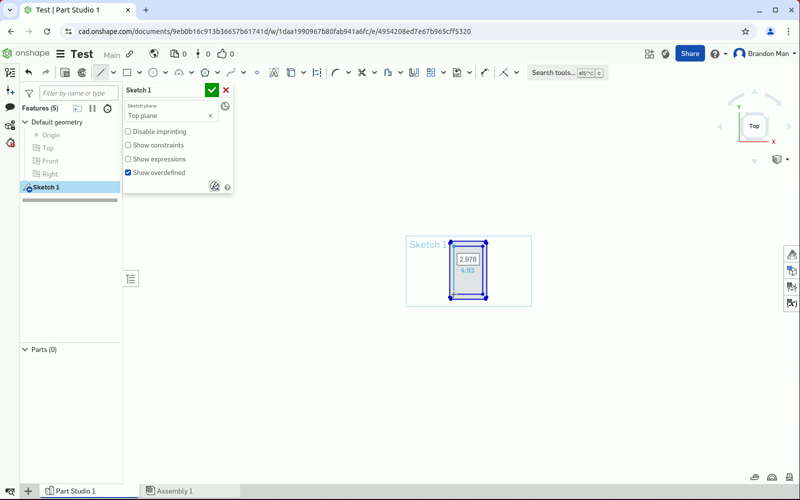
scroll(6)
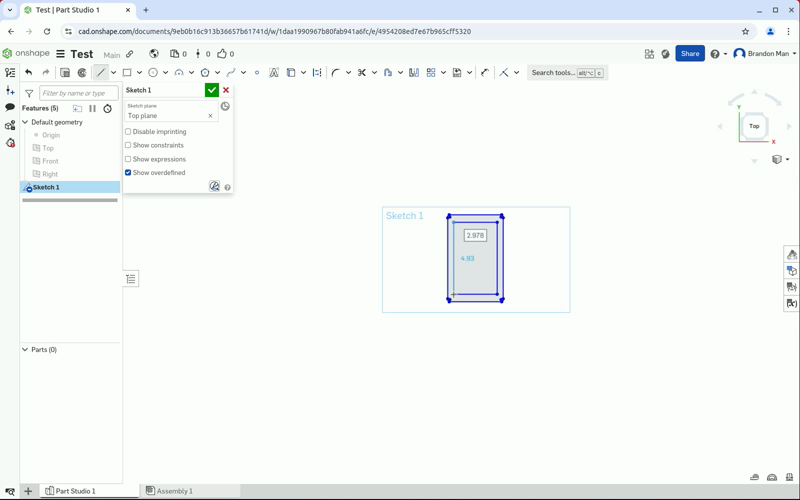
scroll(6)
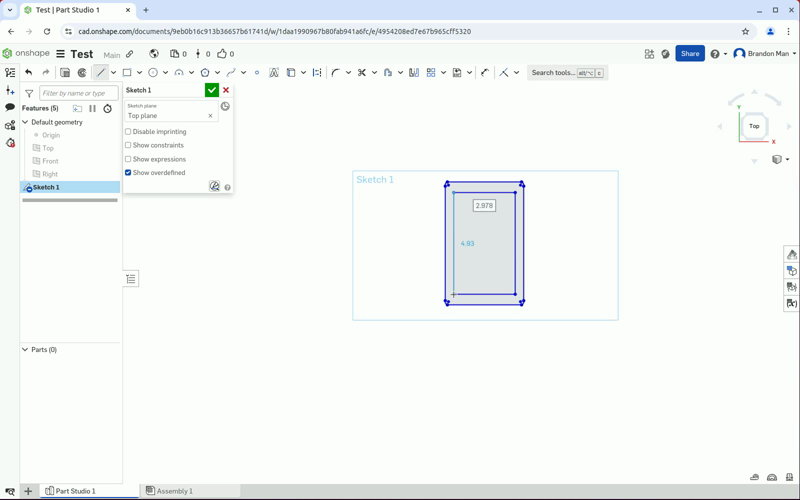
scroll(6)
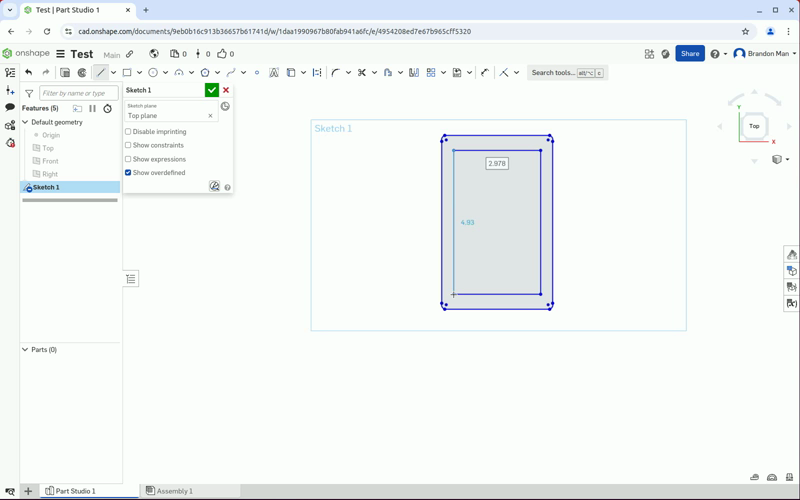
scroll(6)
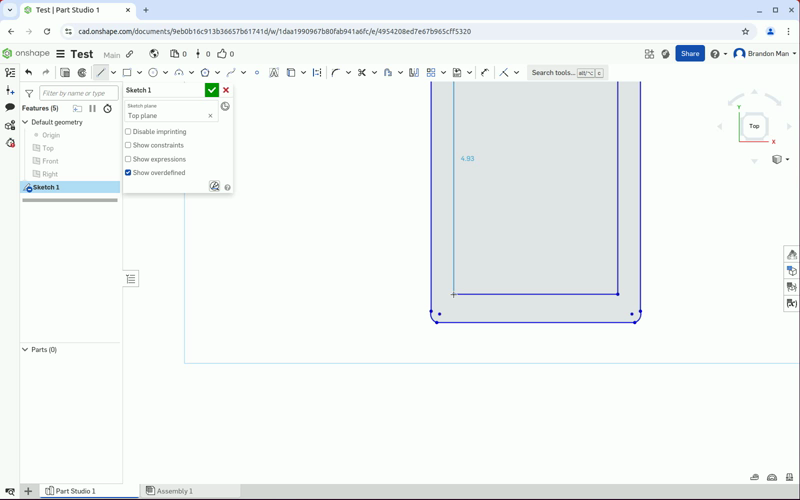
key_up(shift)
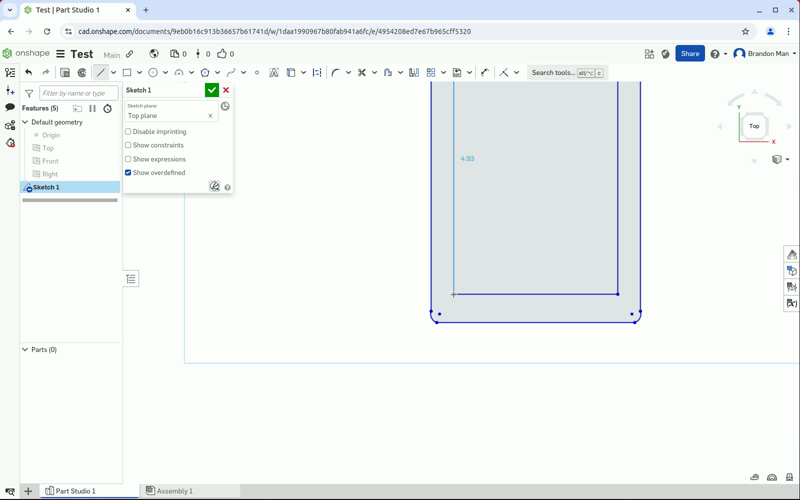
click(453, 294)
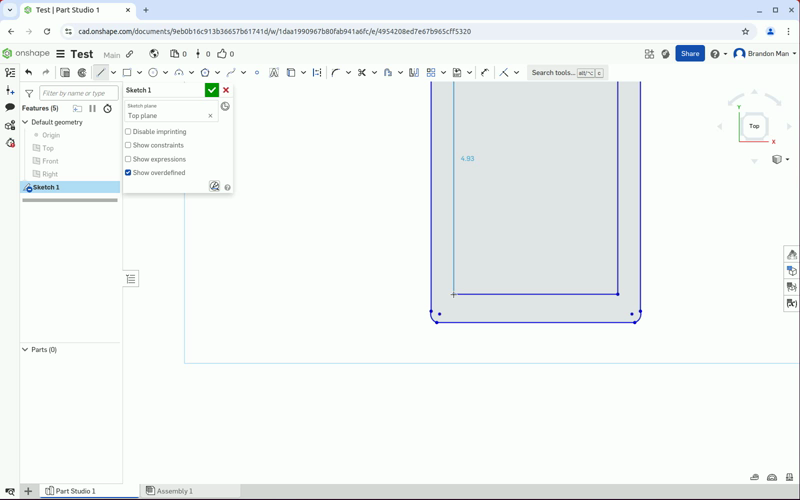
scroll(-6)
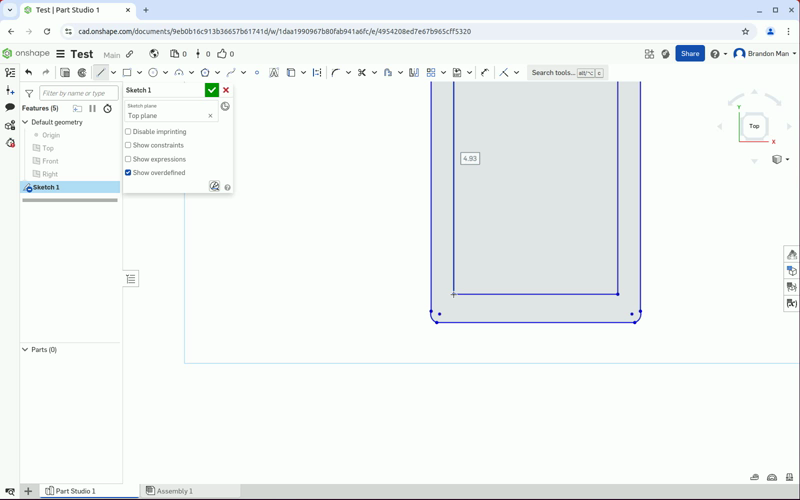
scroll(-6)
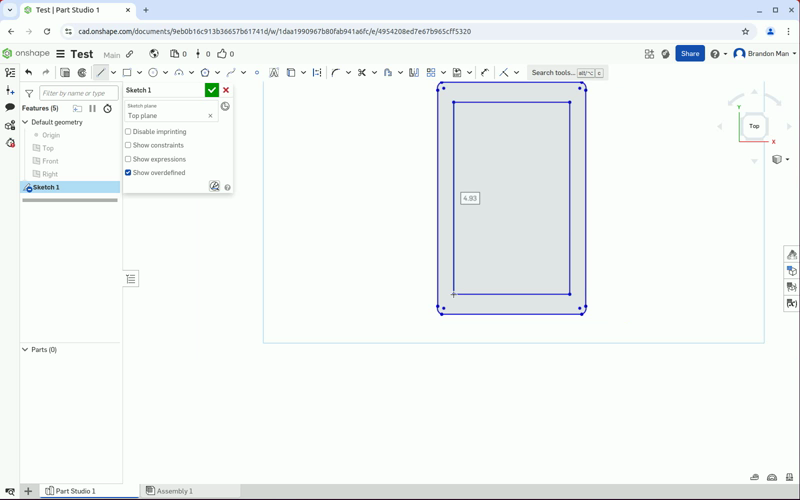
scroll(-6)
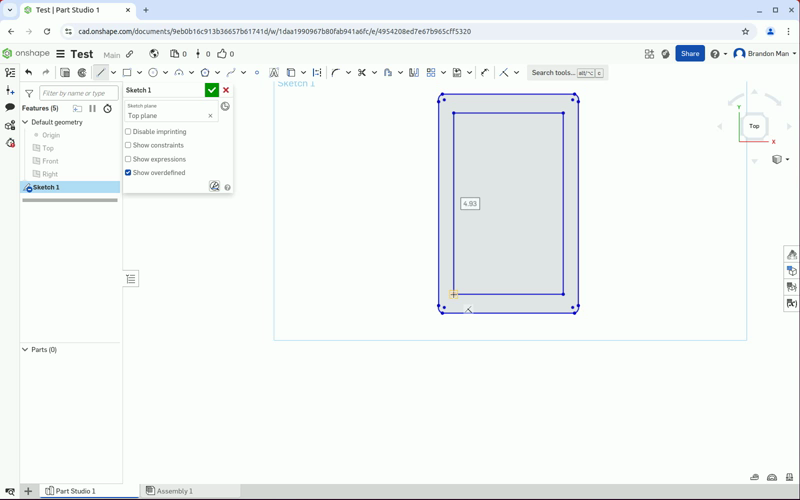
scroll(-6)
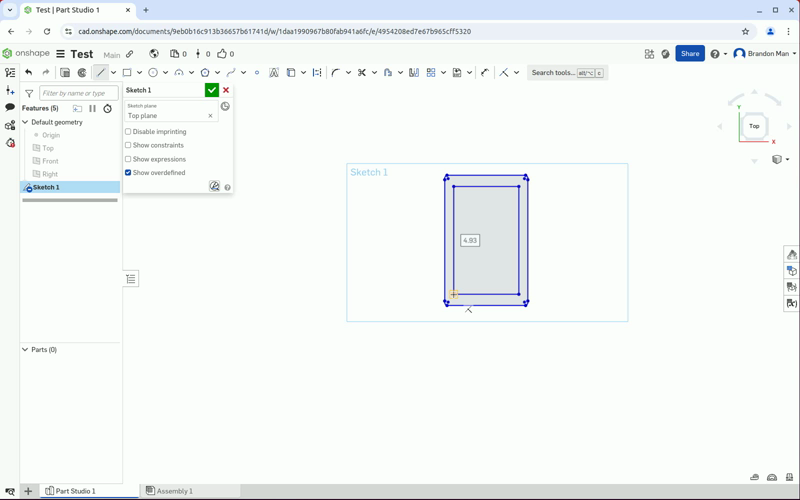
scroll(-6)
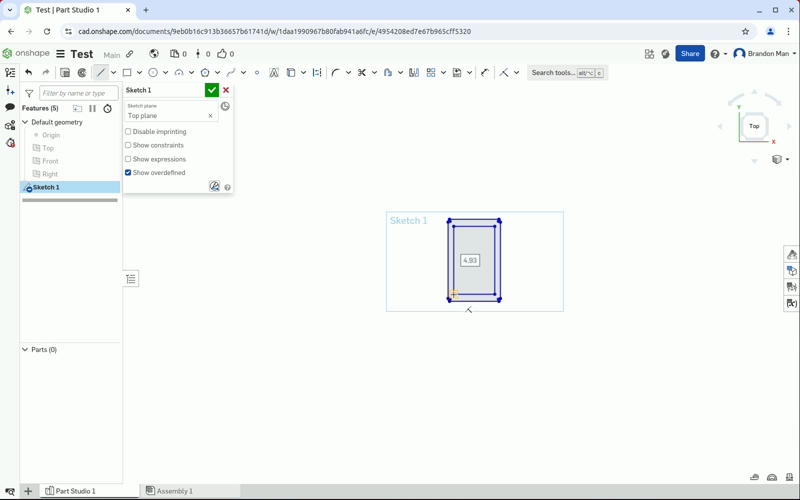
scroll(-6)
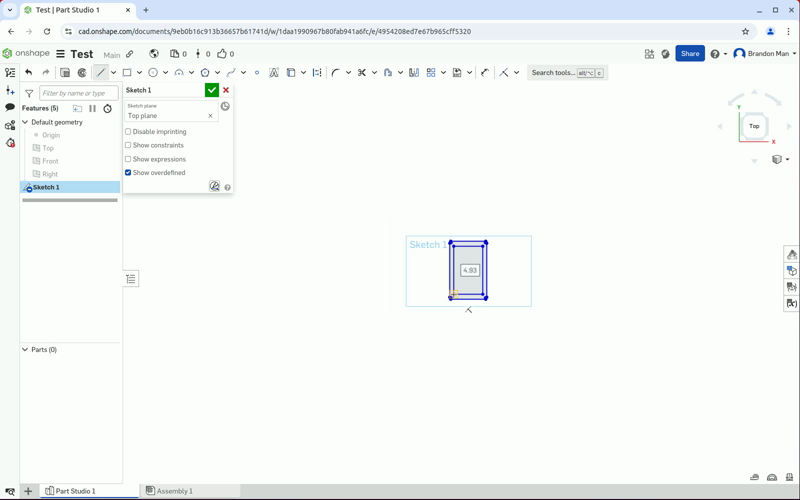
scroll(-6)
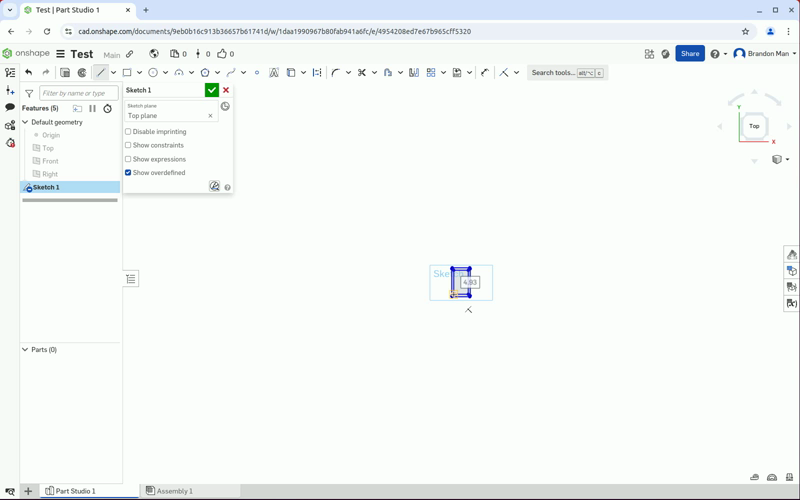
key(esc)
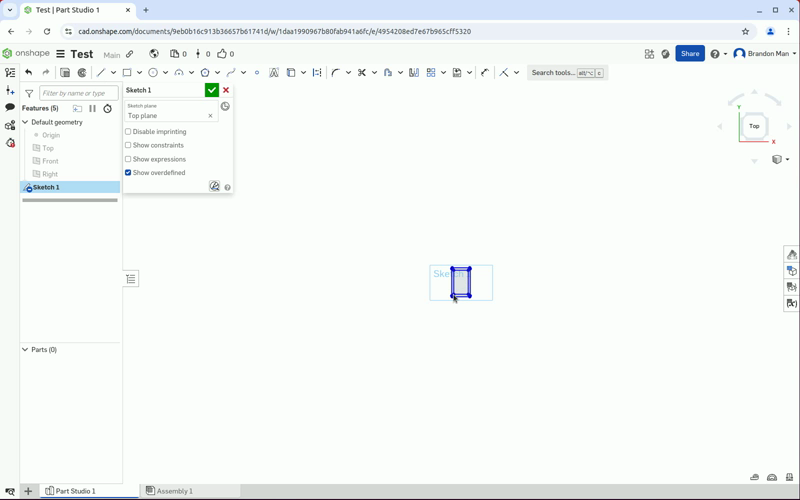
mouse_move(453, 271)
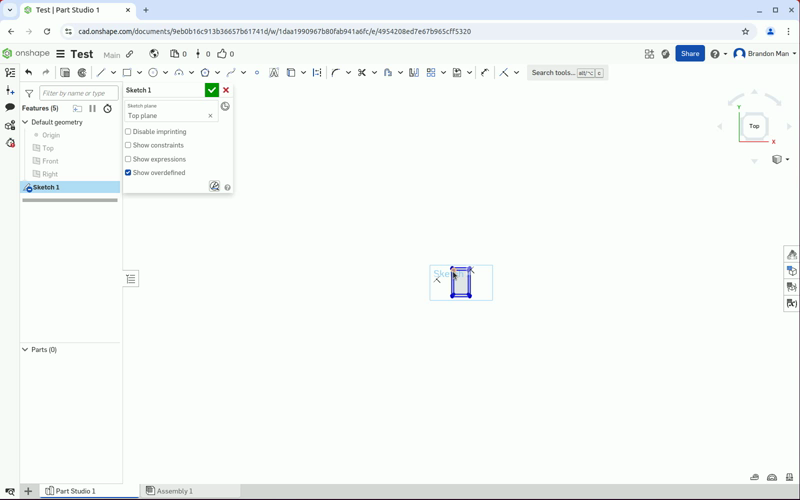
scroll(6)
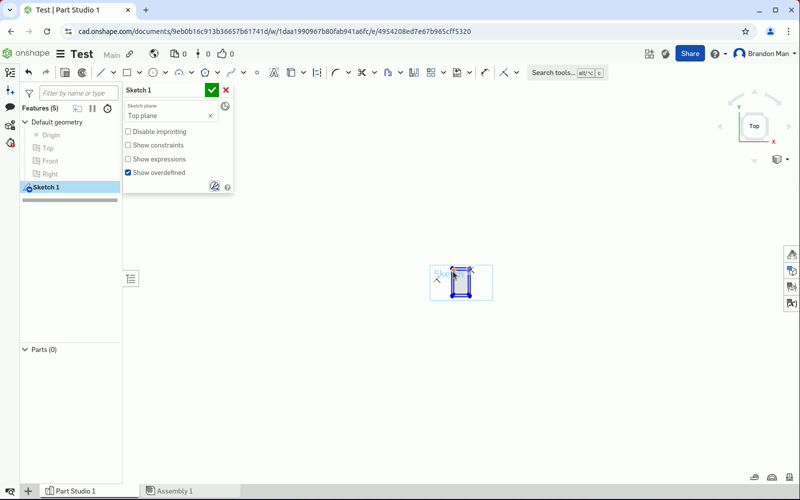
scroll(6)
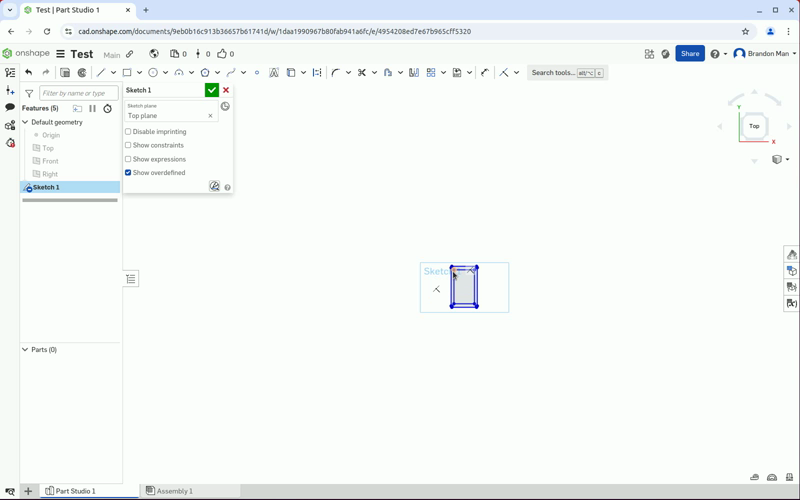
scroll(6)
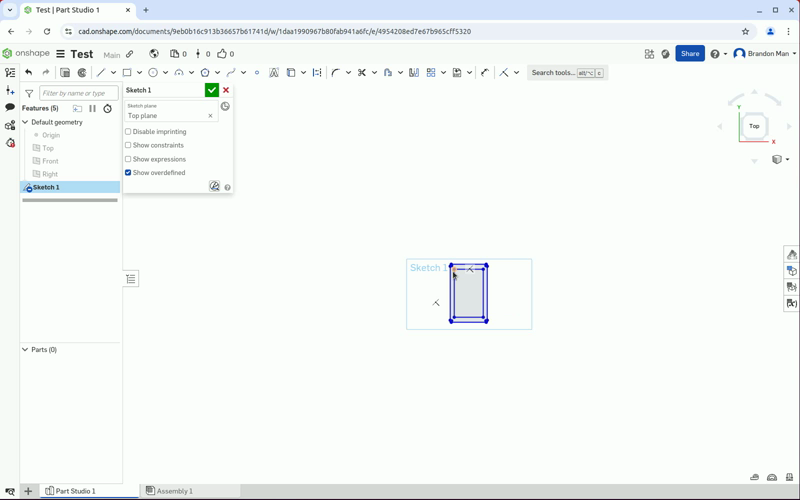
scroll(6)
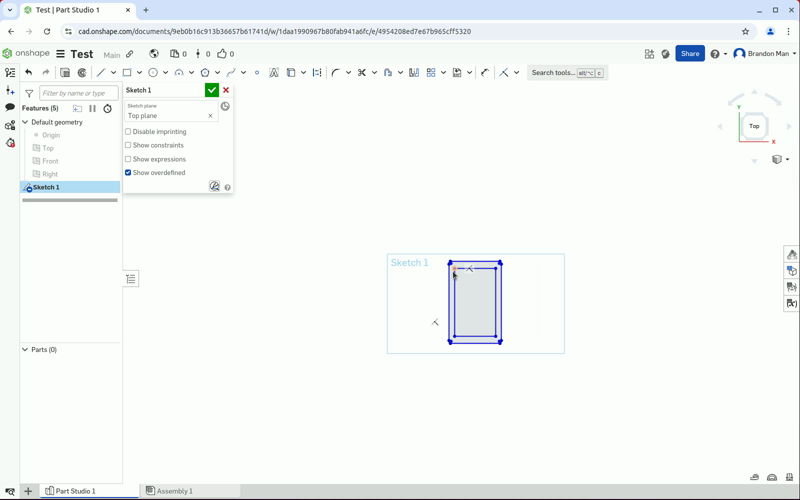
scroll(6)
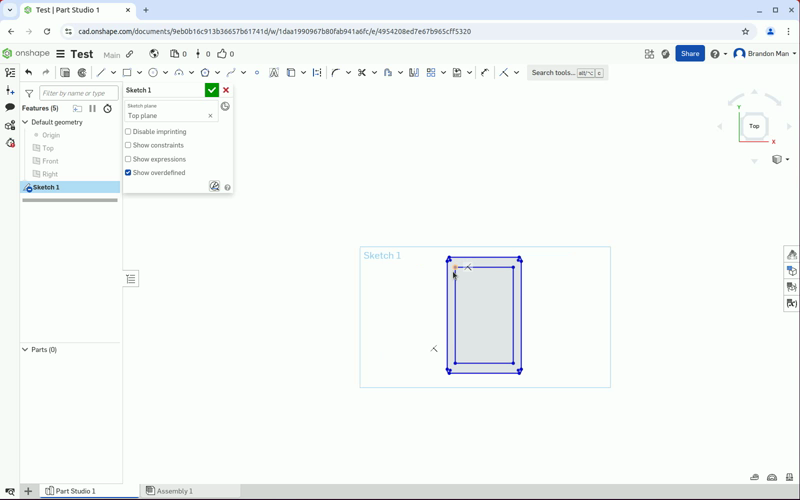
scroll(6)
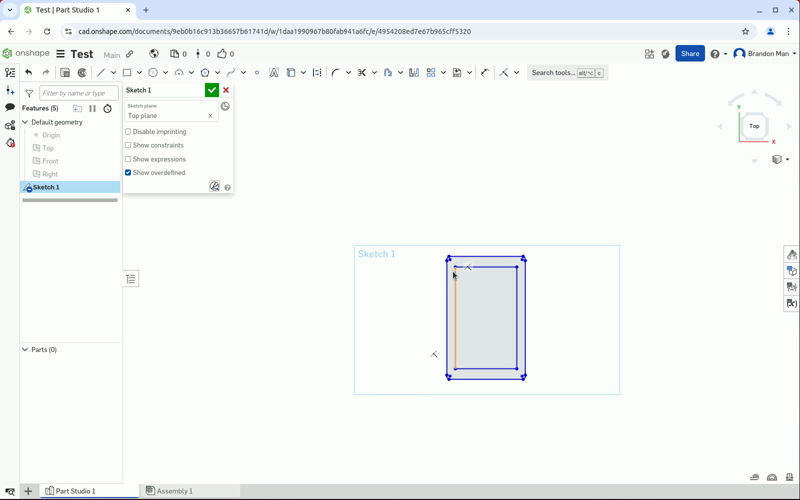
scroll(6)
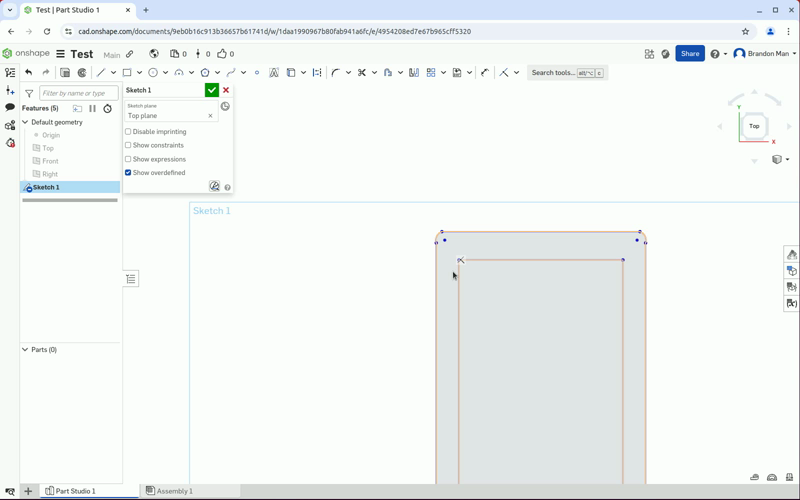
click(453, 271)
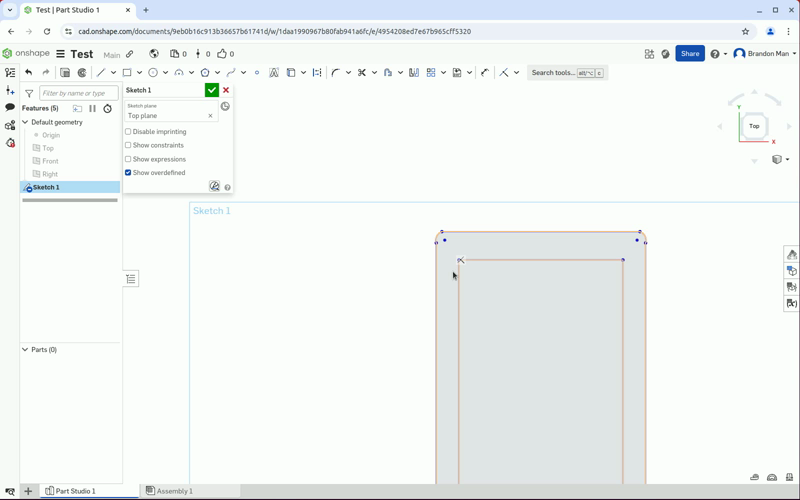
scroll(-6)
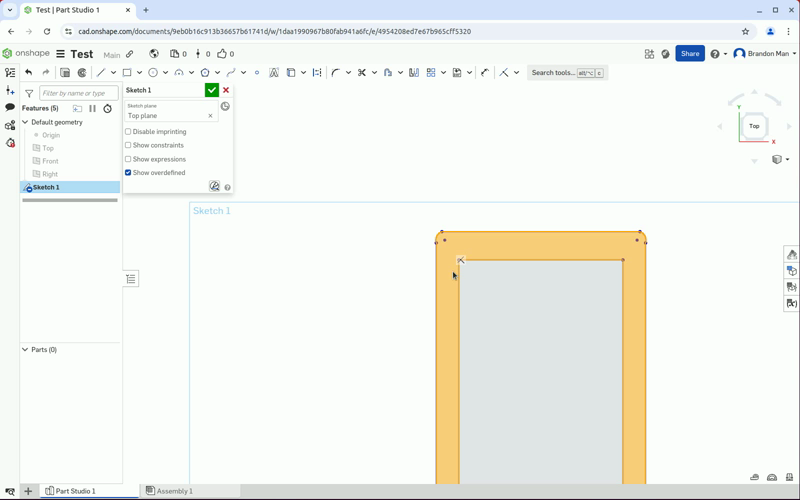
scroll(-6)
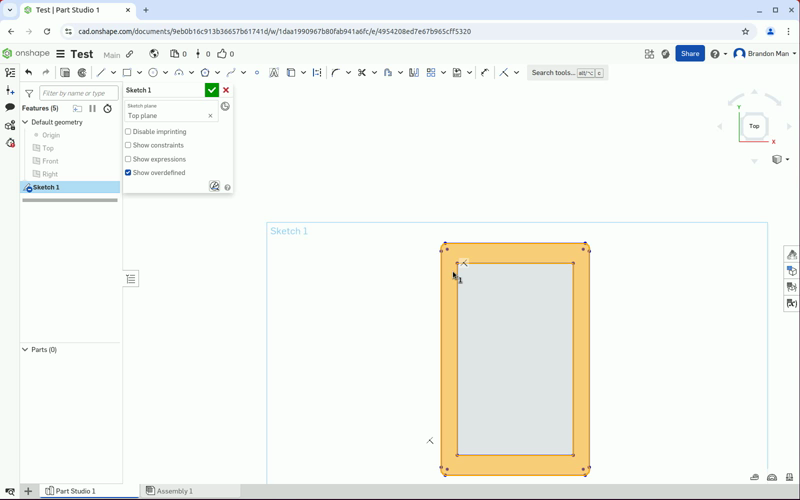
scroll(-6)
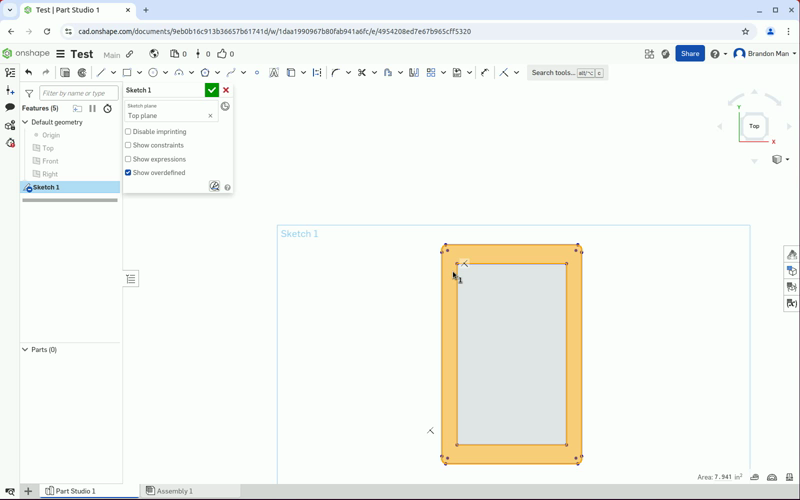
scroll(-6)
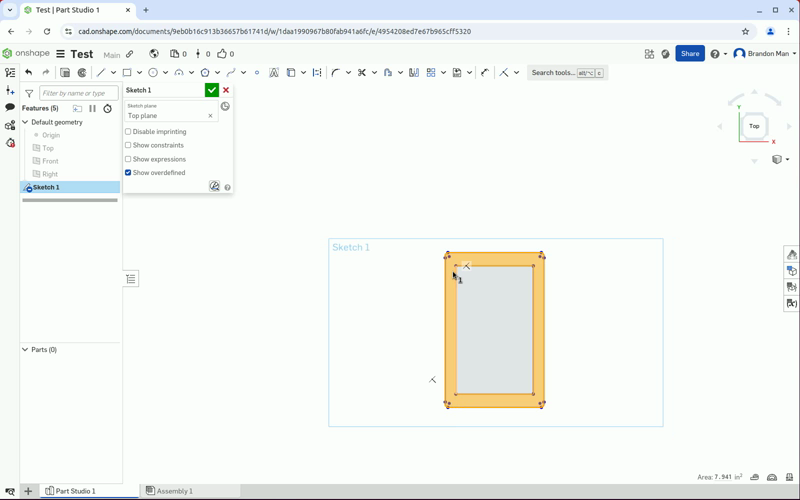
scroll(-6)
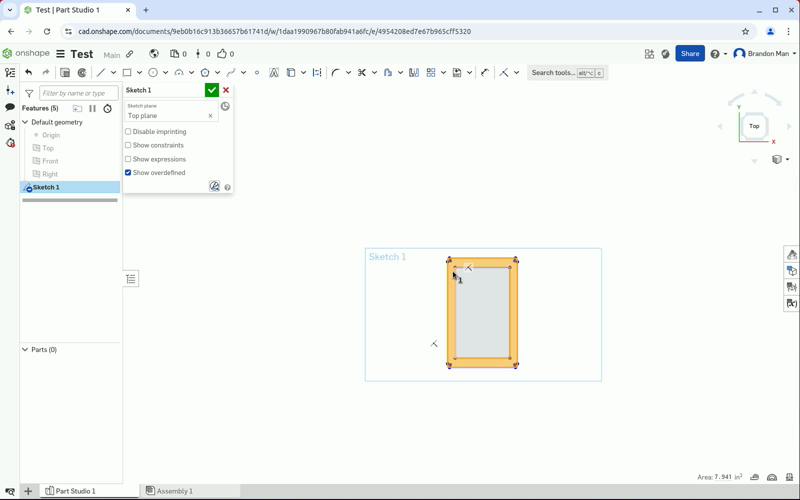
scroll(-6)
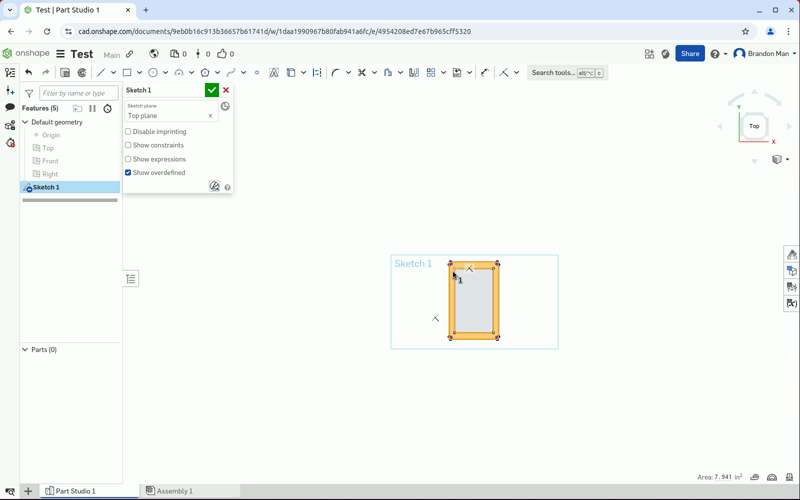
scroll(-6)
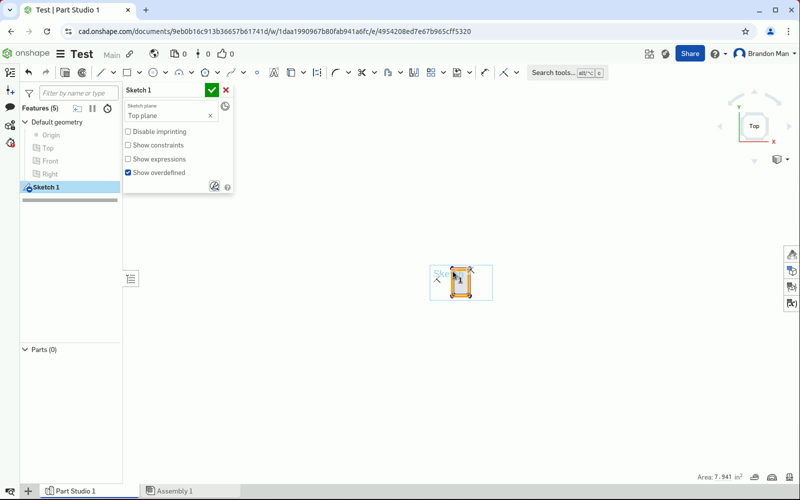
mouse_move(73, 352)
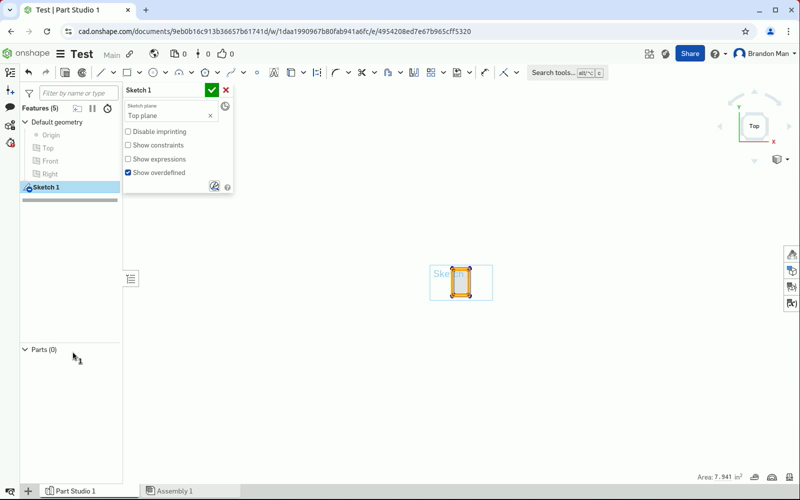
key(shift+y)
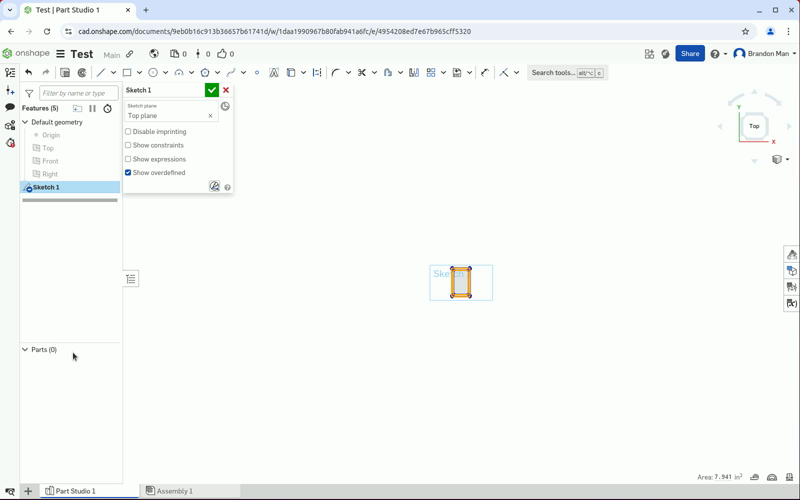
key(shift+e)
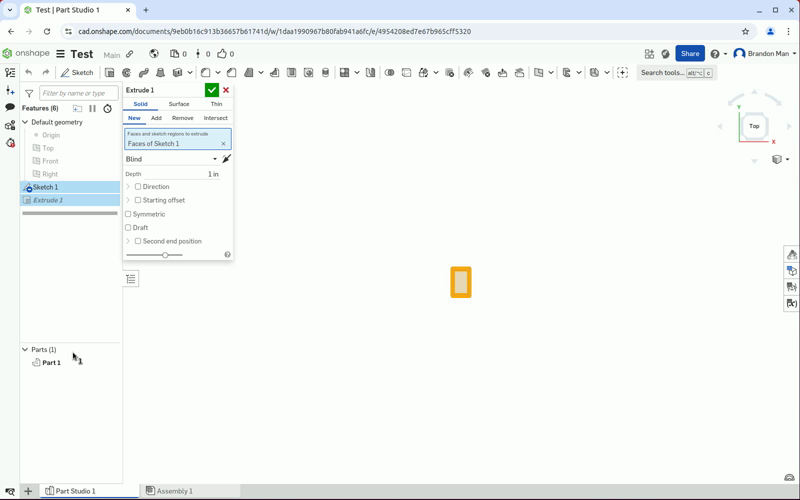
mouse_move(143, 106)
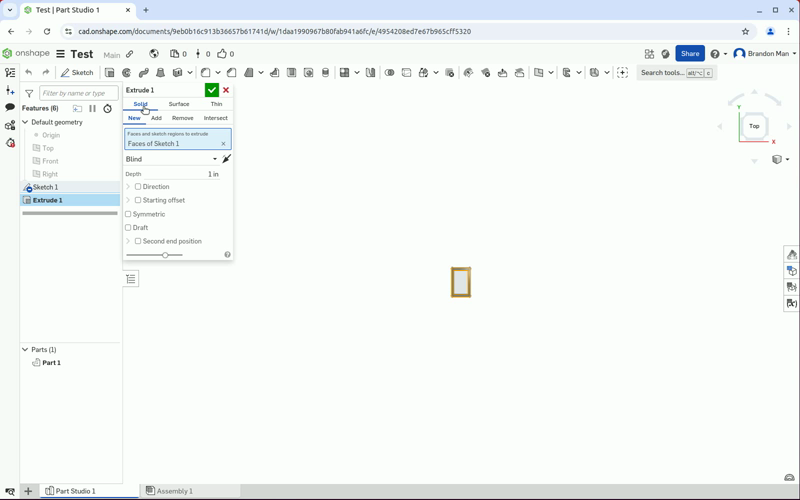
click(143, 106)
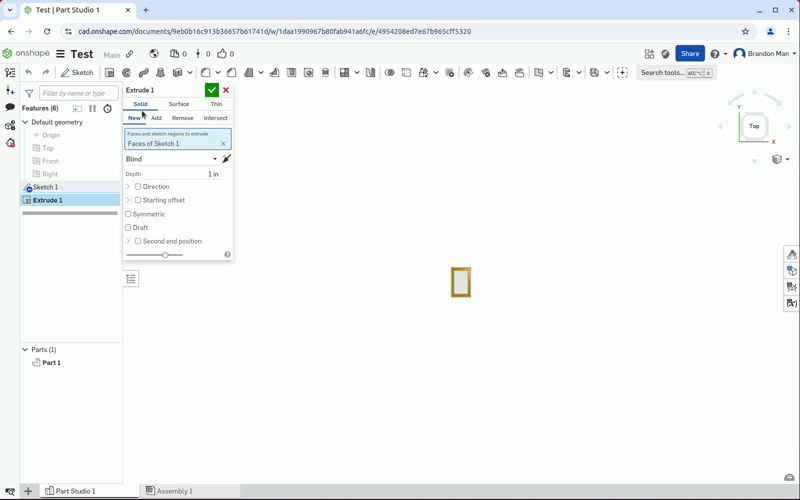
mouse_move(137, 120)
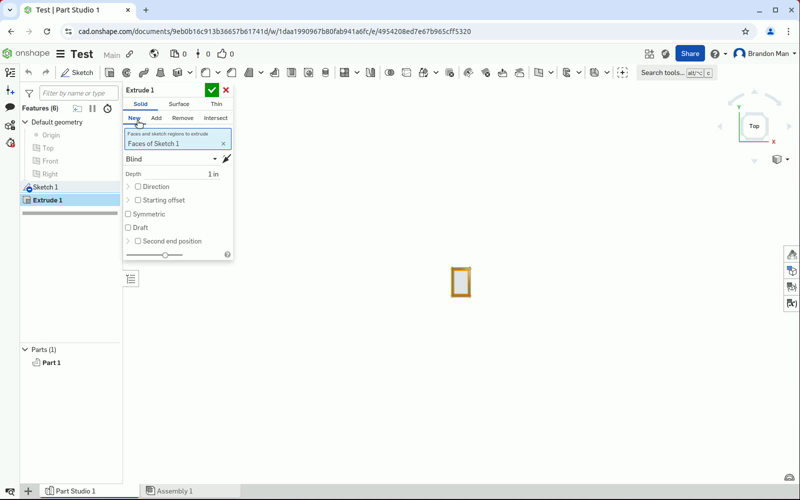
click(137, 120)
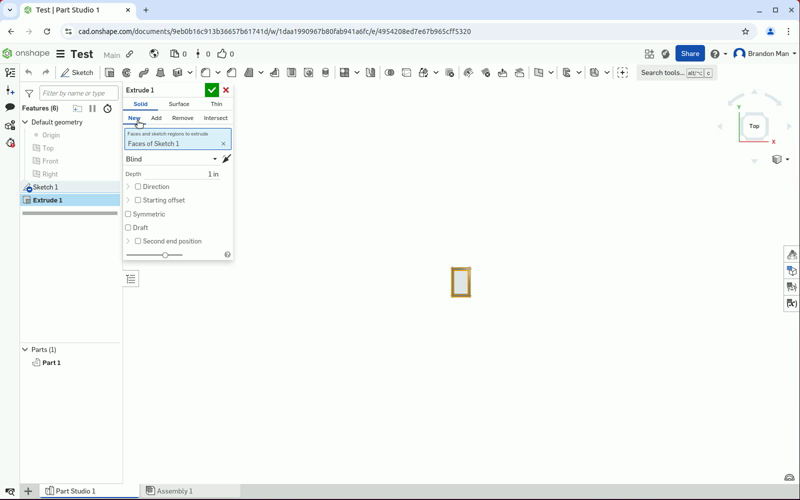
key(tab, 4)
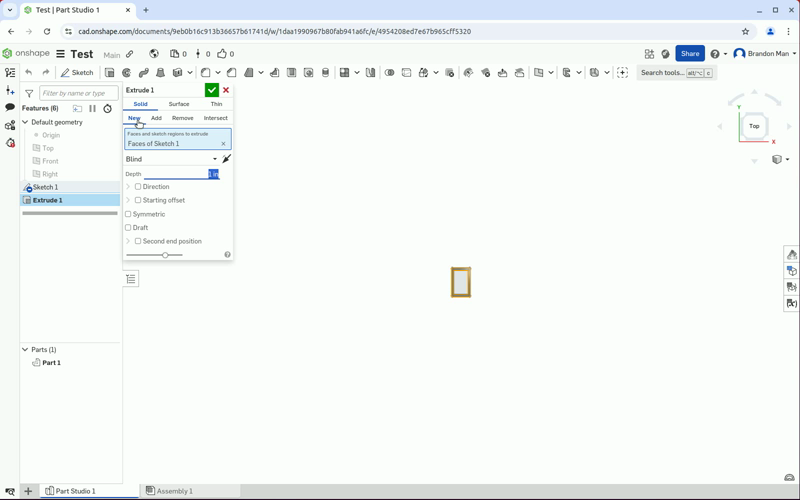
text(23.108)
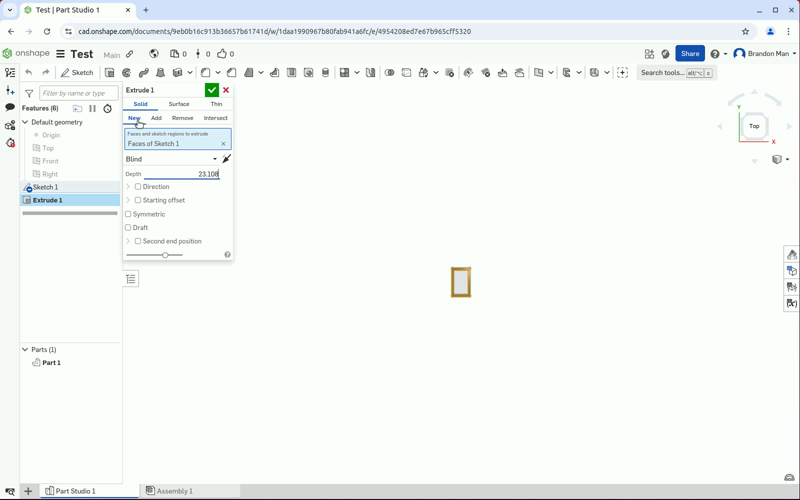
key(enter)
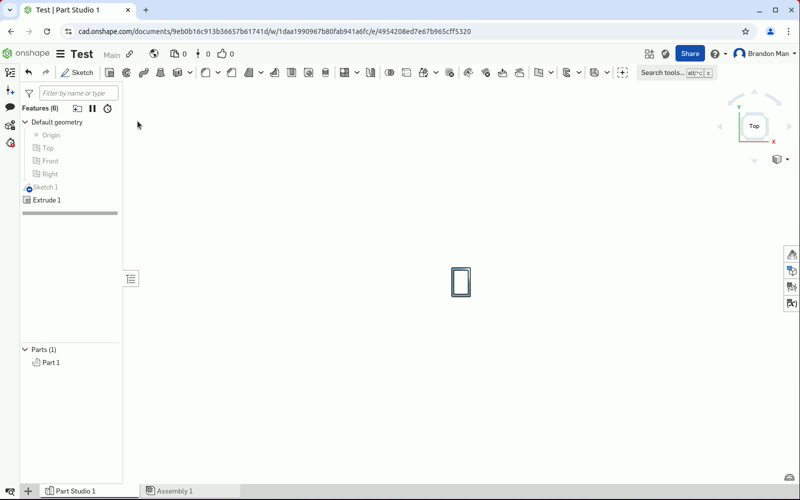
key(shift+h)
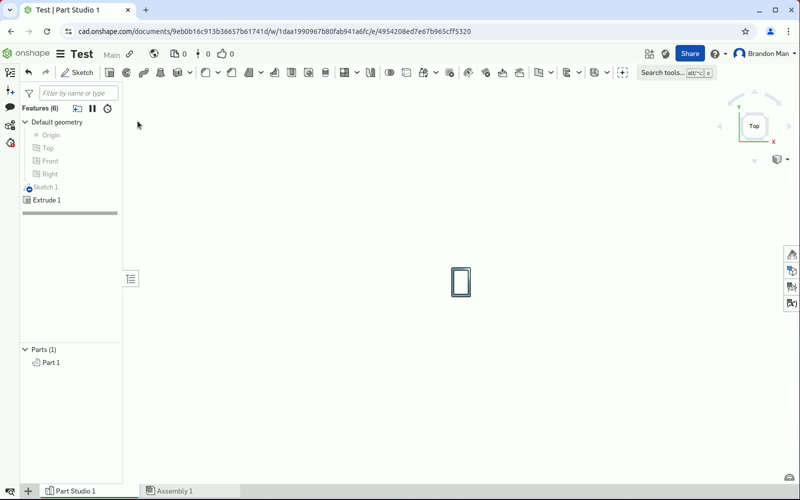
key(shift+h)
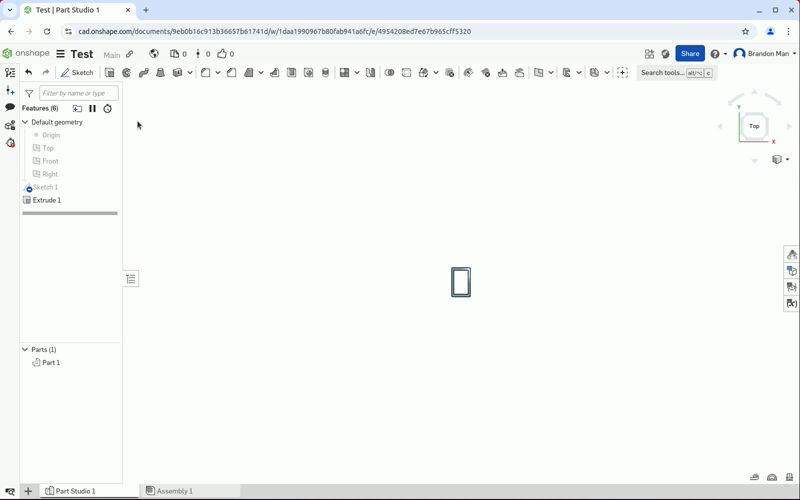
mouse_move(73, 189)
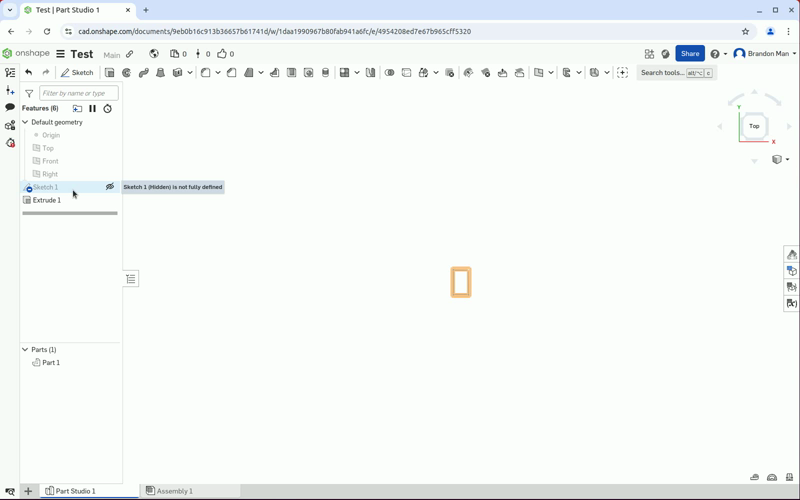
click(73, 189)
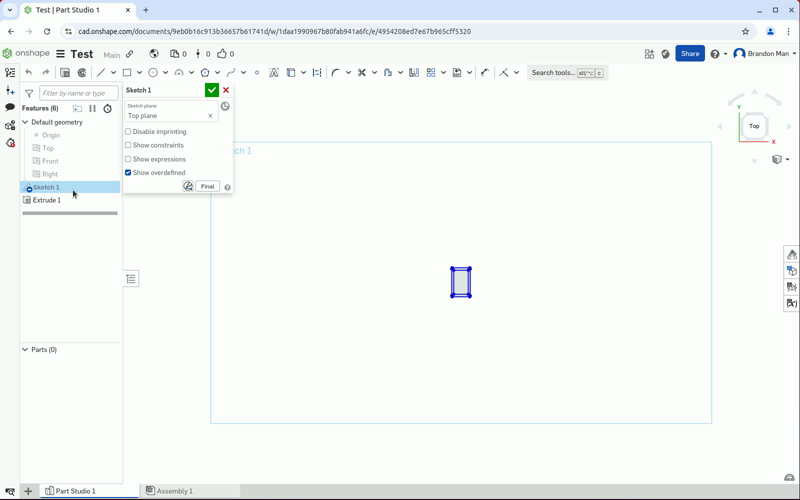
mouse_move(229, 92)
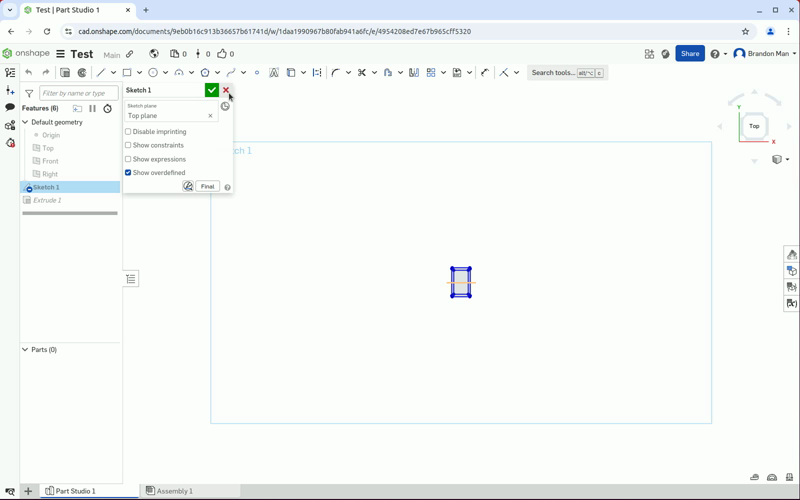
click(229, 92)
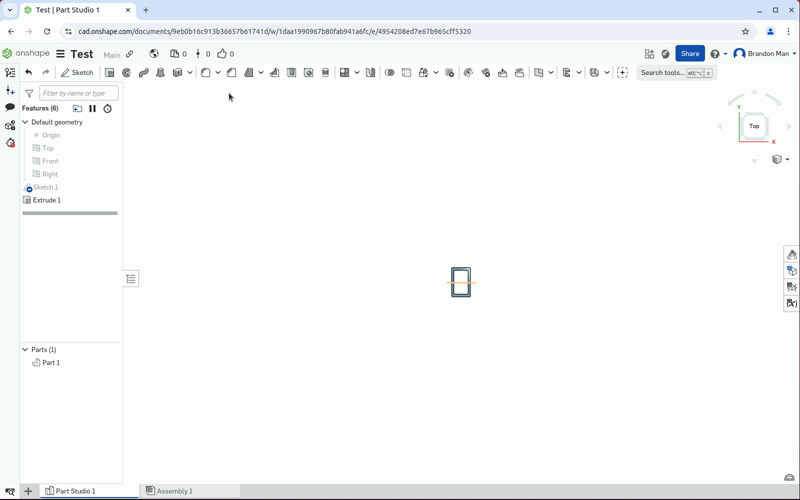
mouse_move(73, 352)
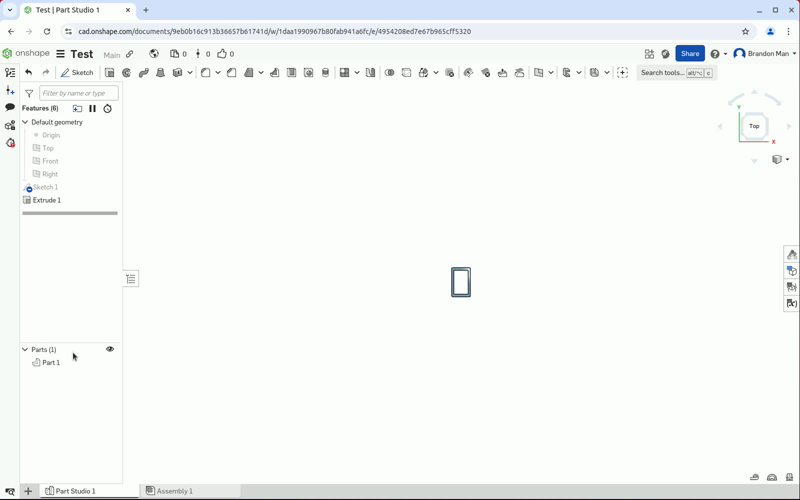
key(y)
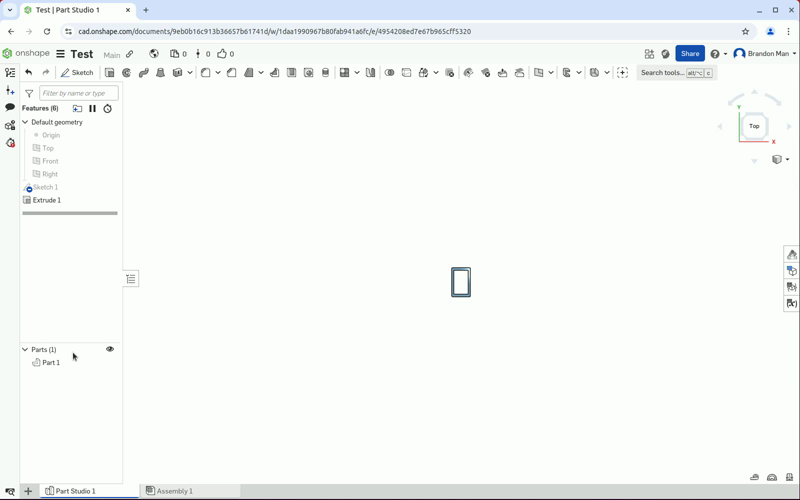
key(shift+p)
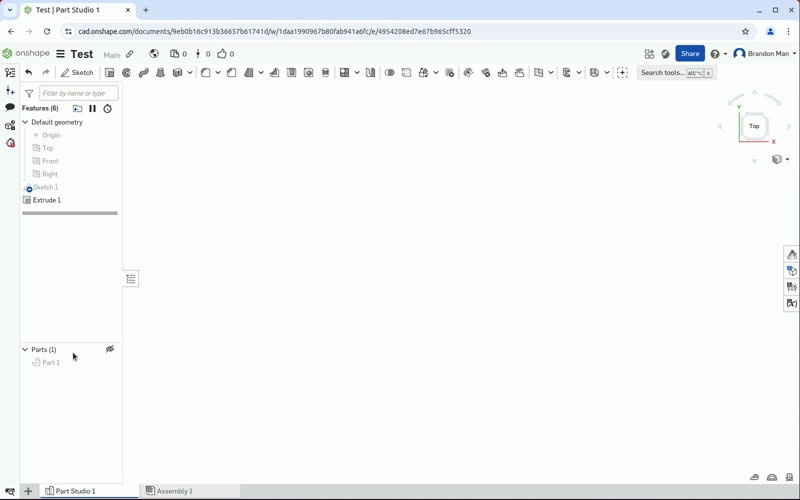
key(space)
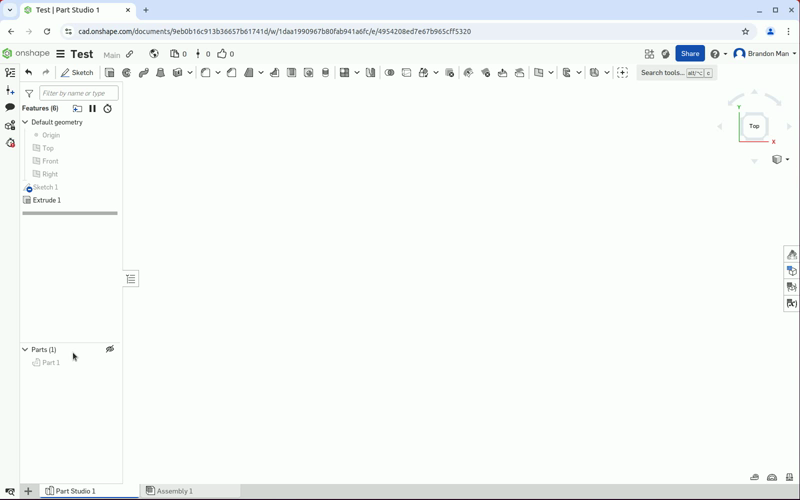
key_down(shift)
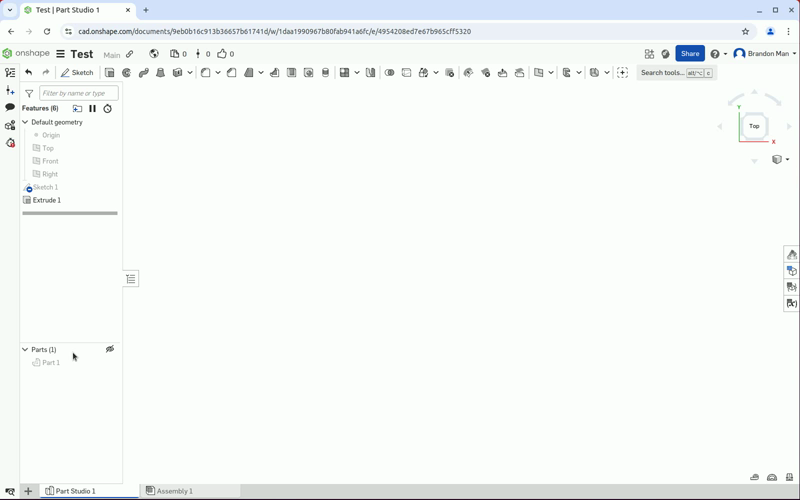
key(up)
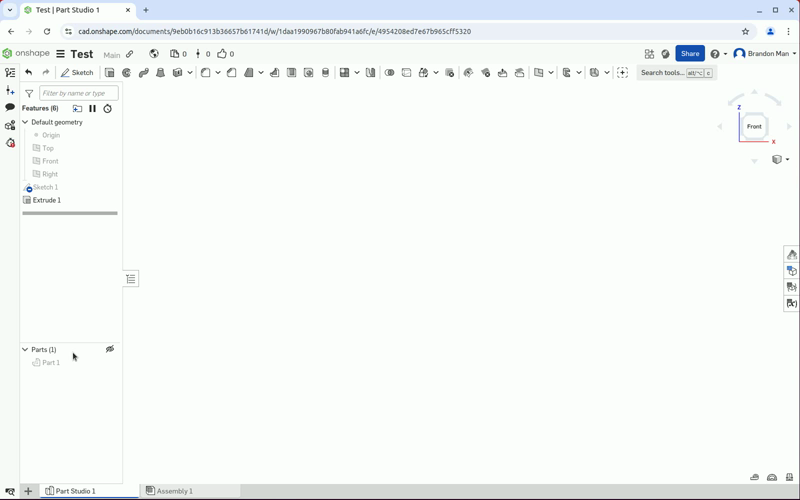
key_up(shift)
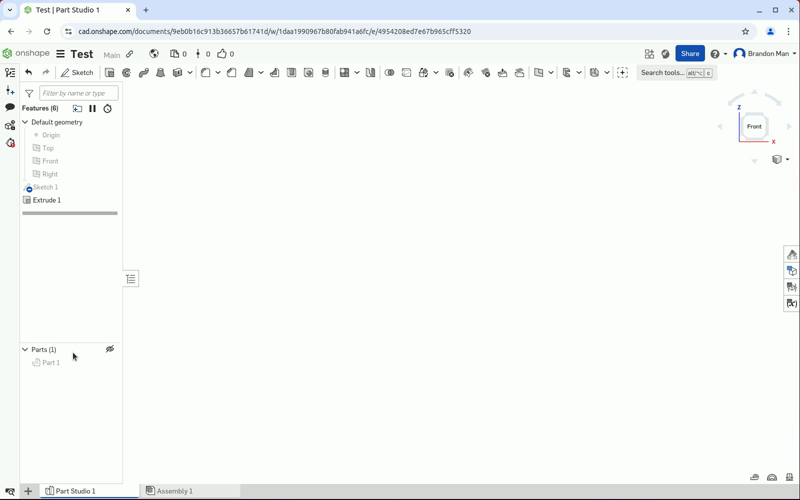
key(space)
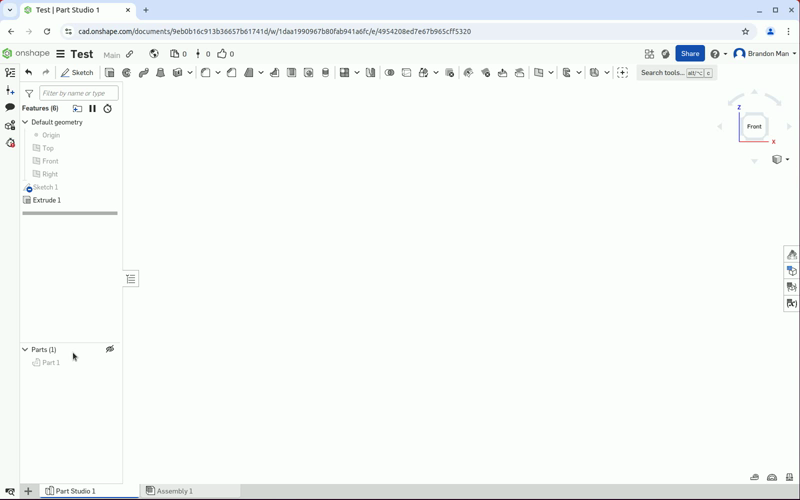
key_down(shift)
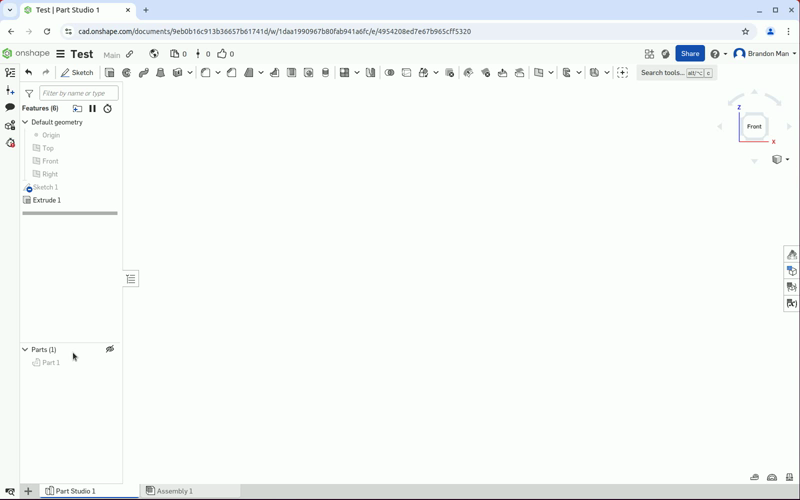
key(left)
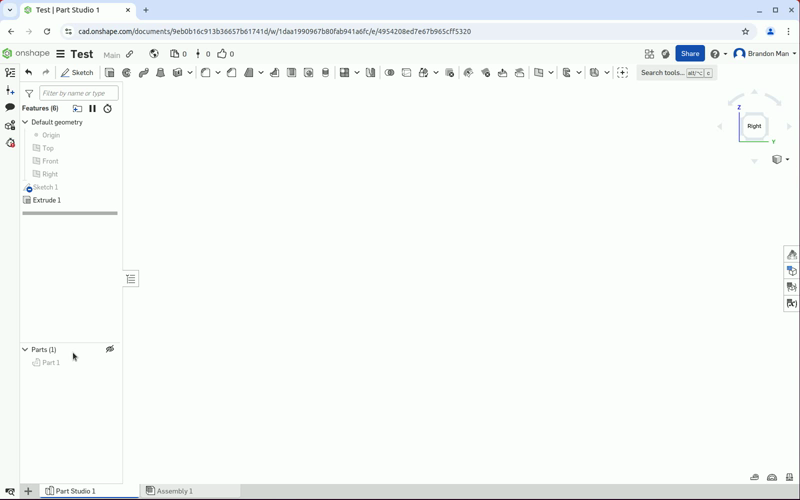
key_up(shift)
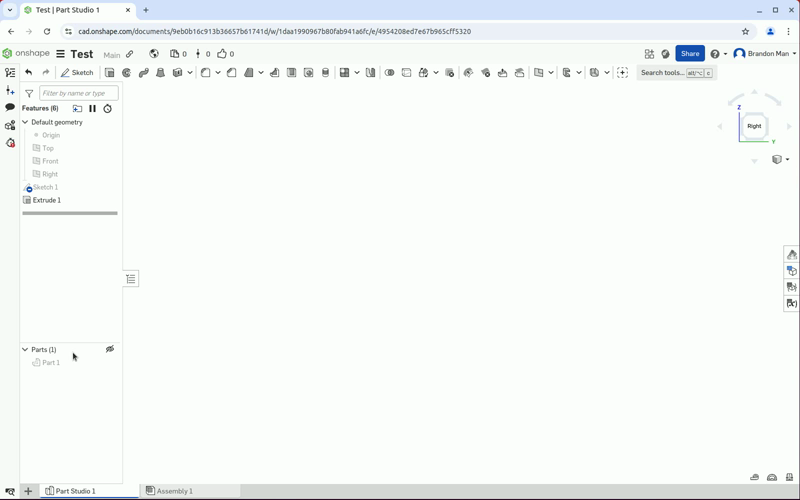
mouse_move(73, 352)
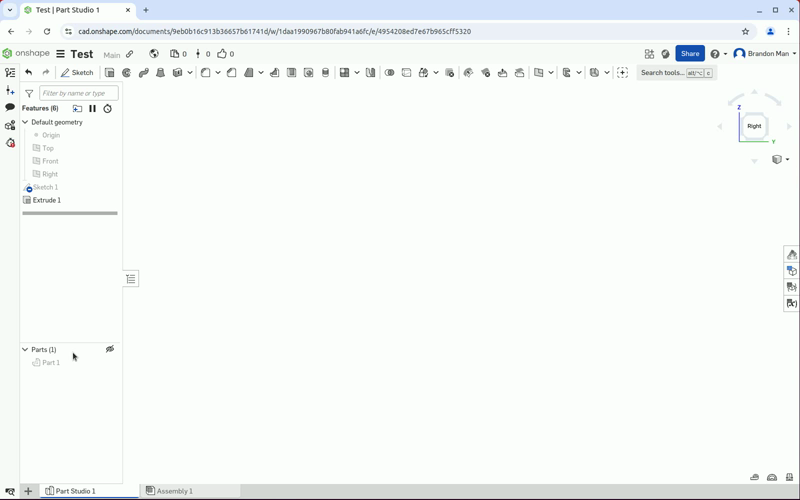
key(shift+y)
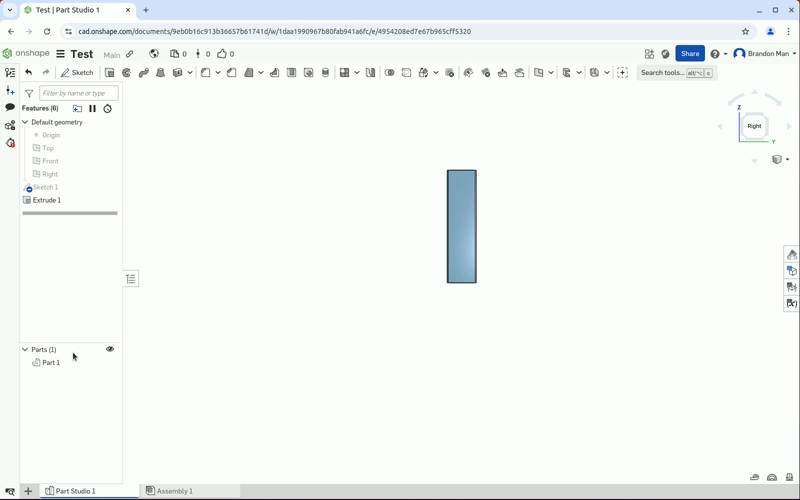
mouse_move(541, 75)
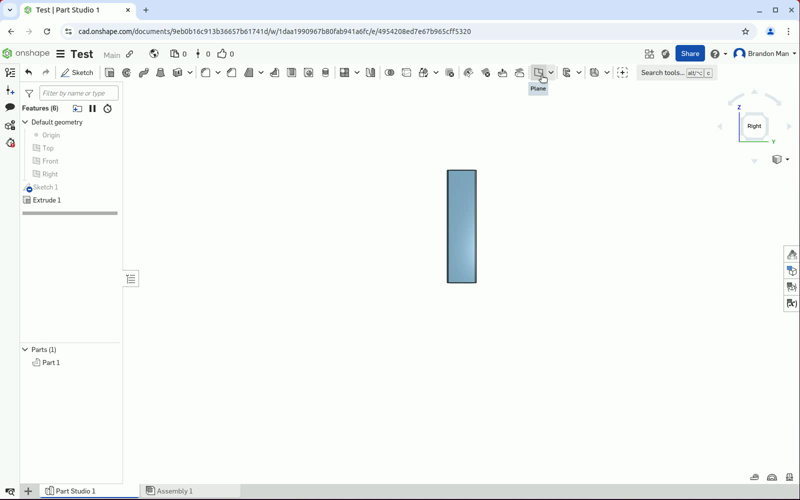
click(541, 75)
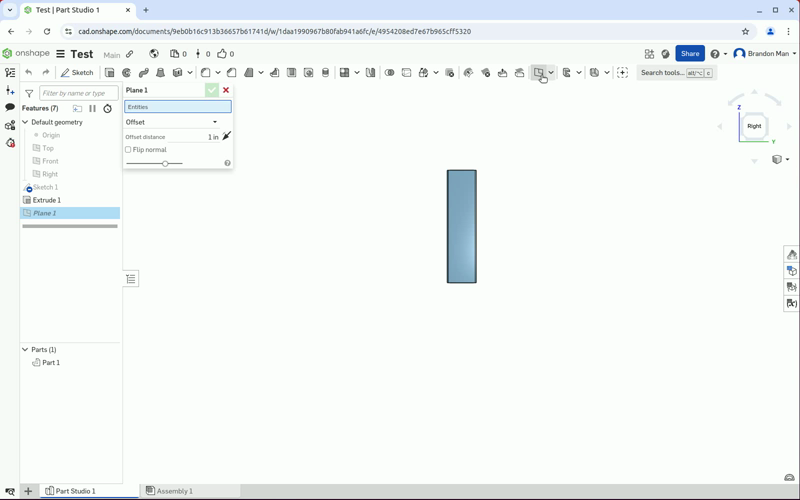
mouse_move(73, 176)
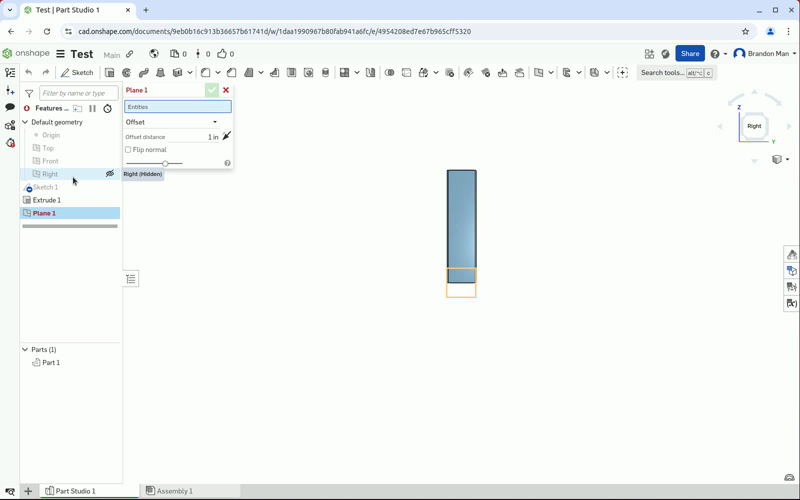
click(73, 176)
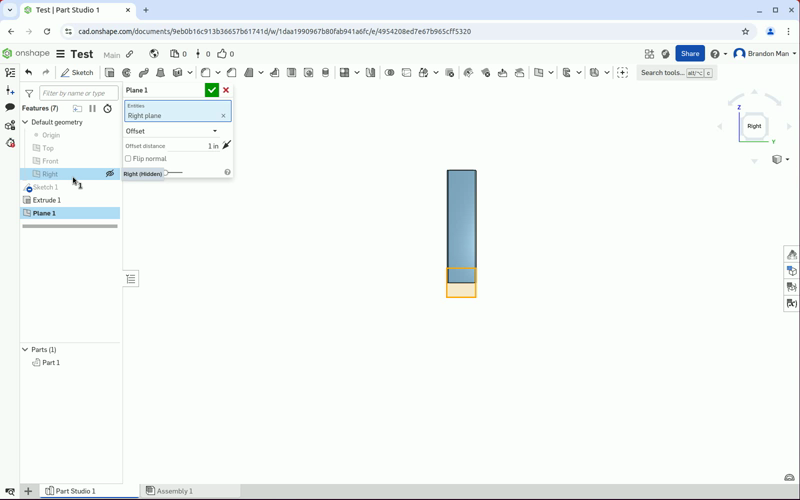
key(tab, 2)
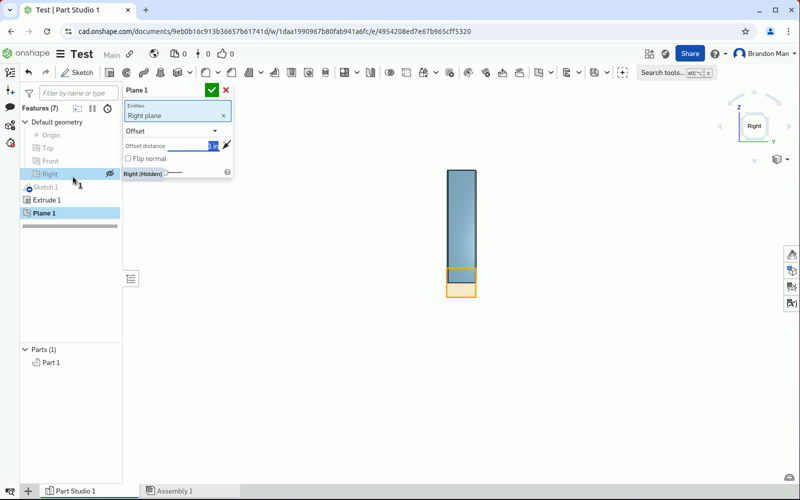
text(1.91)
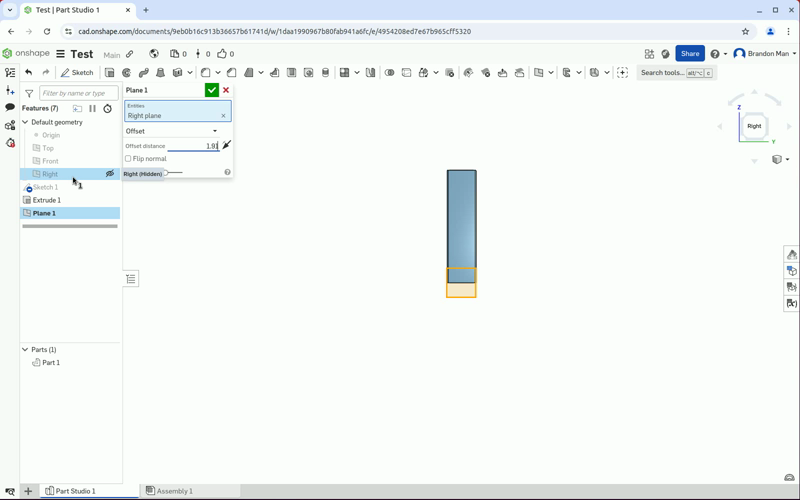
key(enter, 2)
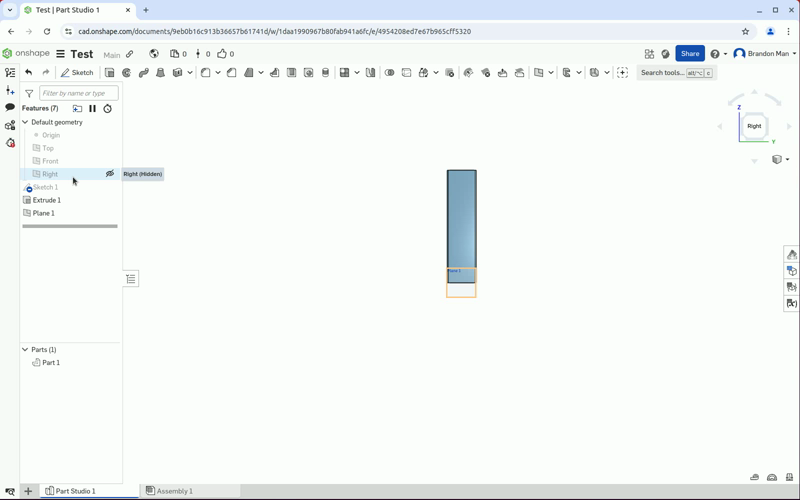
key(shift+s)
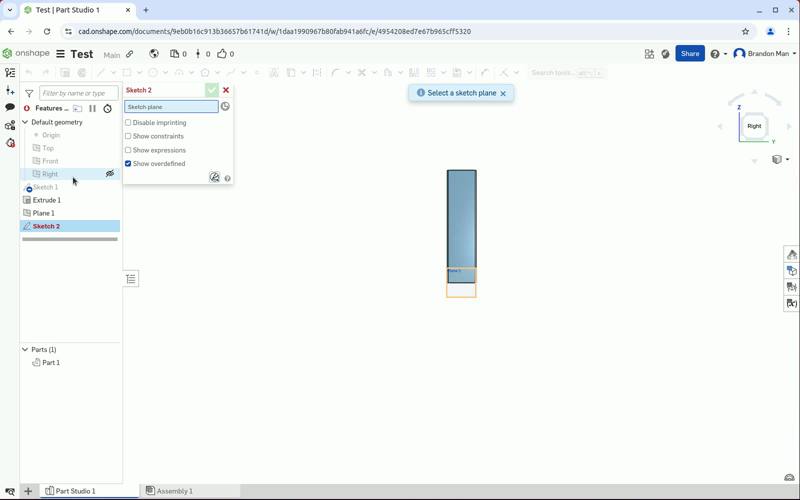
mouse_move(73, 215)
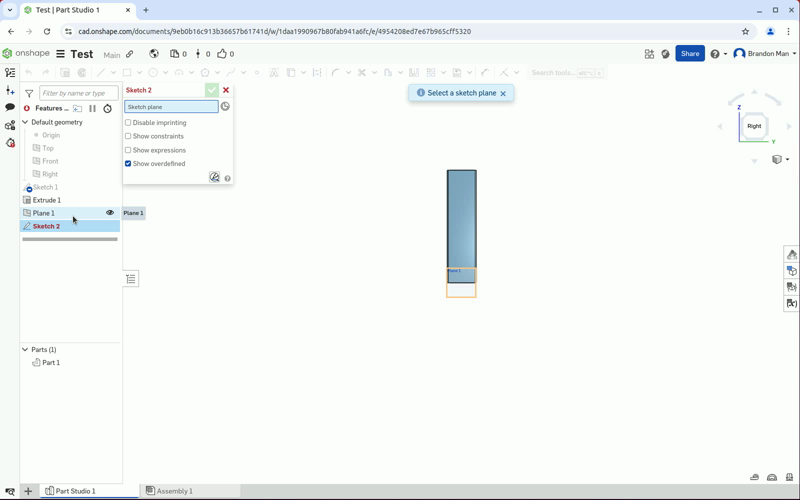
click(73, 215)
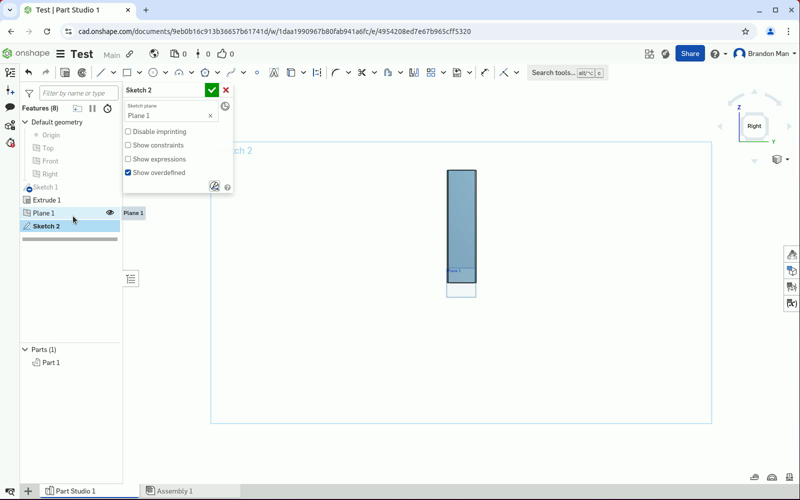
mouse_move(73, 352)
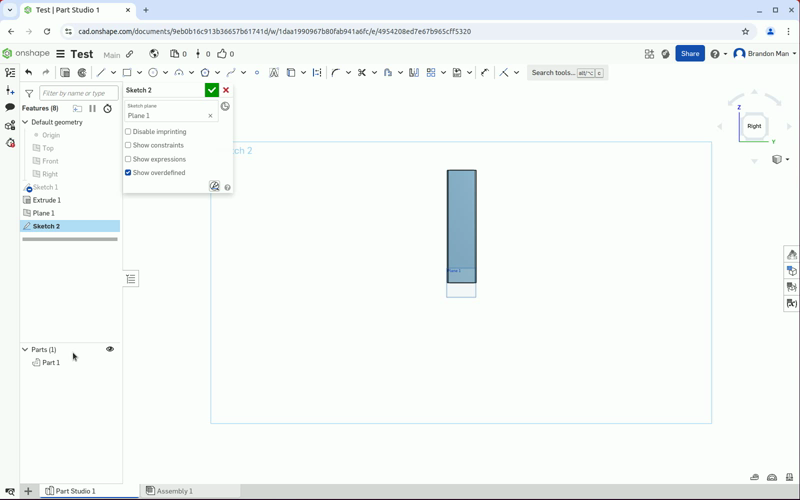
key(y)
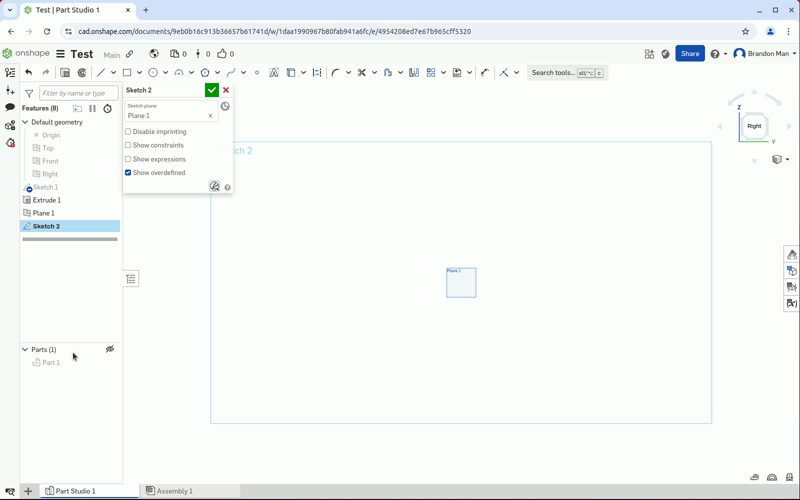
key(c)
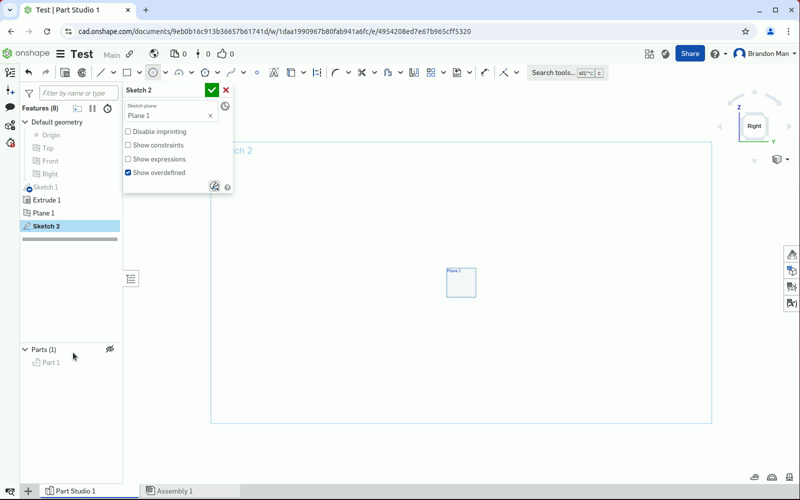
key_down(shift)
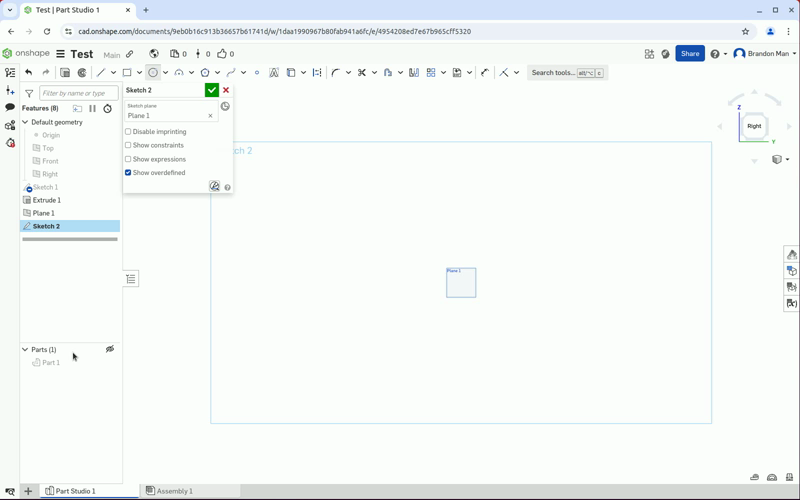
mouse_move(462, 226)
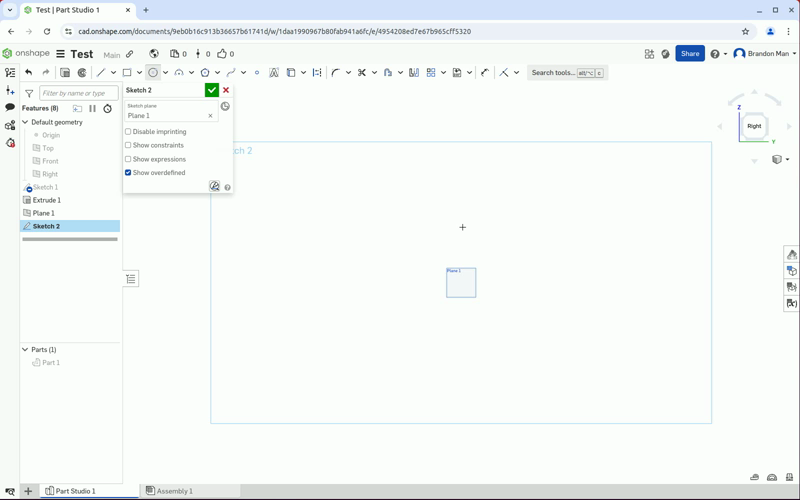
click(462, 226)
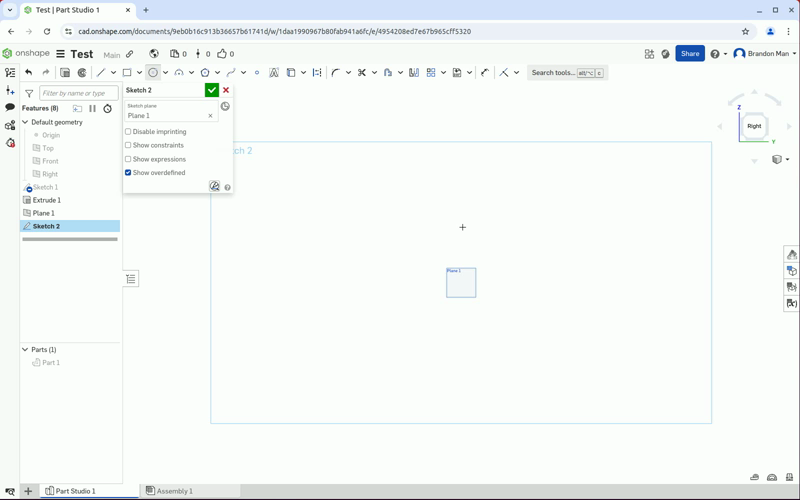
key_up(shift)
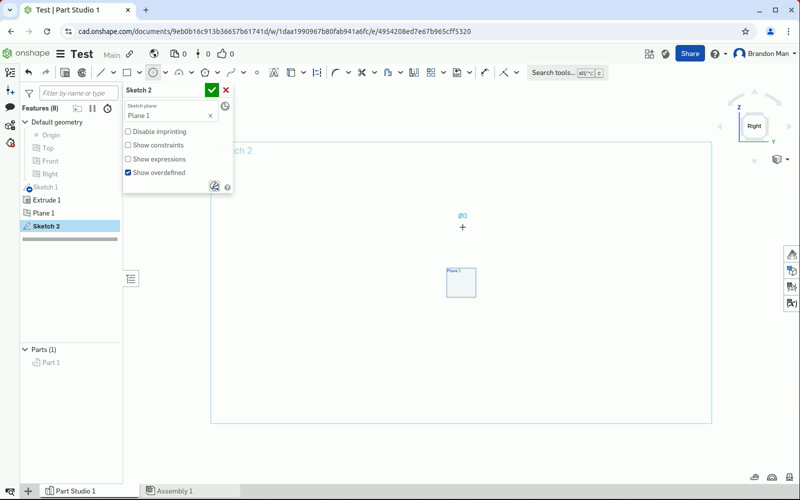
mouse_move(465, 226)
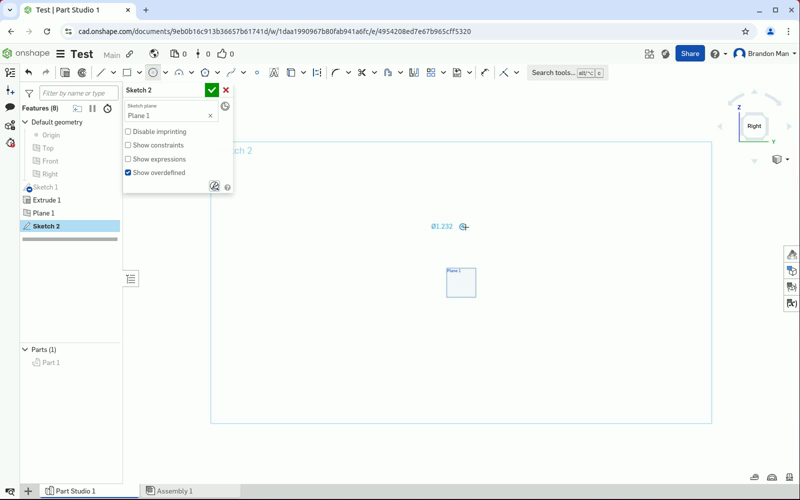
click(465, 226)
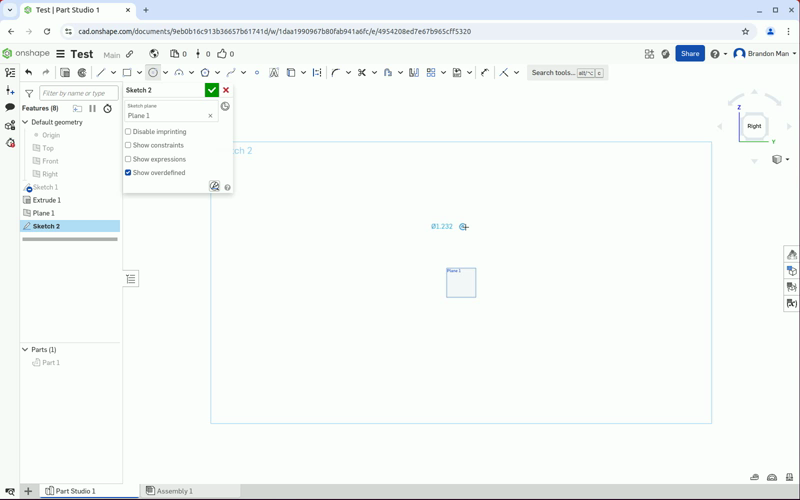
key(esc)
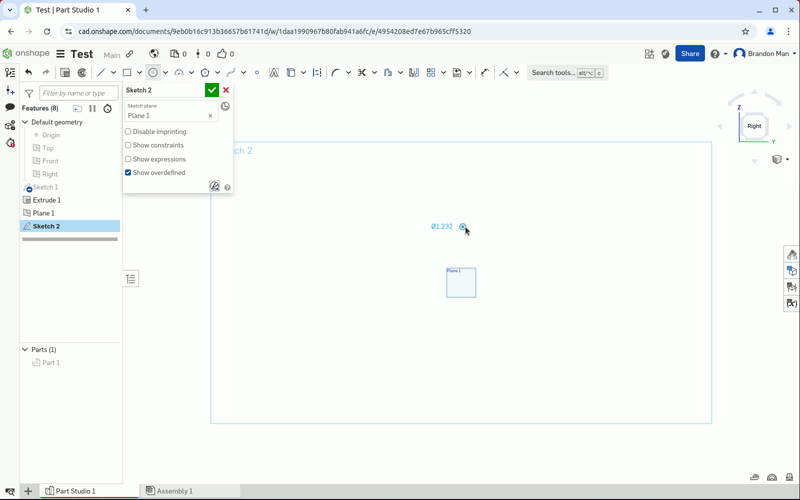
mouse_move(459, 226)
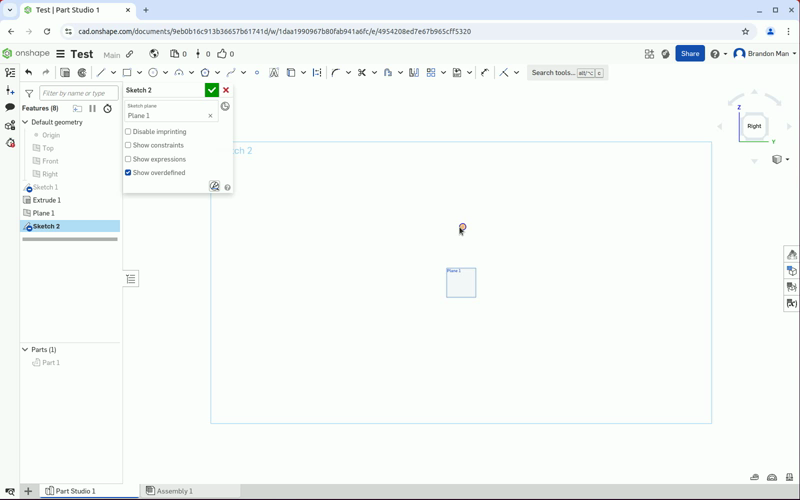
scroll(6)
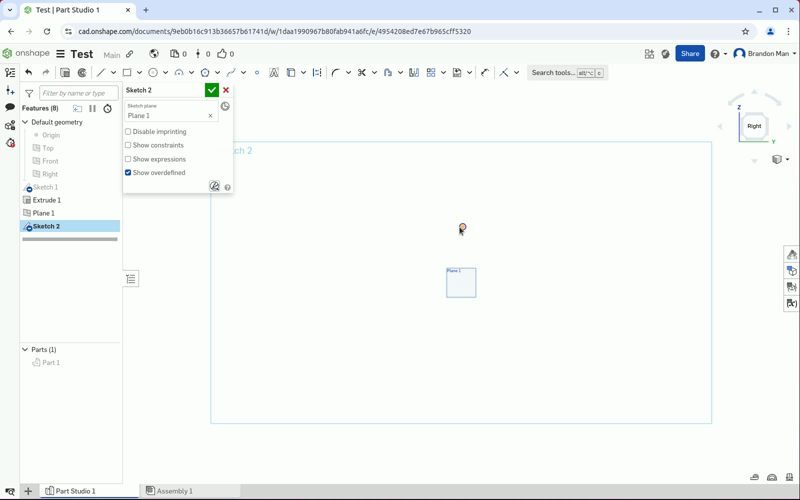
scroll(6)
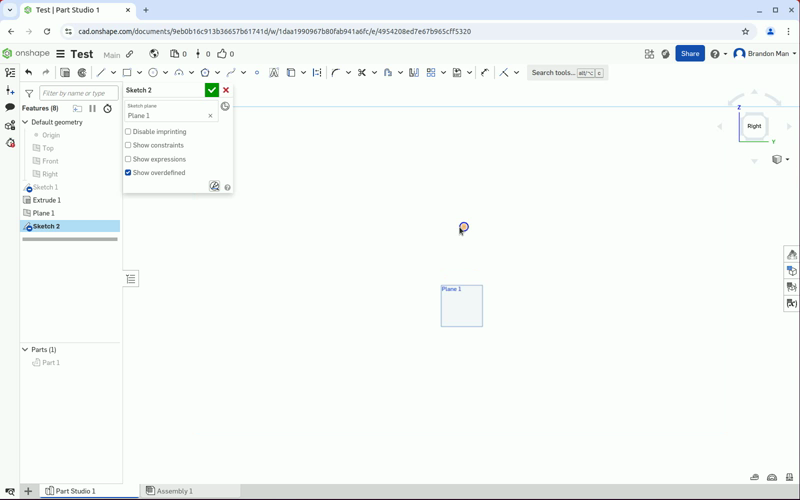
scroll(6)
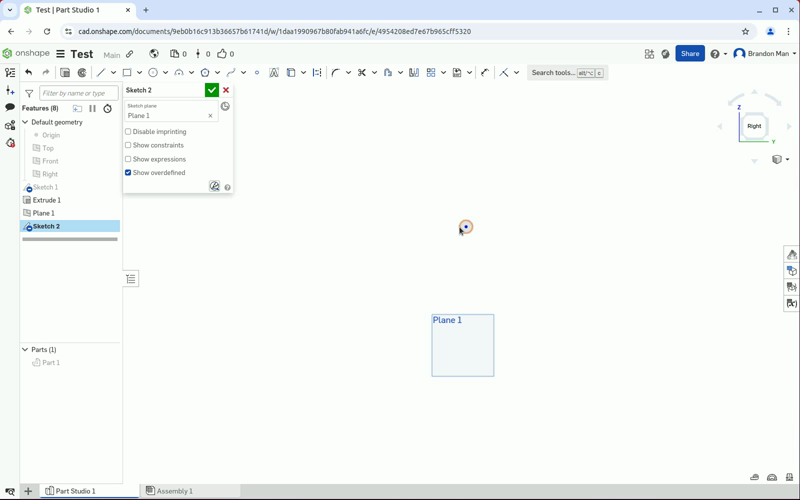
scroll(6)
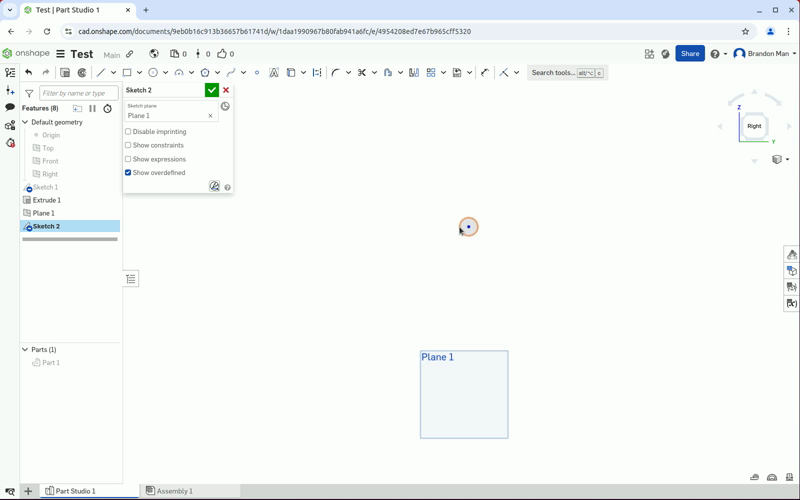
scroll(6)
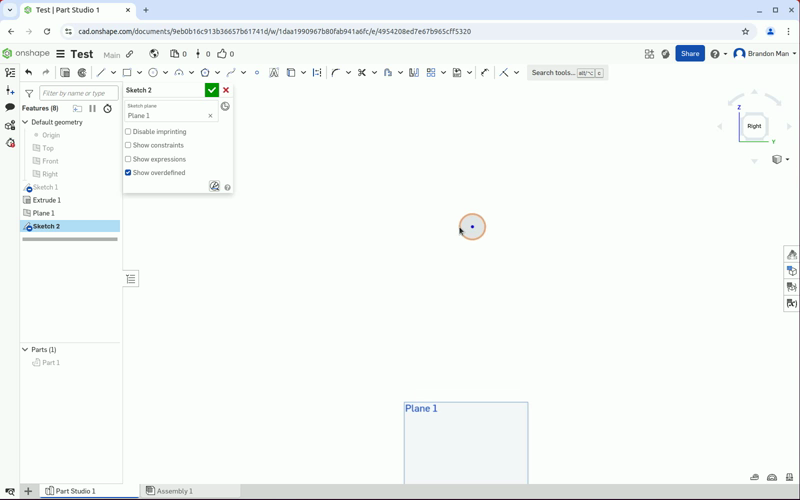
scroll(6)
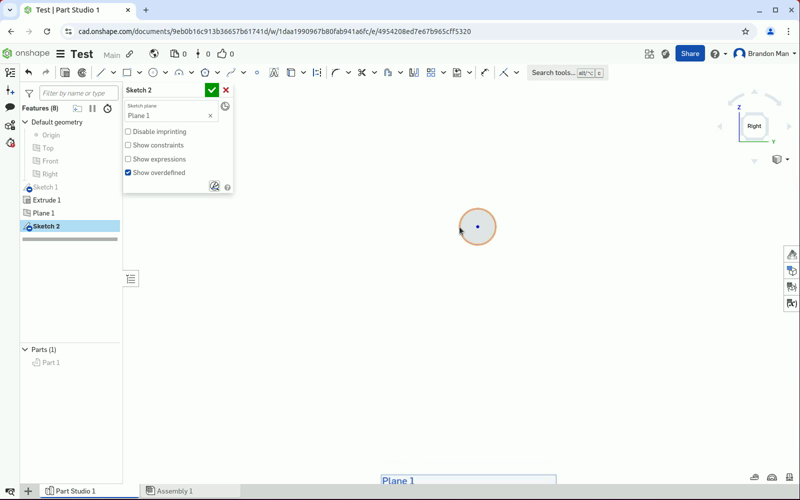
scroll(6)
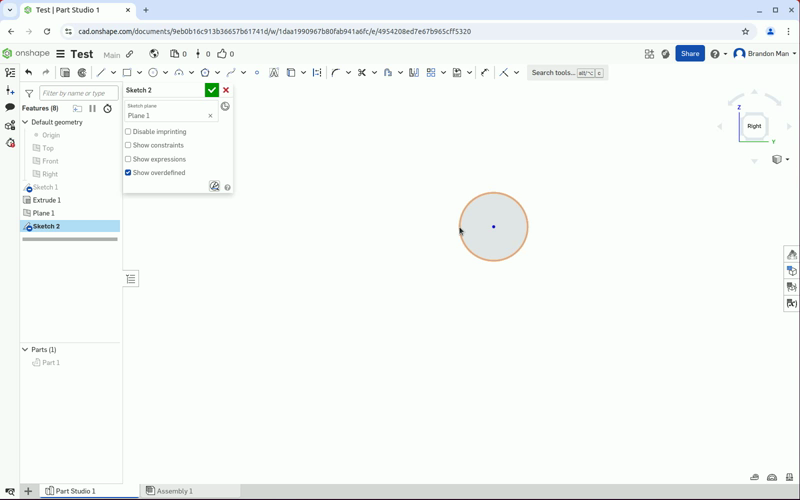
click(459, 226)
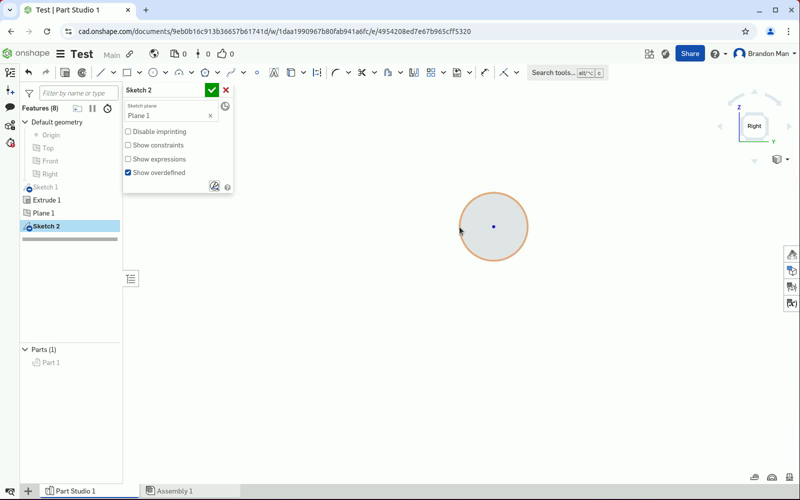
scroll(-6)
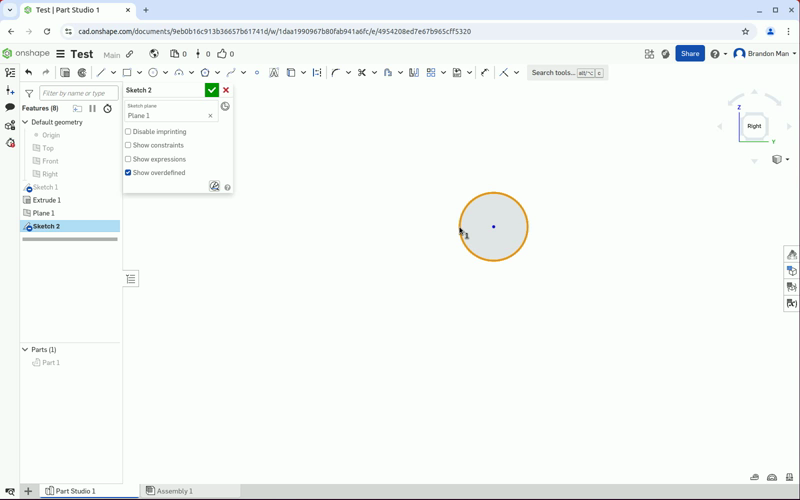
scroll(-6)
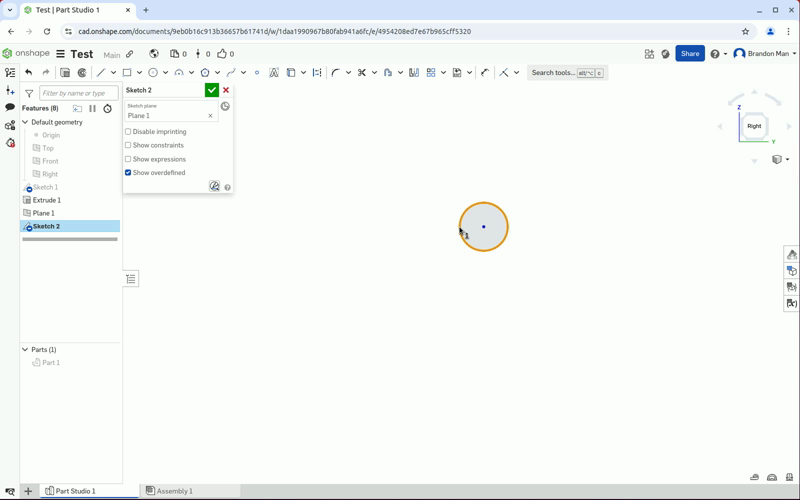
scroll(-6)
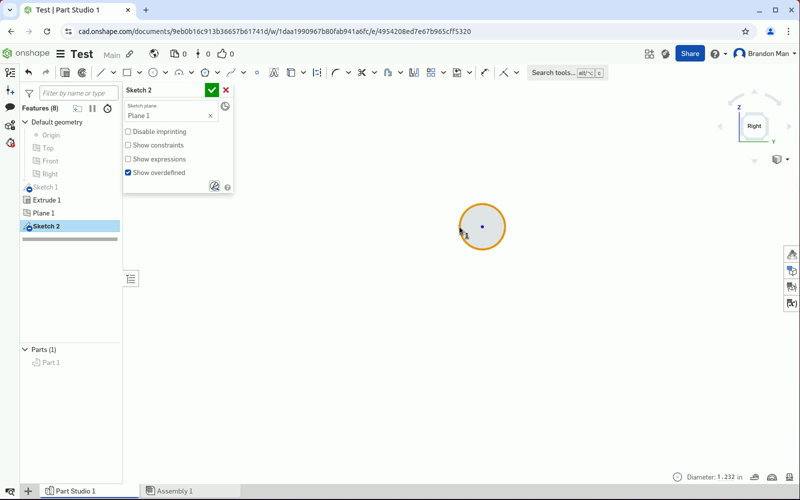
scroll(-6)
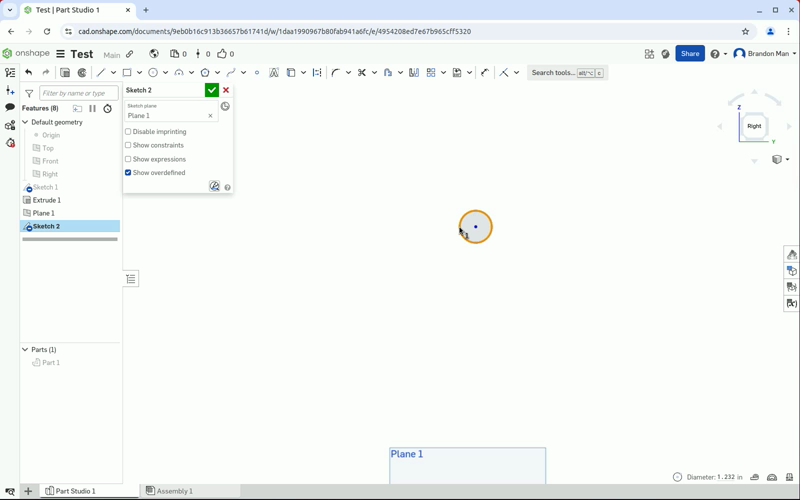
scroll(-6)
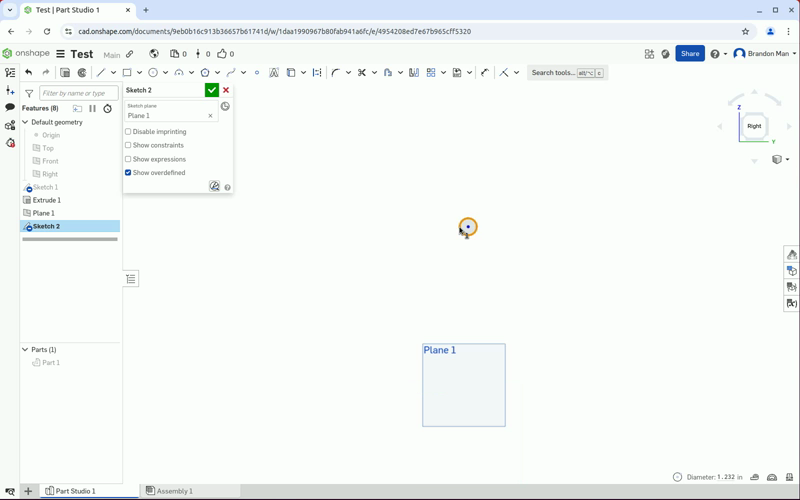
scroll(-6)
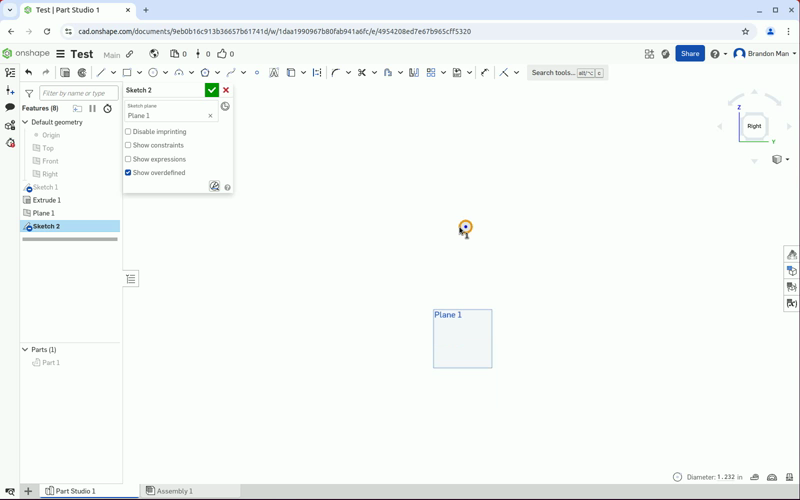
scroll(-6)
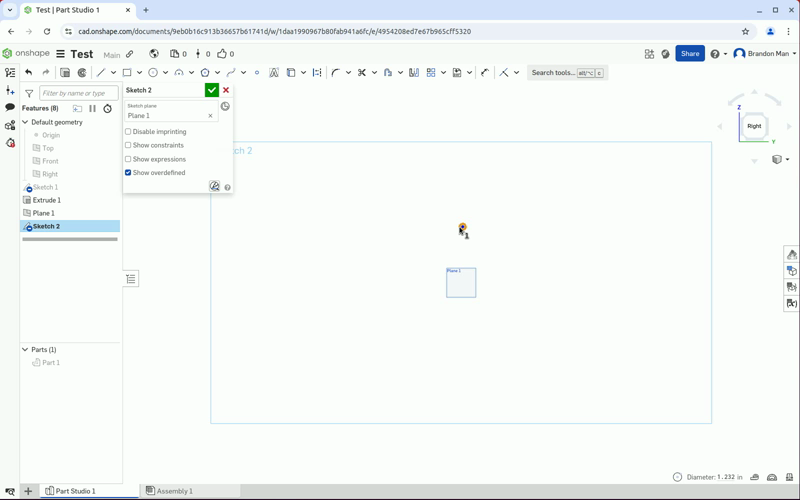
mouse_move(73, 352)
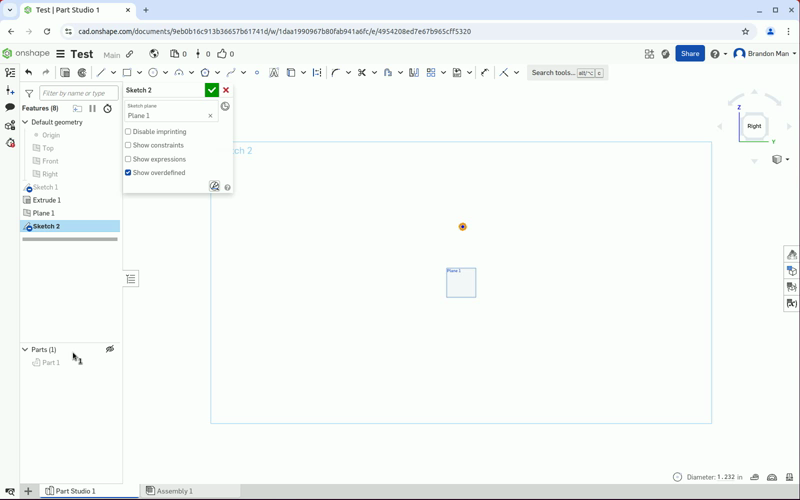
key(shift+y)
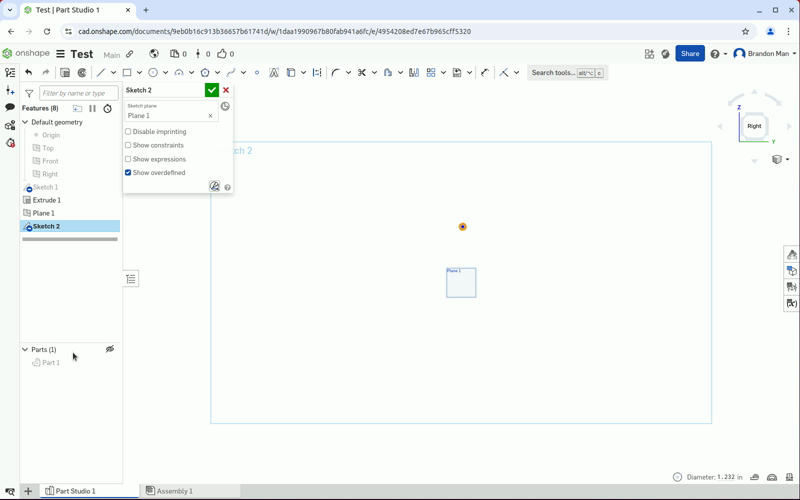
key(shift+e)
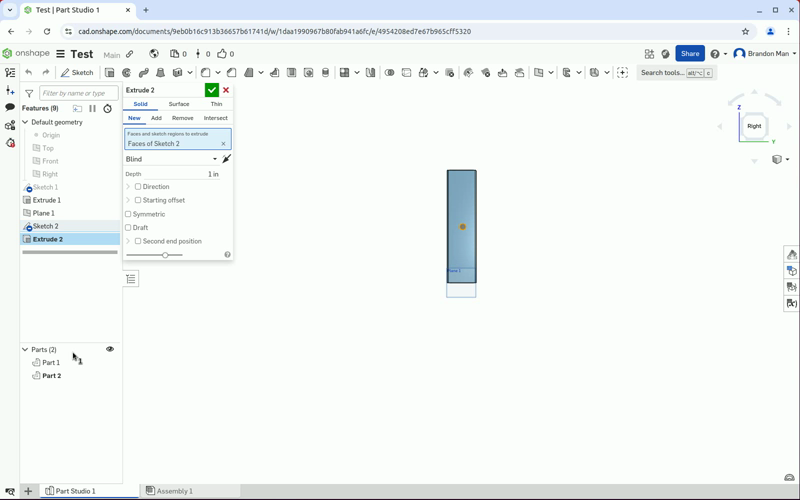
mouse_move(143, 106)
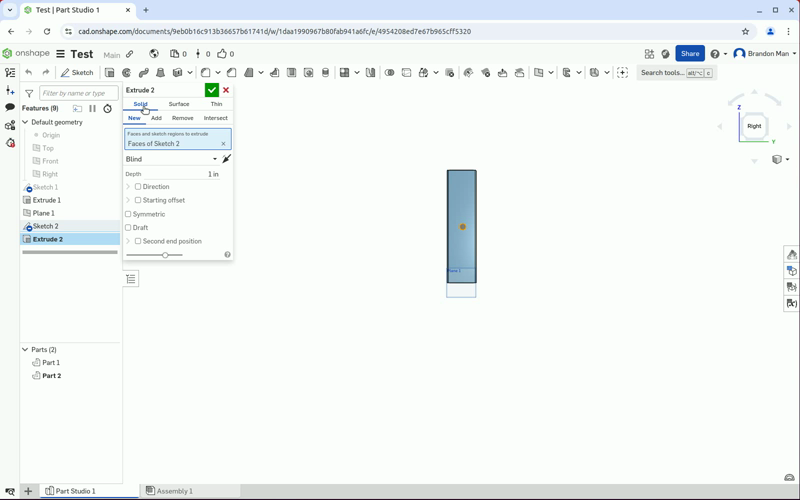
click(143, 106)
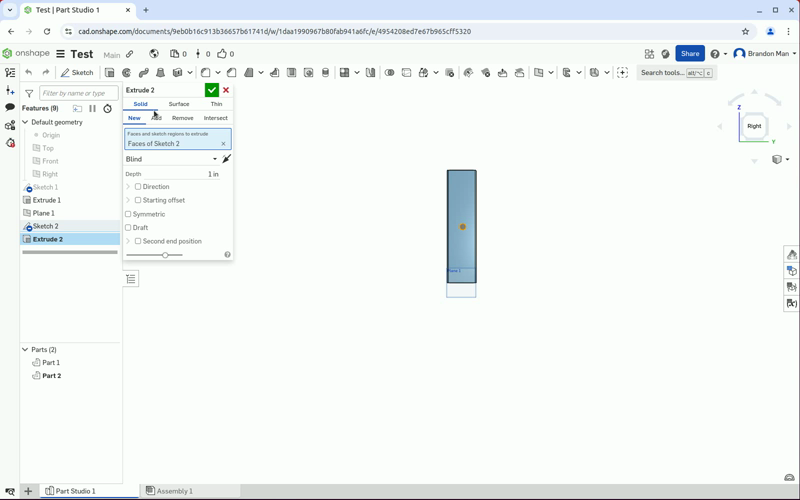
mouse_move(186, 120)
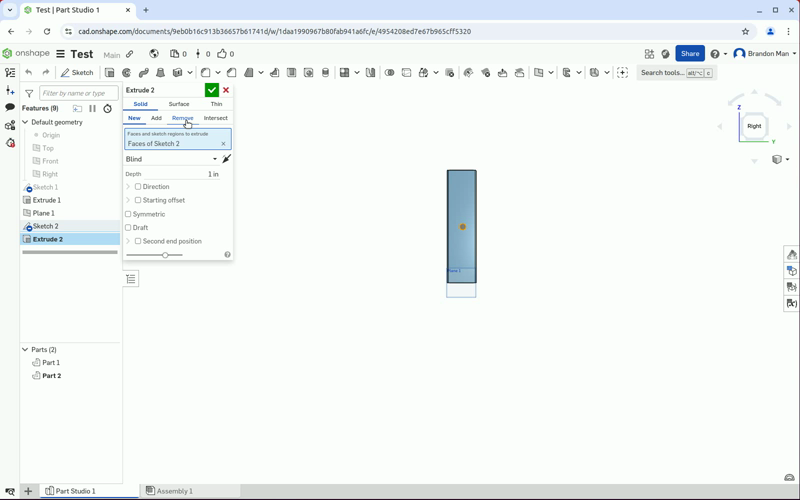
click(186, 120)
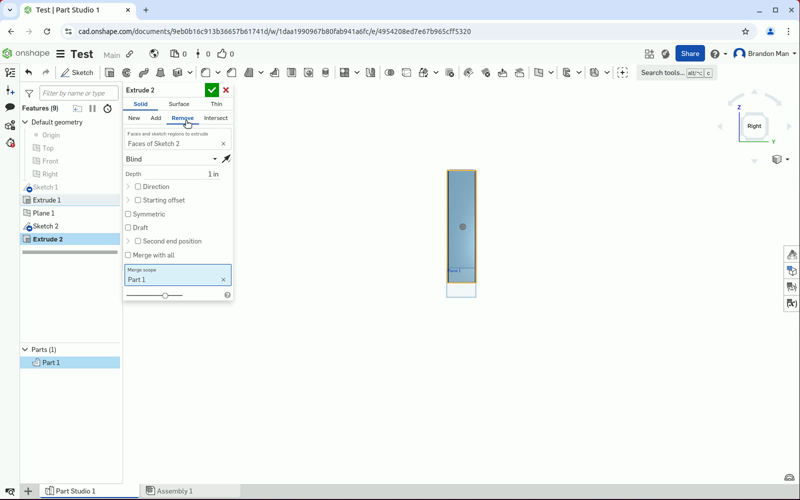
key(tab, 4)
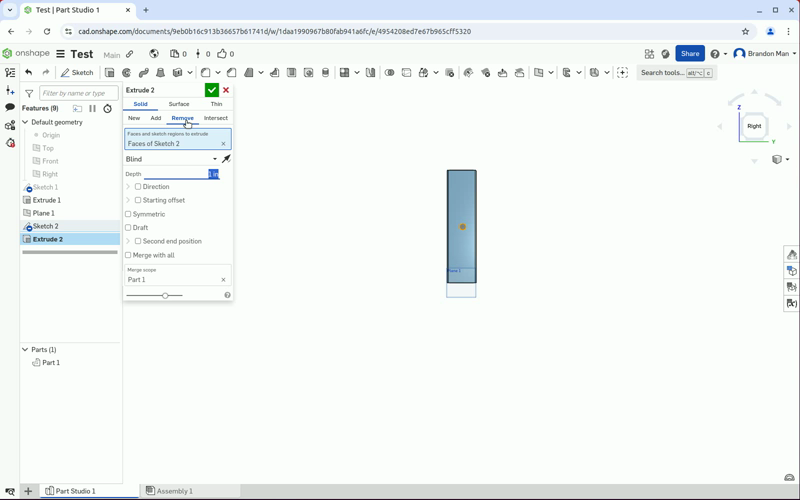
text(3.851)
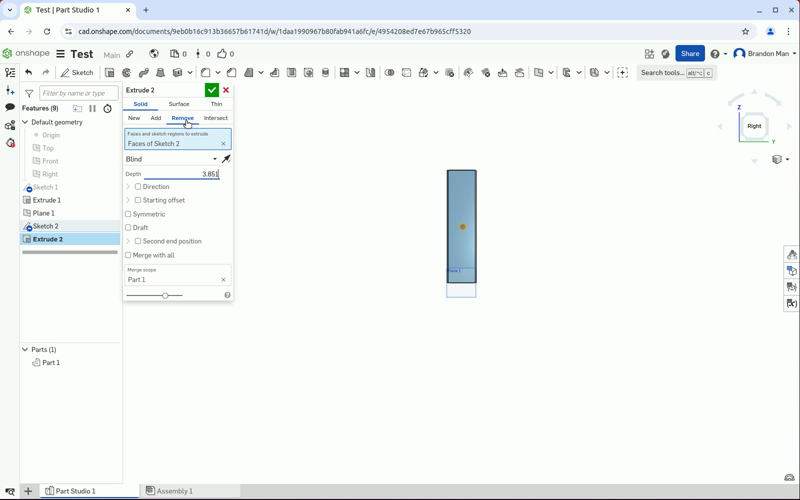
key(tab, 6)
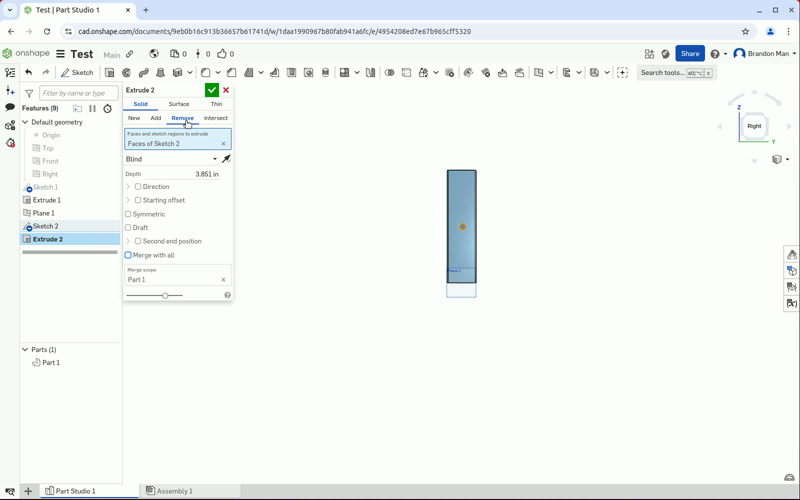
key(space)
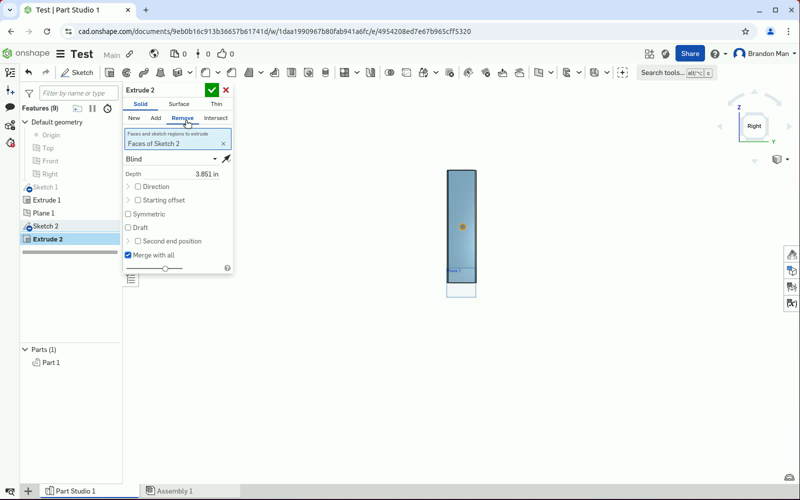
key(enter)
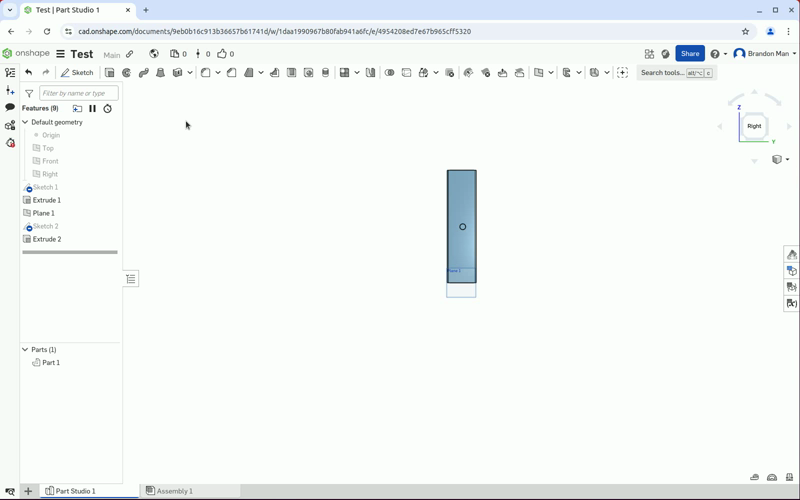
key(shift+h)
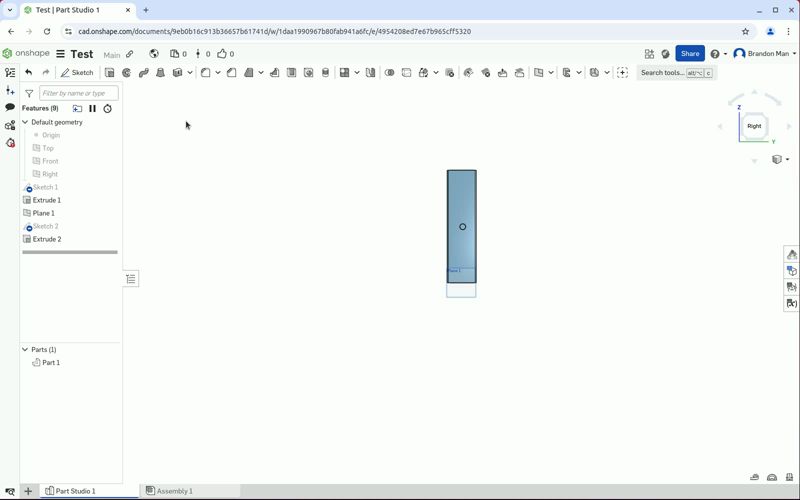
key(shift+h)
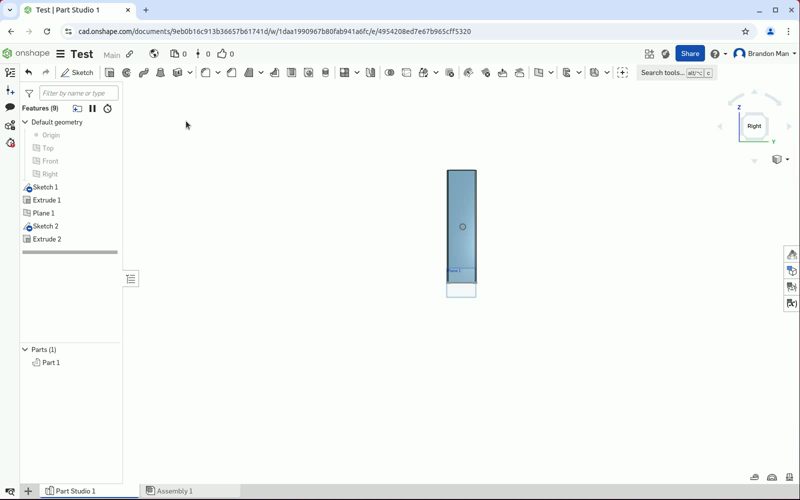
key(shift+7)
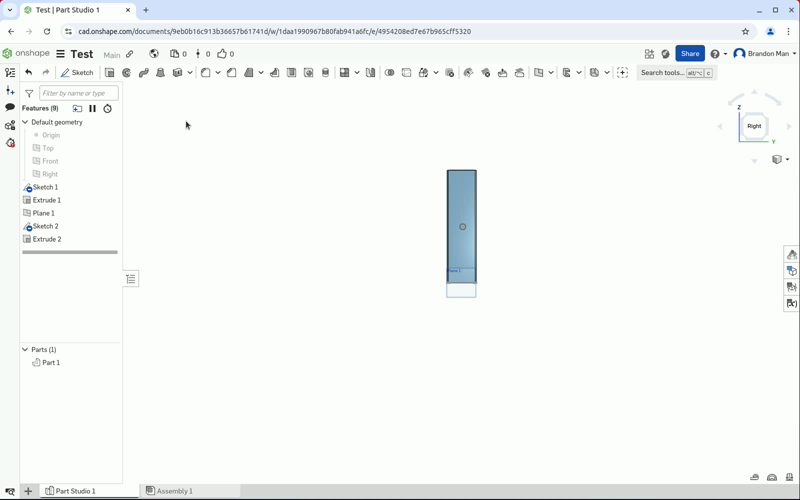
key(right, 2)
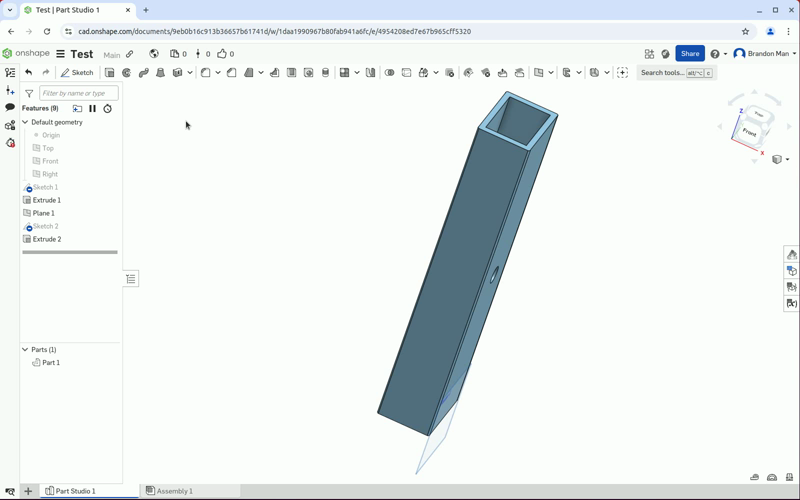
key(down, 2)
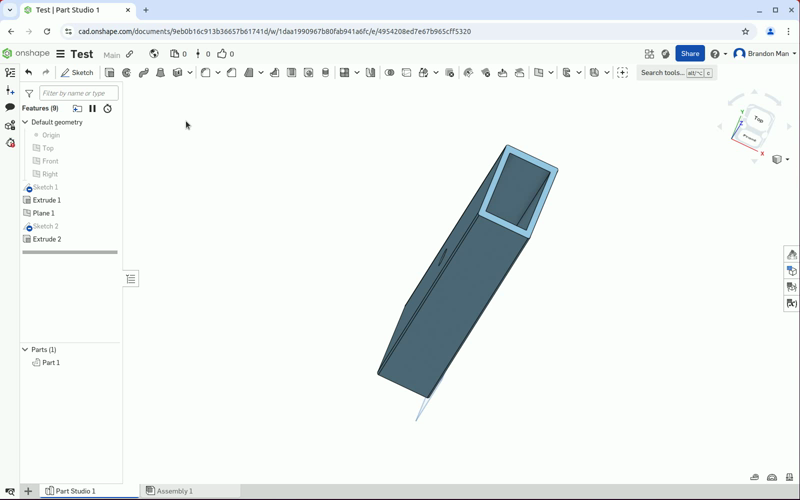
key(up, 2)
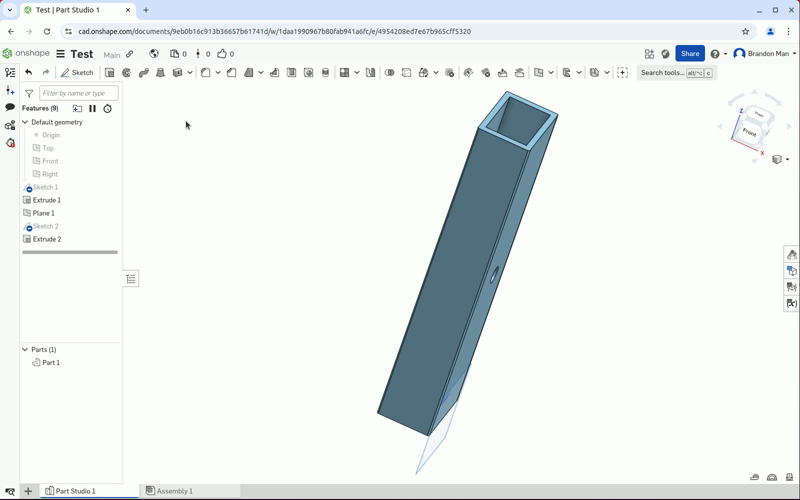
key(left, 2)
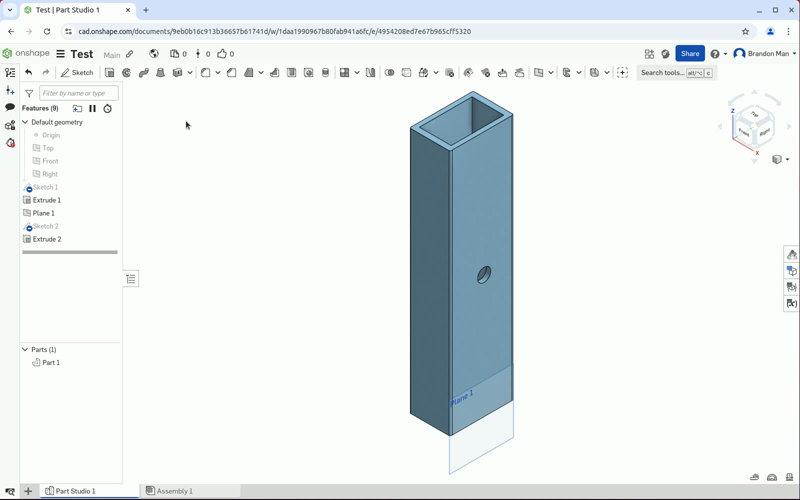
mouse_move(73, 189)
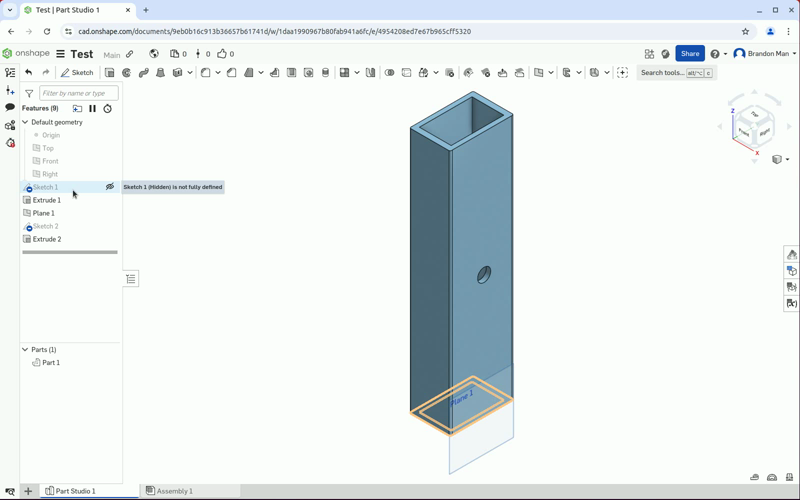
click(73, 189)